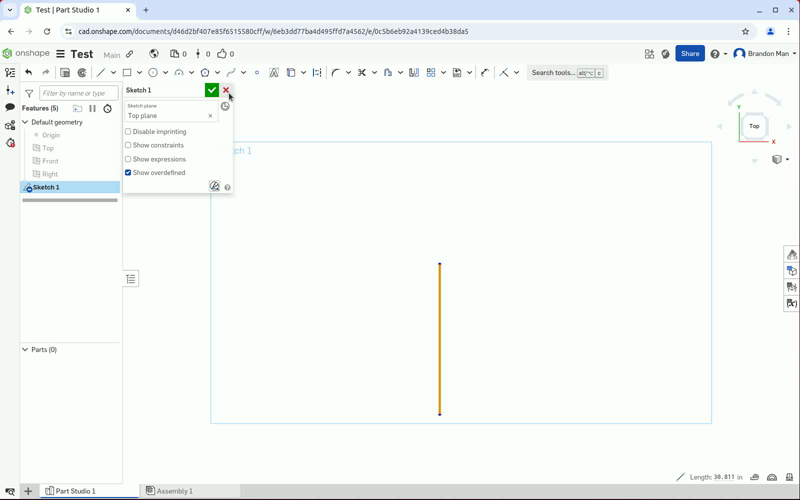
key(shift+h)
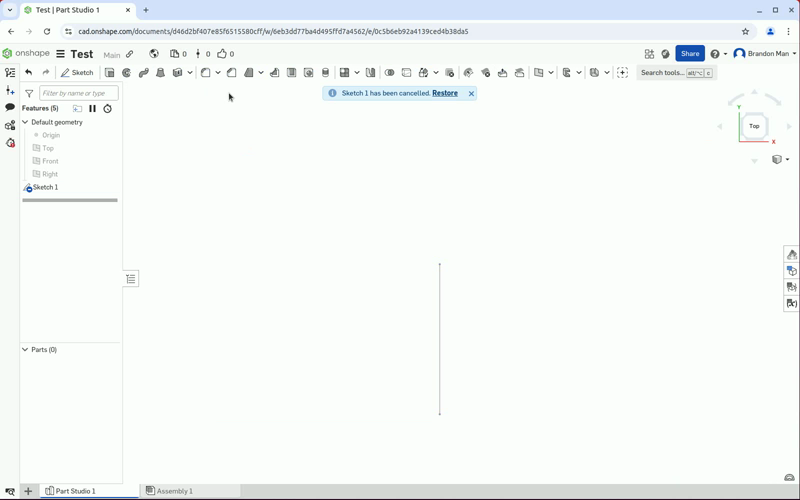
key(shift+s)
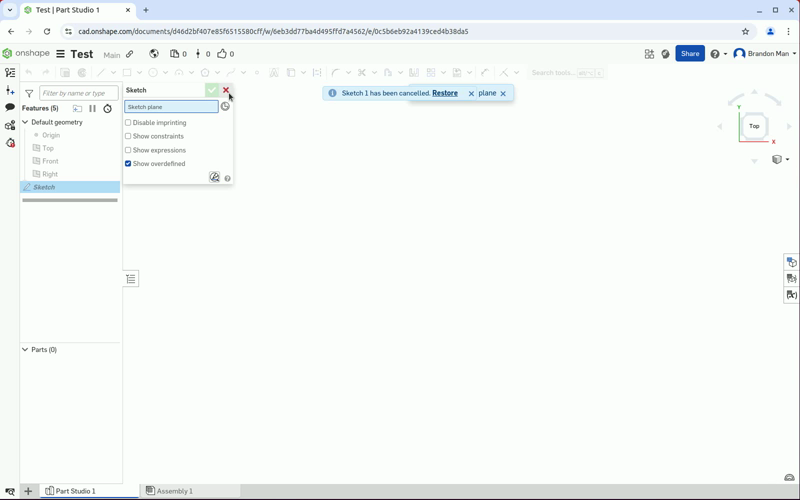
mouse_move(73, 150)
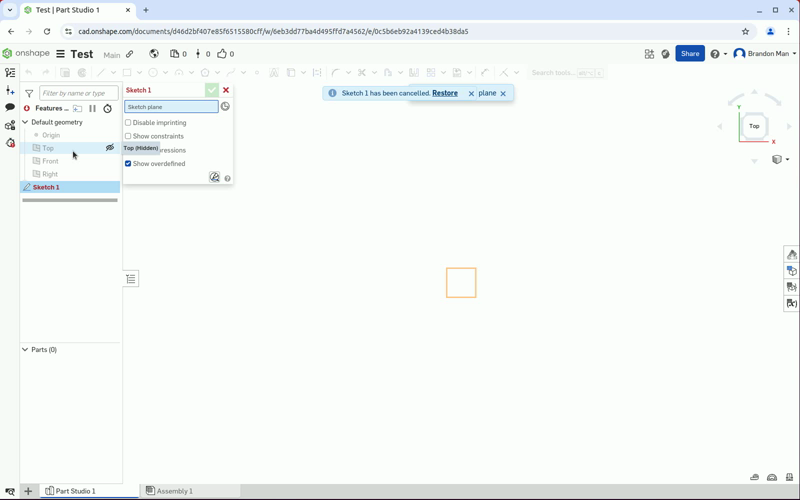
click(73, 150)
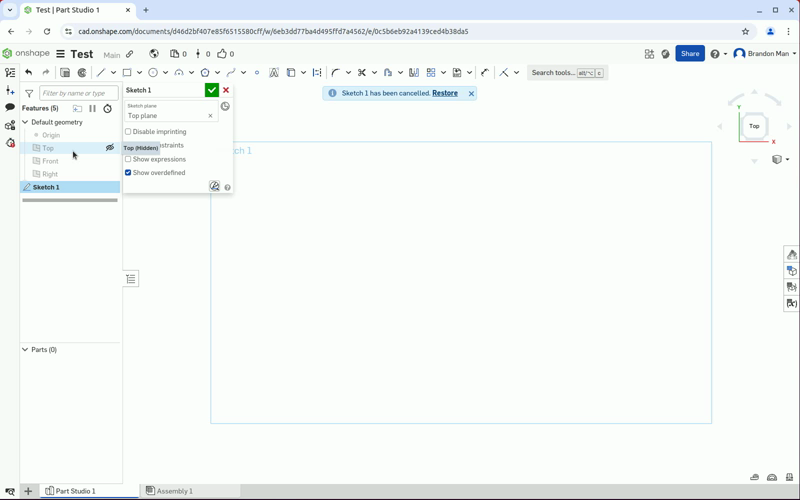
mouse_move(73, 352)
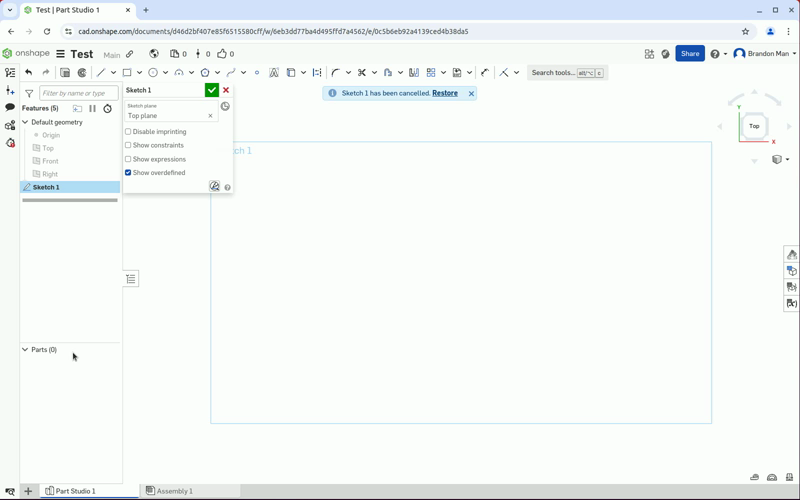
key(y)
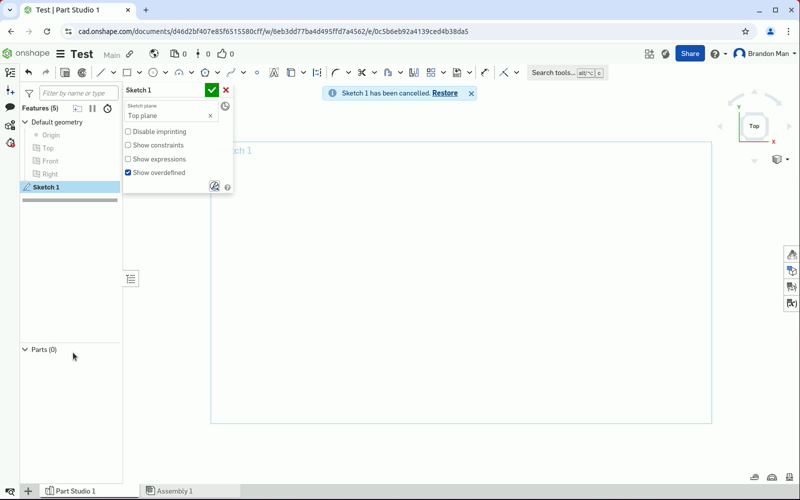
key(l)
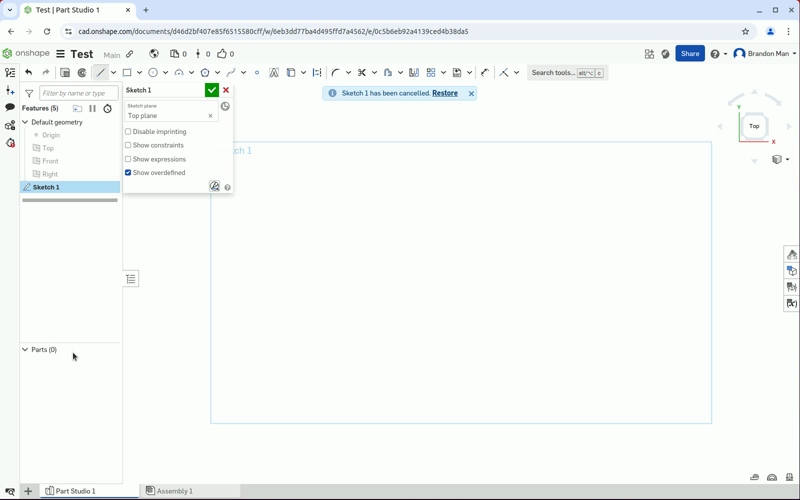
key_down(shift)
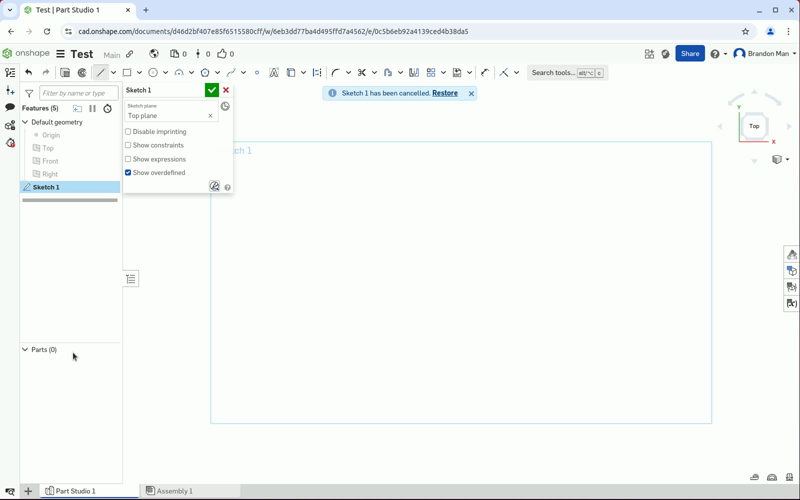
mouse_move(359, 262)
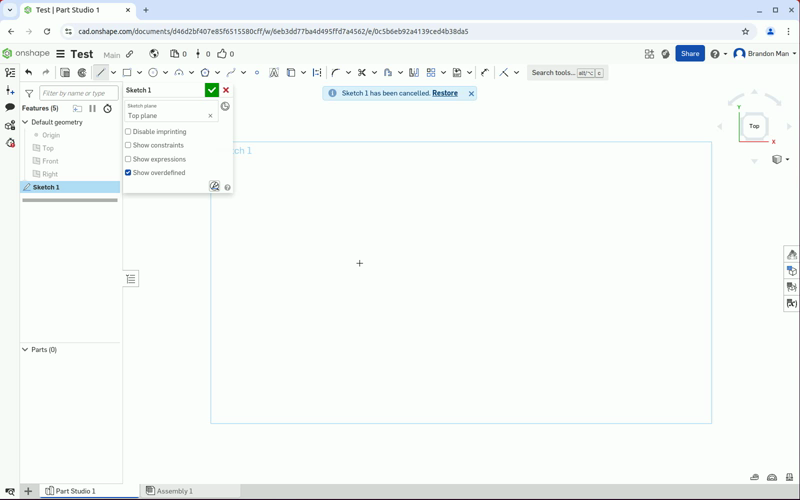
click(359, 262)
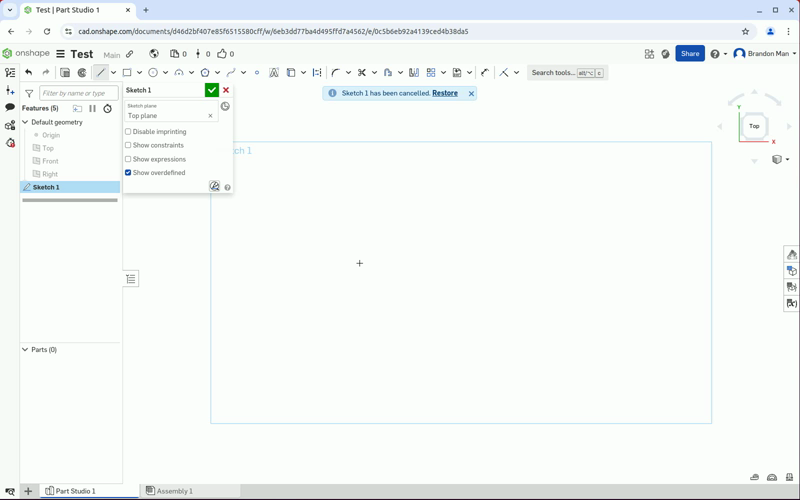
key_up(shift)
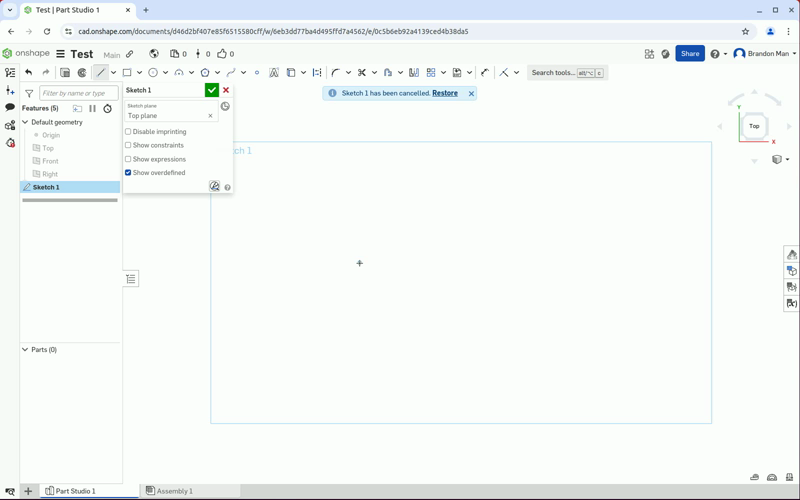
key_down(shift)
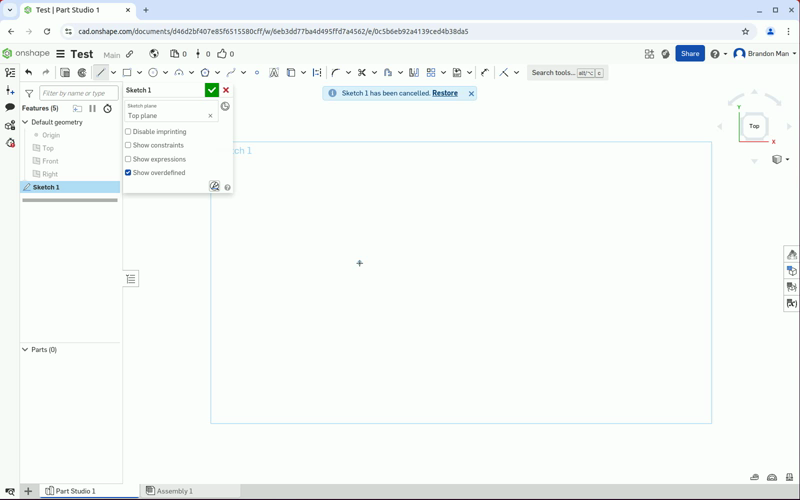
mouse_move(422, 354)
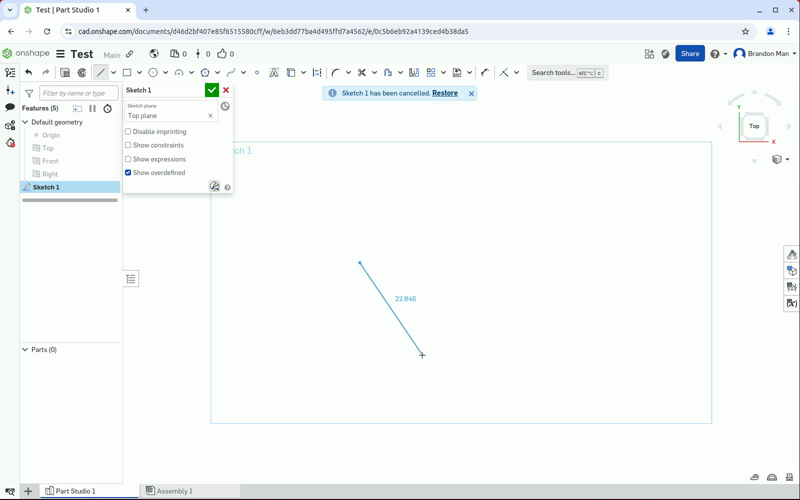
click(422, 354)
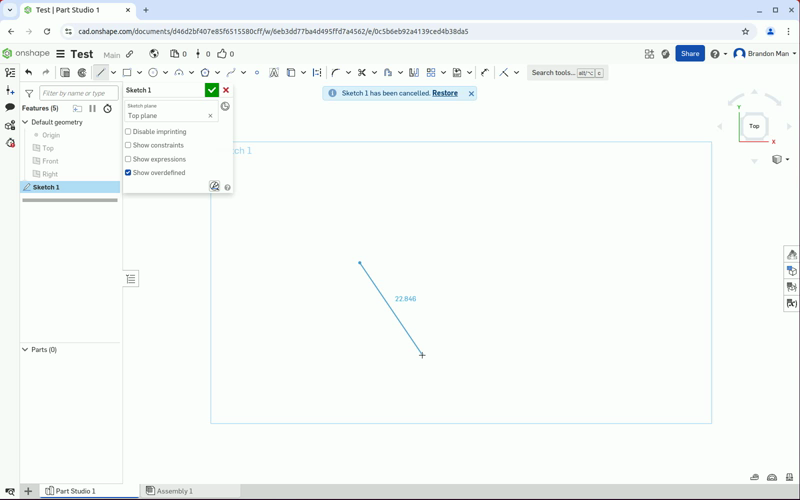
key_up(shift)
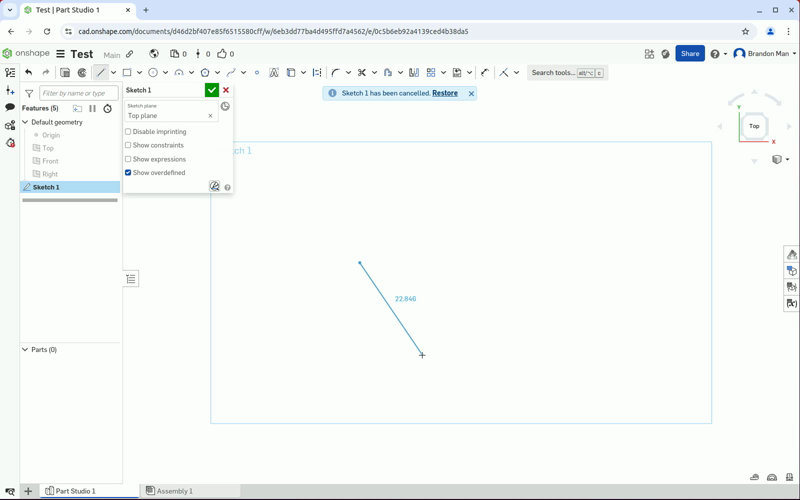
key_down(shift)
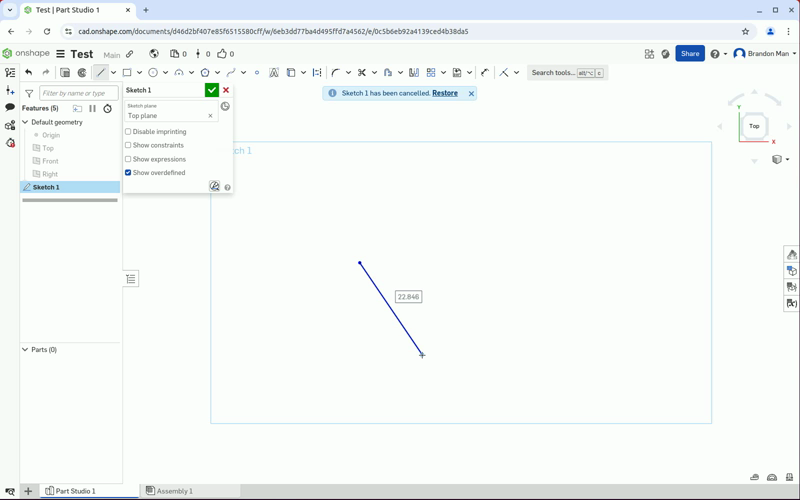
mouse_move(500, 354)
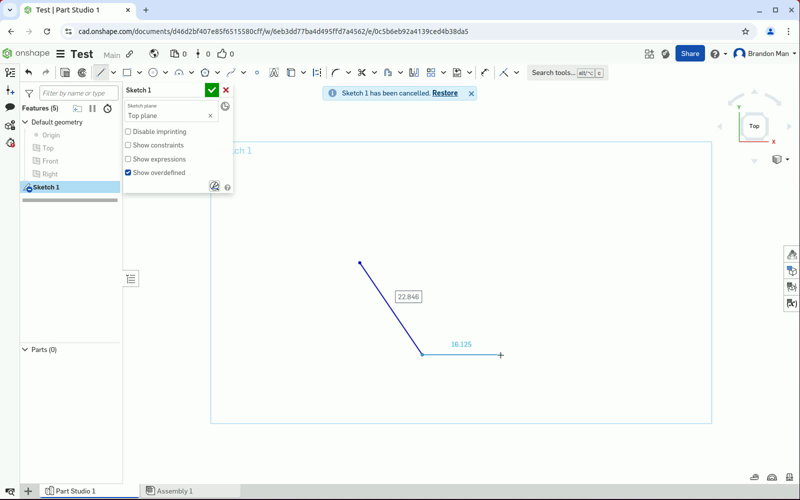
click(500, 354)
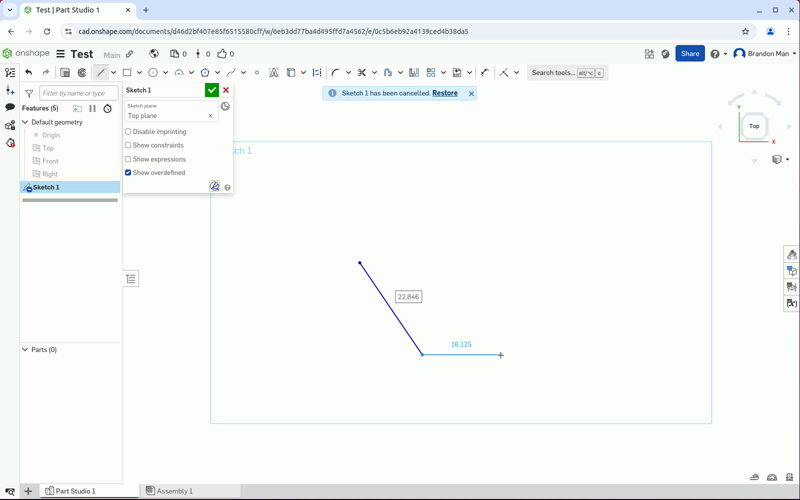
key_up(shift)
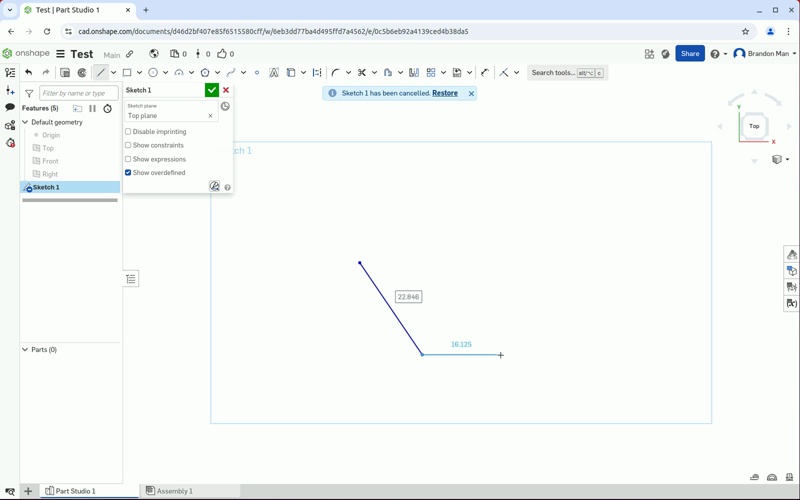
key_down(shift)
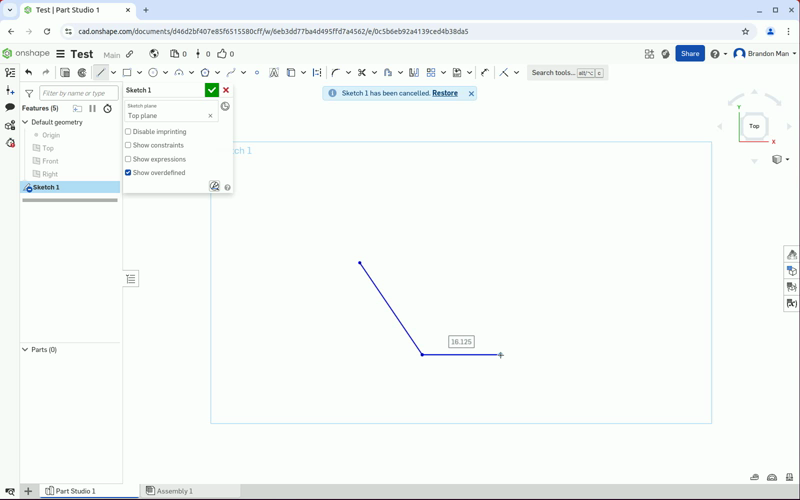
mouse_move(572, 262)
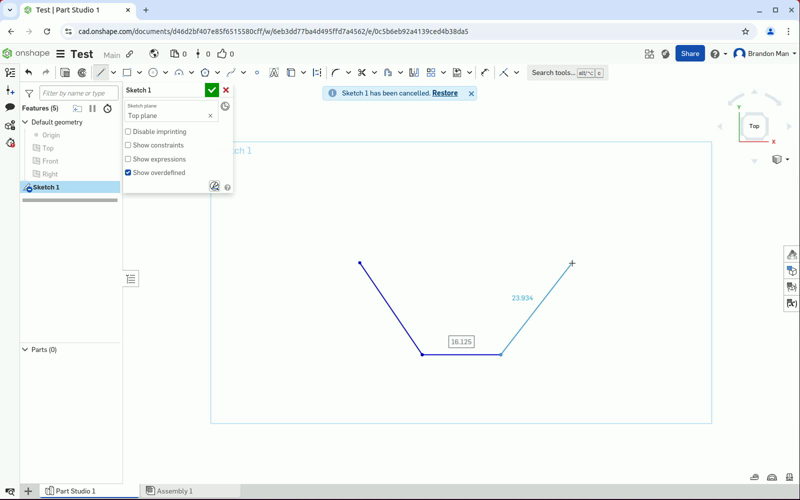
click(572, 262)
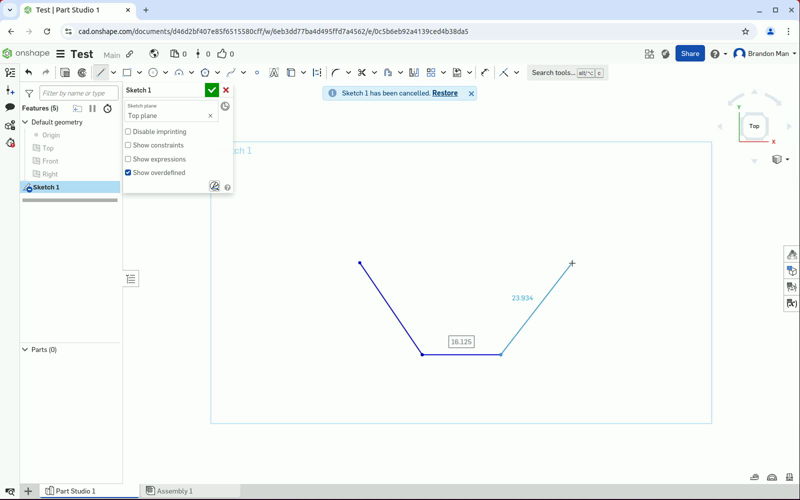
key_up(shift)
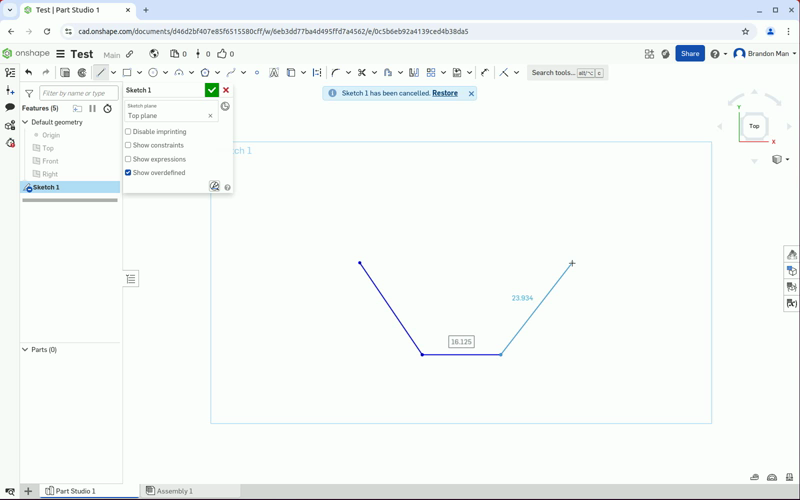
key_down(shift)
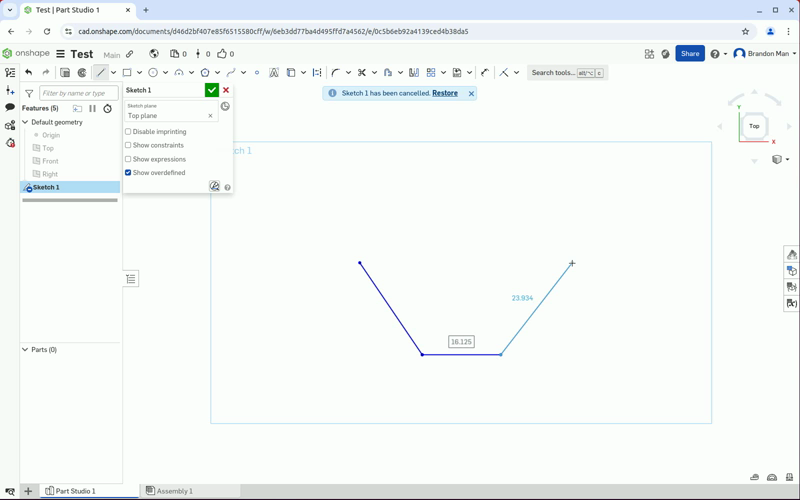
mouse_move(589, 262)
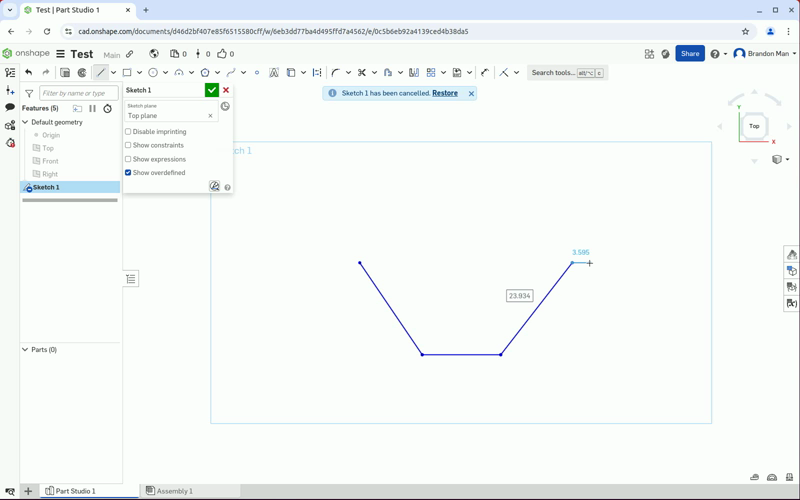
mouse_move(572, 207)
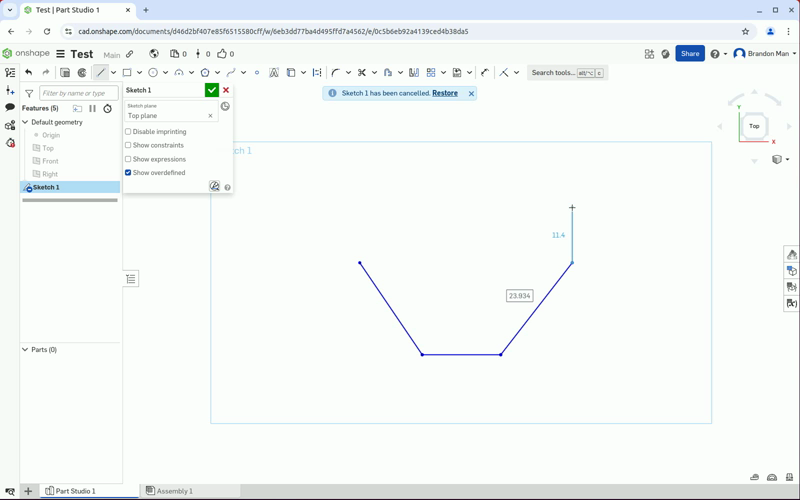
click(572, 207)
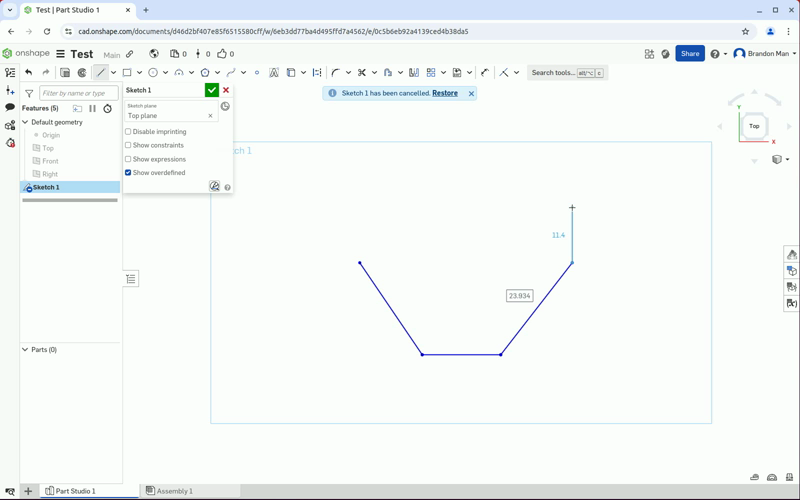
key_up(shift)
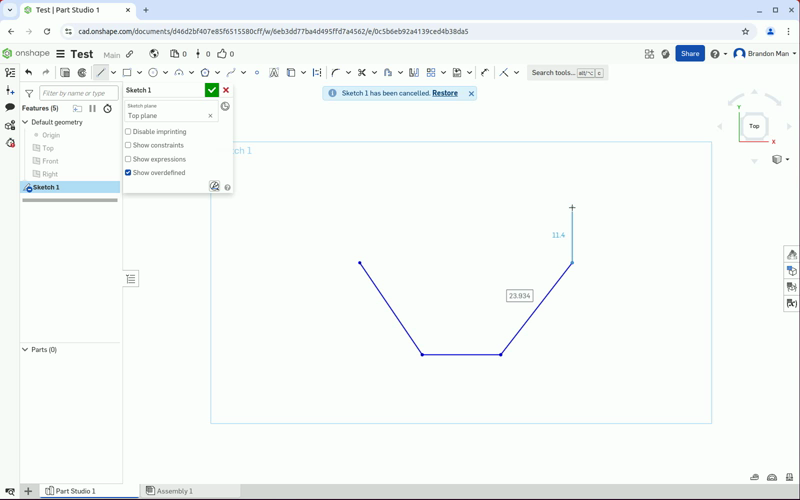
key_down(shift)
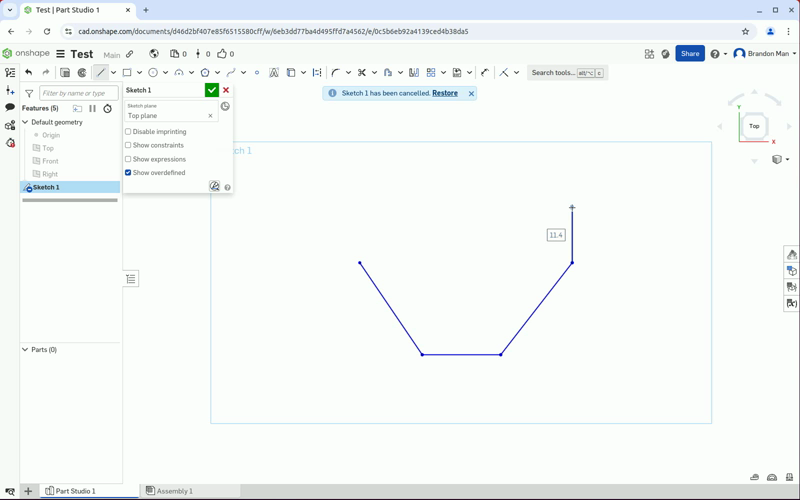
mouse_move(511, 207)
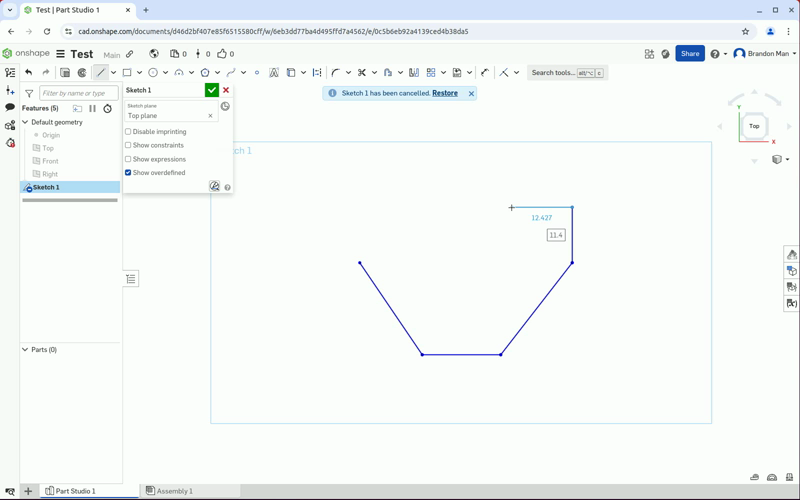
click(511, 207)
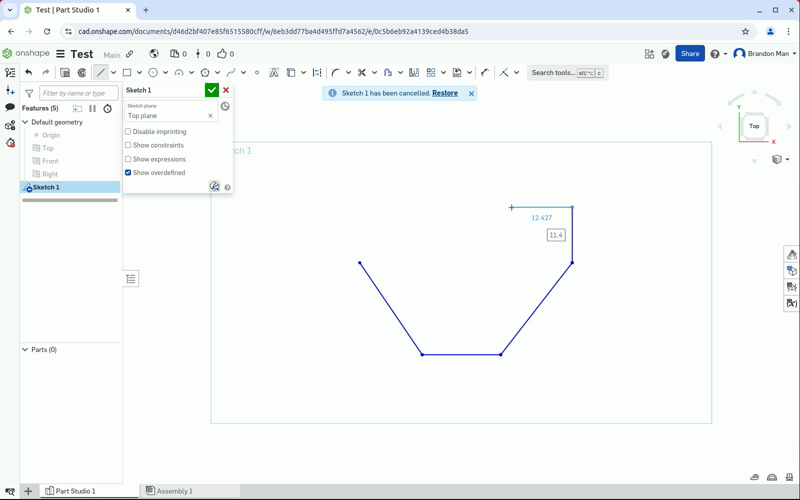
key_up(shift)
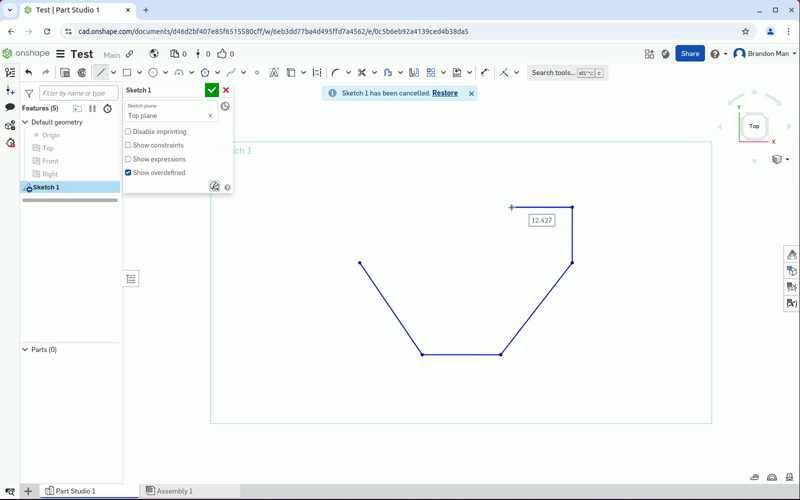
key_down(shift)
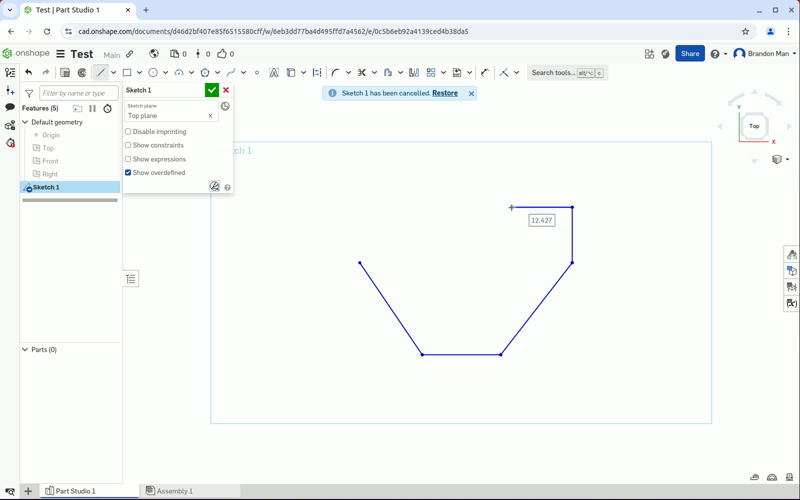
mouse_move(511, 267)
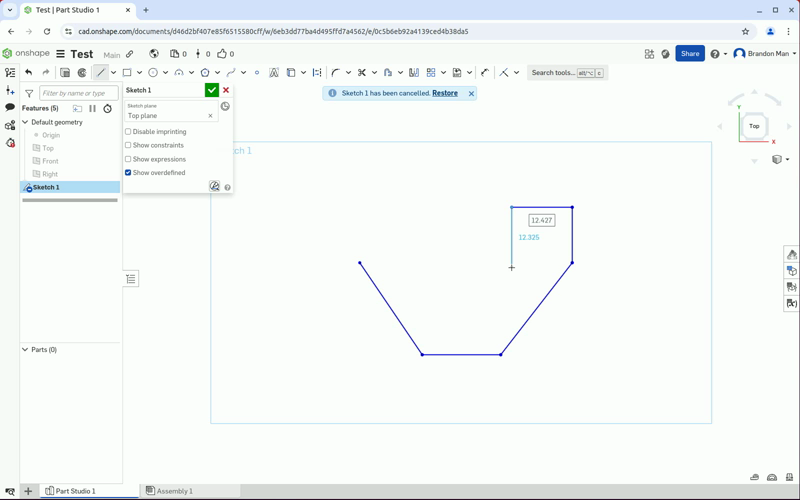
click(511, 267)
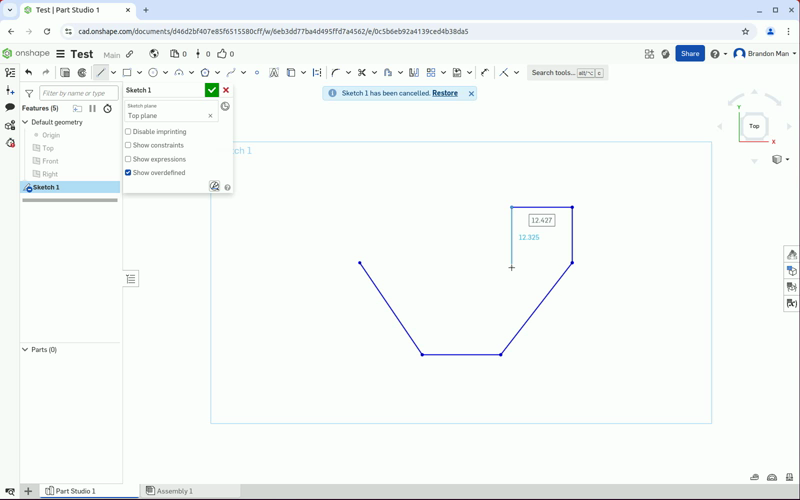
key_up(shift)
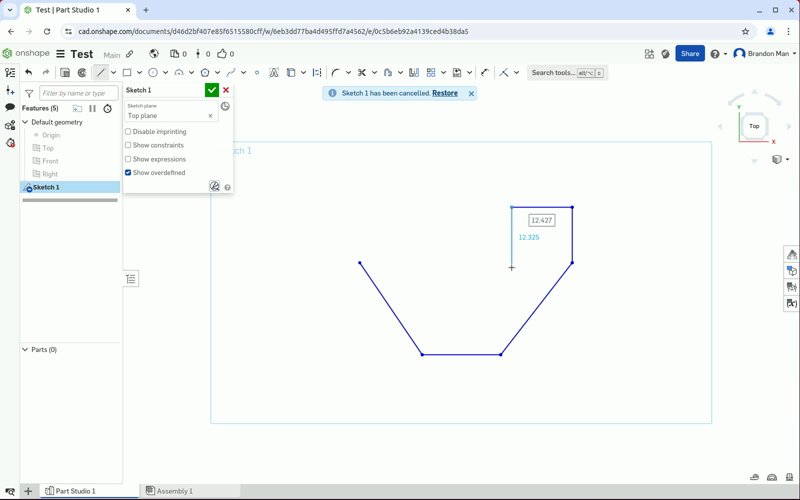
key_down(shift)
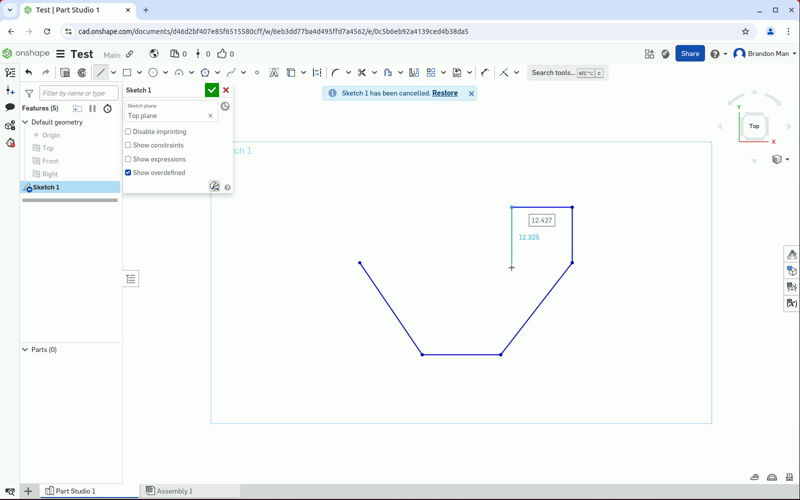
mouse_move(440, 267)
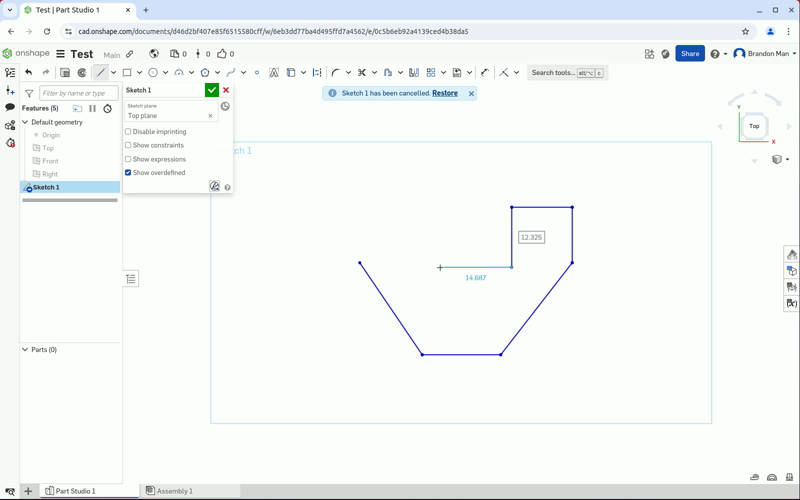
click(440, 267)
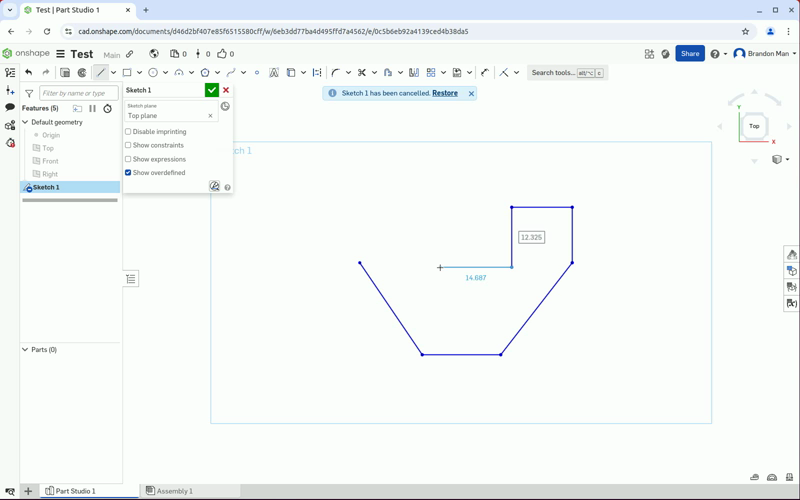
key_up(shift)
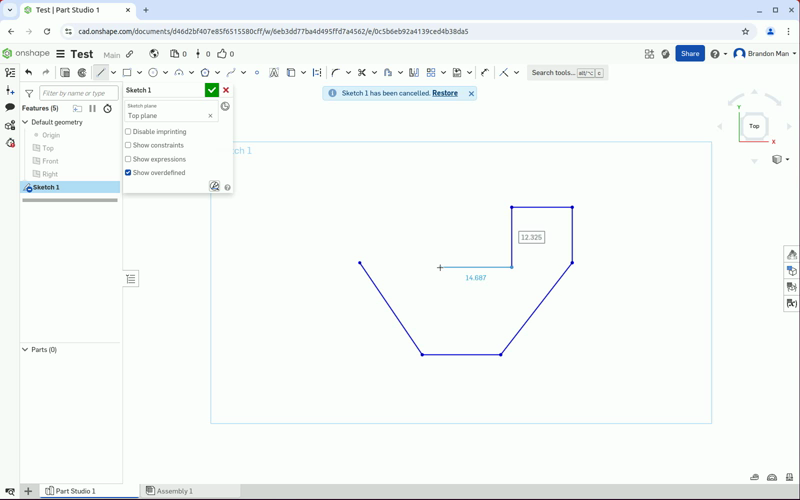
key_down(shift)
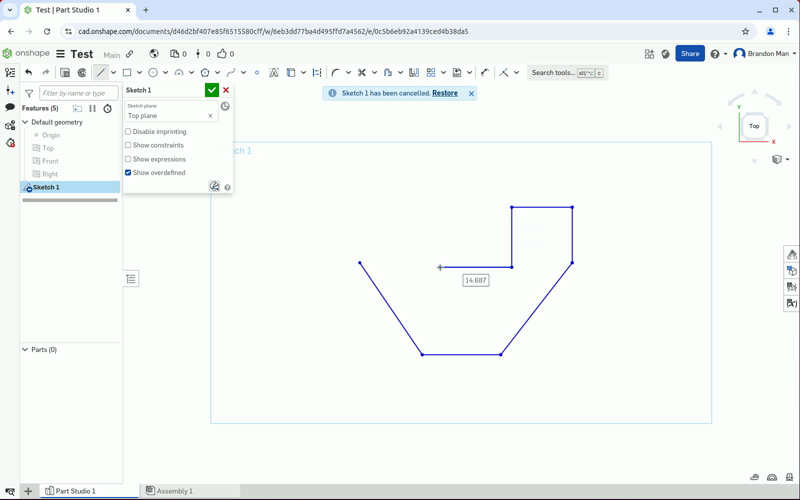
mouse_move(470, 267)
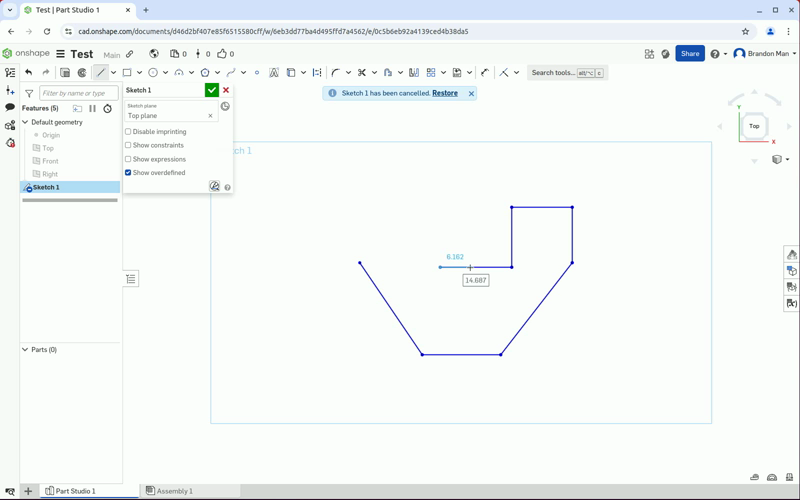
mouse_move(409, 267)
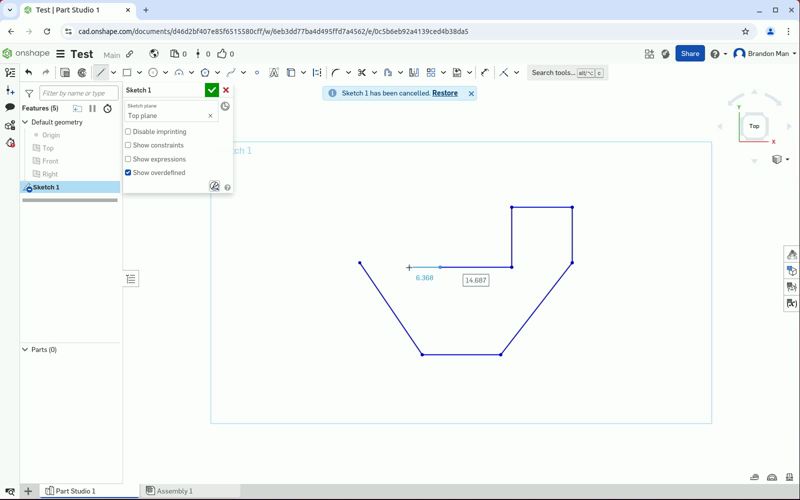
click(409, 267)
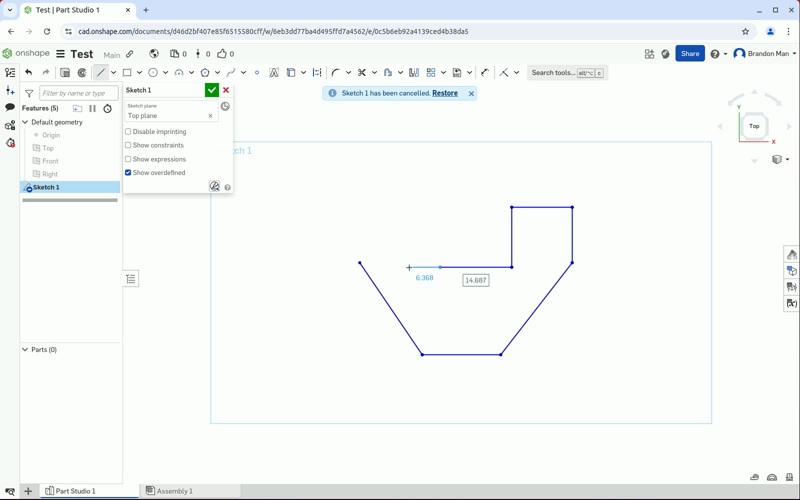
key_up(shift)
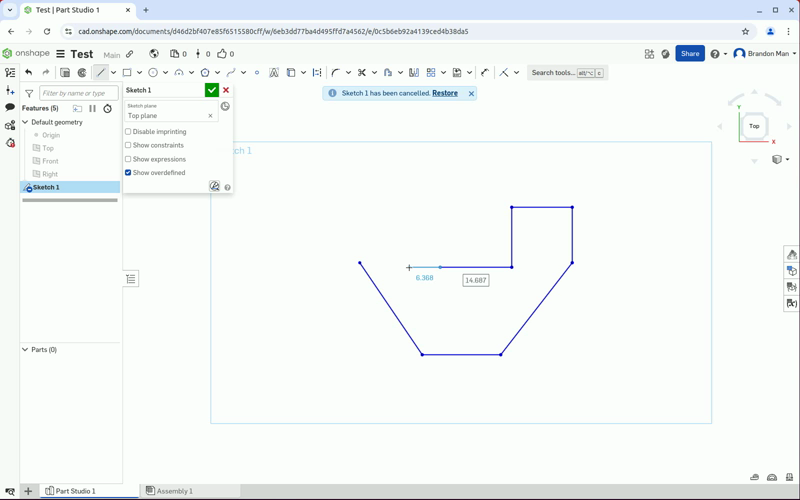
key_down(shift)
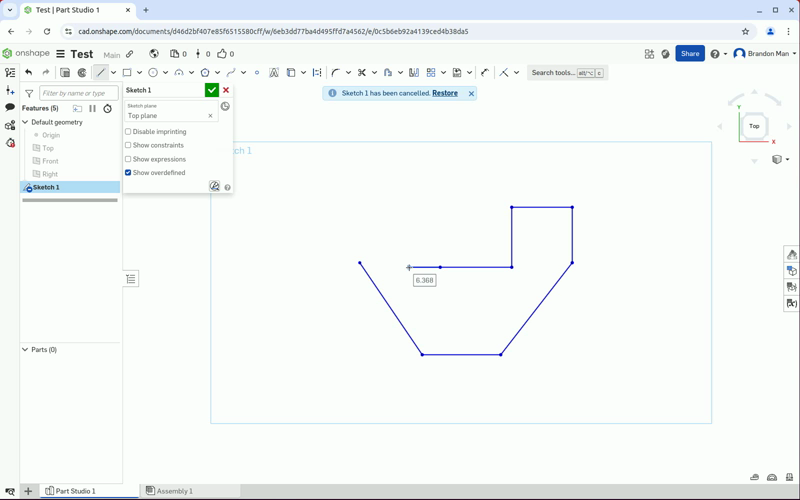
mouse_move(439, 267)
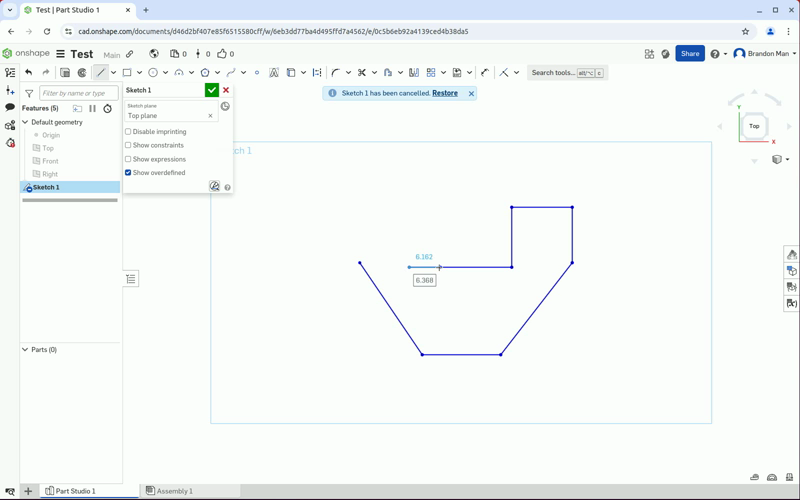
mouse_move(409, 240)
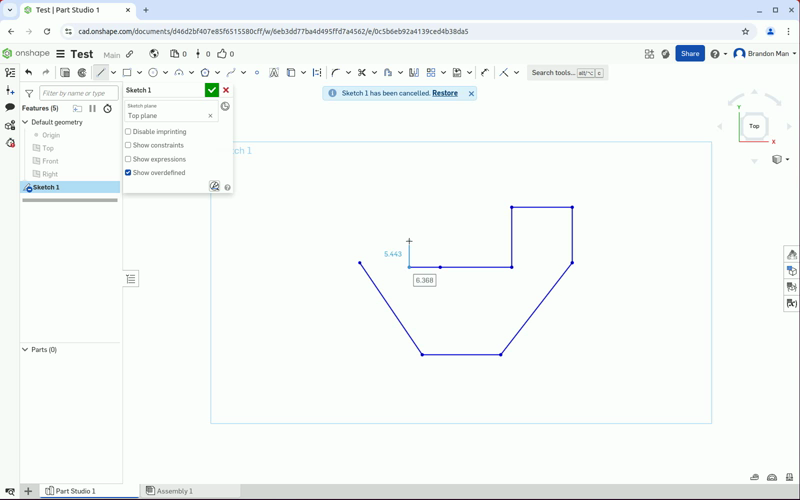
click(409, 240)
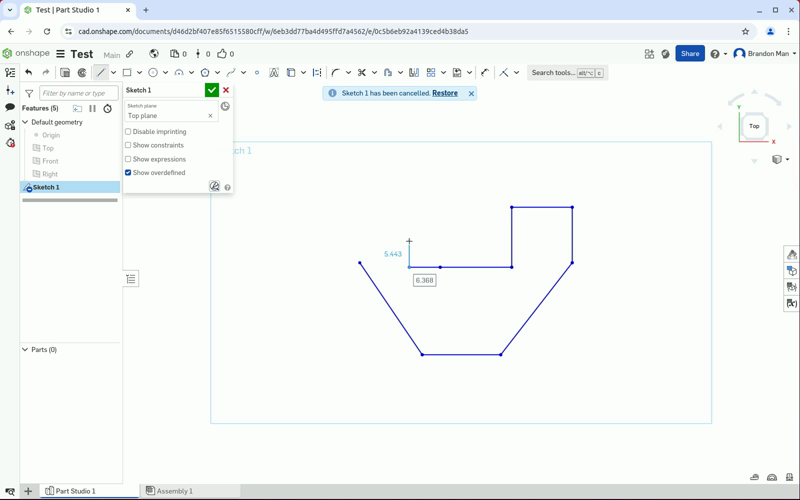
key_up(shift)
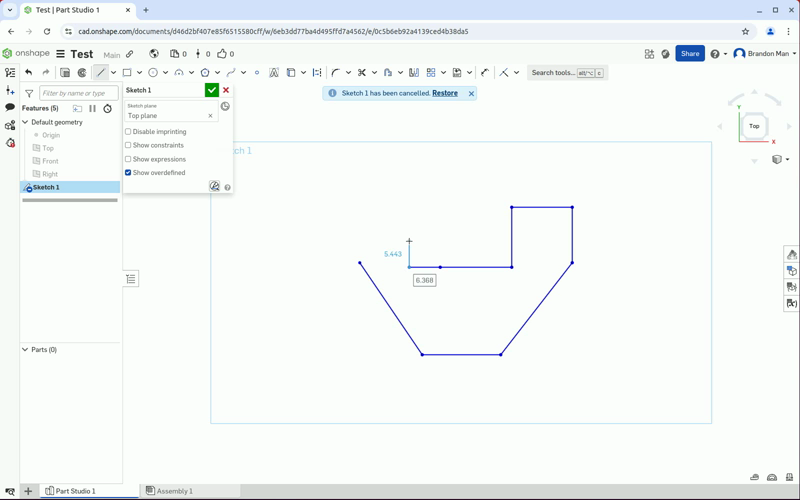
key_down(shift)
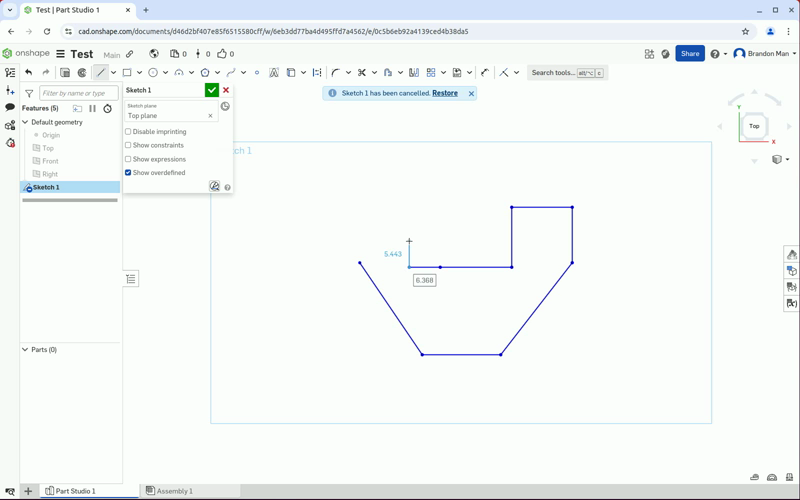
mouse_move(439, 240)
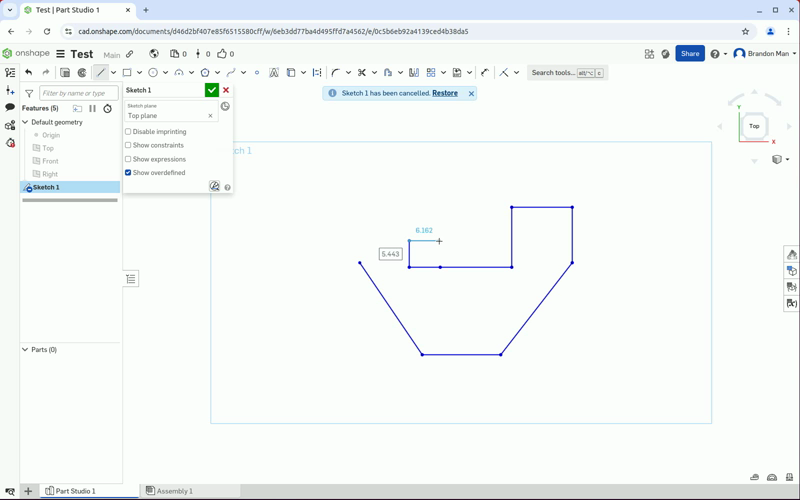
mouse_move(409, 207)
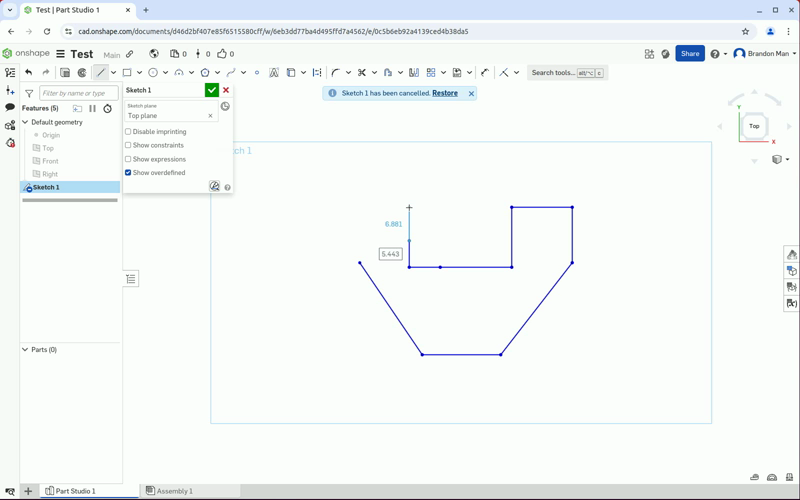
click(409, 207)
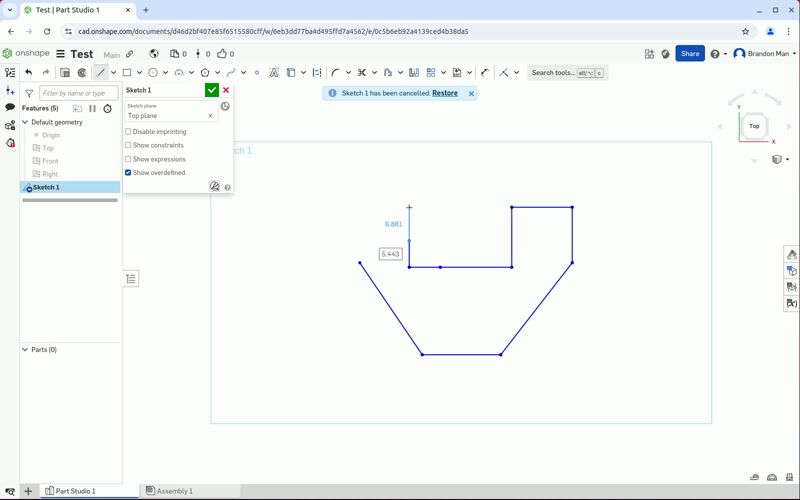
key_up(shift)
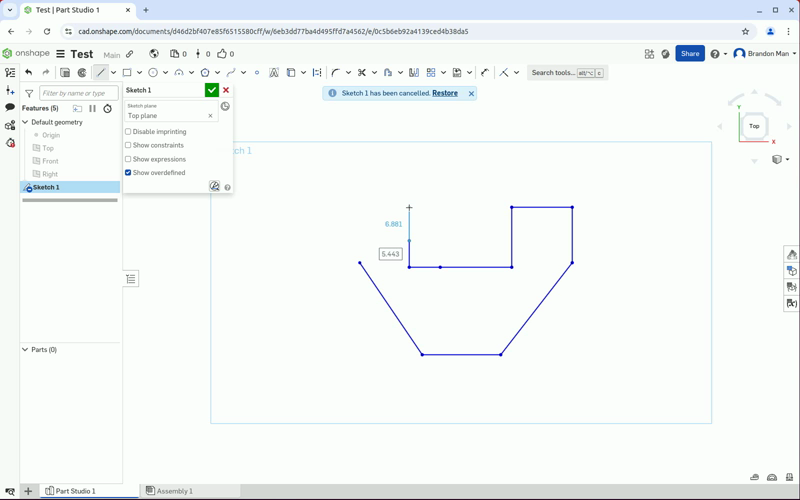
key_down(shift)
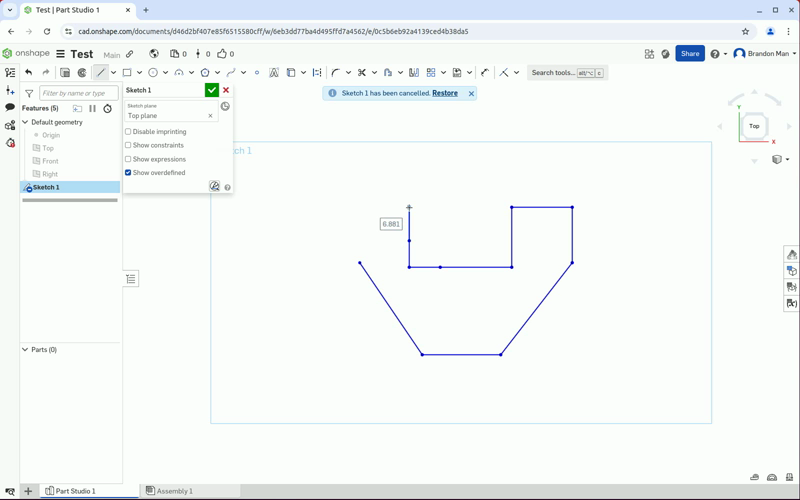
mouse_move(439, 207)
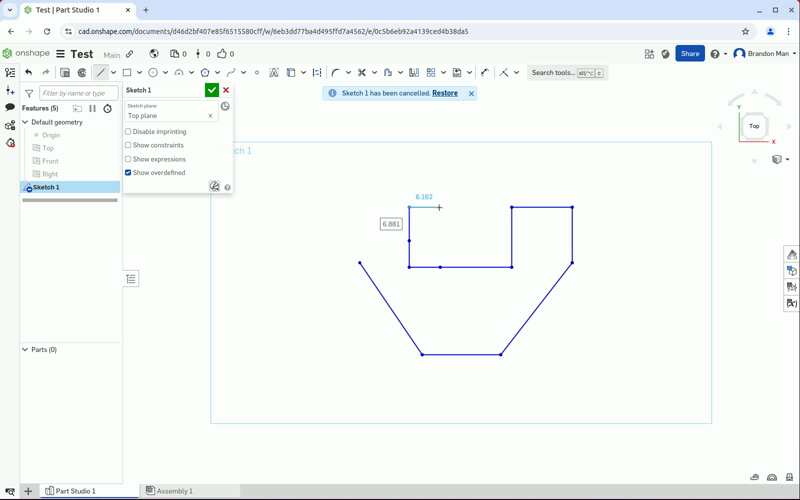
mouse_move(359, 207)
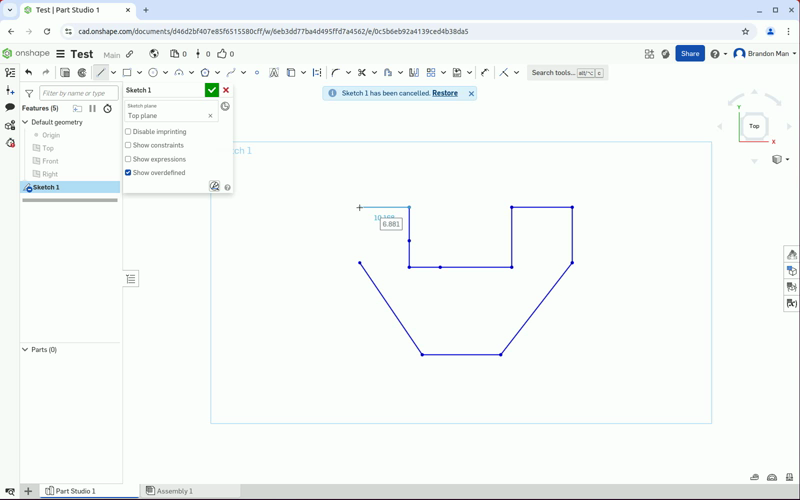
click(359, 207)
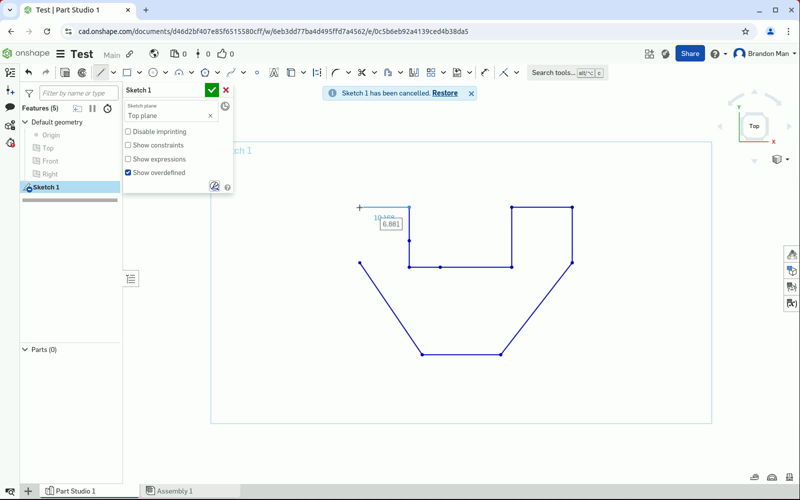
key_up(shift)
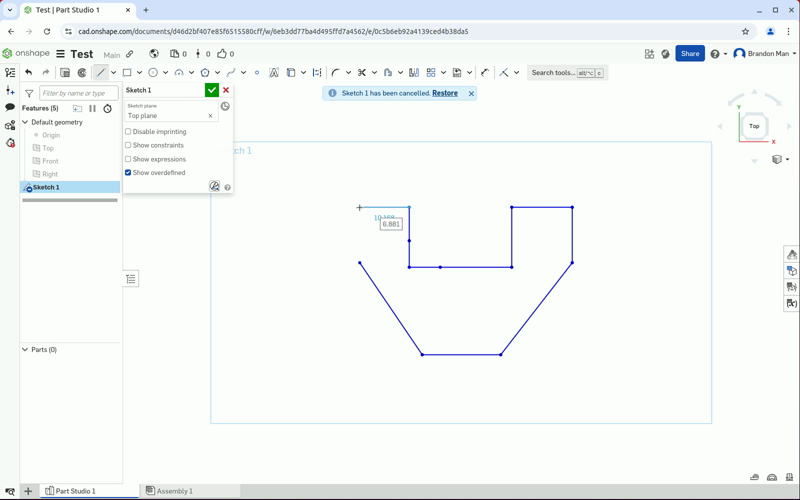
mouse_move(389, 207)
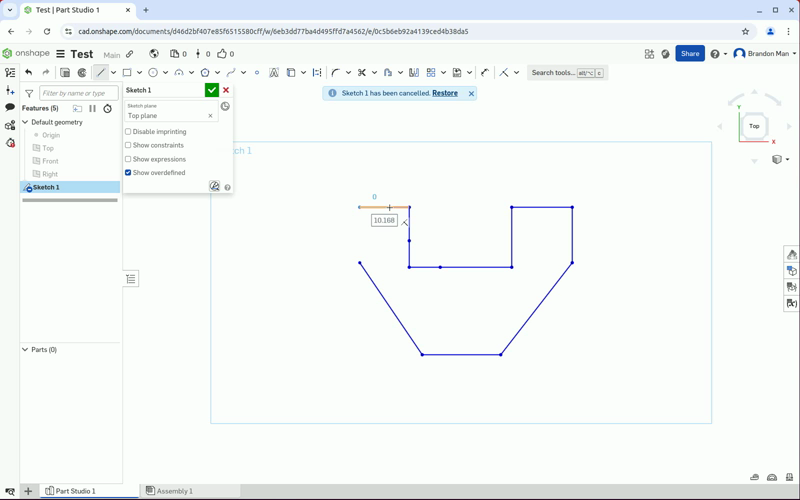
key_down(shift)
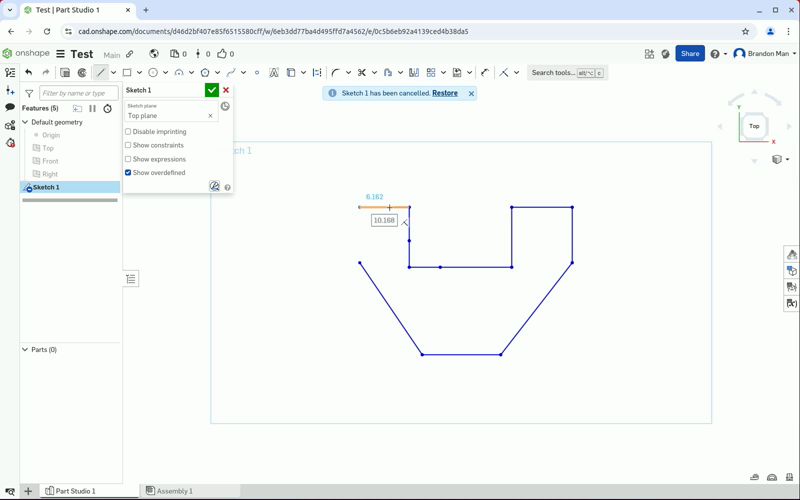
mouse_move(359, 262)
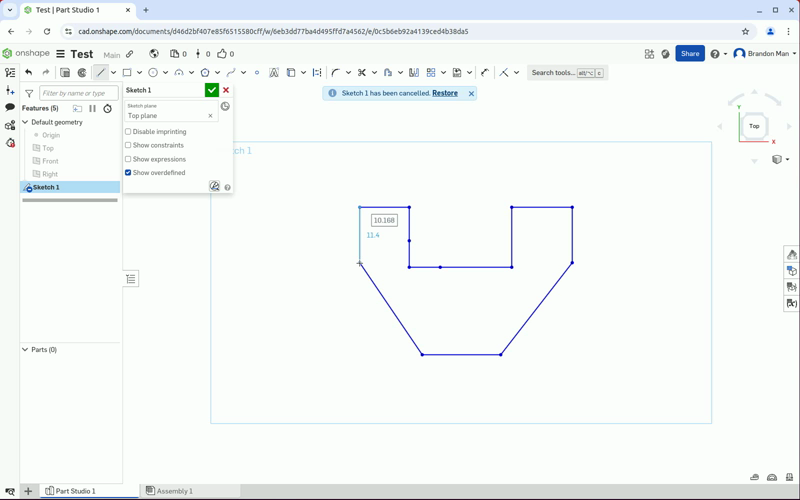
key_up(shift)
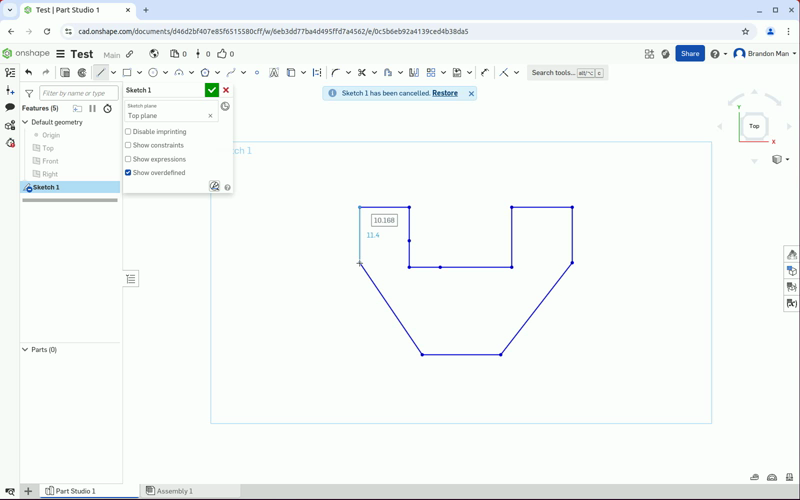
click(359, 262)
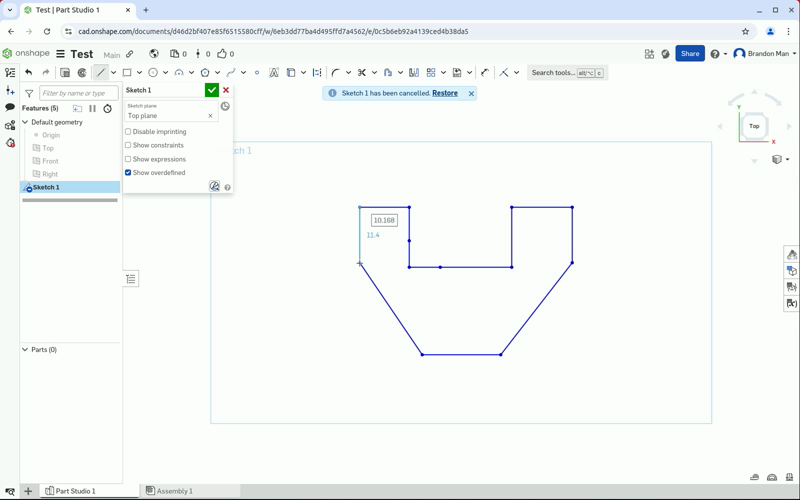
key(esc)
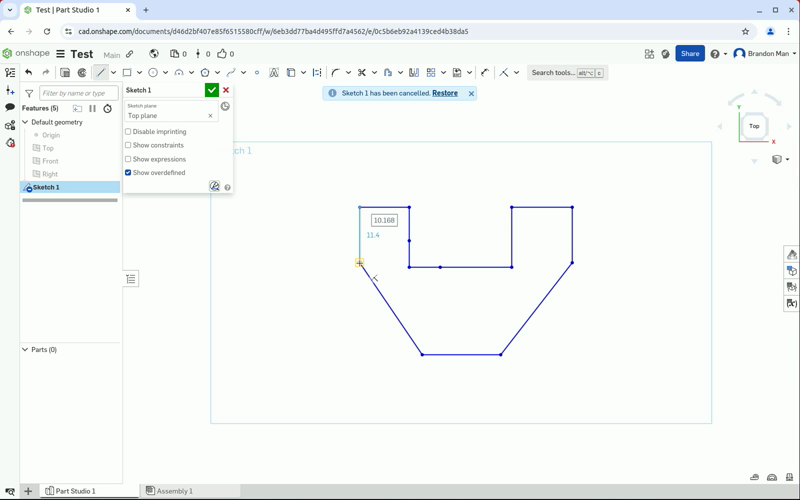
key(c)
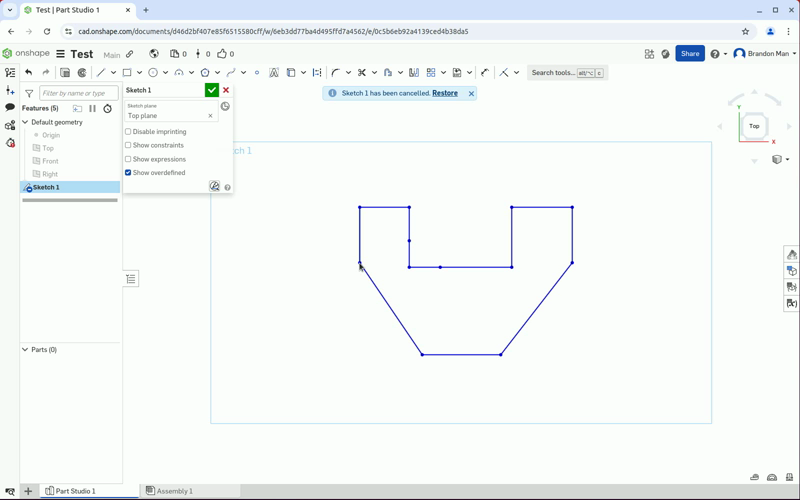
key_down(shift)
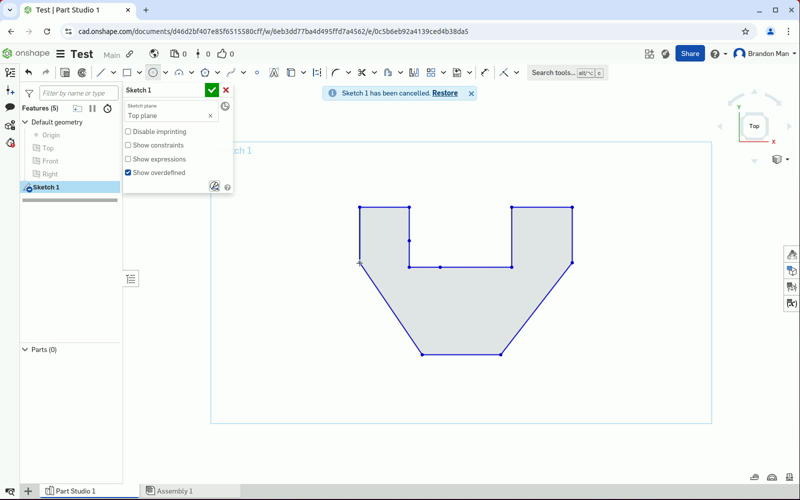
mouse_move(386, 231)
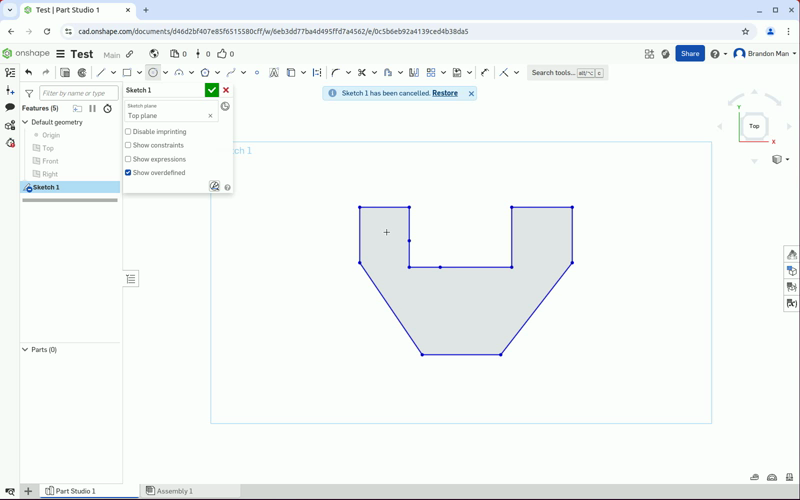
click(386, 231)
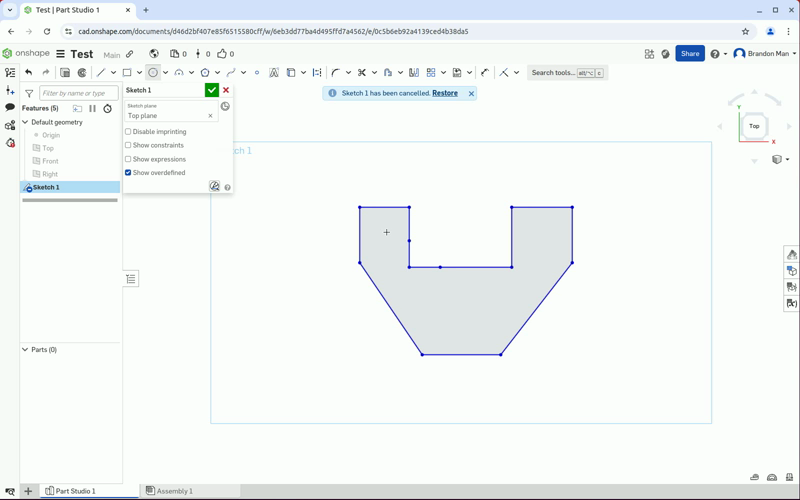
key_up(shift)
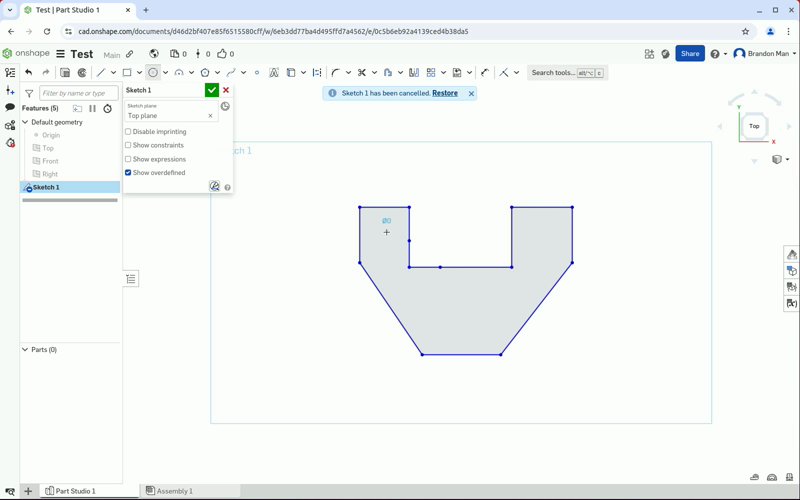
mouse_move(400, 231)
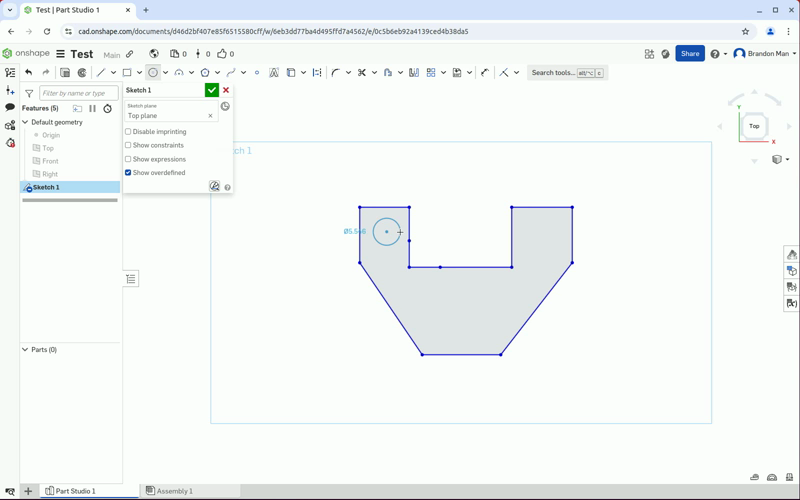
click(400, 231)
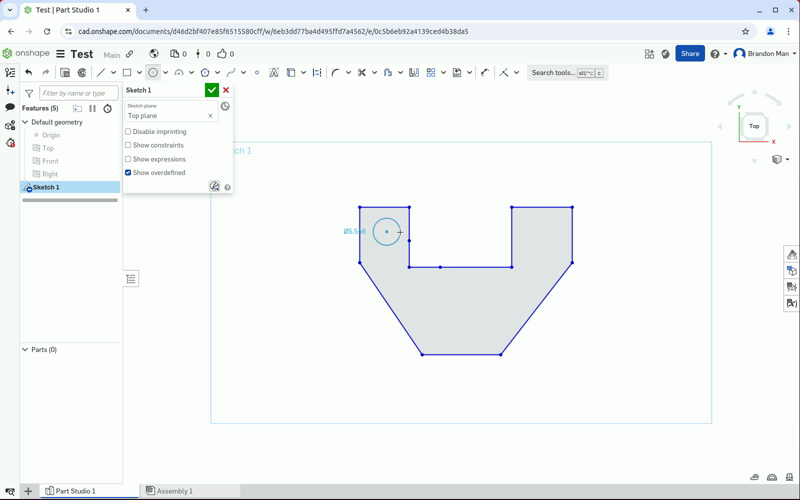
key(esc)
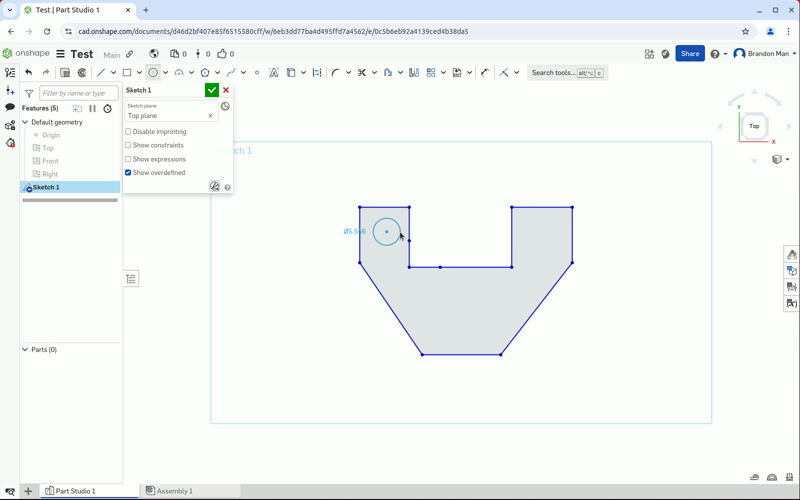
key(c)
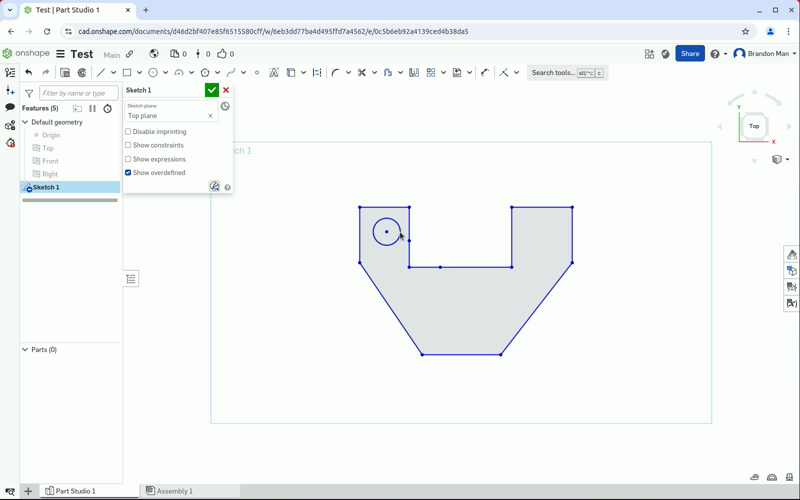
key_down(shift)
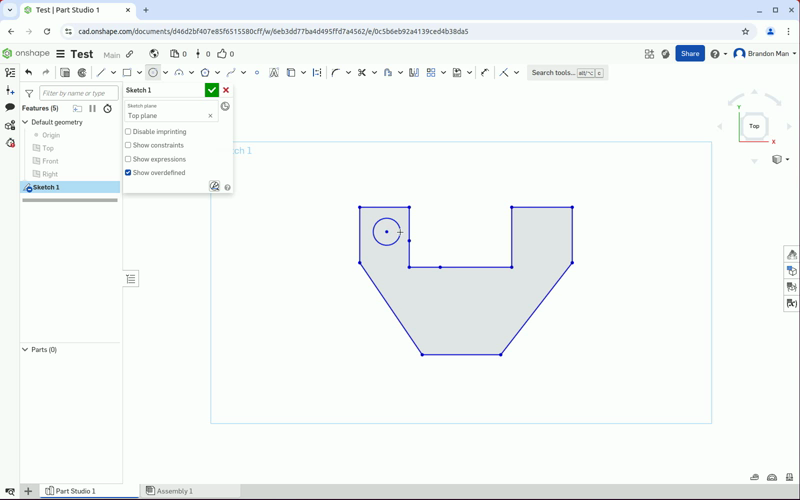
mouse_move(543, 234)
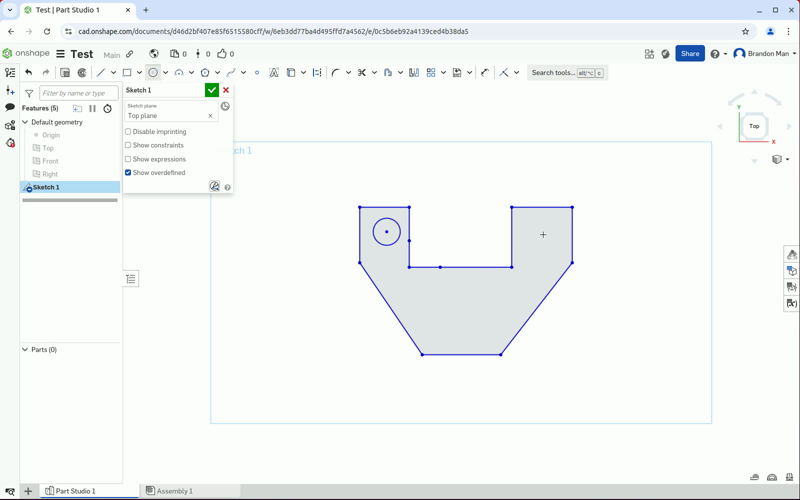
click(543, 234)
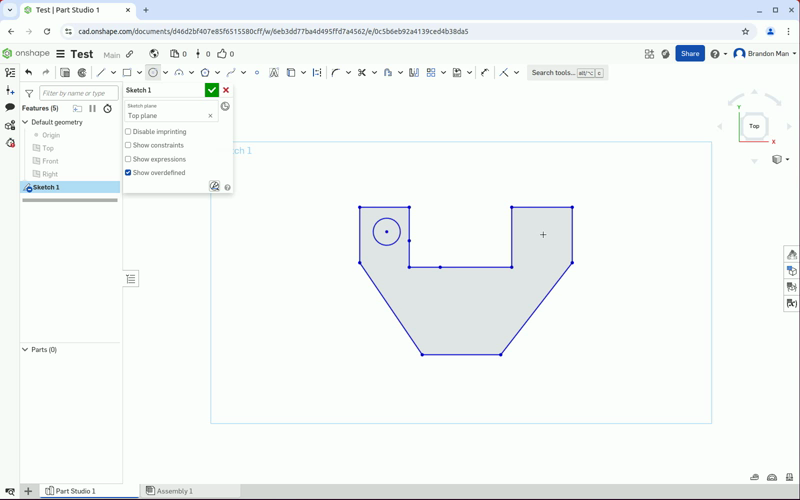
key_up(shift)
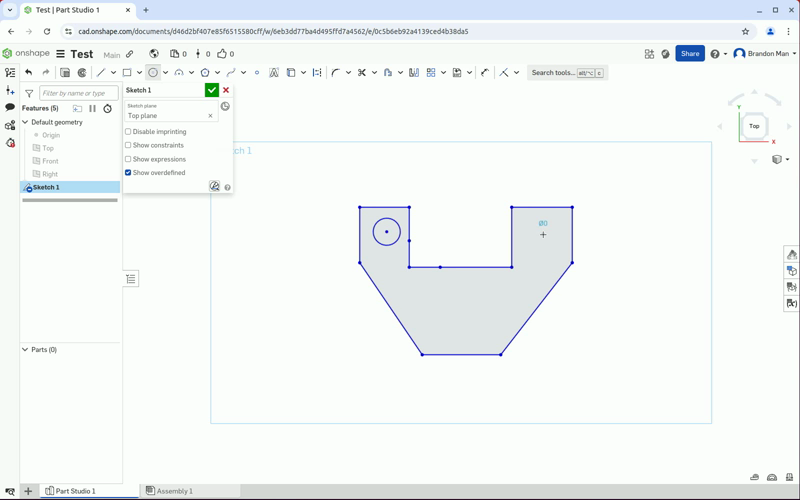
mouse_move(556, 234)
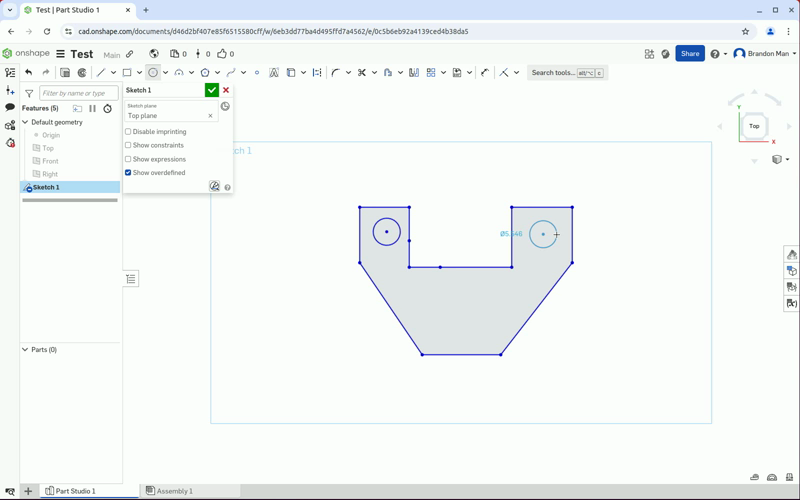
click(556, 234)
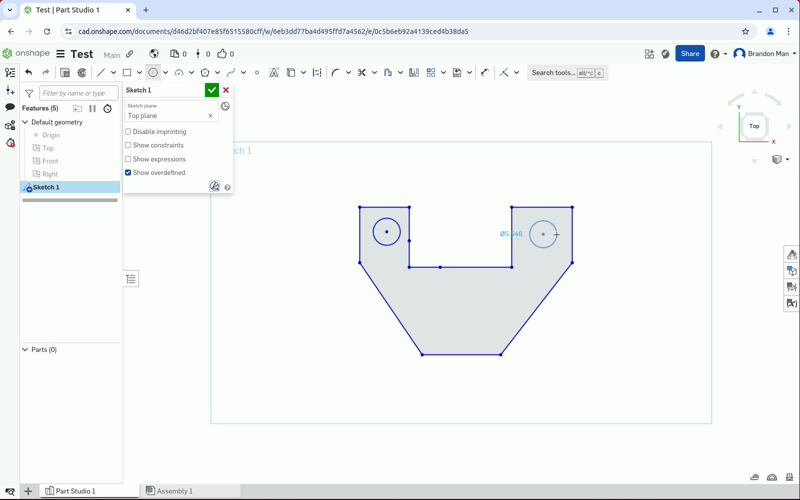
key(esc)
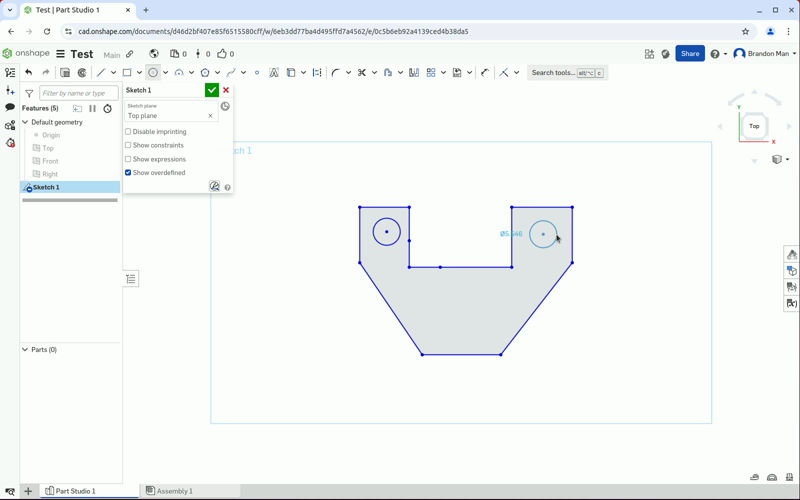
mouse_move(432, 307)
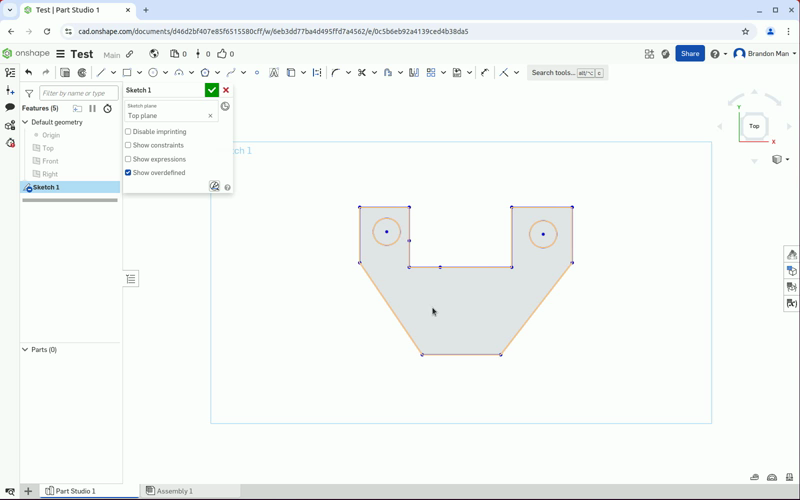
click(432, 307)
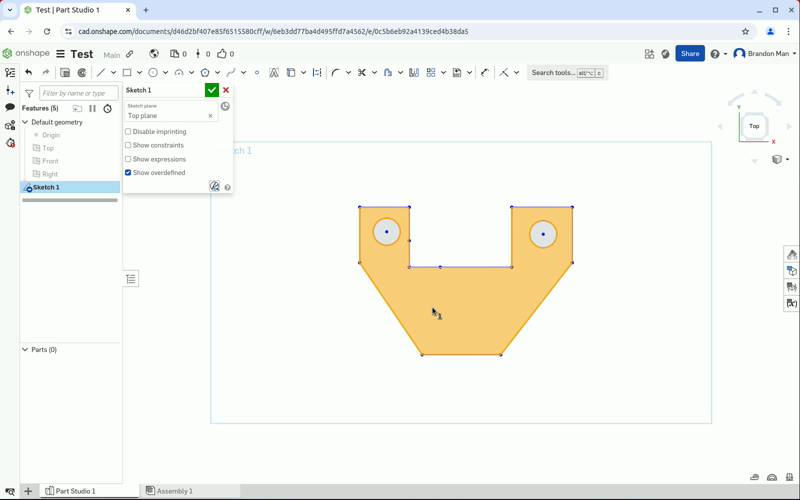
mouse_move(73, 352)
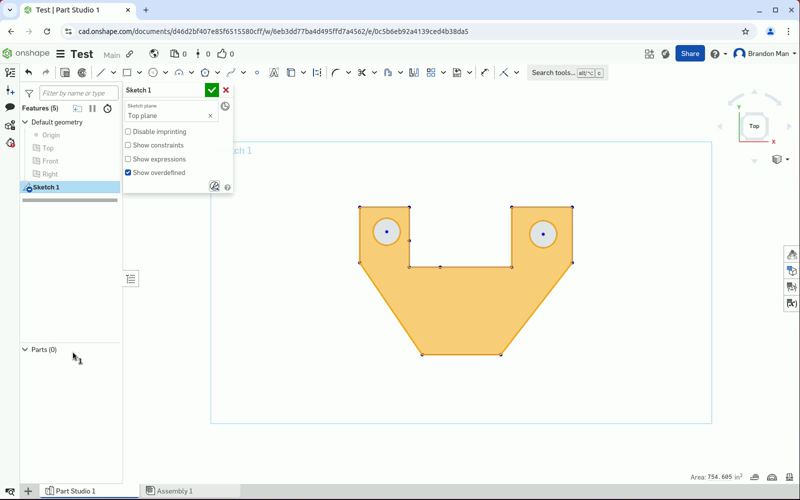
key(shift+y)
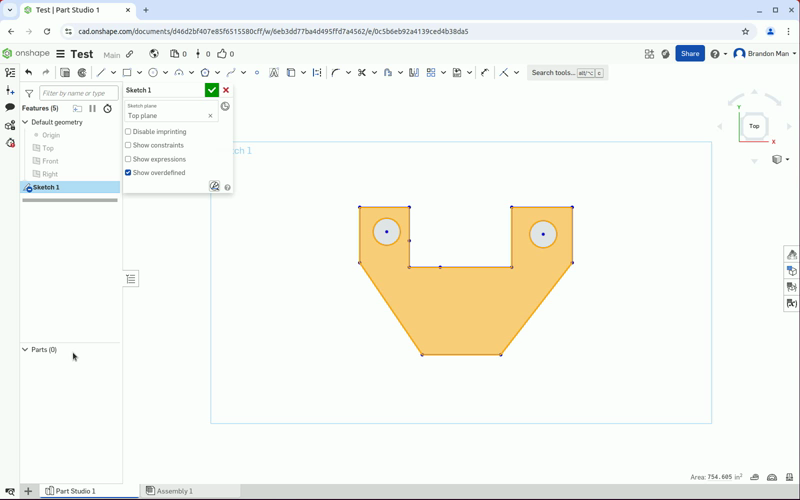
key(shift+e)
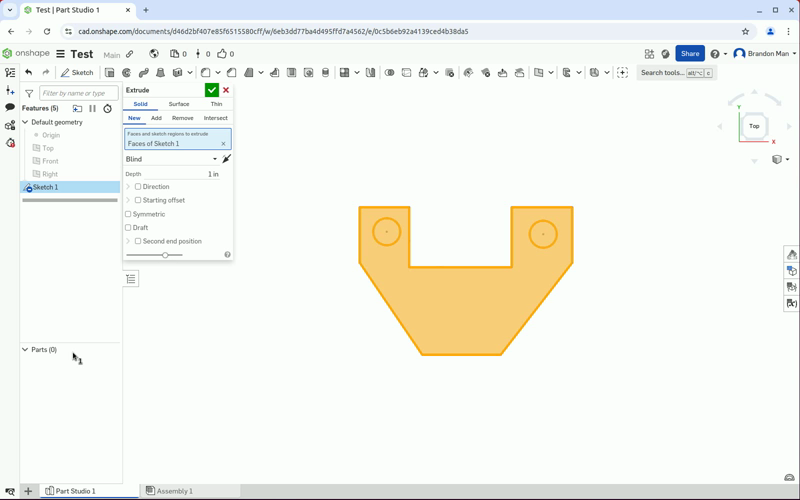
mouse_move(143, 106)
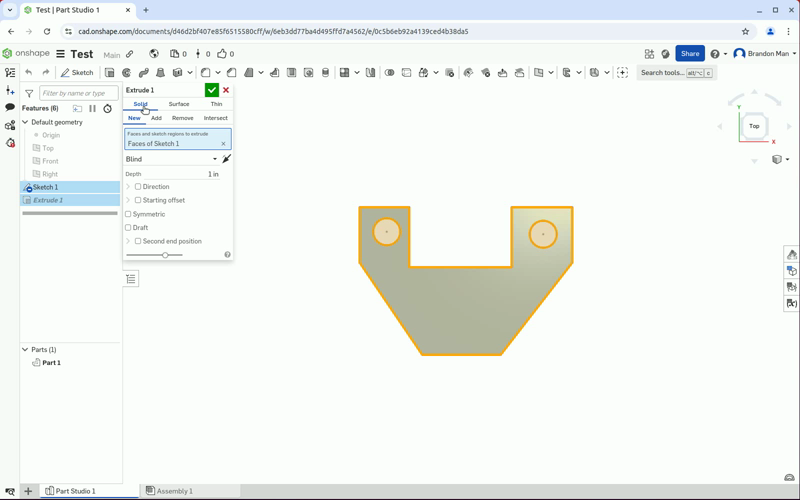
click(143, 106)
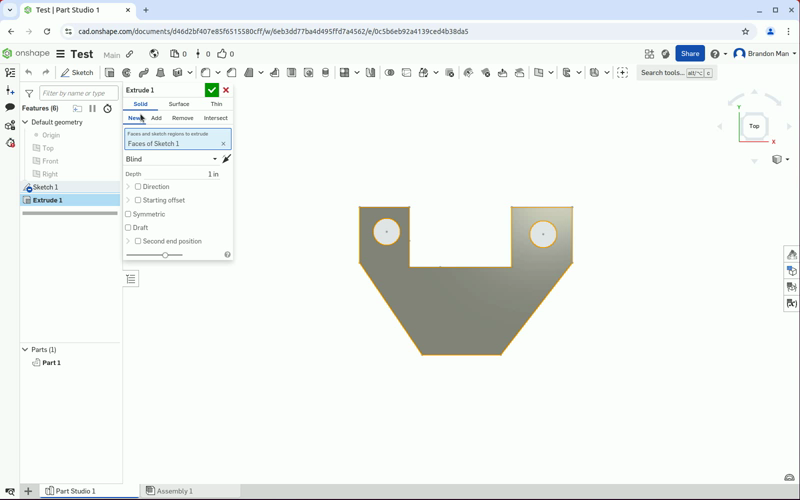
mouse_move(137, 120)
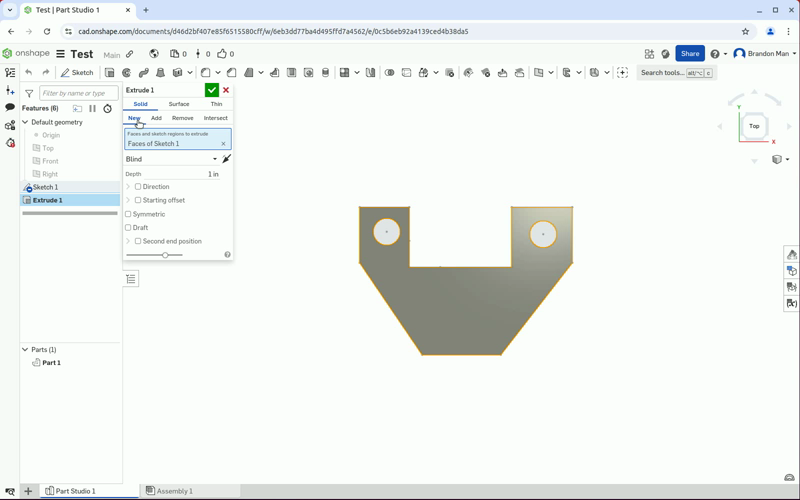
click(137, 120)
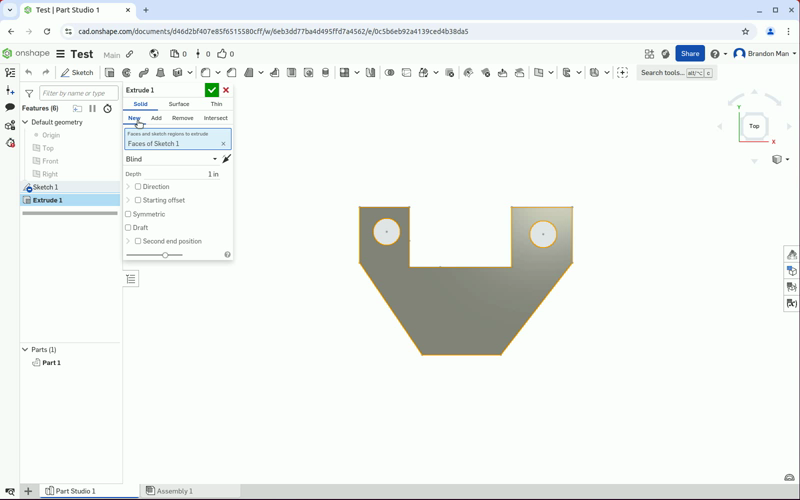
key(tab, 4)
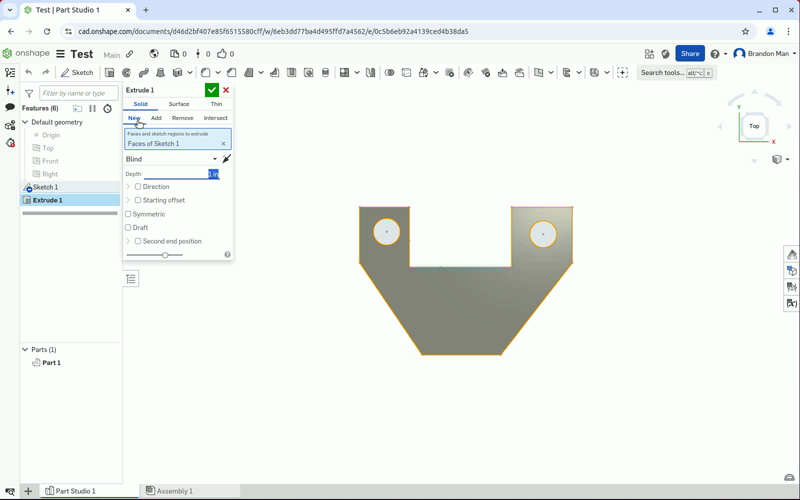
text(4.574)
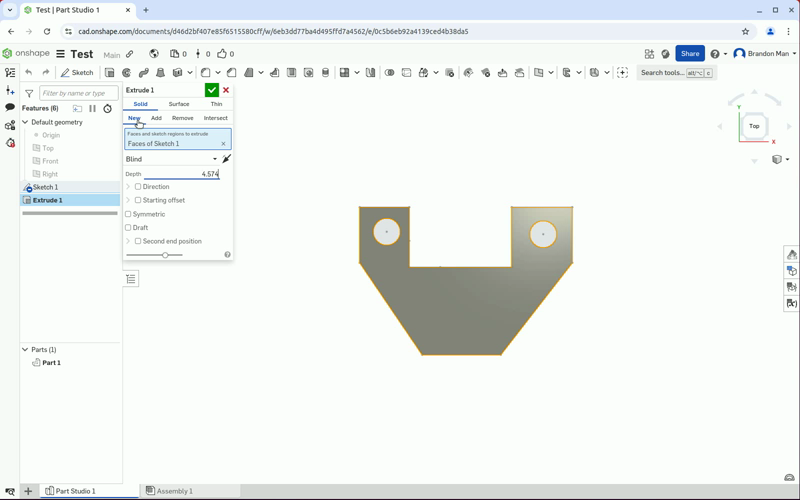
key(enter)
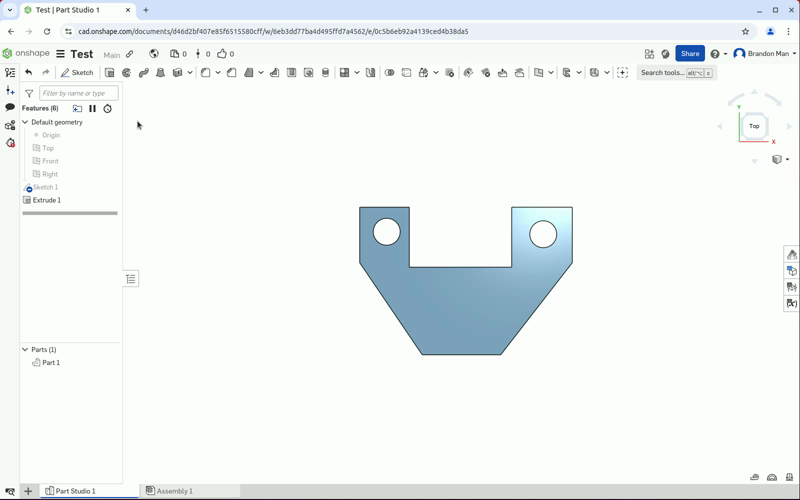
key(shift+h)
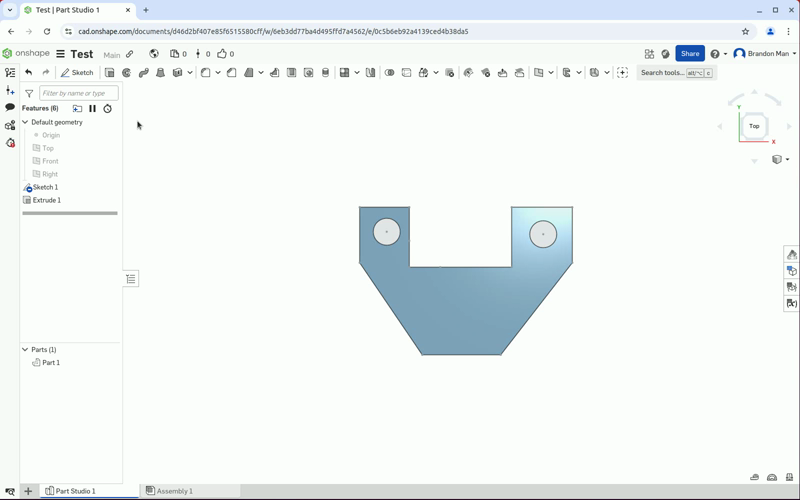
key(shift+h)
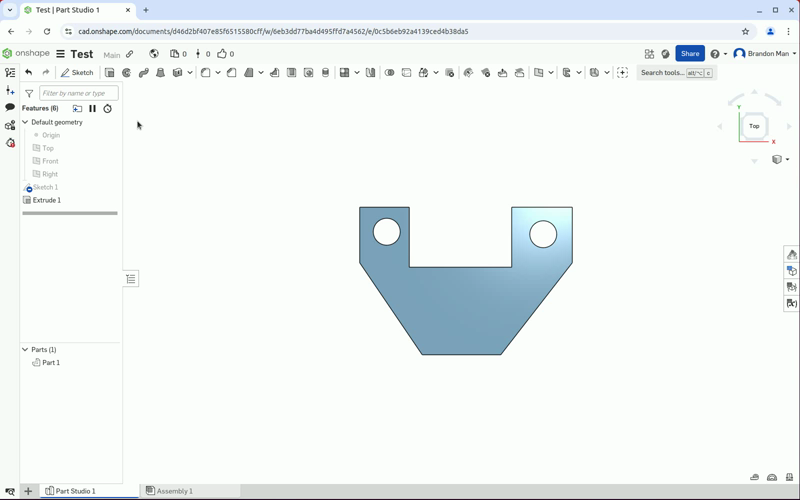
mouse_move(73, 189)
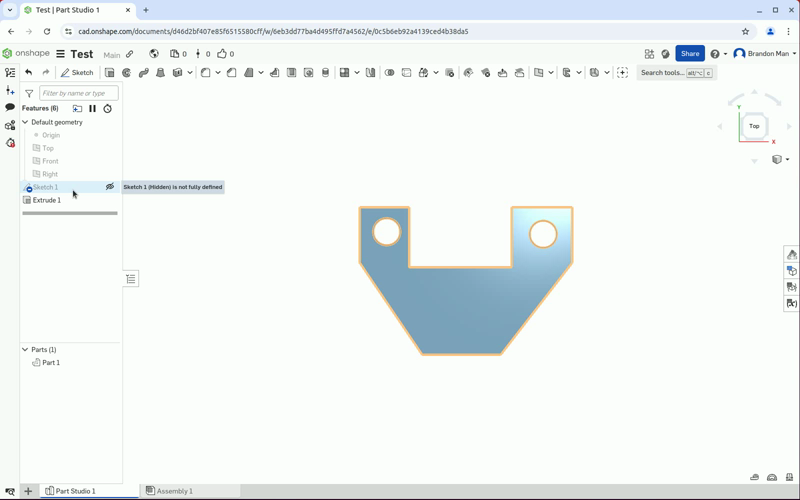
click(73, 189)
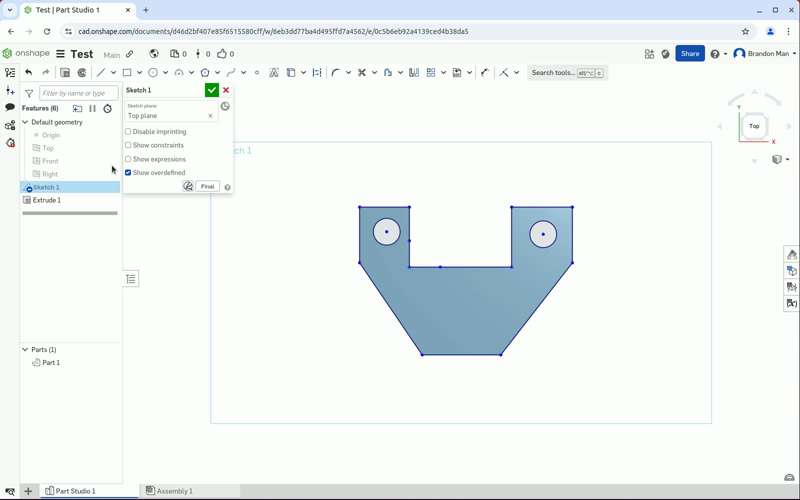
mouse_move(229, 92)
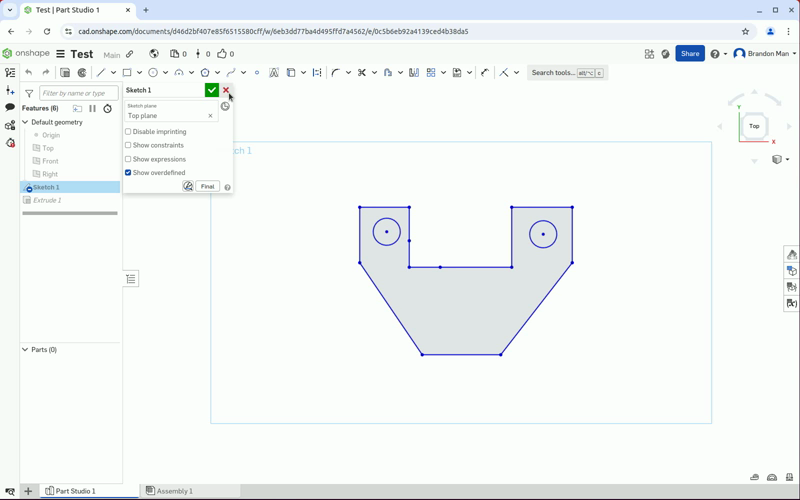
click(229, 92)
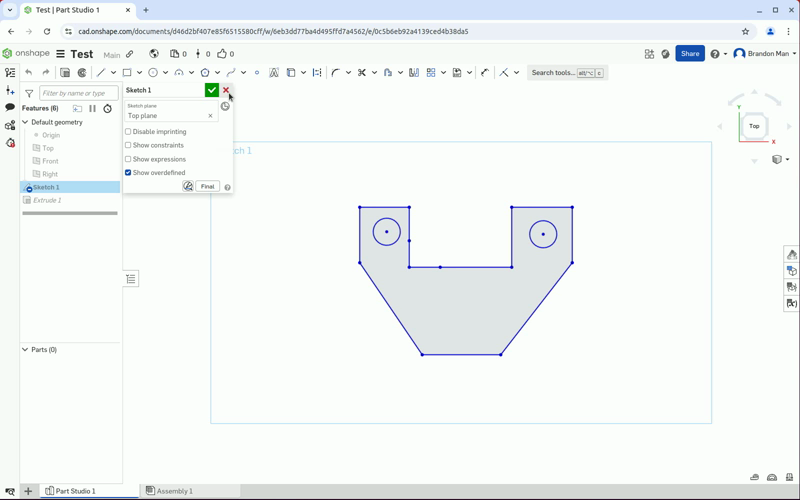
key(shift+s)
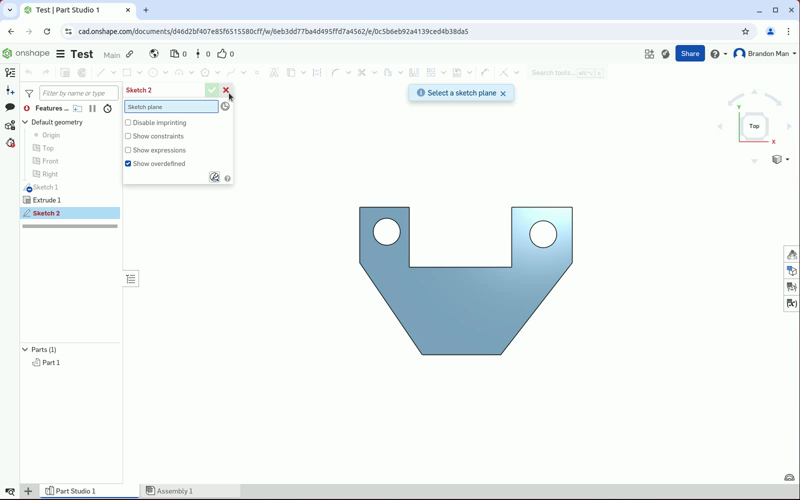
mouse_move(73, 150)
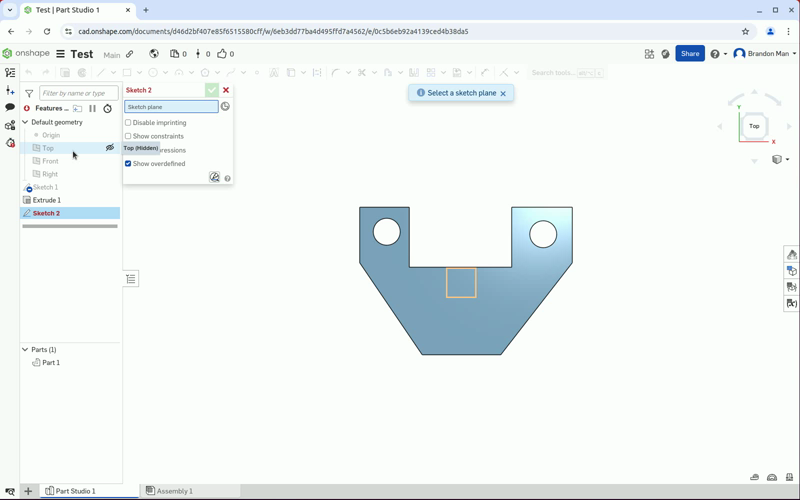
click(73, 150)
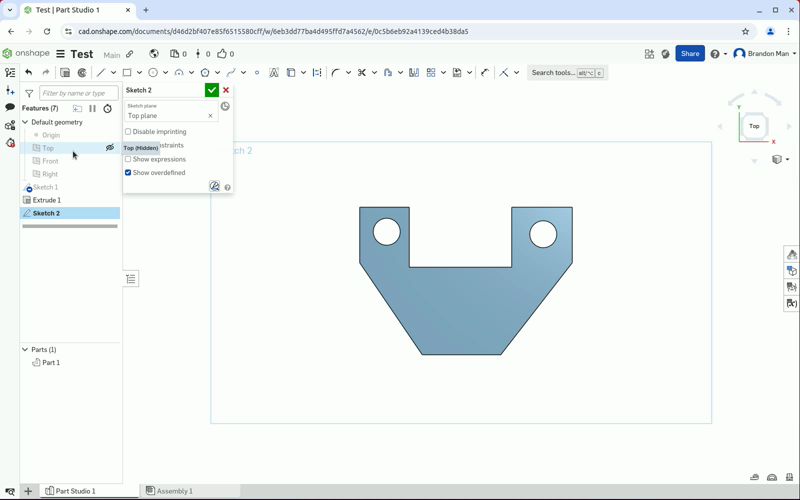
mouse_move(73, 352)
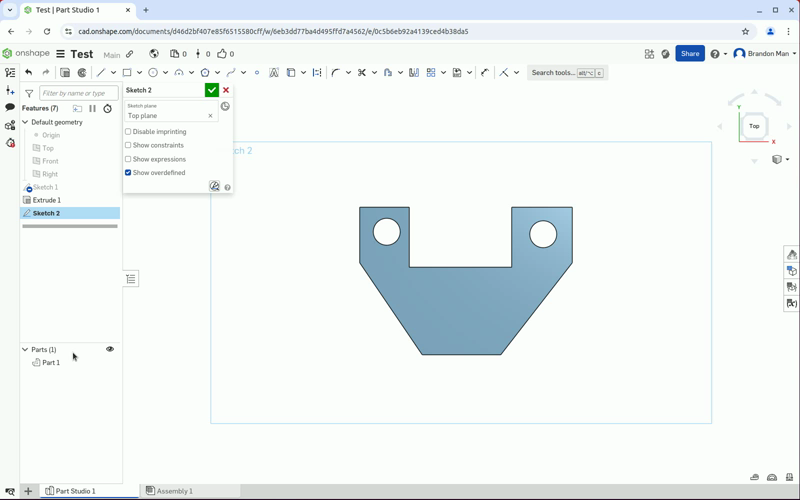
key(y)
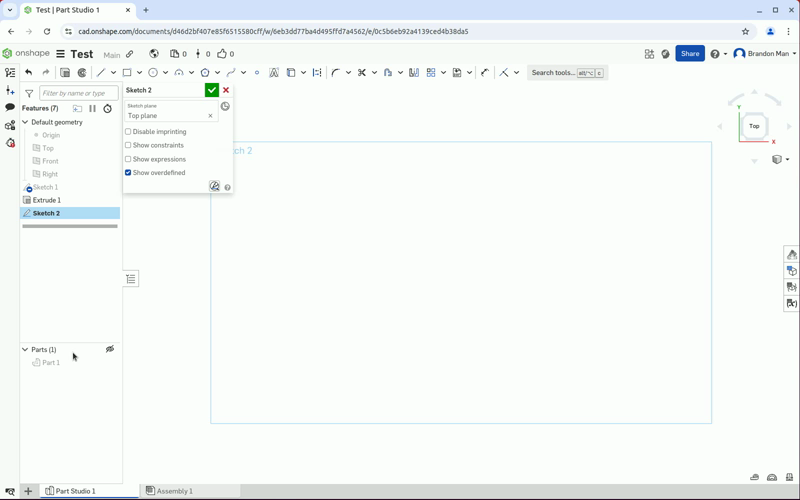
key(l)
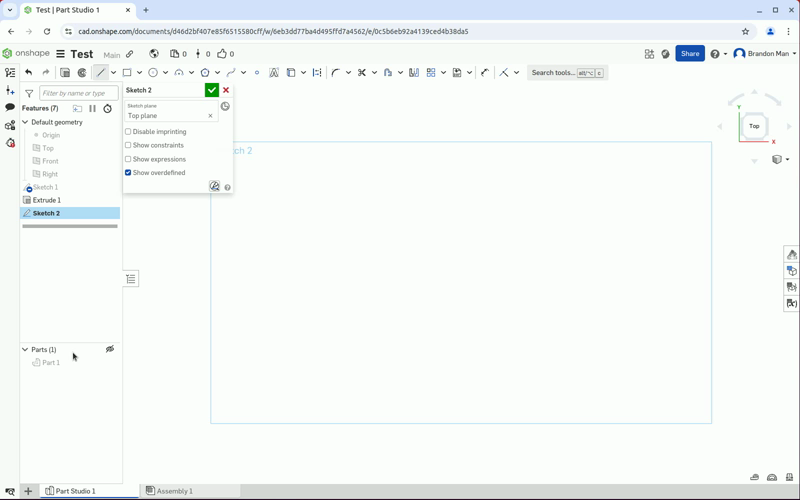
key_down(shift)
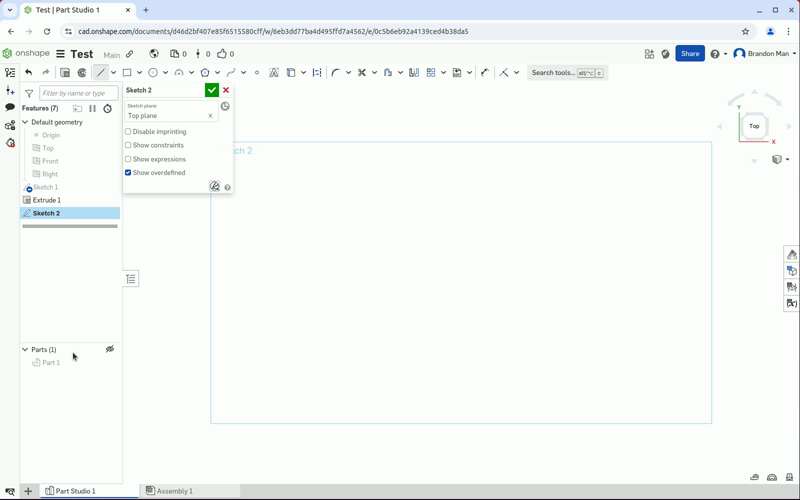
mouse_move(439, 268)
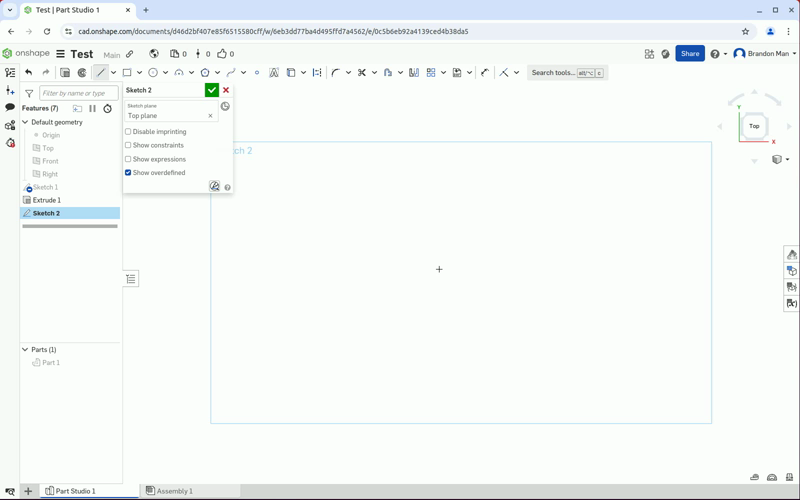
click(439, 268)
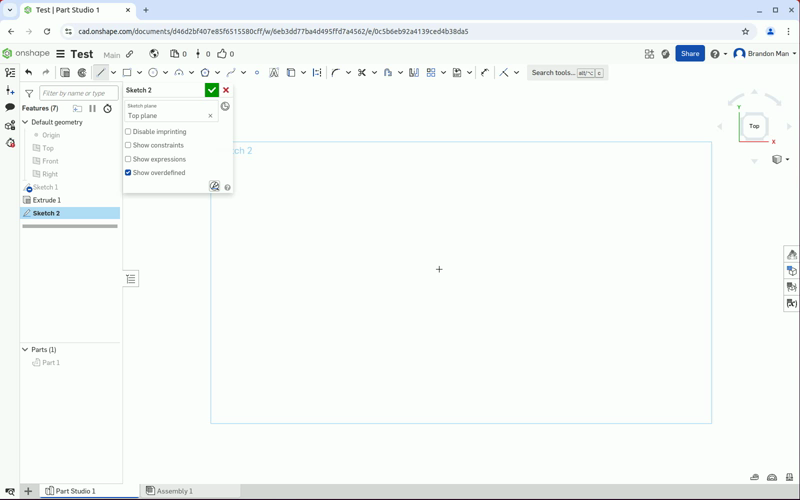
key_up(shift)
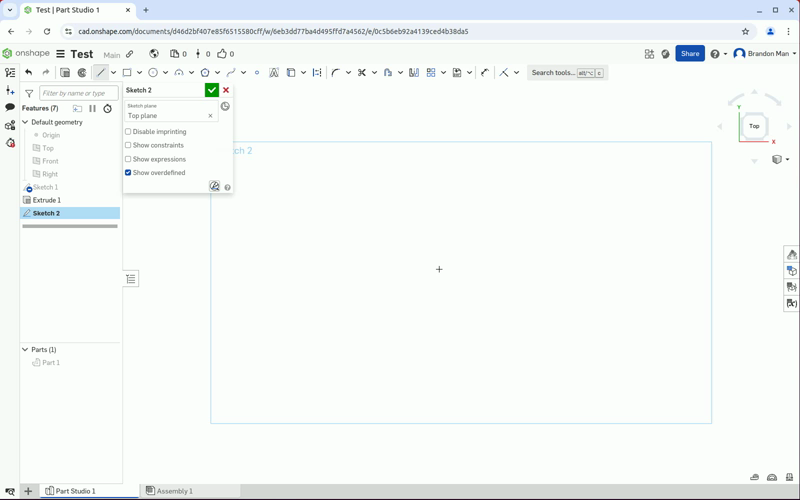
key_down(shift)
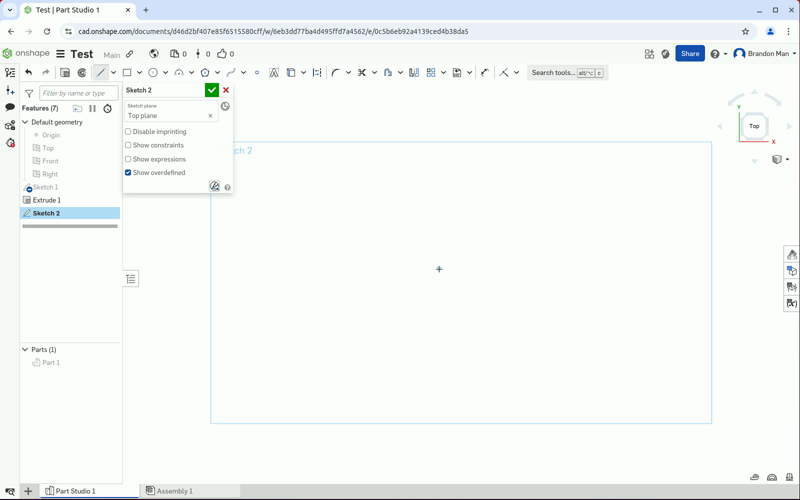
mouse_move(512, 268)
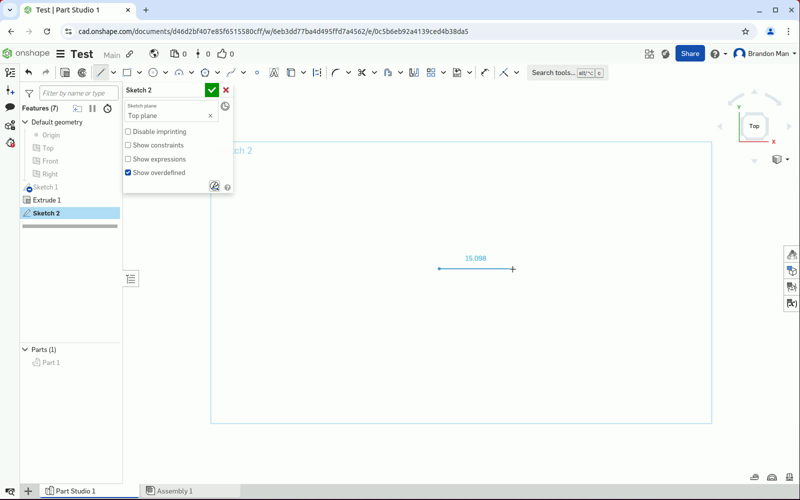
click(512, 268)
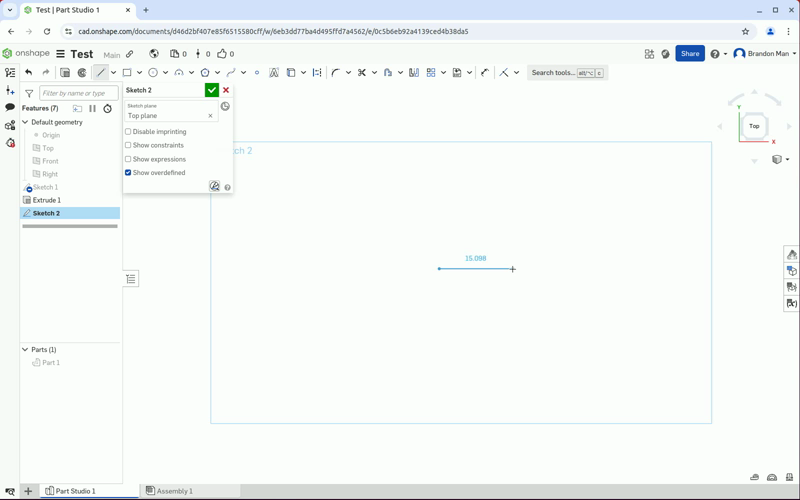
key_up(shift)
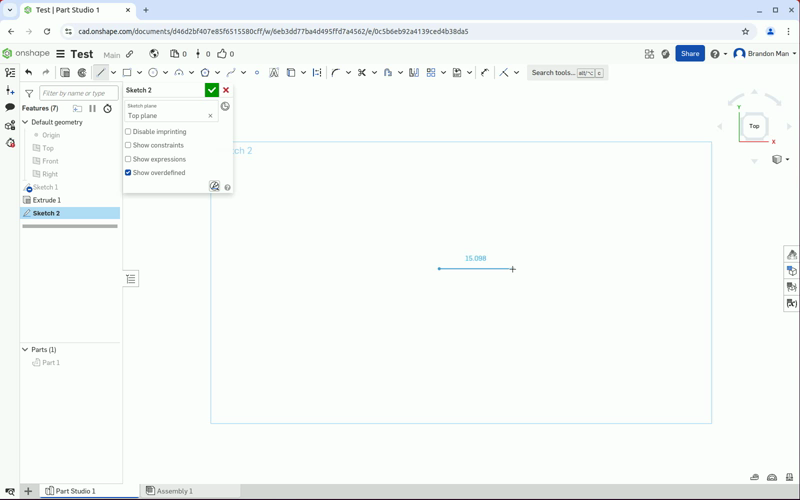
key_down(shift)
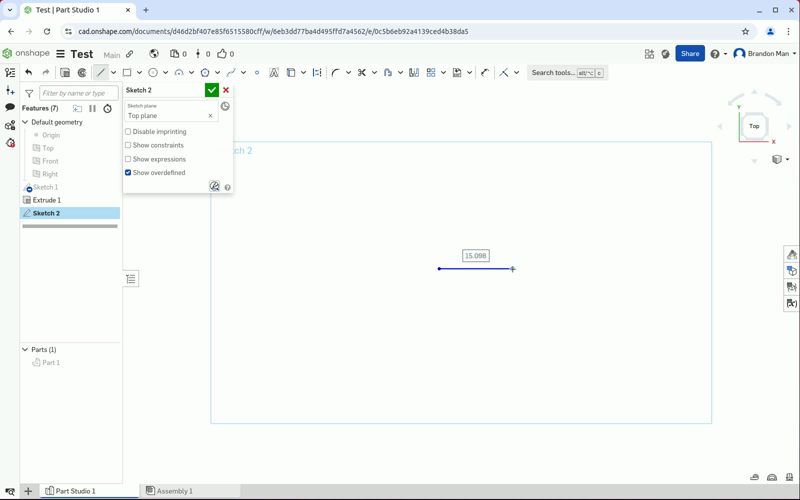
mouse_move(512, 206)
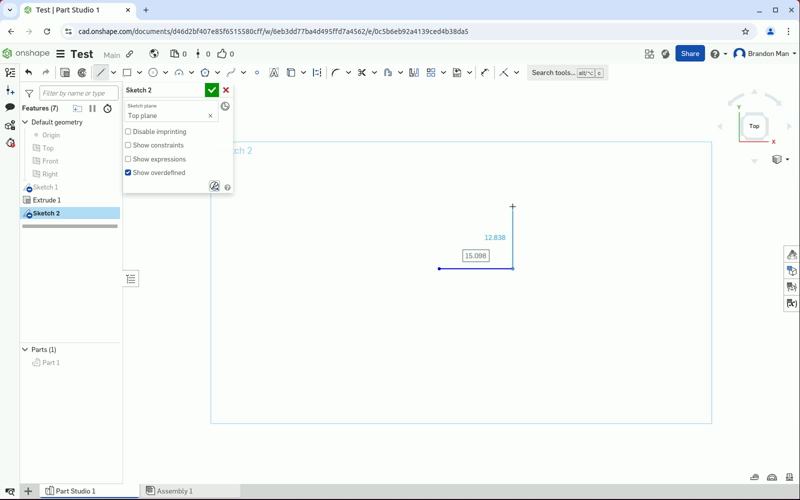
click(512, 206)
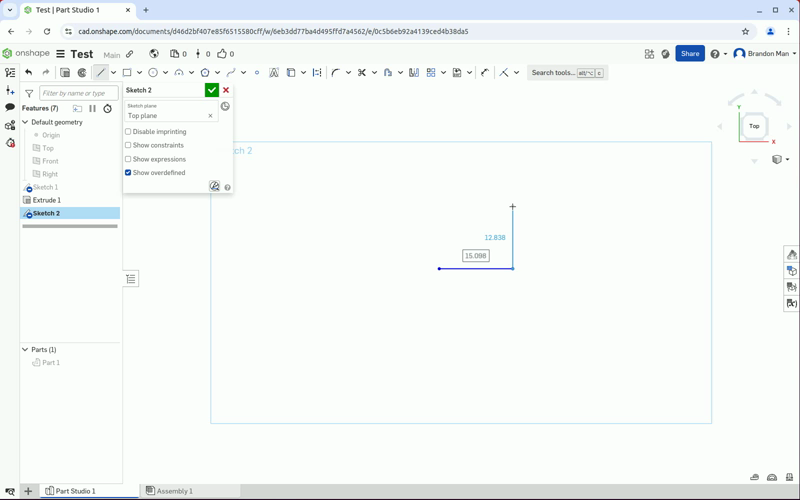
key_up(shift)
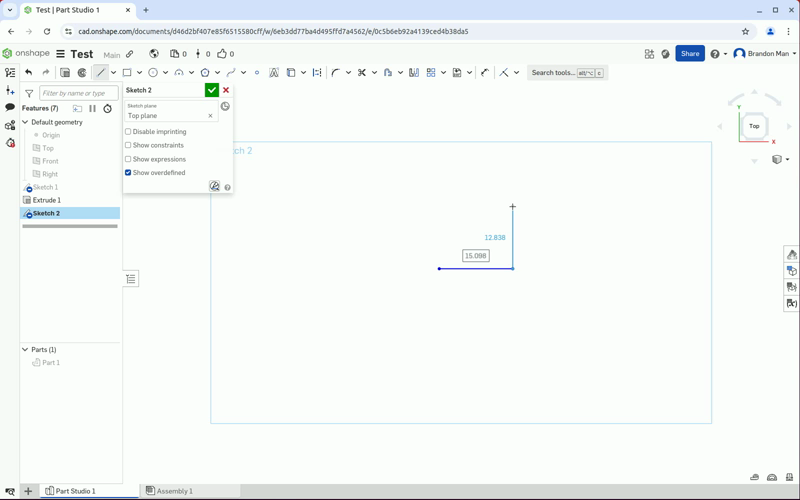
key_down(shift)
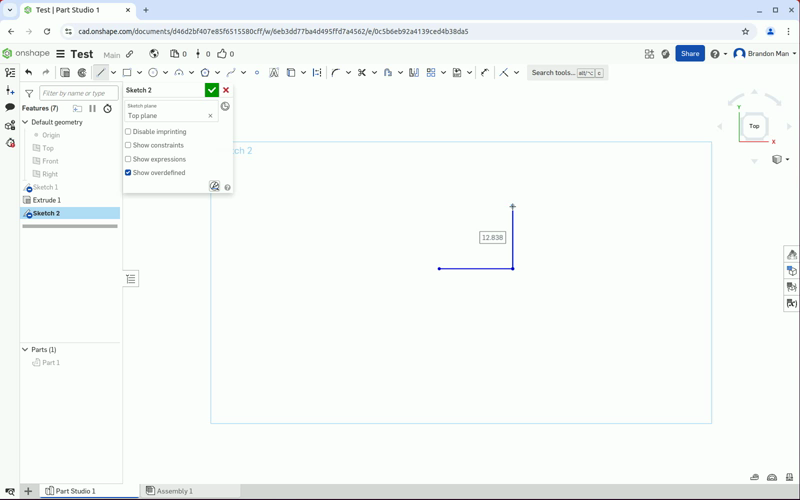
mouse_move(439, 206)
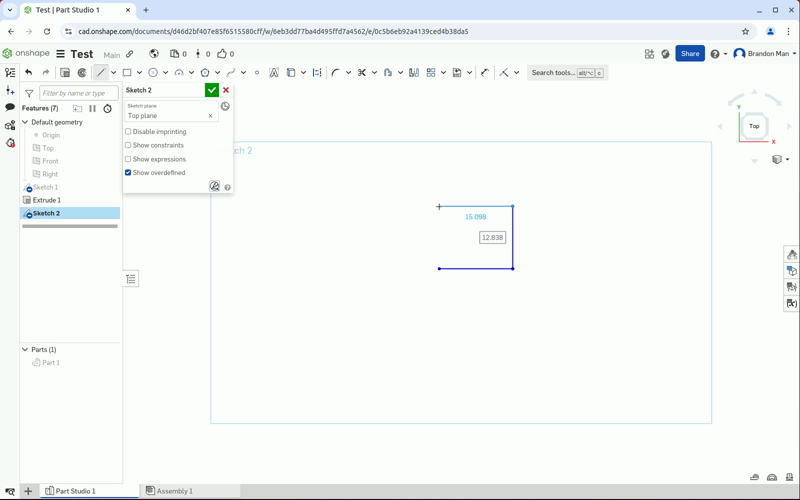
click(439, 206)
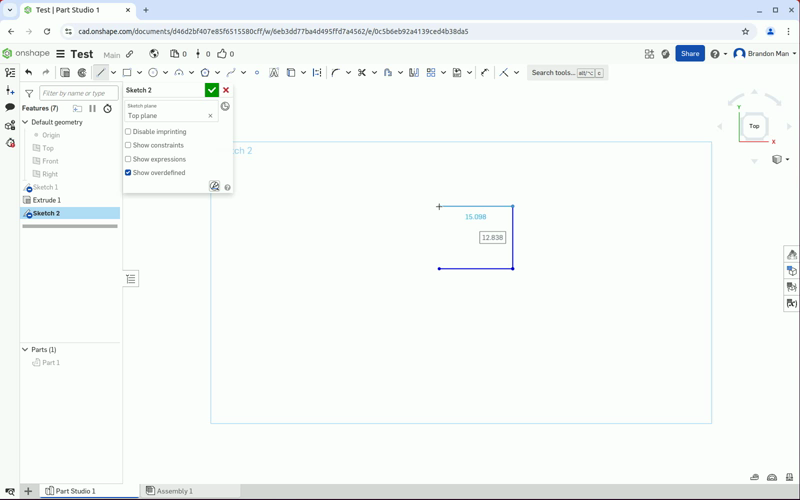
key_up(shift)
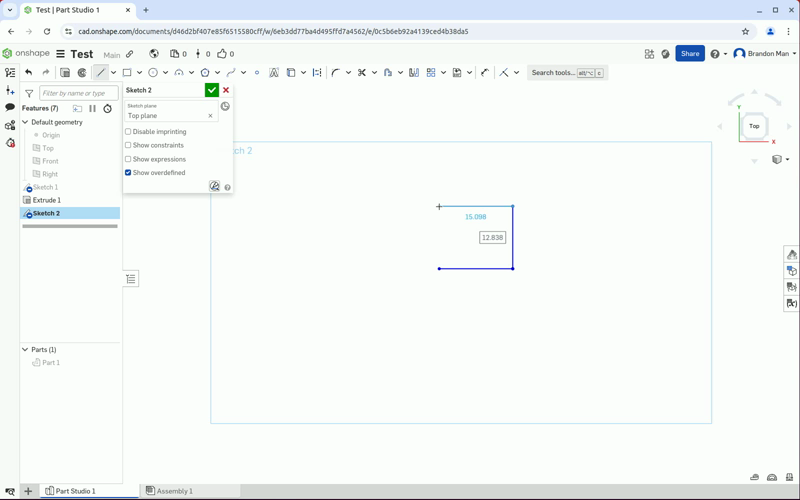
key_down(shift)
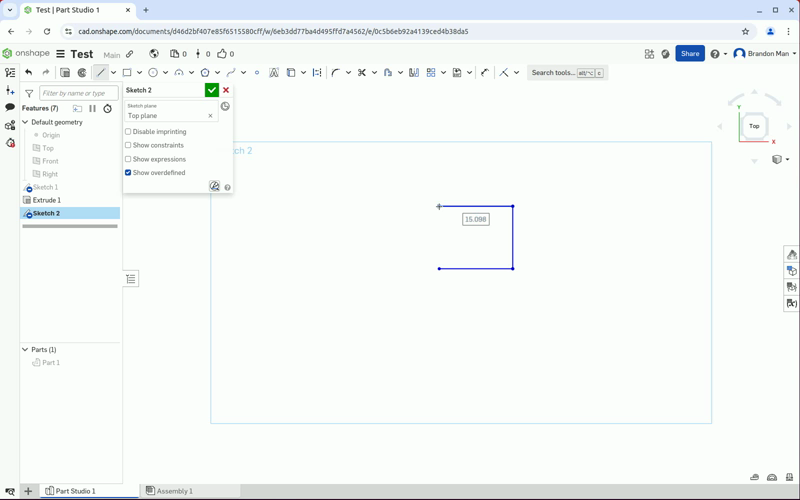
mouse_move(469, 206)
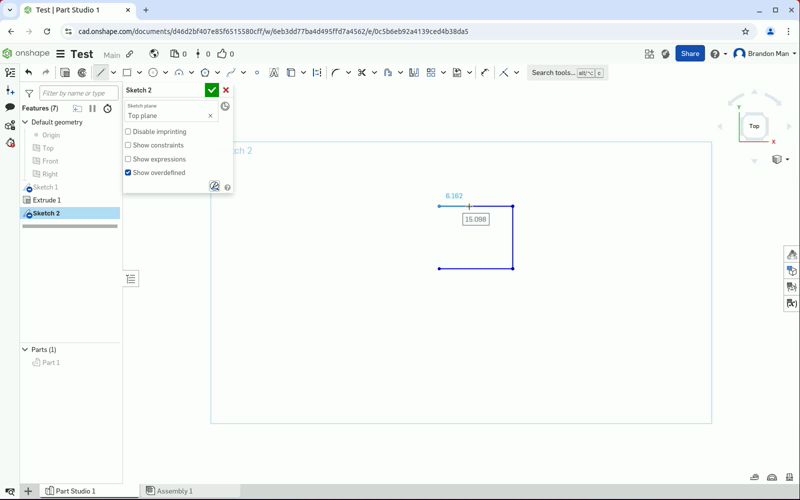
mouse_move(439, 240)
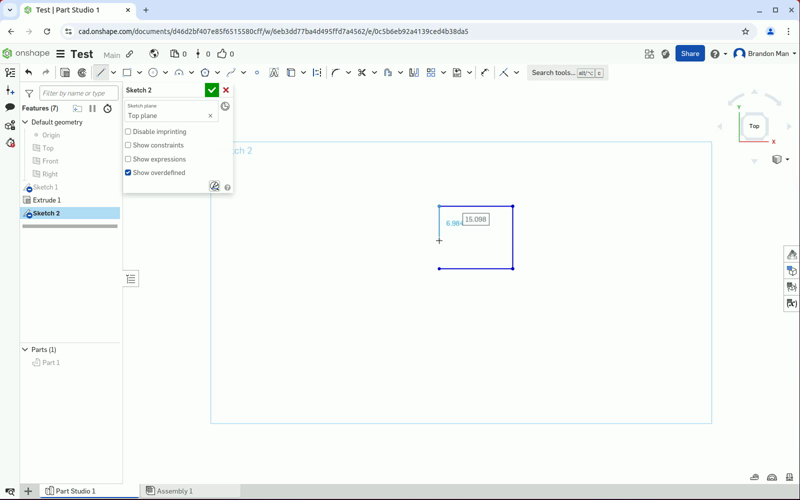
click(439, 240)
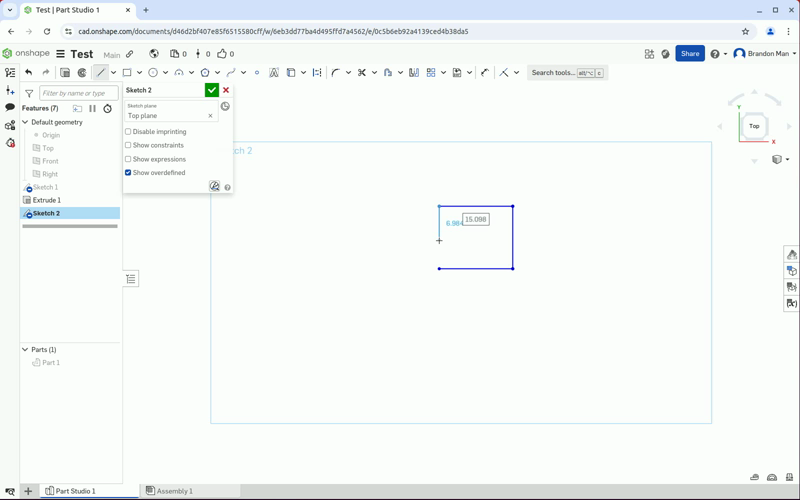
key_up(shift)
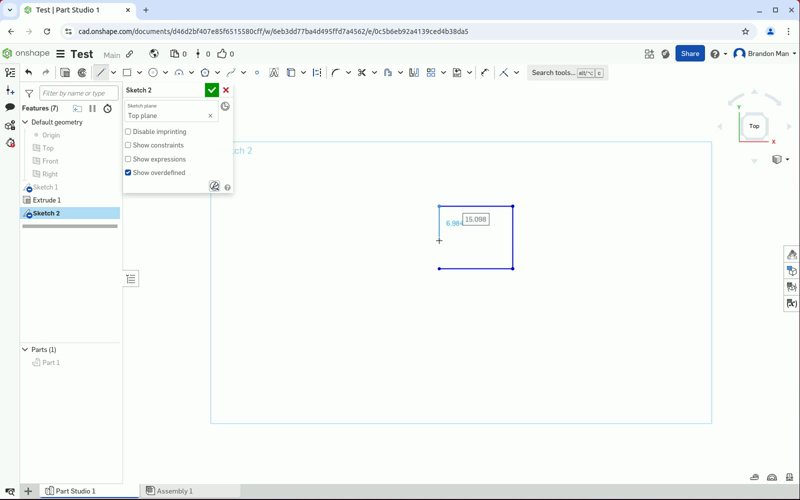
mouse_move(469, 240)
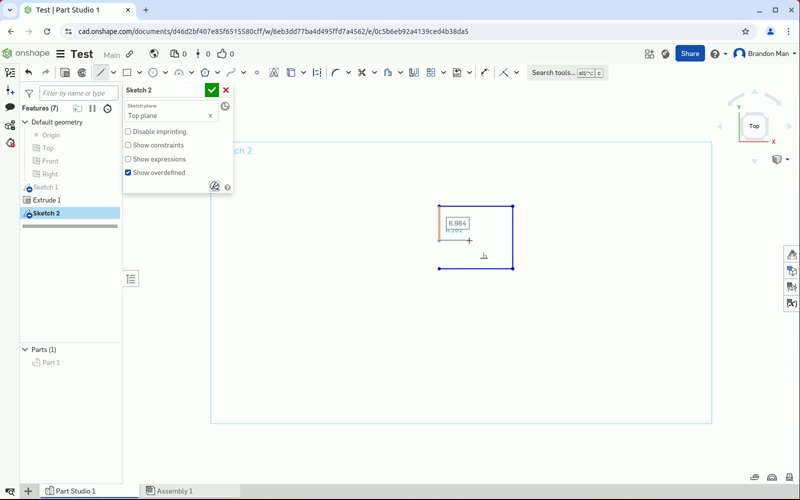
key_down(shift)
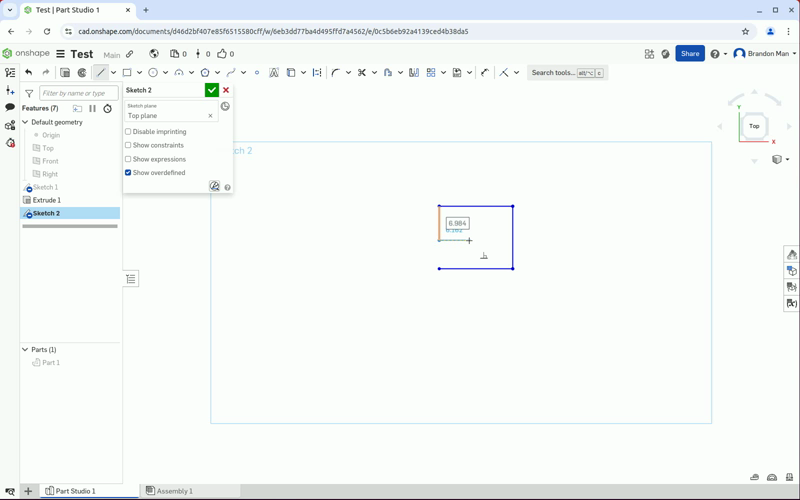
mouse_move(439, 268)
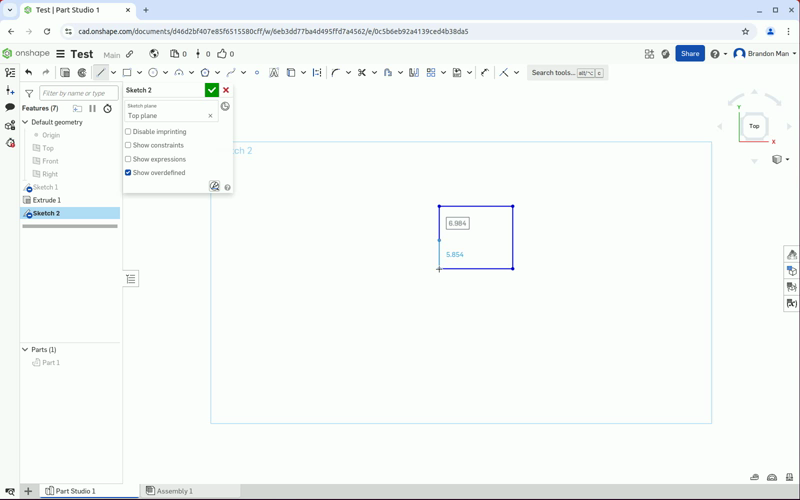
key_up(shift)
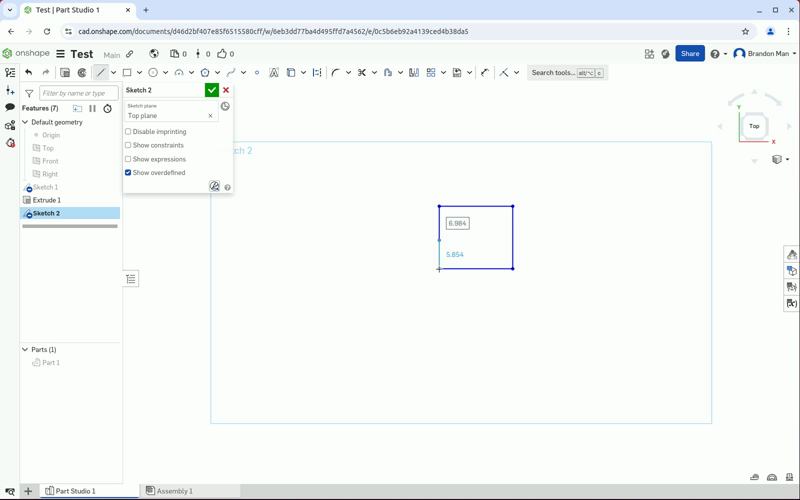
click(439, 268)
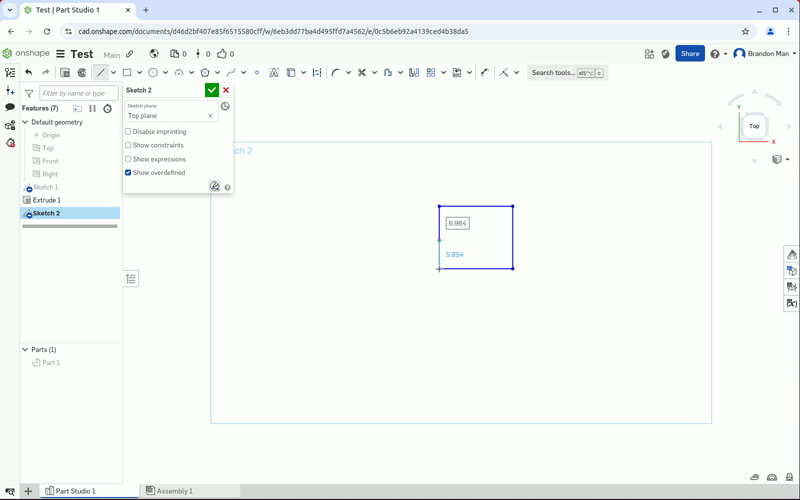
key(esc)
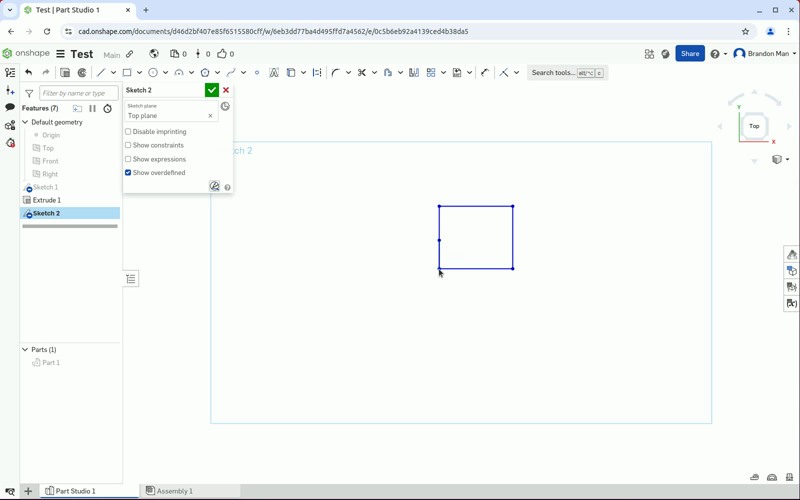
mouse_move(506, 258)
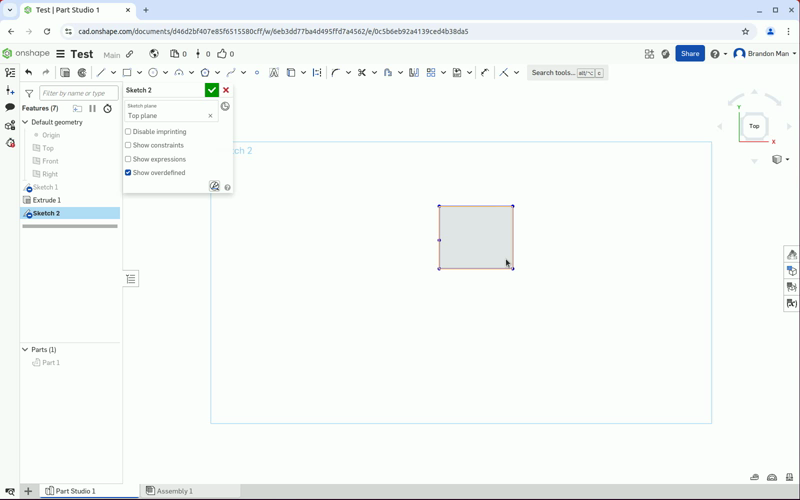
click(506, 258)
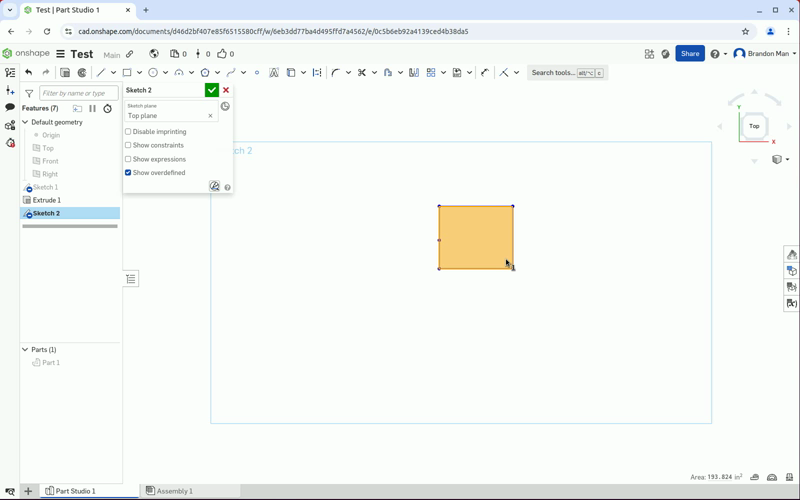
mouse_move(73, 352)
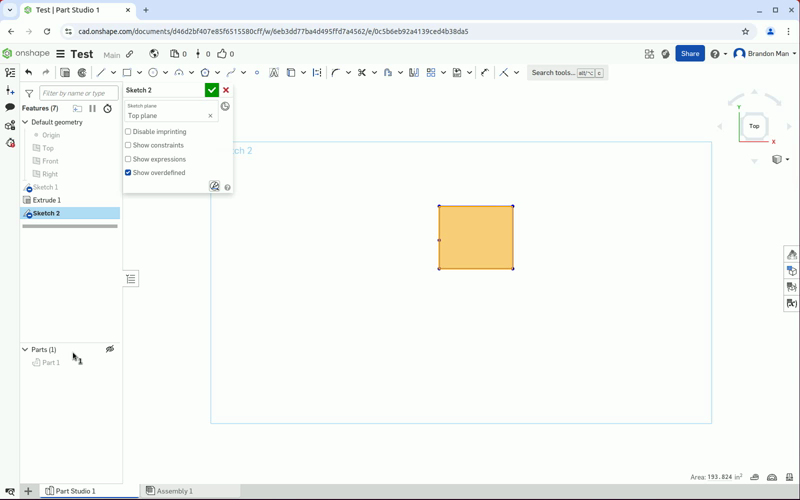
key(shift+y)
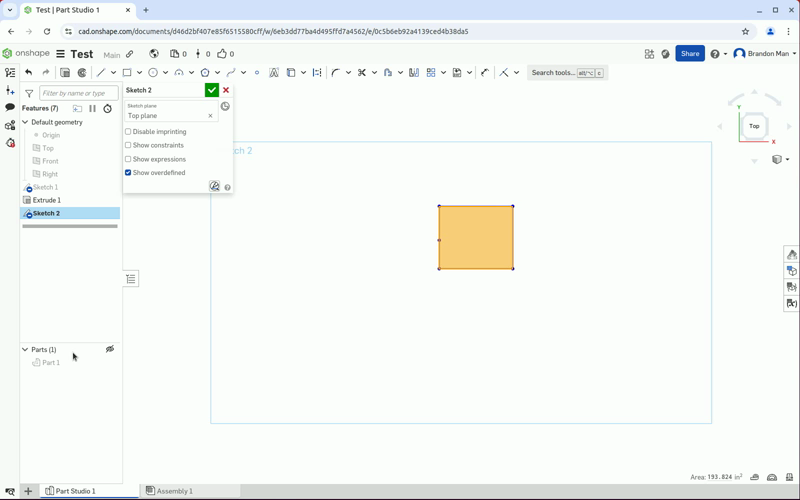
key(shift+e)
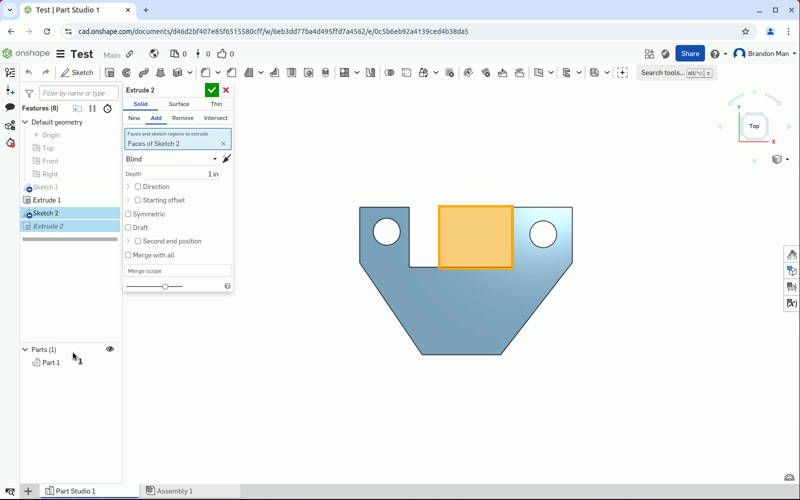
mouse_move(143, 106)
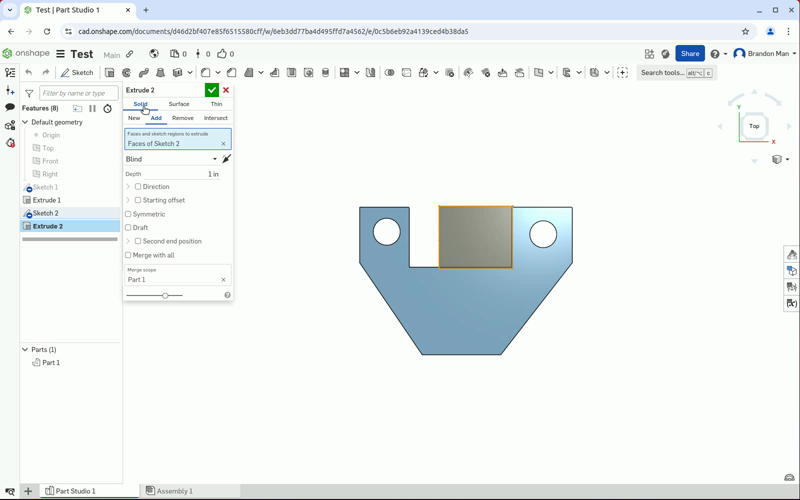
click(143, 106)
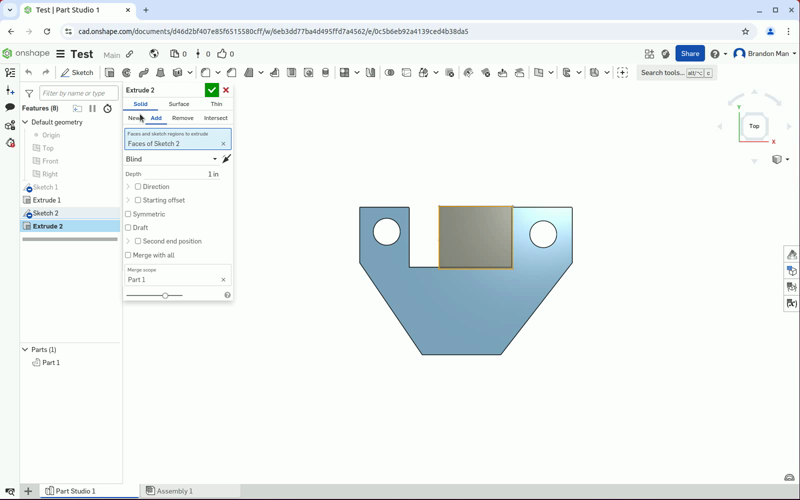
mouse_move(137, 120)
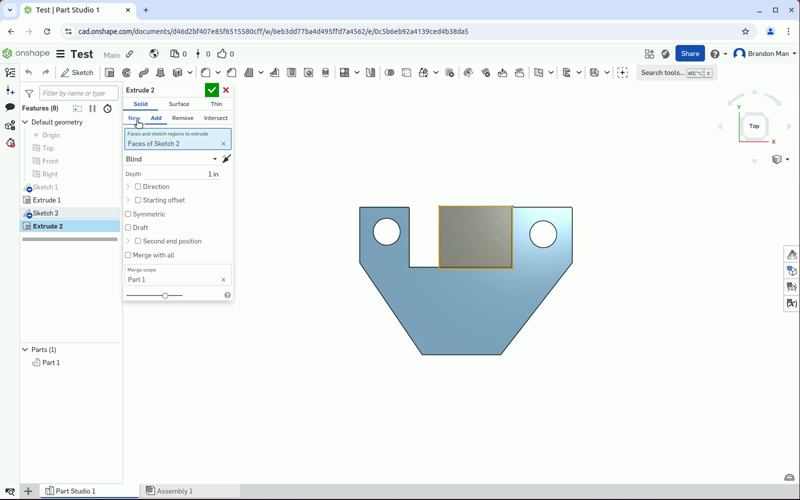
click(137, 120)
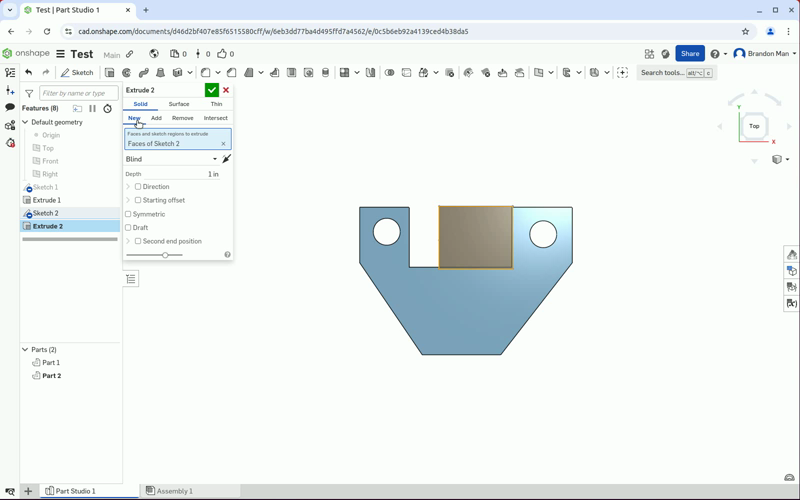
key(tab, 4)
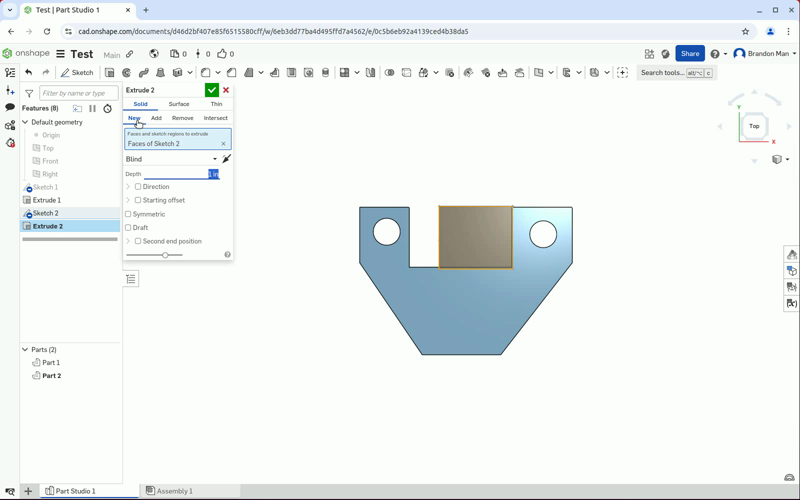
text(6.258)
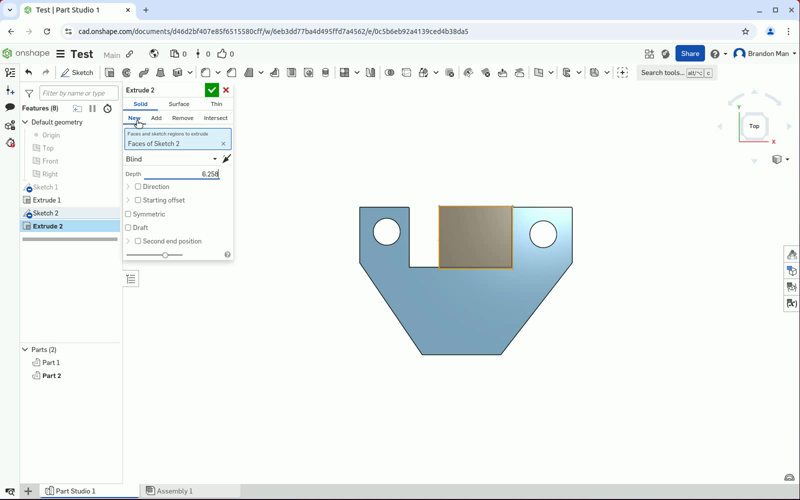
key(enter)
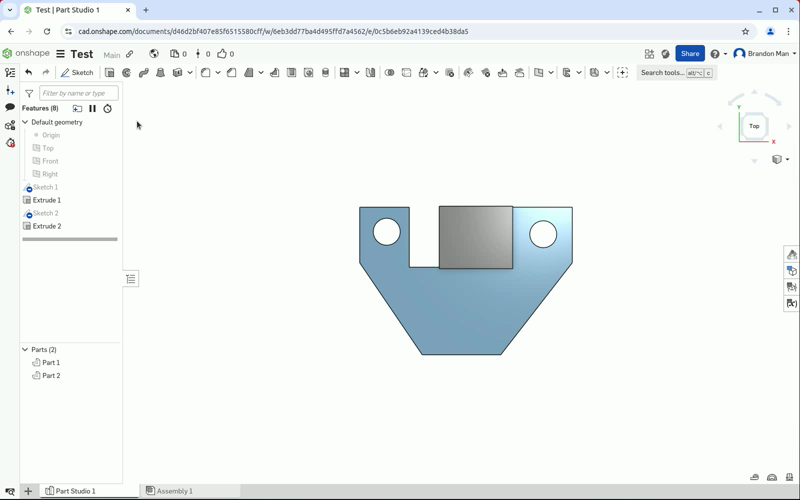
key(shift+h)
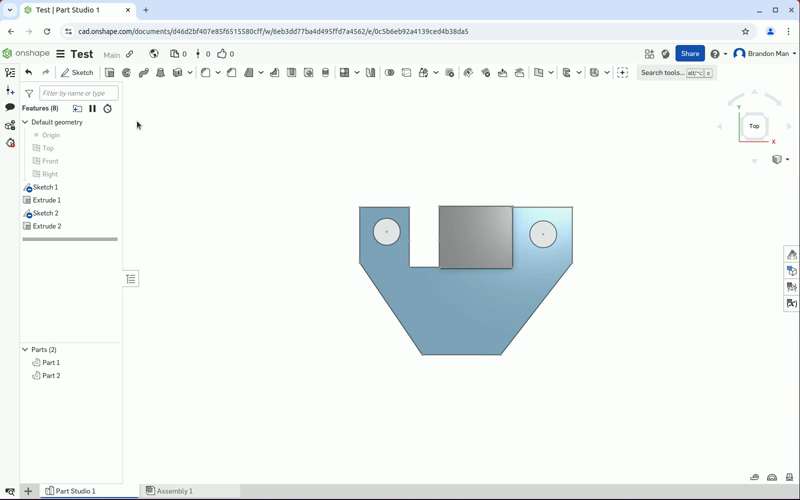
key(shift+h)
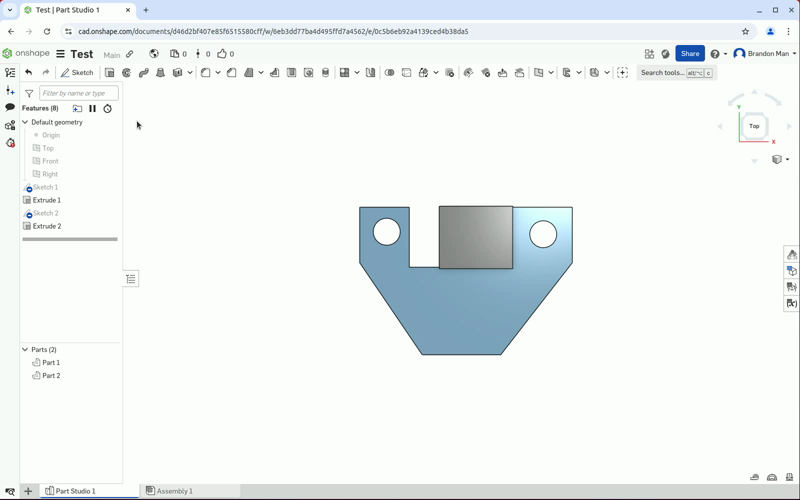
mouse_move(73, 189)
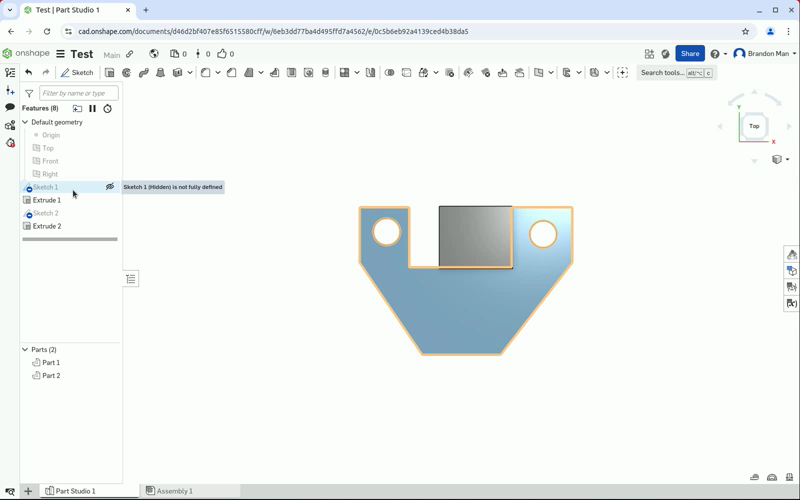
click(73, 189)
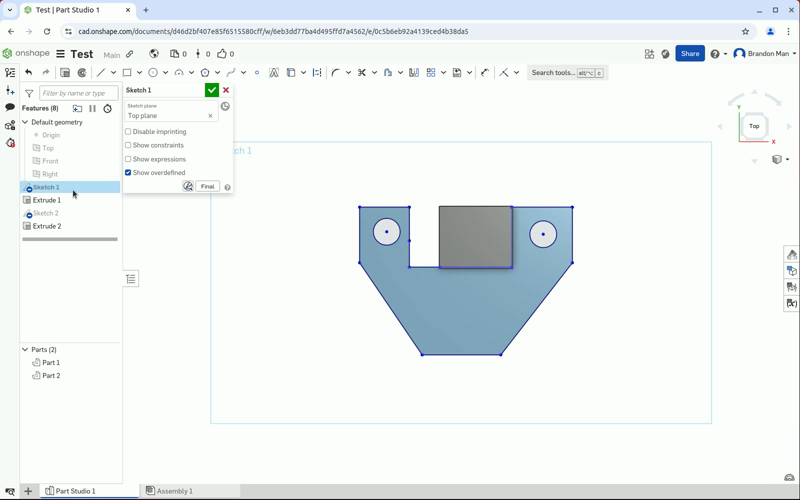
mouse_move(229, 92)
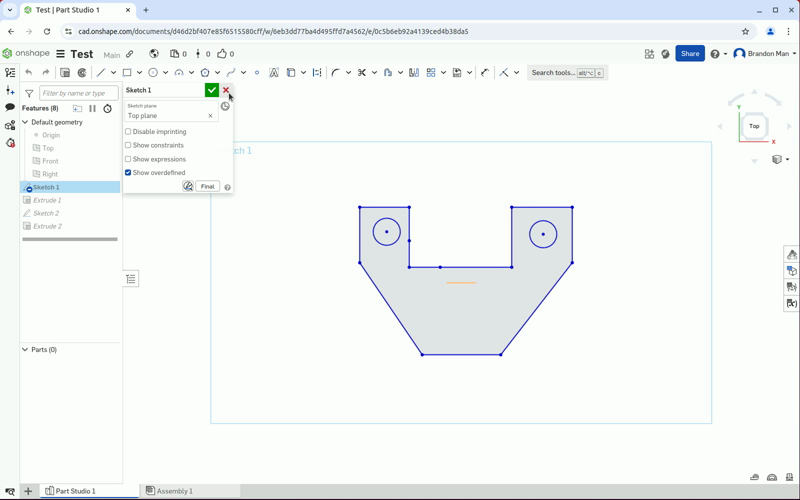
click(229, 92)
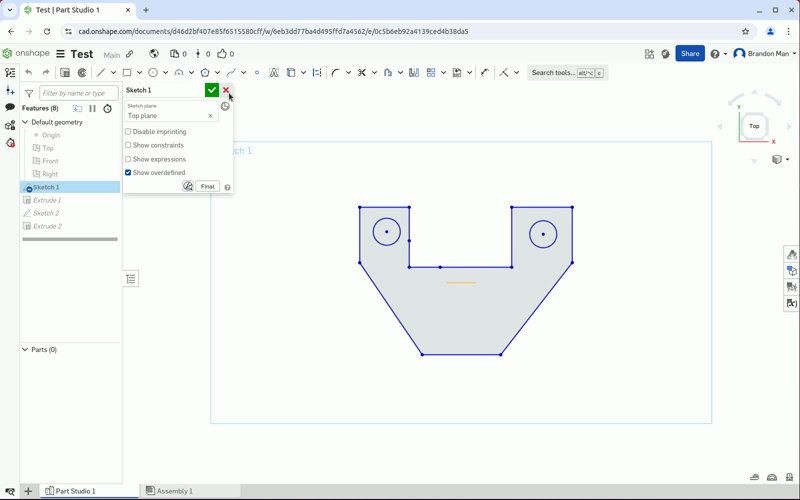
key(shift+s)
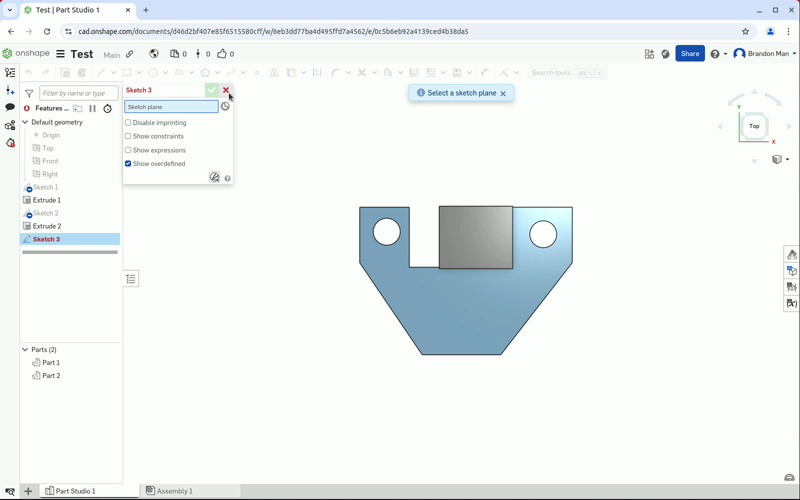
mouse_move(73, 150)
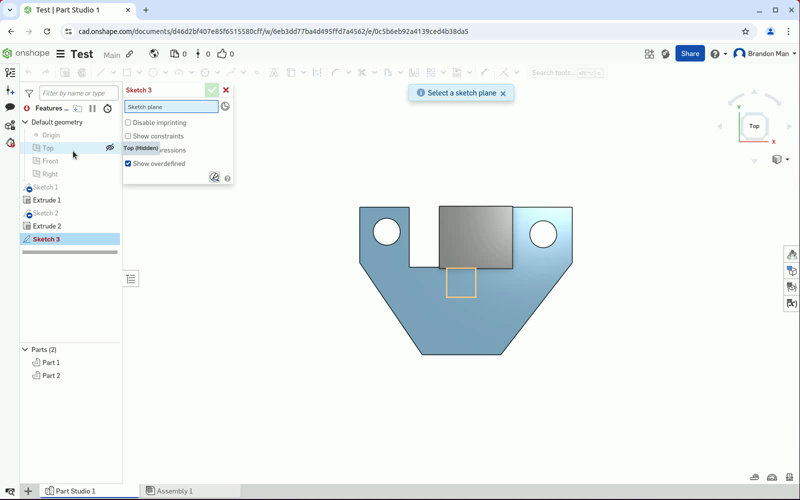
click(73, 150)
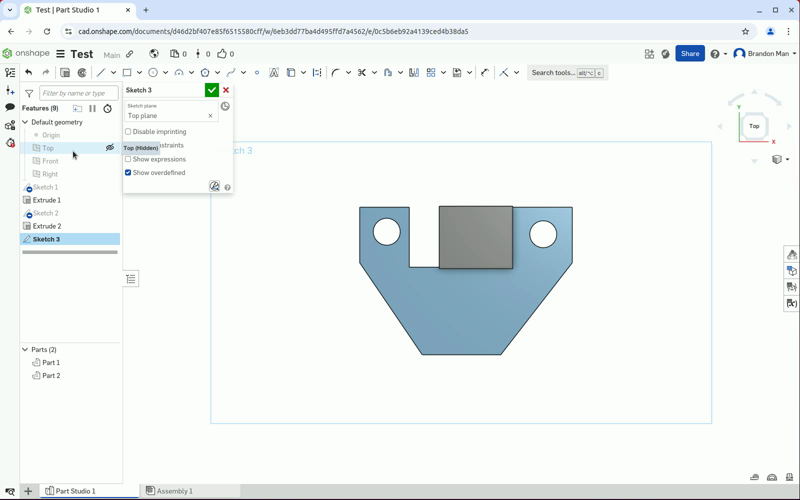
mouse_move(73, 352)
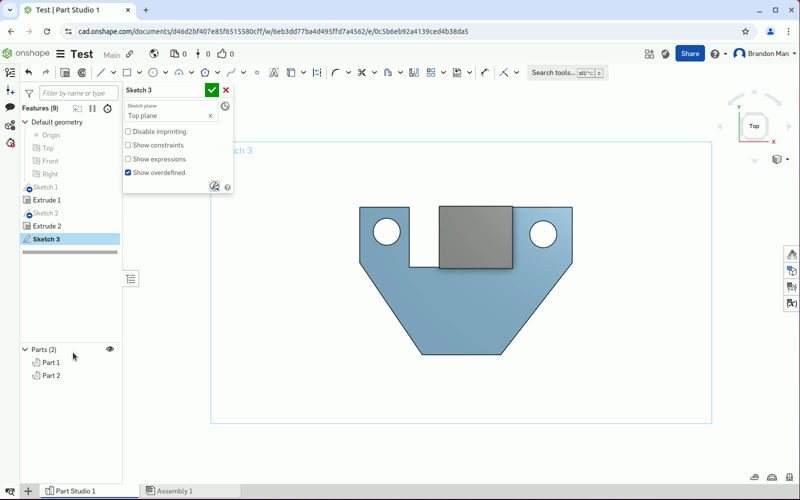
key(y)
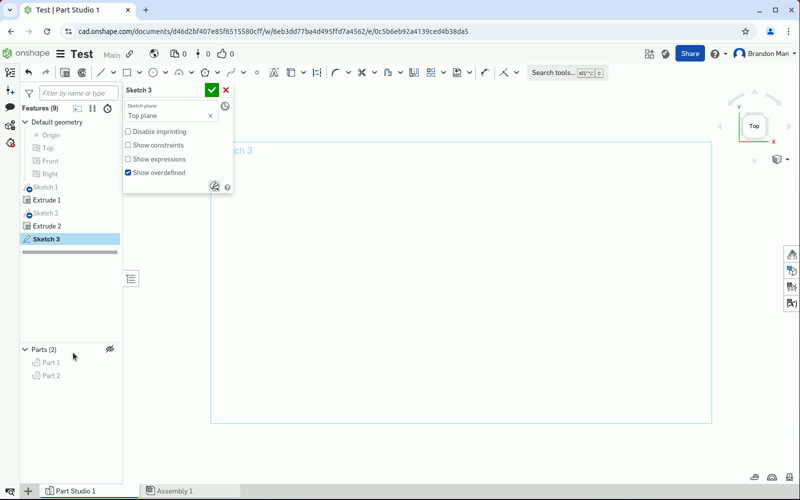
key(l)
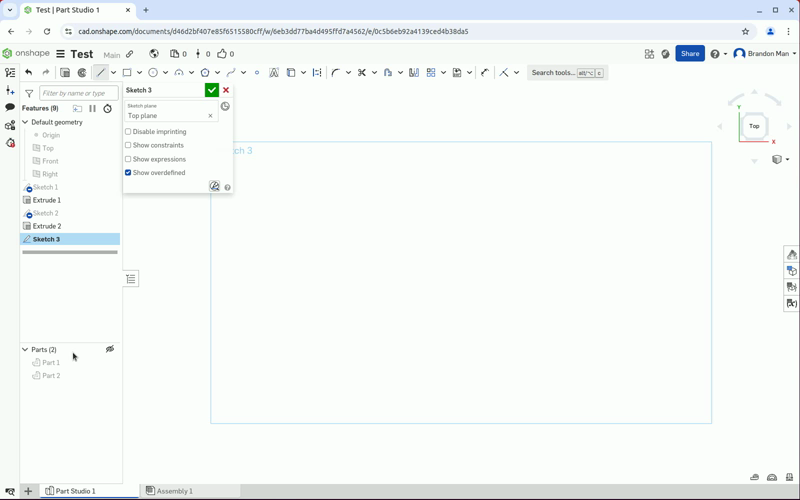
key_down(shift)
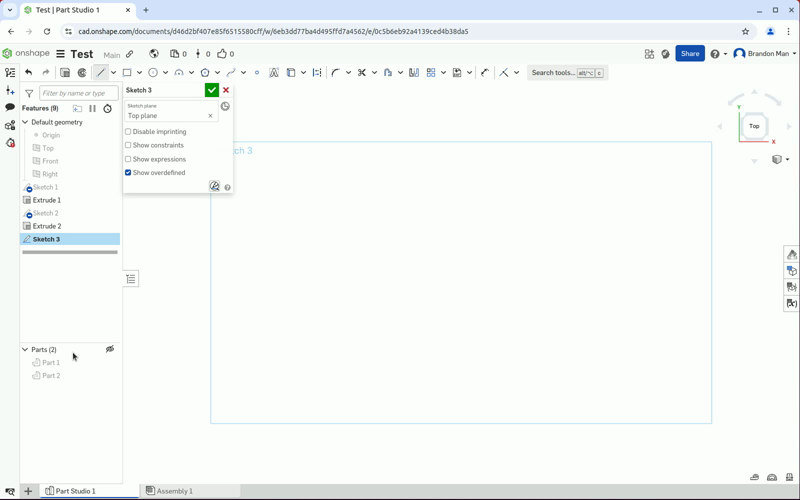
mouse_move(410, 268)
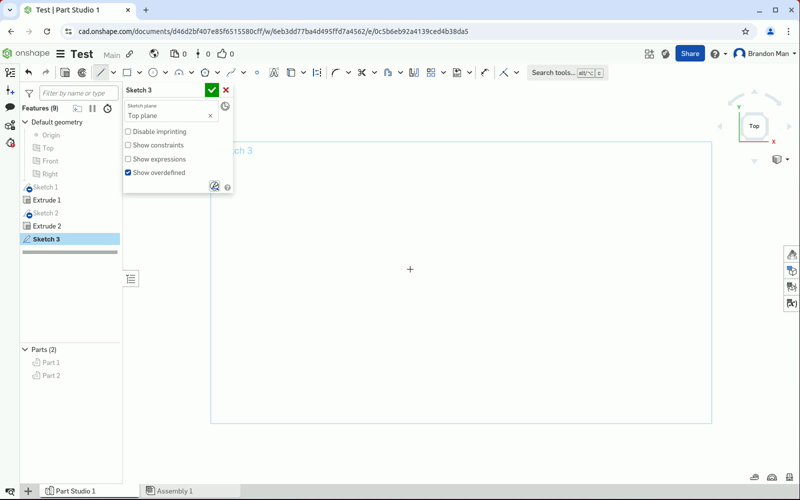
click(410, 268)
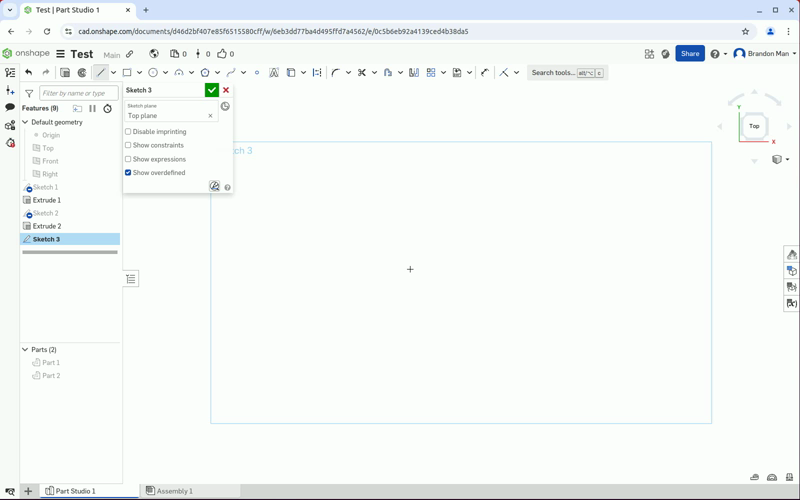
key_up(shift)
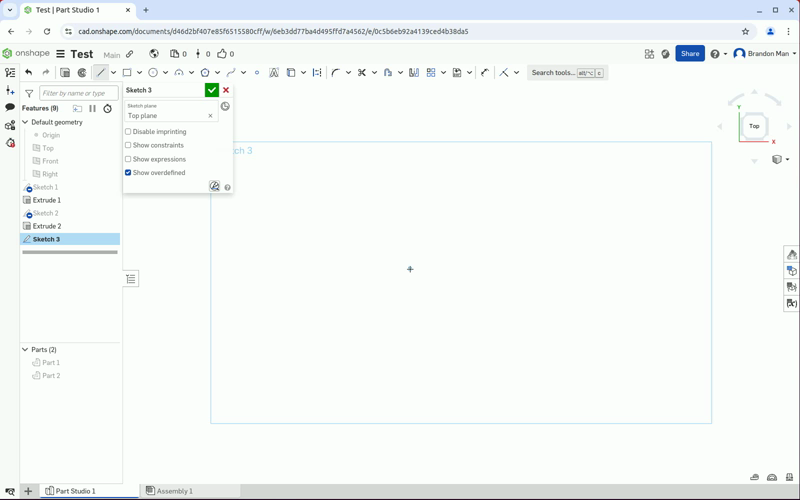
key_down(shift)
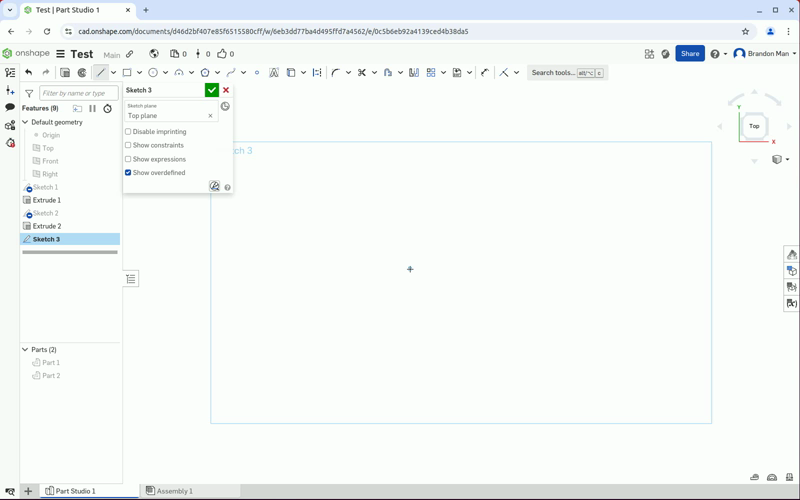
mouse_move(440, 268)
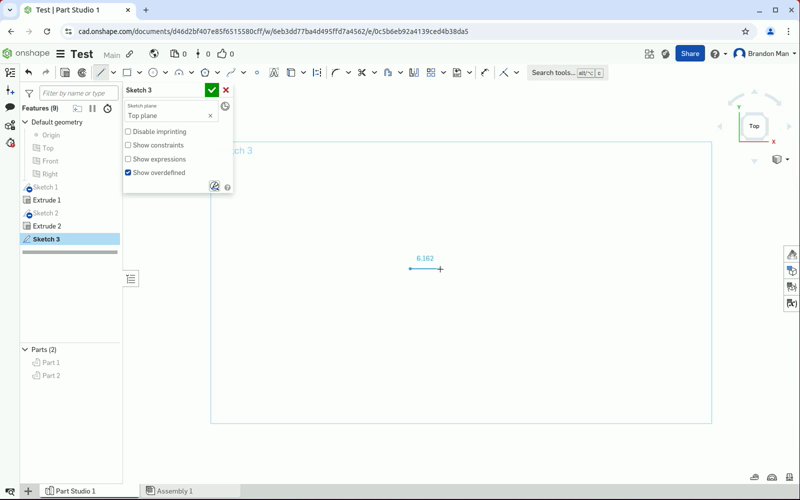
mouse_move(441, 268)
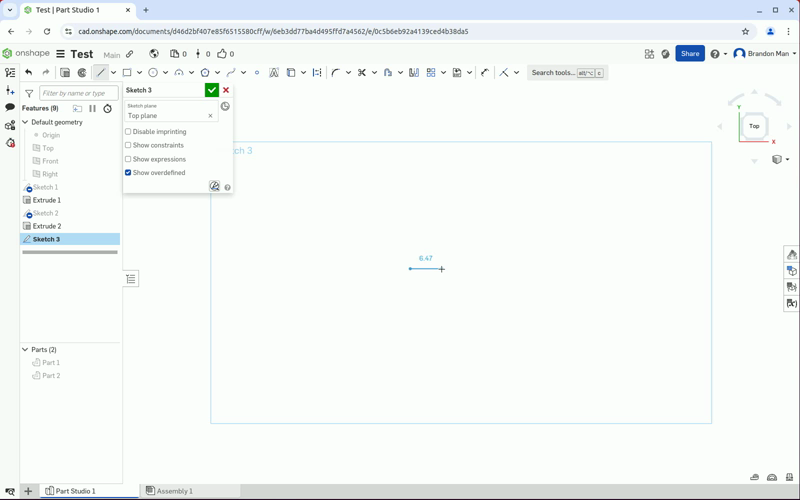
click(441, 268)
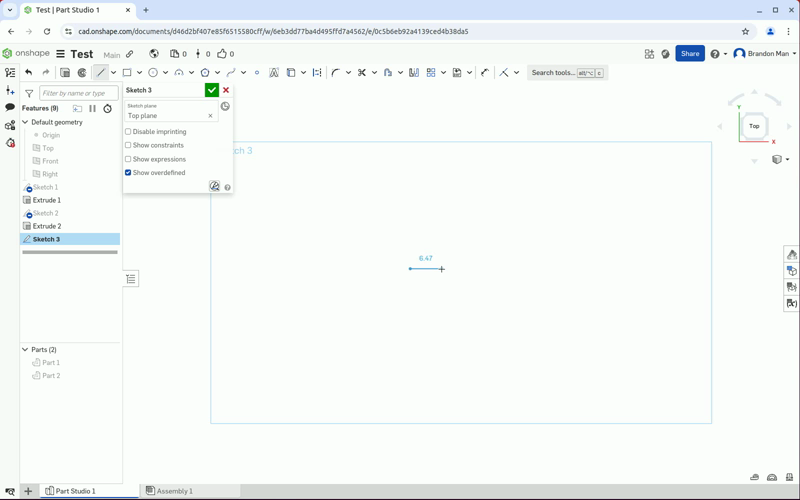
key_up(shift)
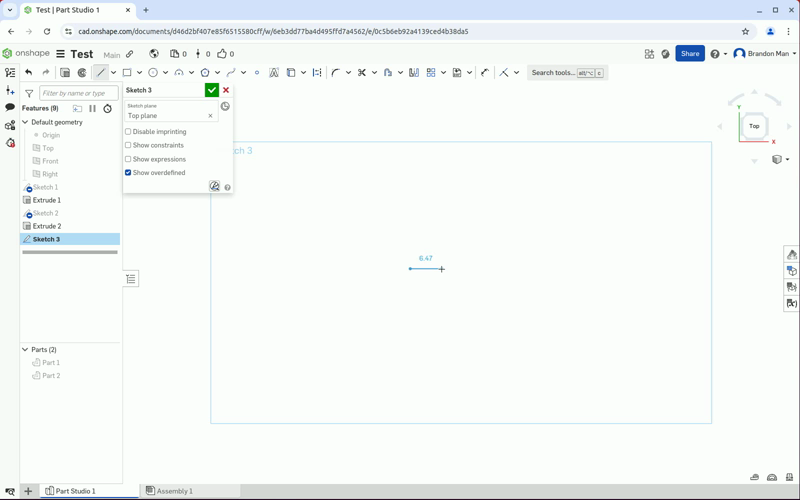
key_down(shift)
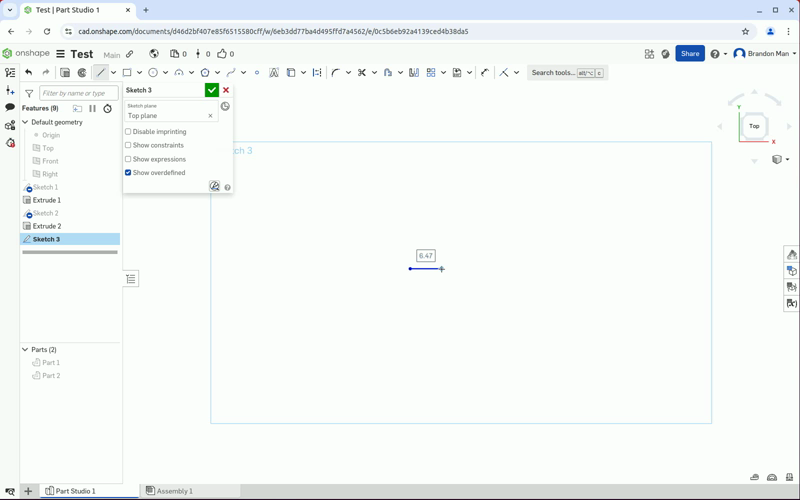
mouse_move(471, 268)
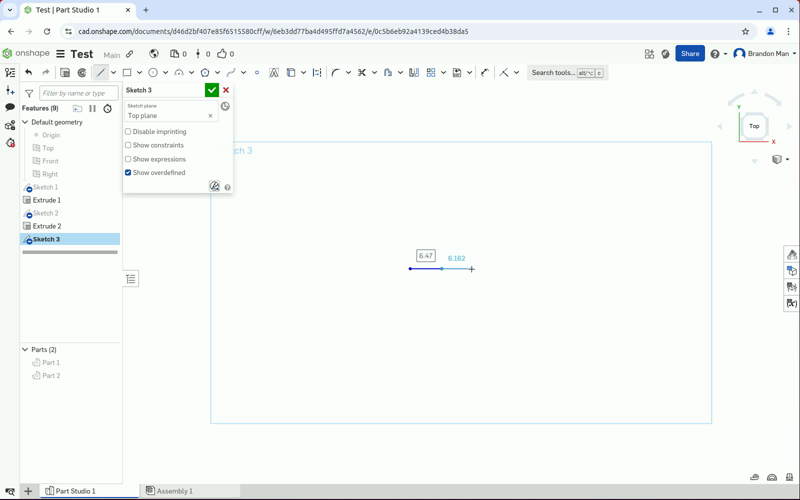
mouse_move(441, 239)
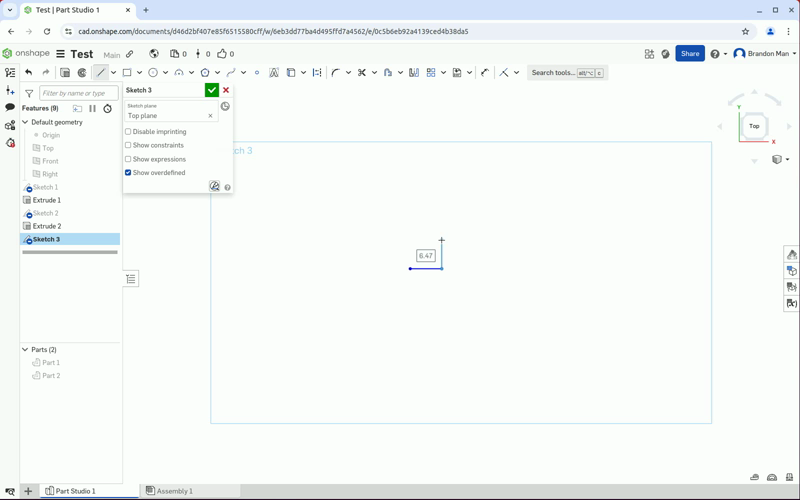
click(441, 239)
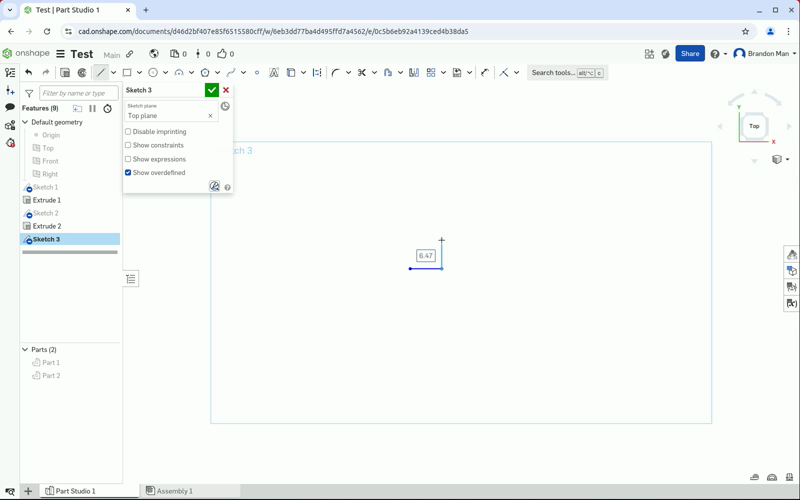
key_up(shift)
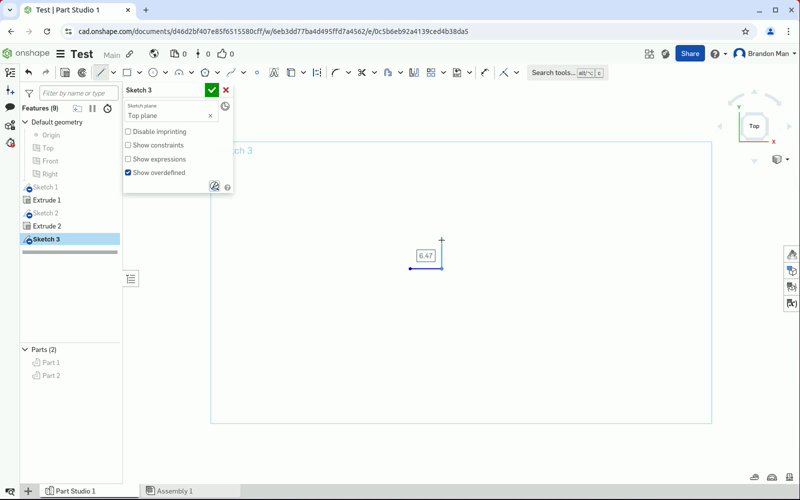
key_down(shift)
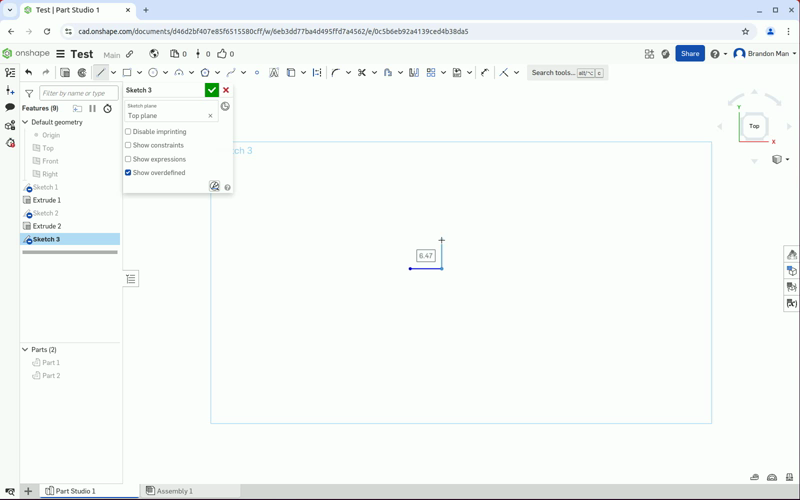
mouse_move(471, 239)
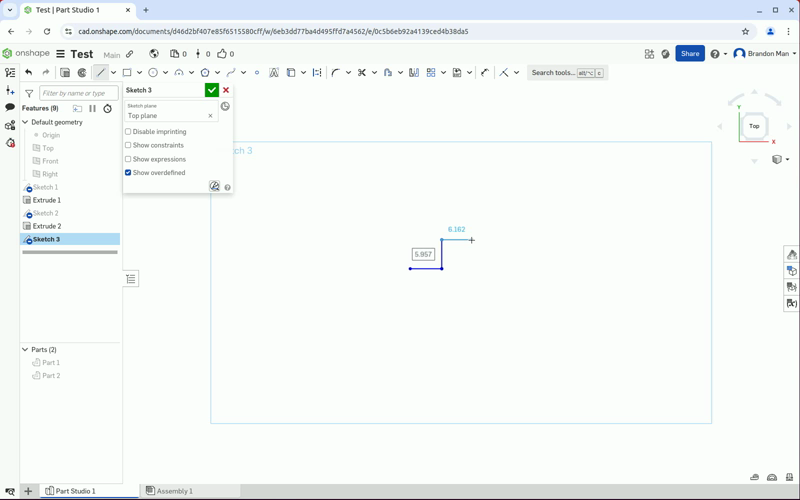
mouse_move(410, 239)
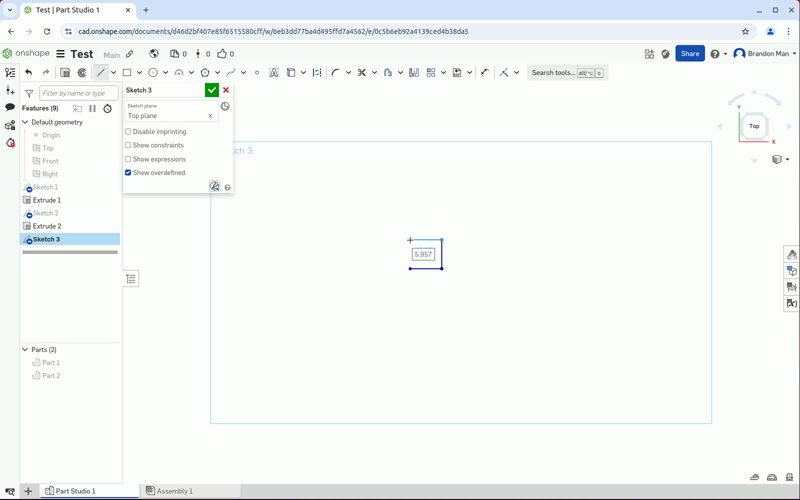
click(410, 239)
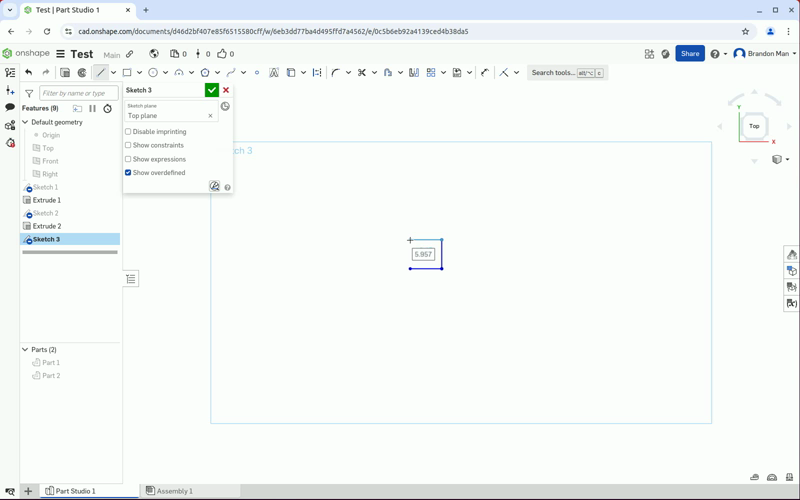
key_up(shift)
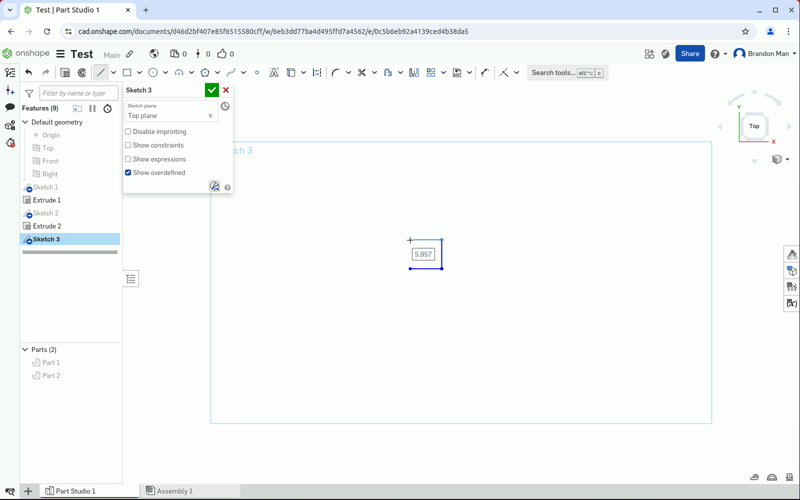
mouse_move(440, 239)
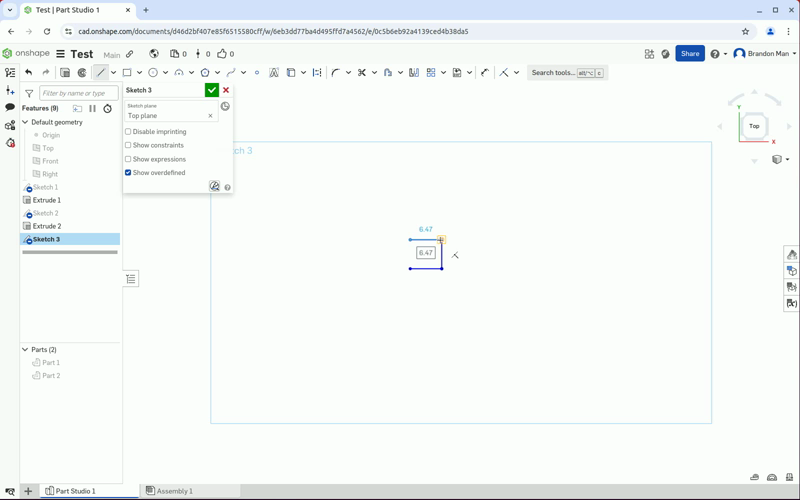
key_down(shift)
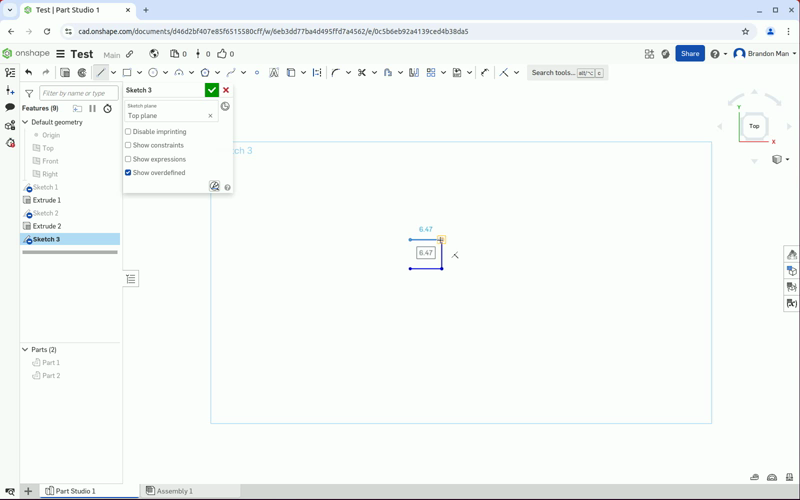
mouse_move(410, 268)
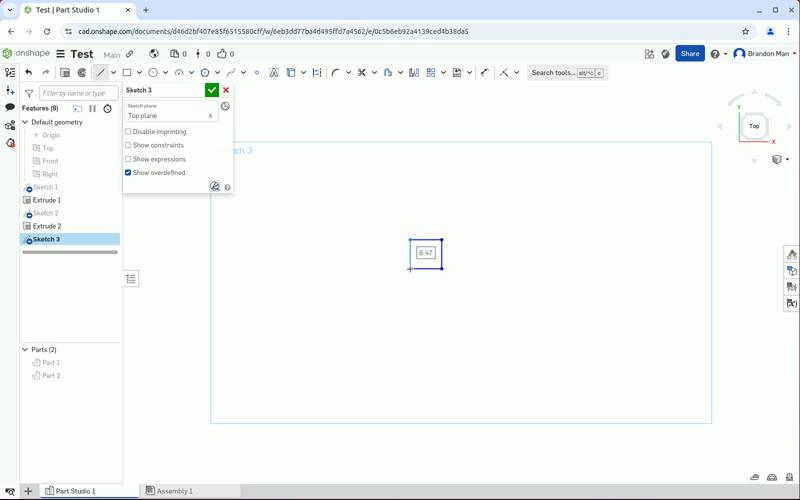
key_up(shift)
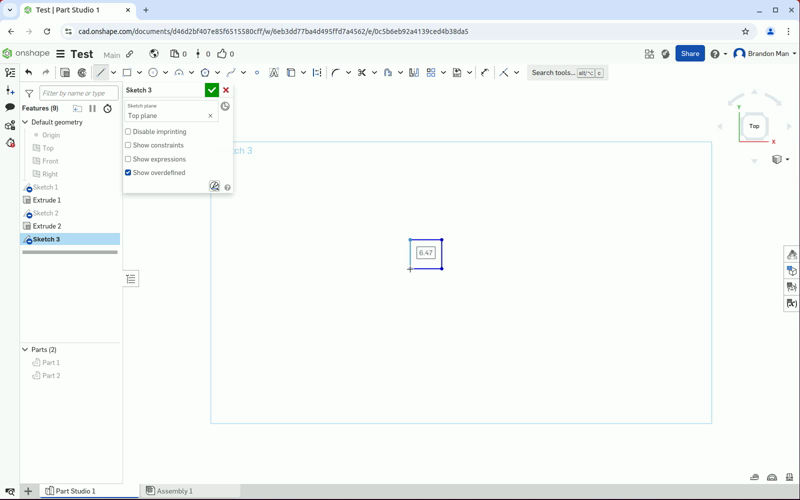
click(410, 268)
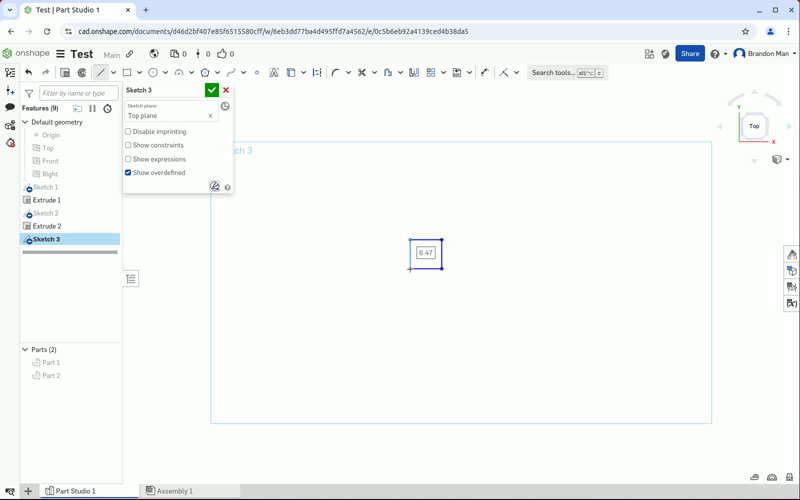
key(esc)
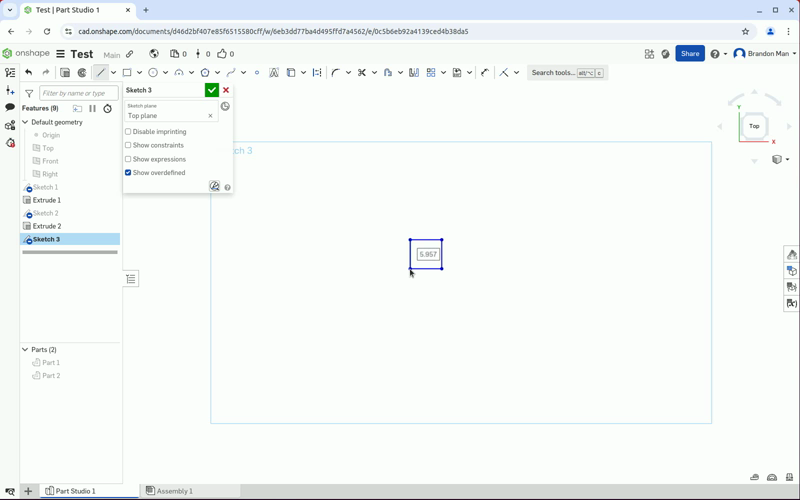
mouse_move(436, 260)
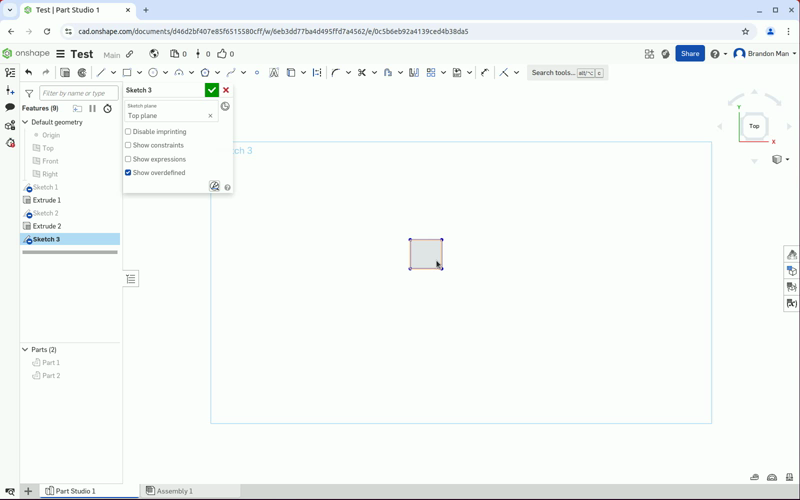
scroll(6)
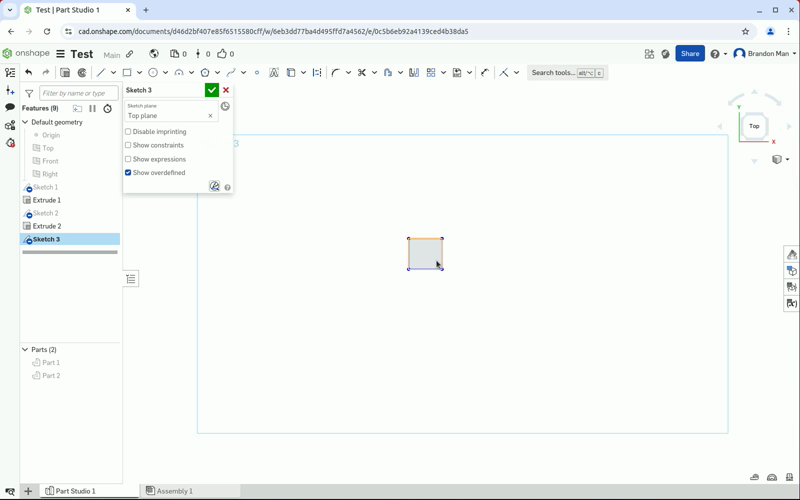
scroll(6)
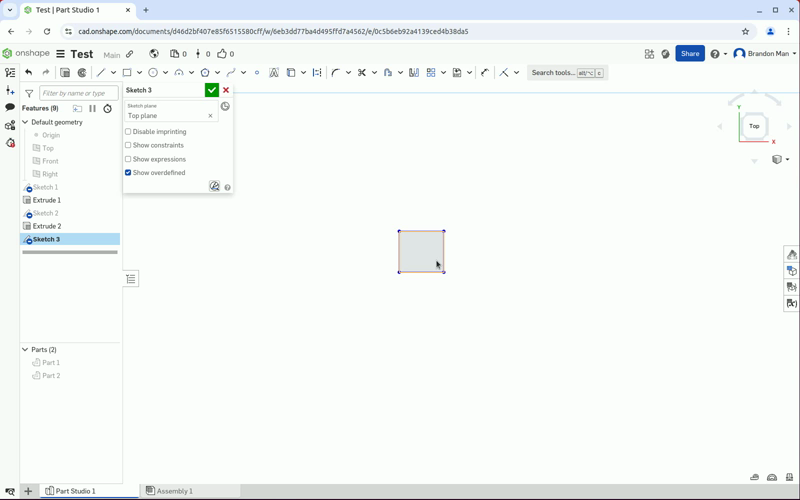
scroll(6)
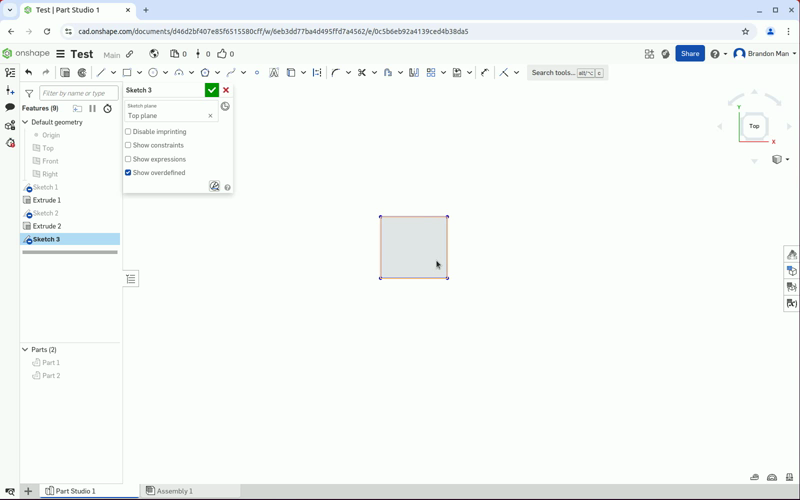
scroll(6)
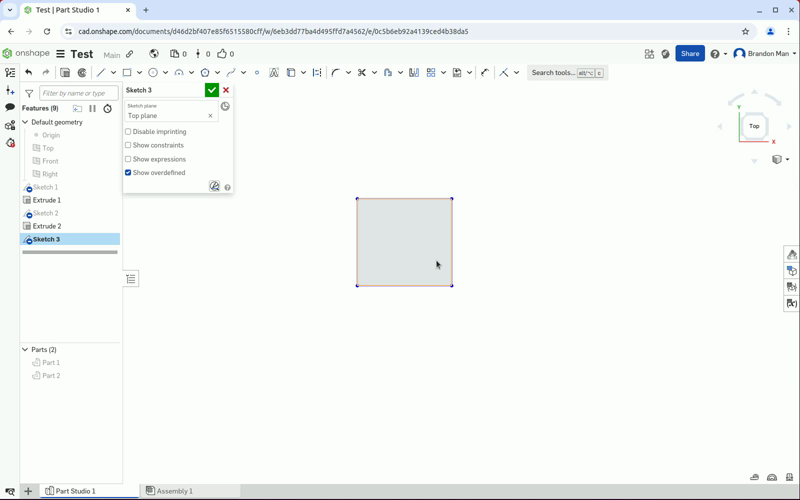
scroll(6)
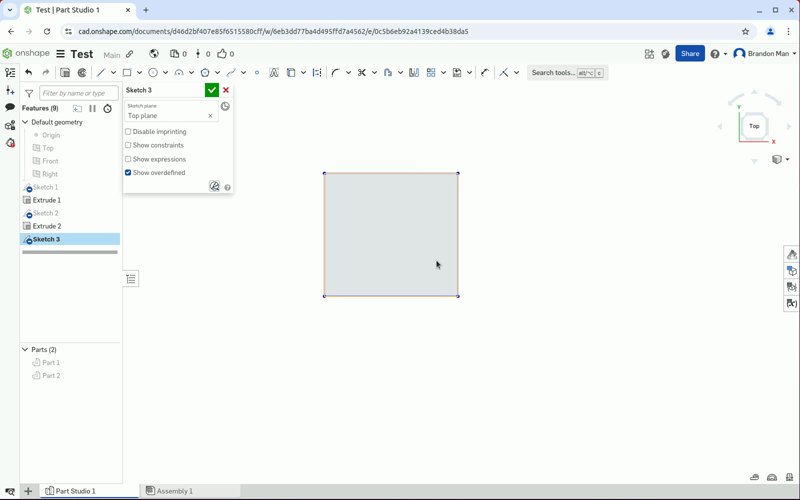
scroll(6)
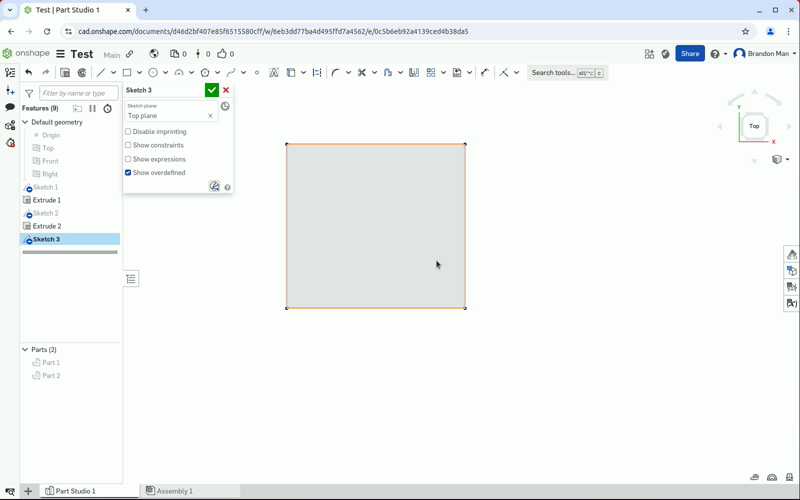
scroll(6)
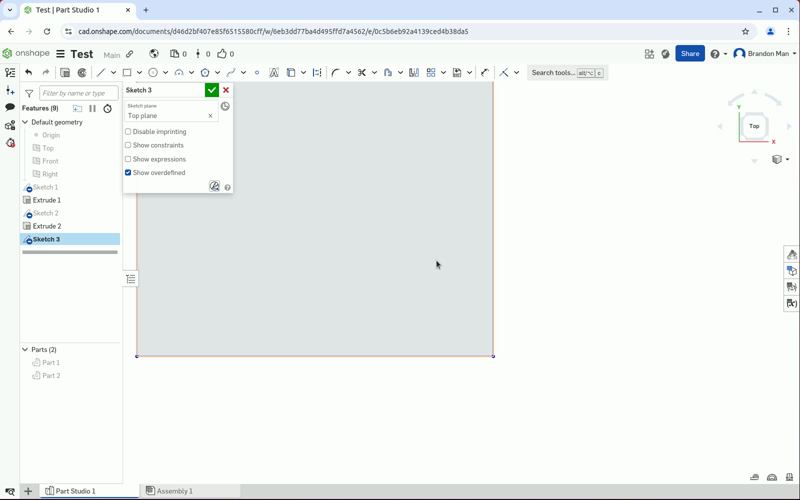
click(436, 260)
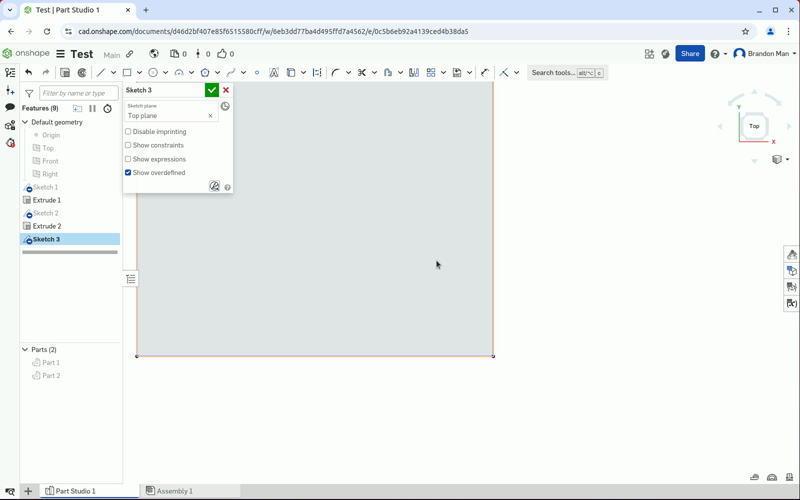
scroll(-6)
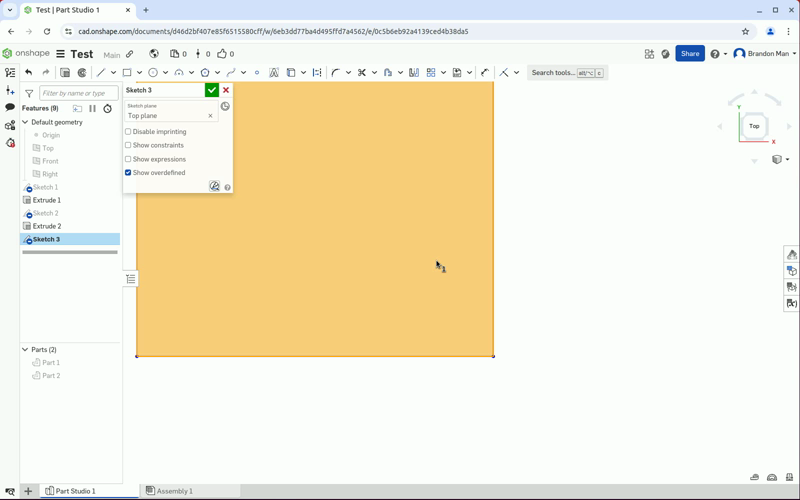
scroll(-6)
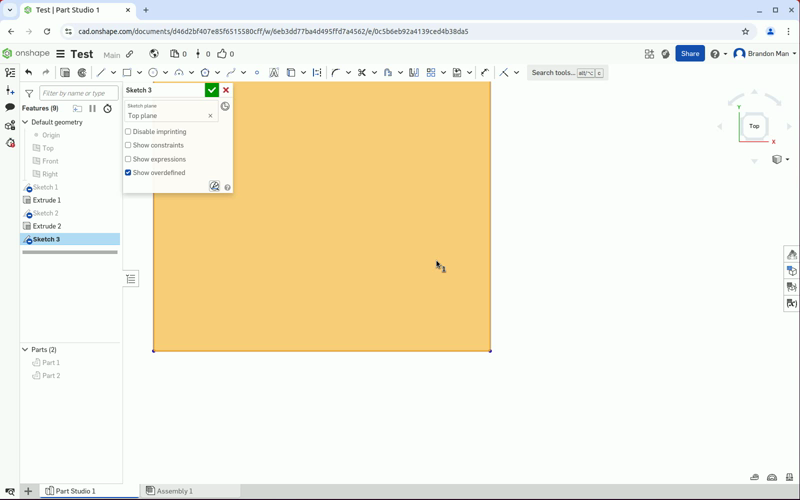
scroll(-6)
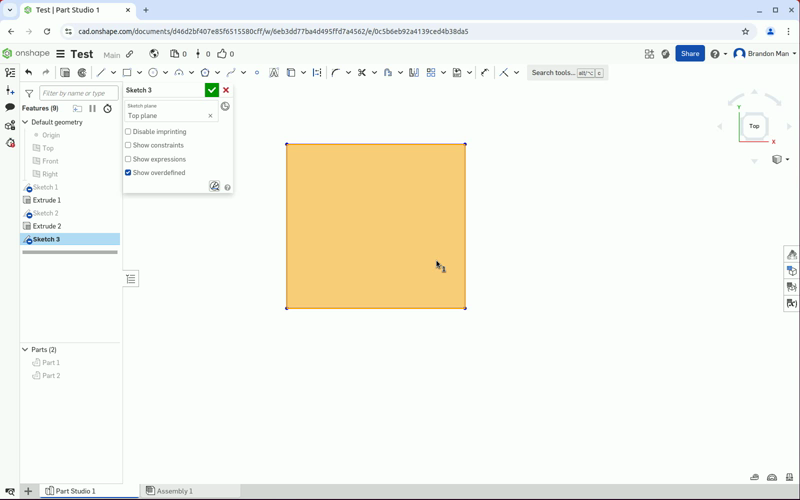
scroll(-6)
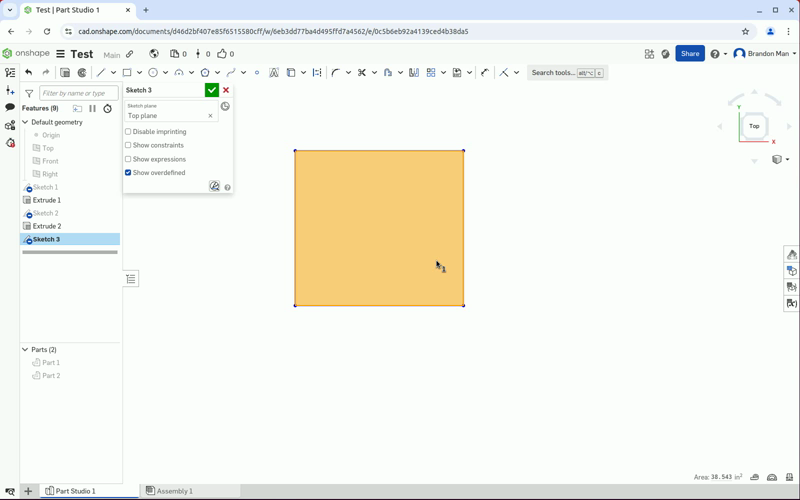
scroll(-6)
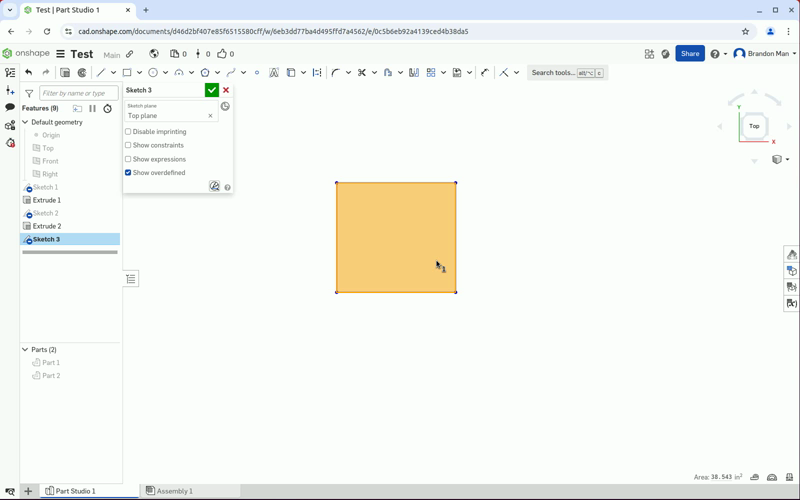
scroll(-6)
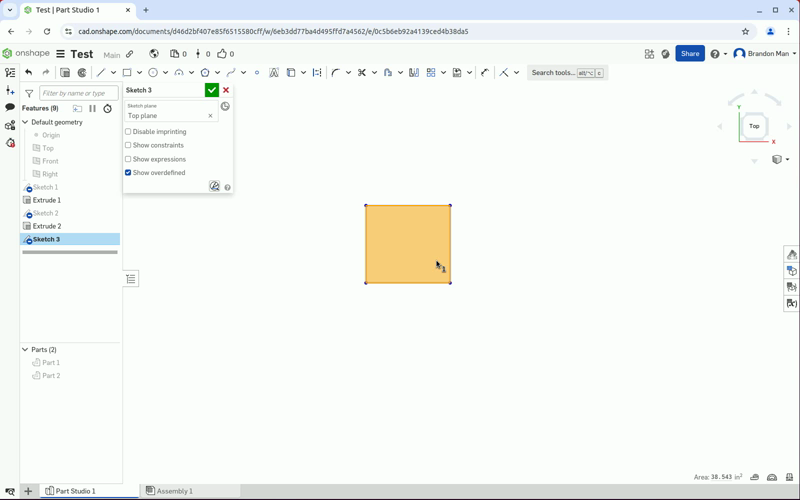
scroll(-6)
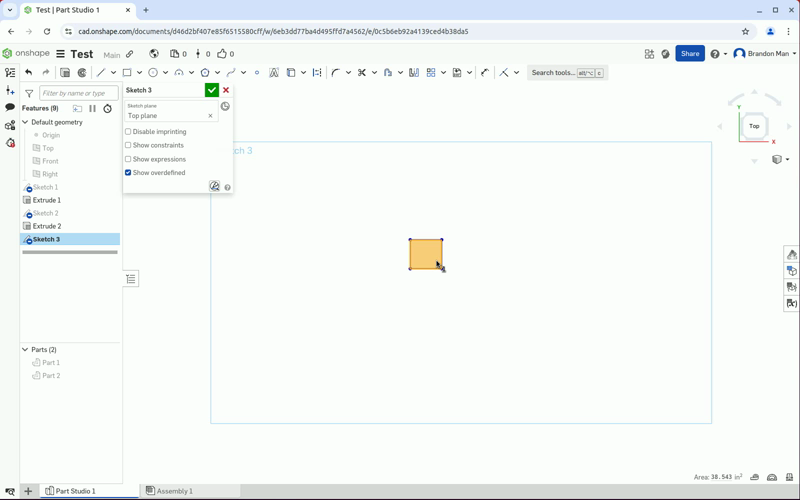
mouse_move(73, 352)
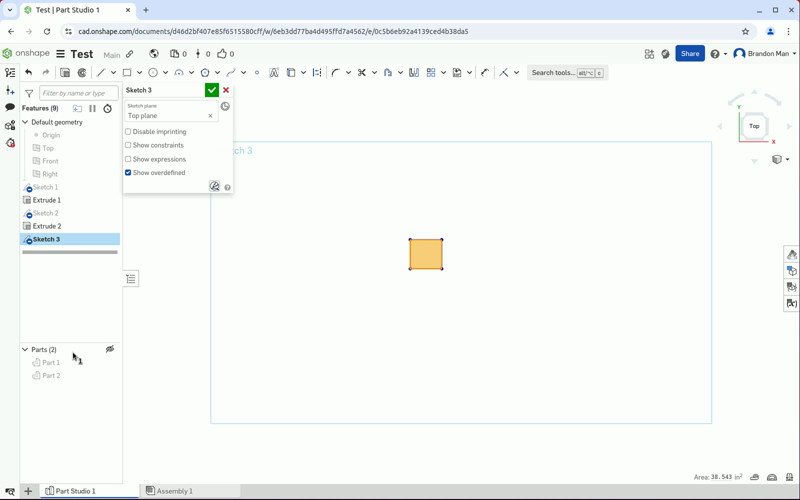
key(shift+y)
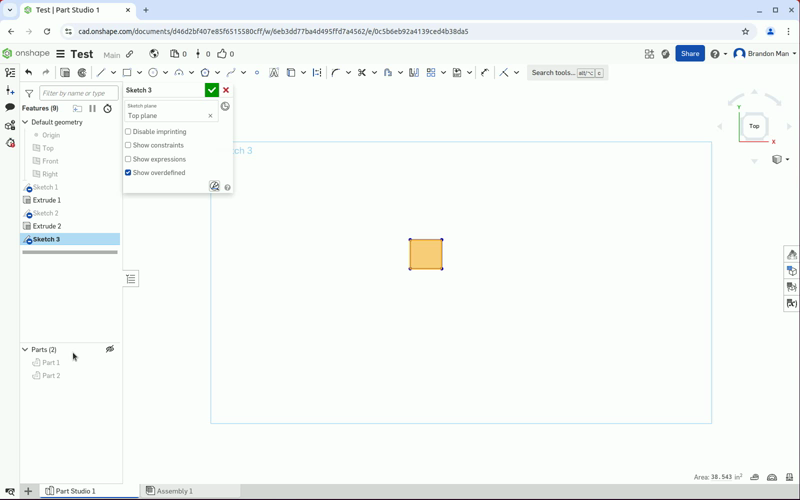
key(shift+e)
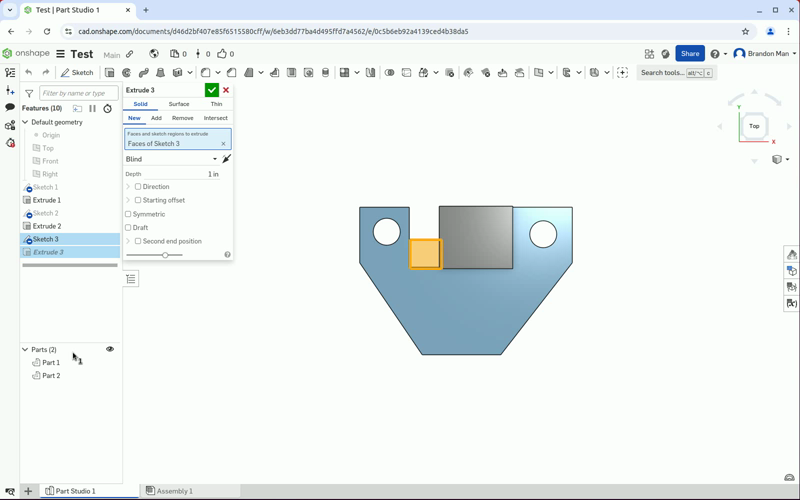
mouse_move(143, 106)
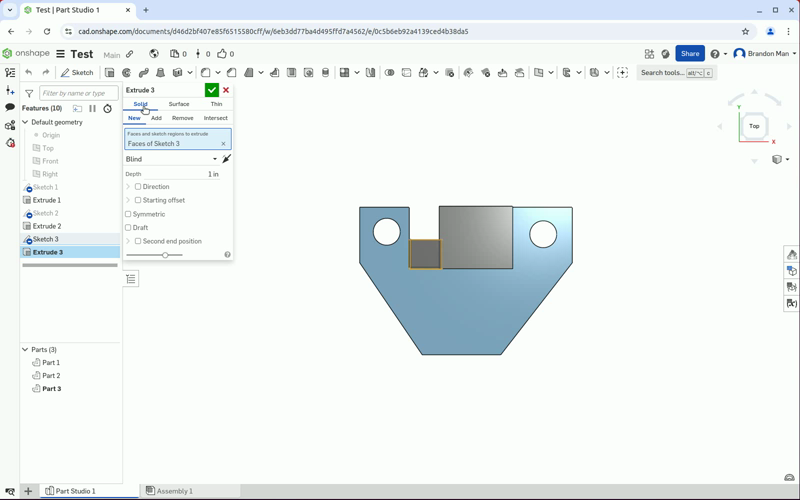
click(143, 106)
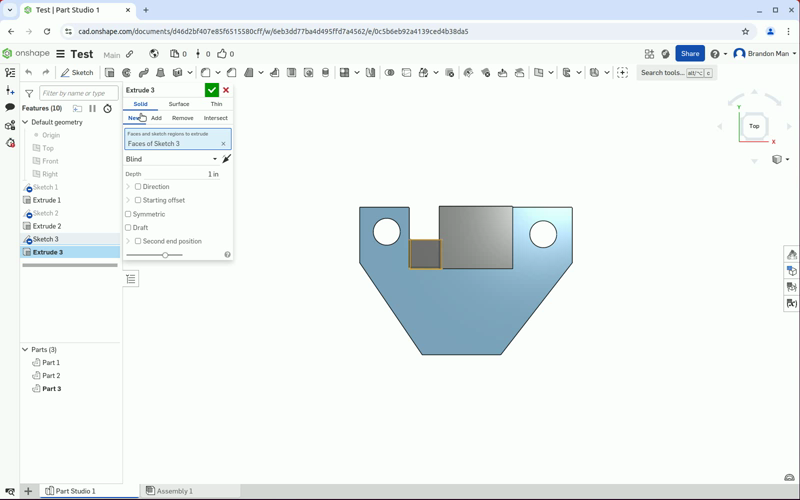
mouse_move(137, 120)
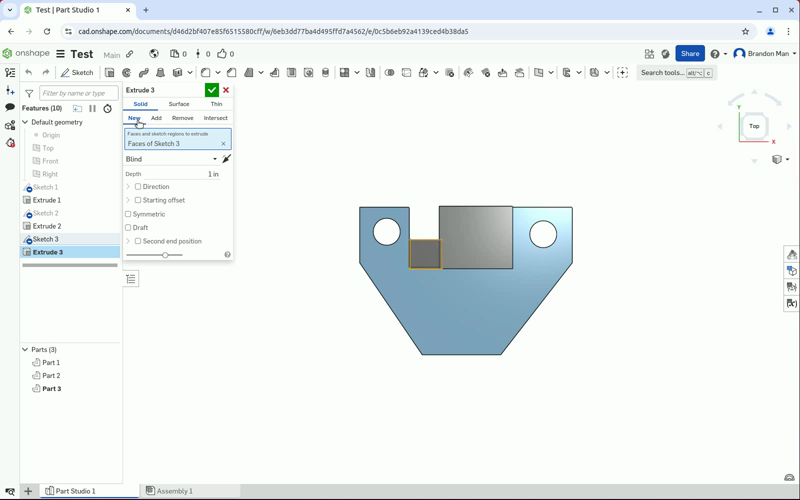
click(137, 120)
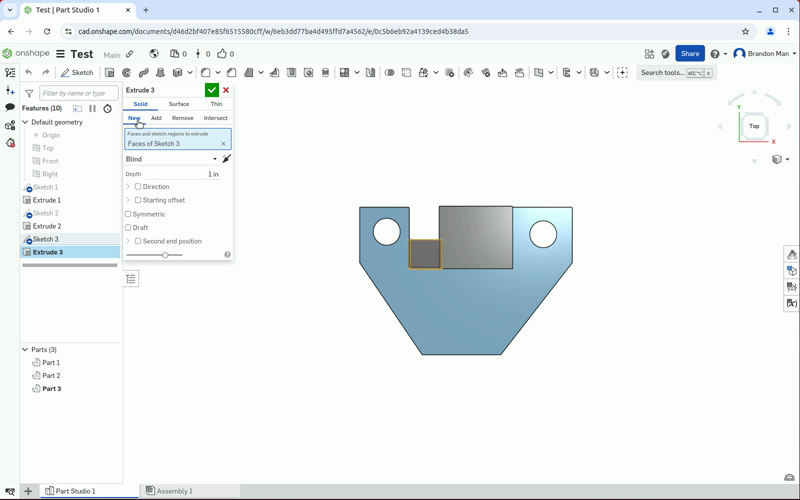
key(tab, 4)
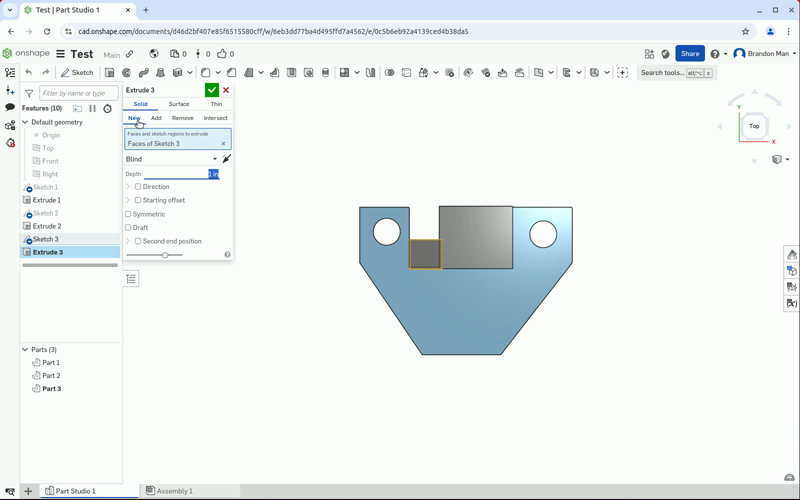
text(9.147)
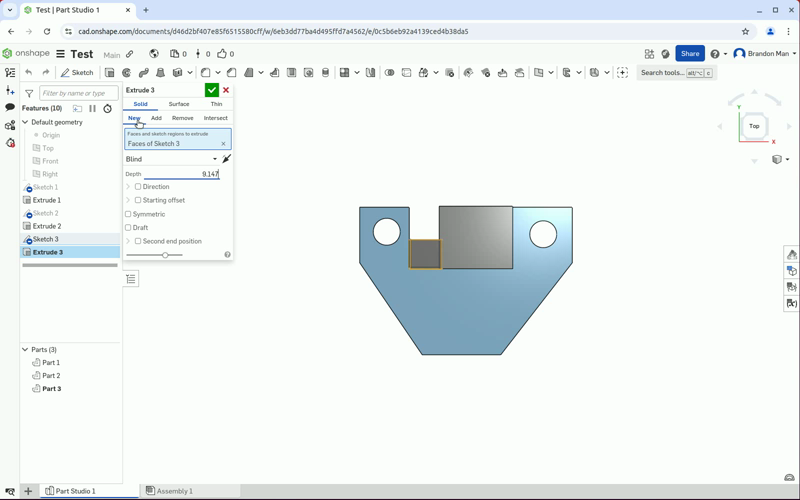
key(enter)
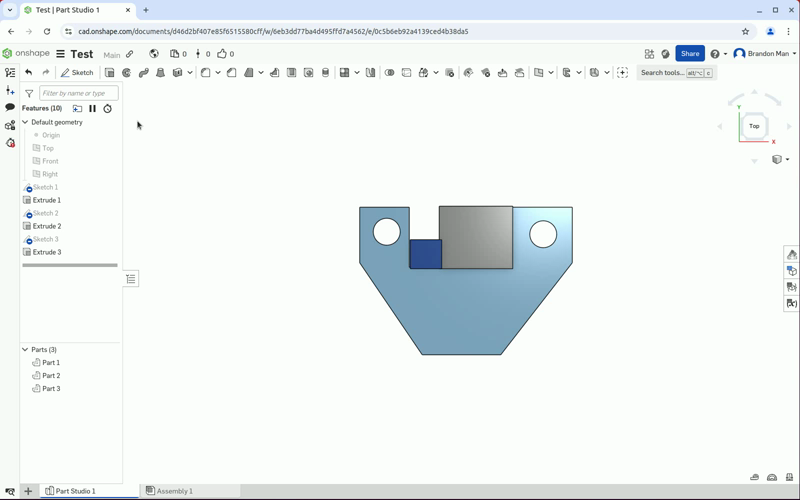
key(shift+h)
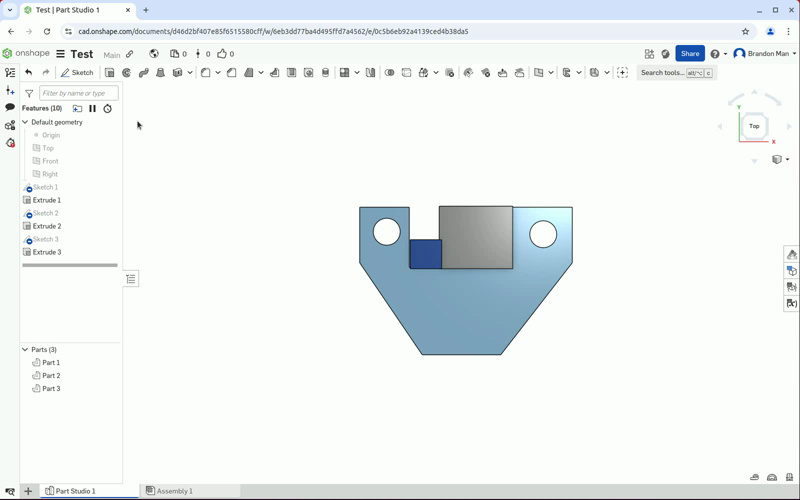
key(shift+h)
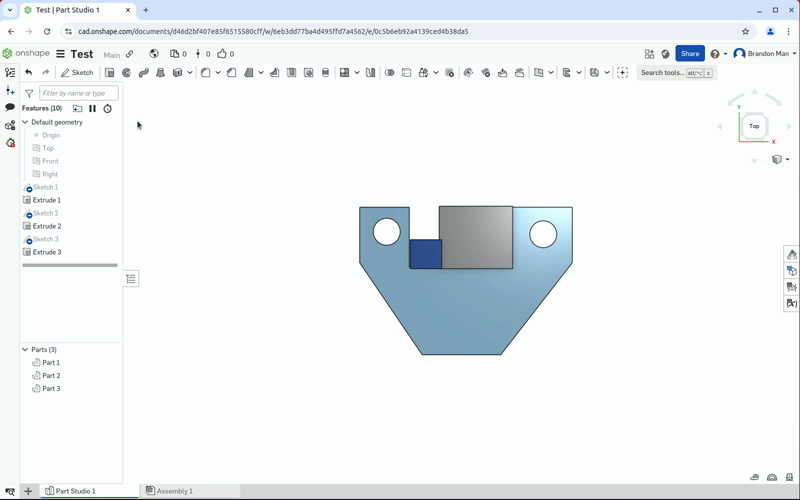
mouse_move(73, 189)
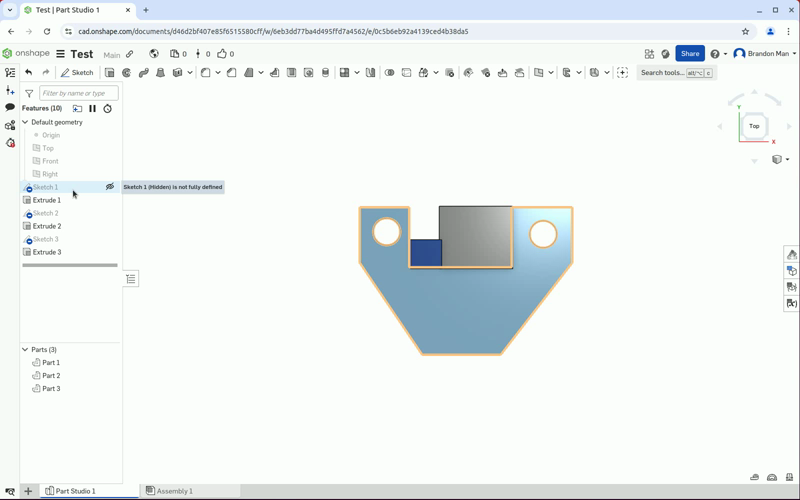
click(73, 189)
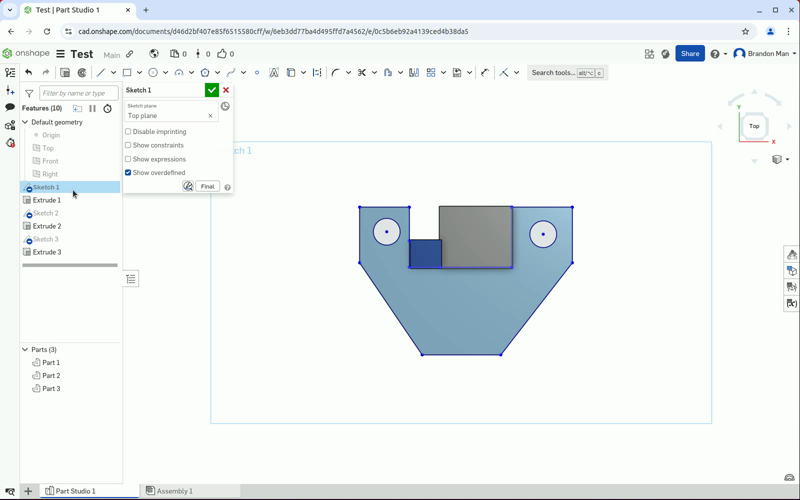
mouse_move(229, 92)
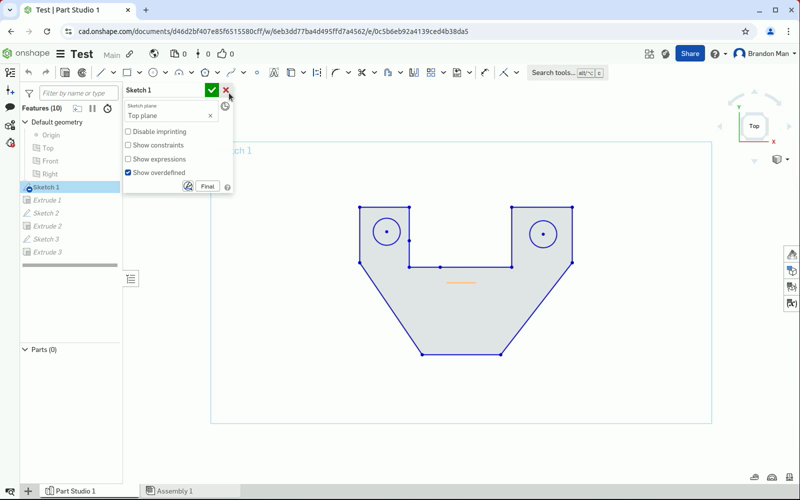
click(229, 92)
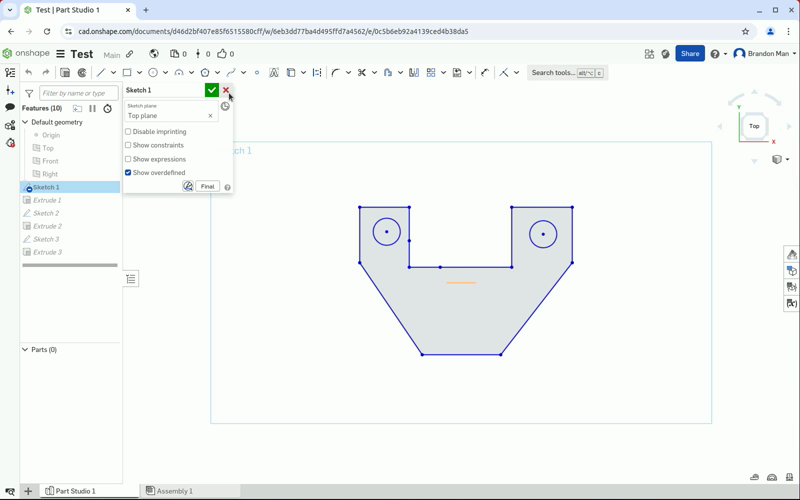
key(shift+s)
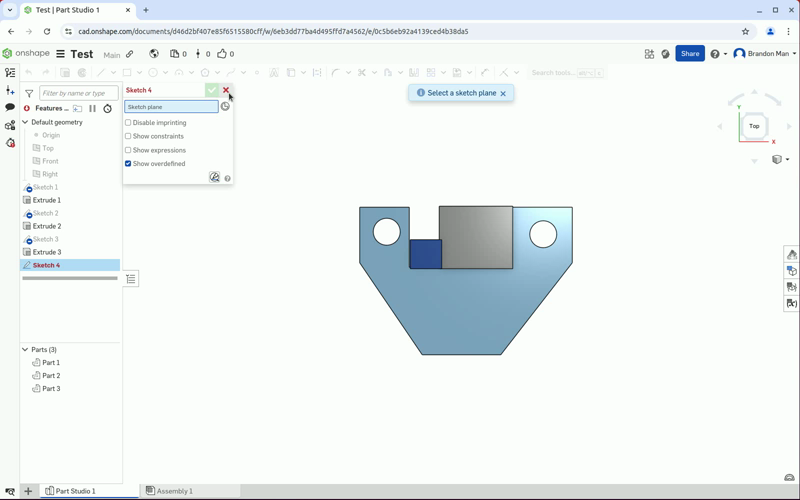
mouse_move(73, 150)
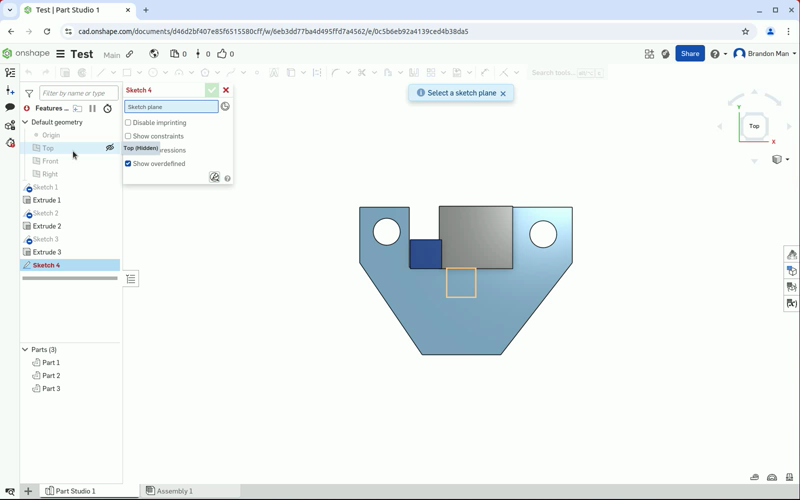
click(73, 150)
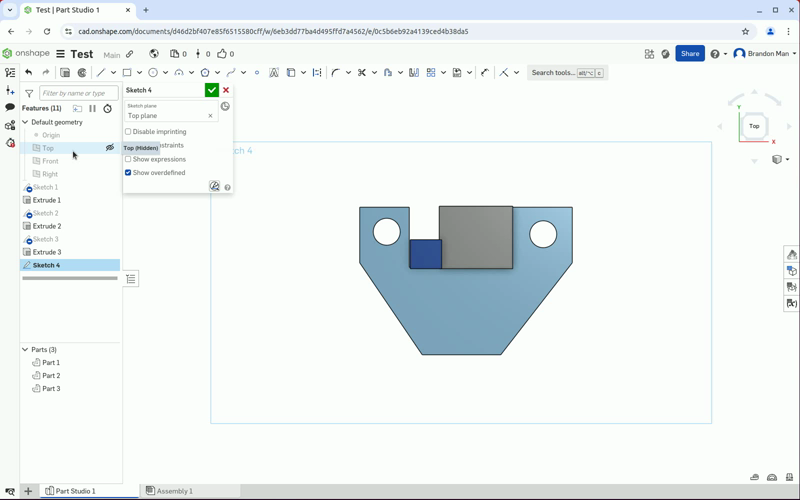
mouse_move(73, 352)
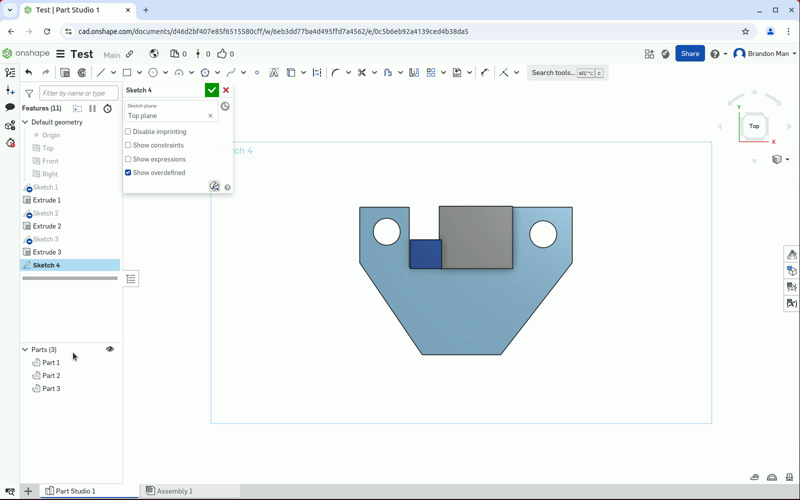
key(y)
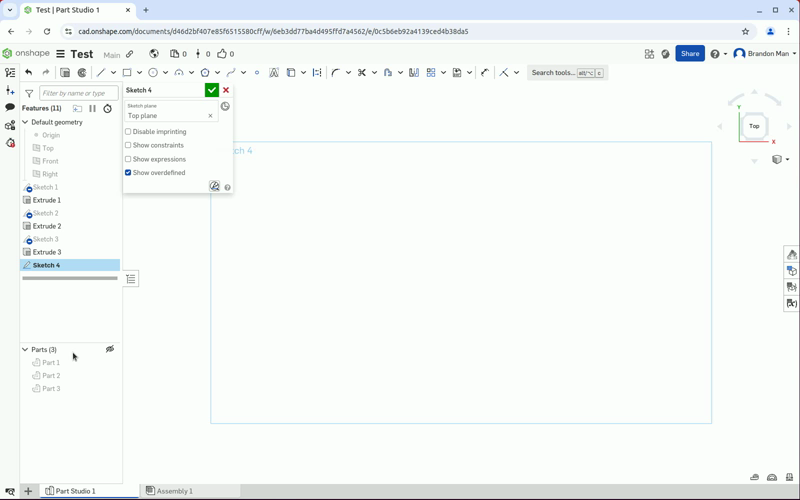
key(l)
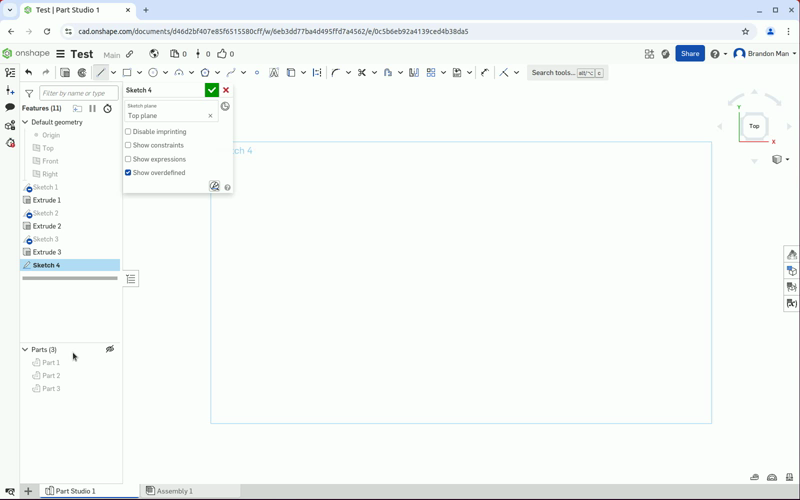
key_down(shift)
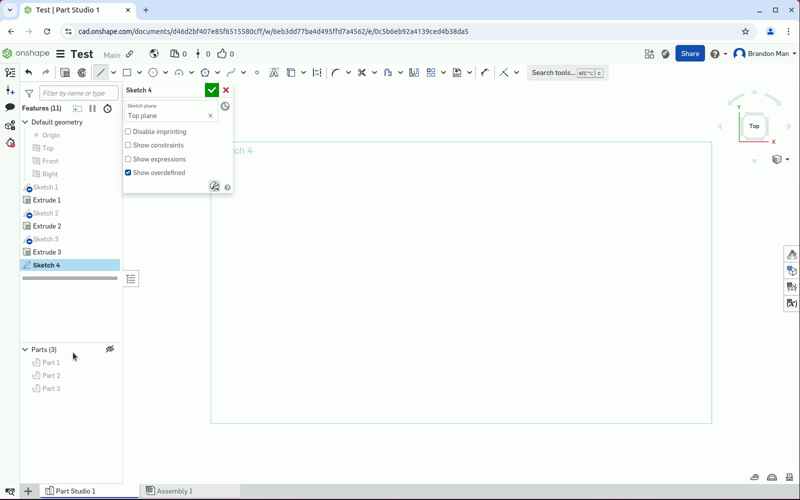
mouse_move(410, 240)
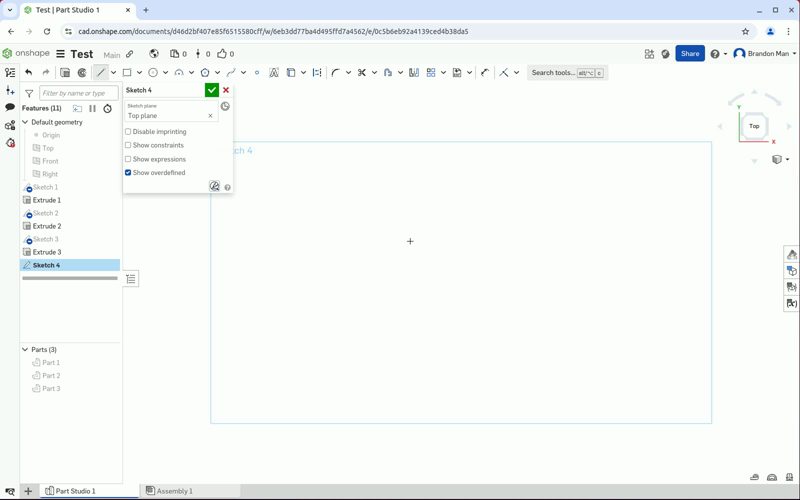
click(410, 240)
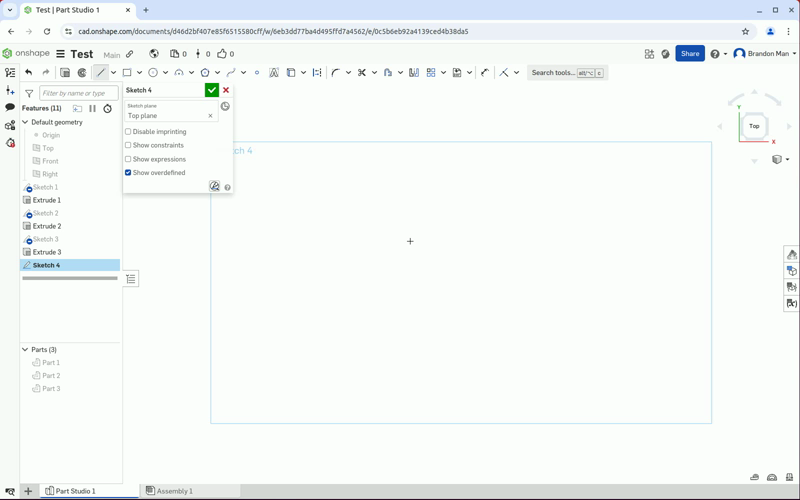
key_up(shift)
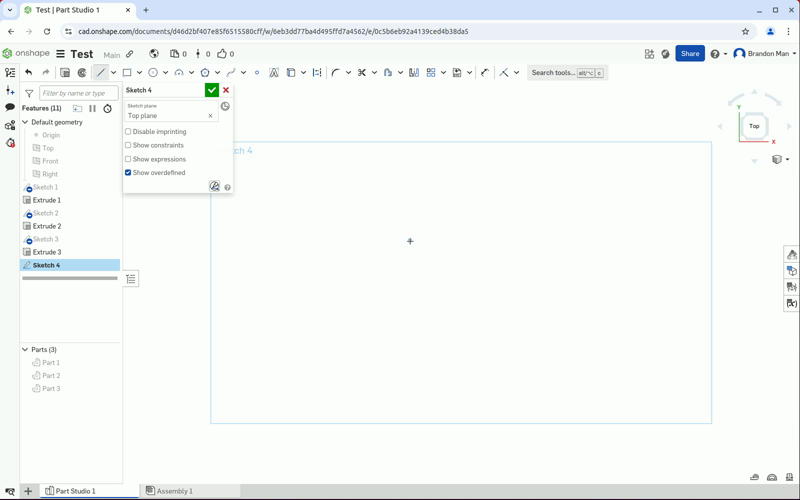
key_down(shift)
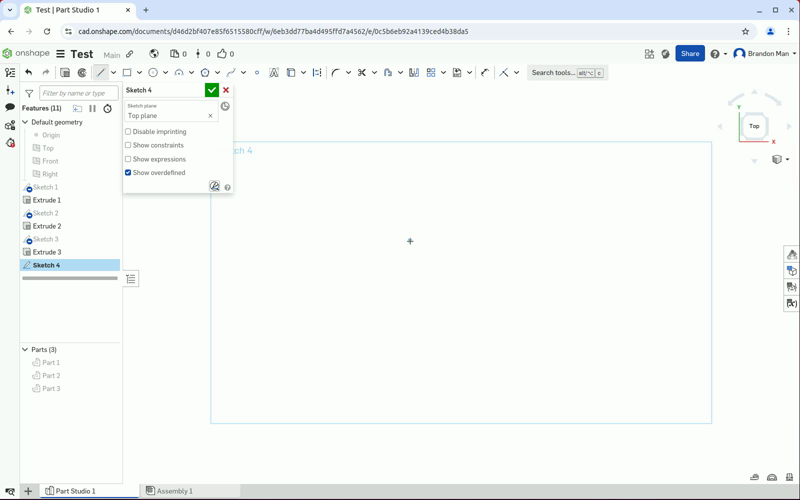
mouse_move(440, 240)
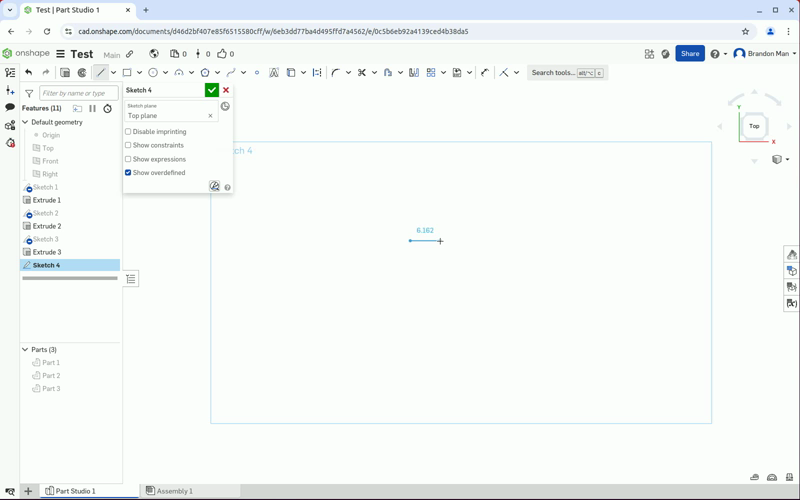
mouse_move(441, 240)
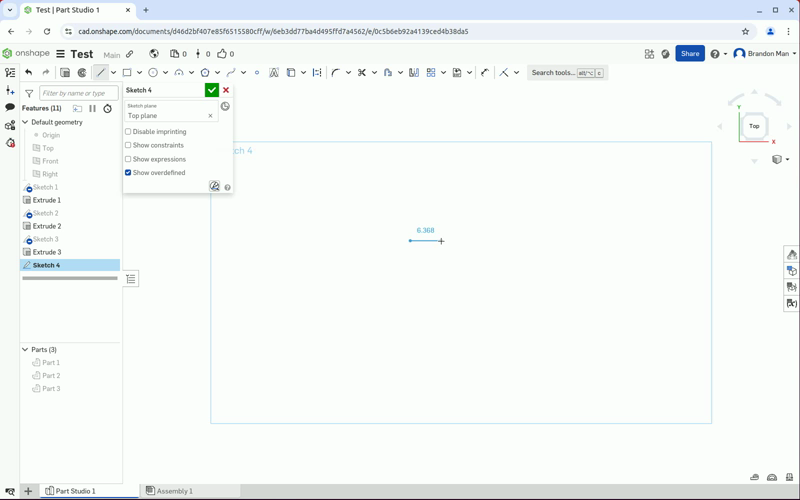
click(441, 240)
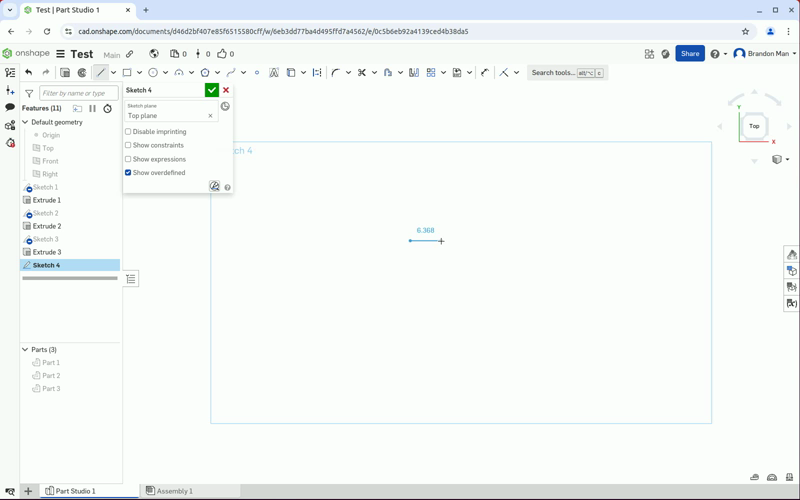
key_up(shift)
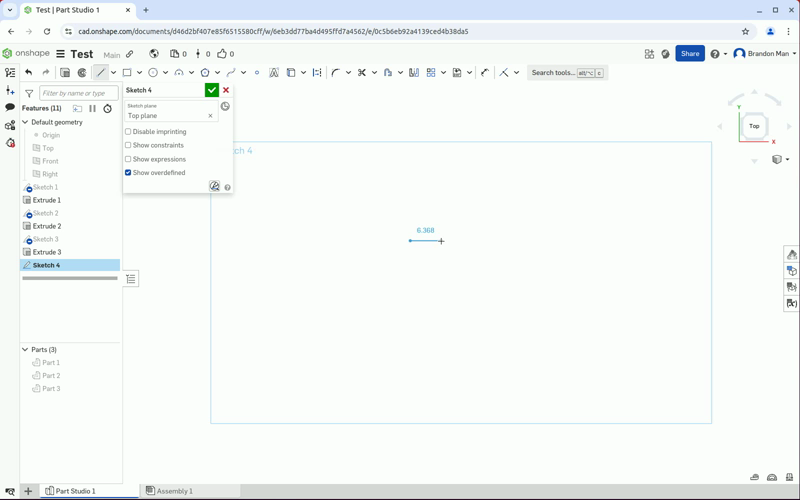
key_down(shift)
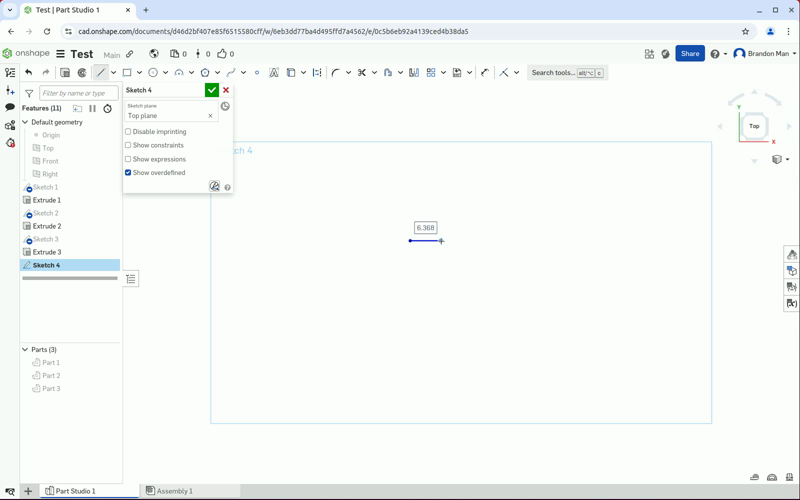
mouse_move(471, 240)
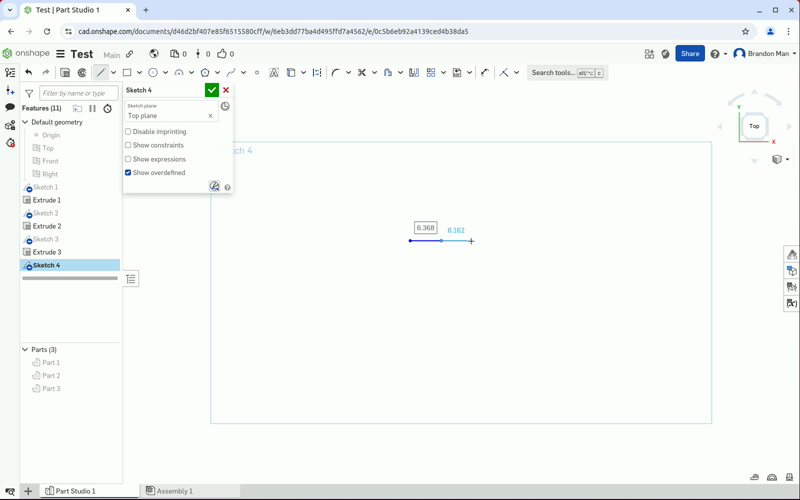
mouse_move(441, 206)
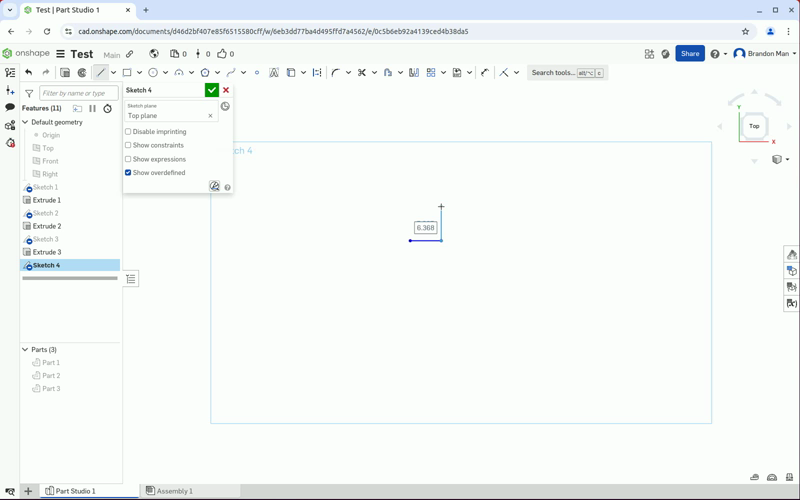
click(441, 206)
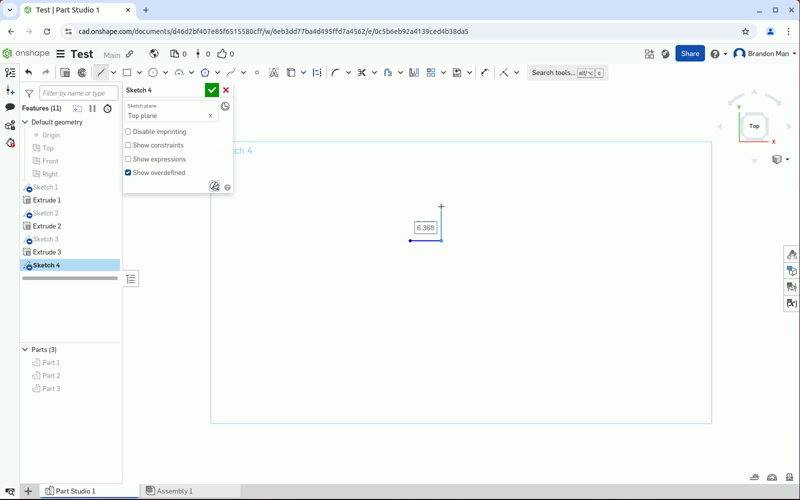
key_up(shift)
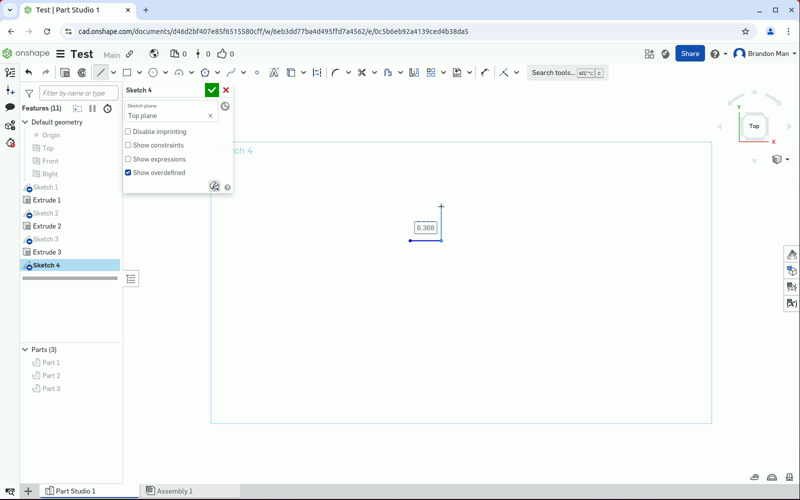
key_down(shift)
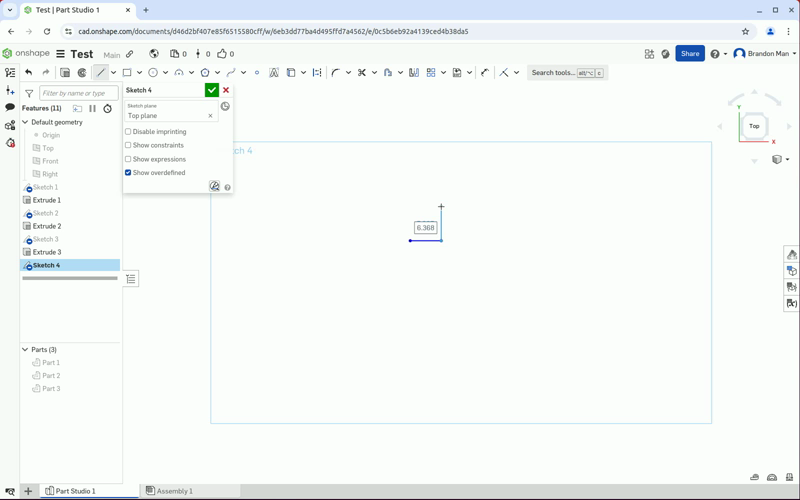
mouse_move(471, 206)
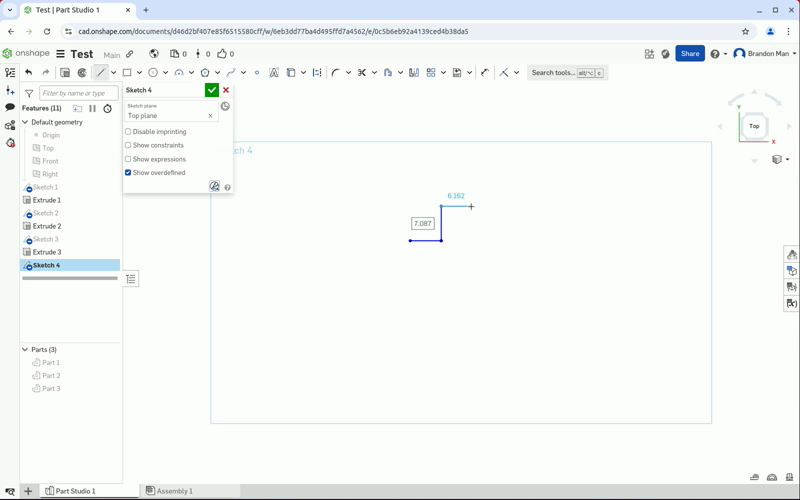
mouse_move(410, 206)
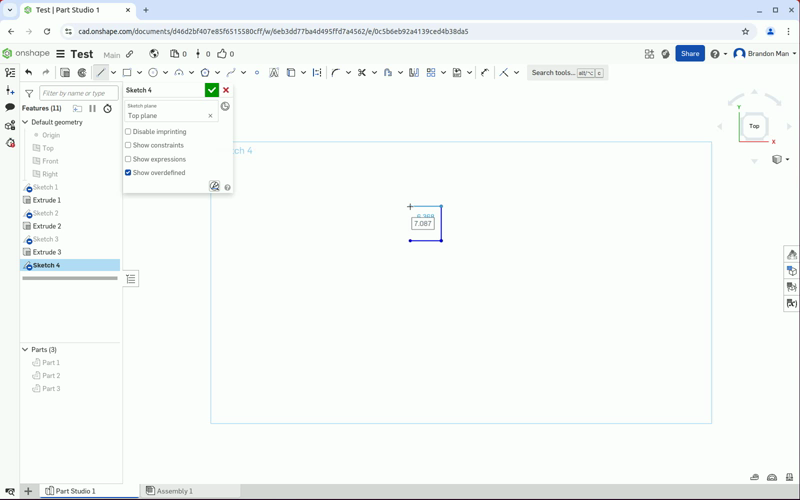
click(410, 206)
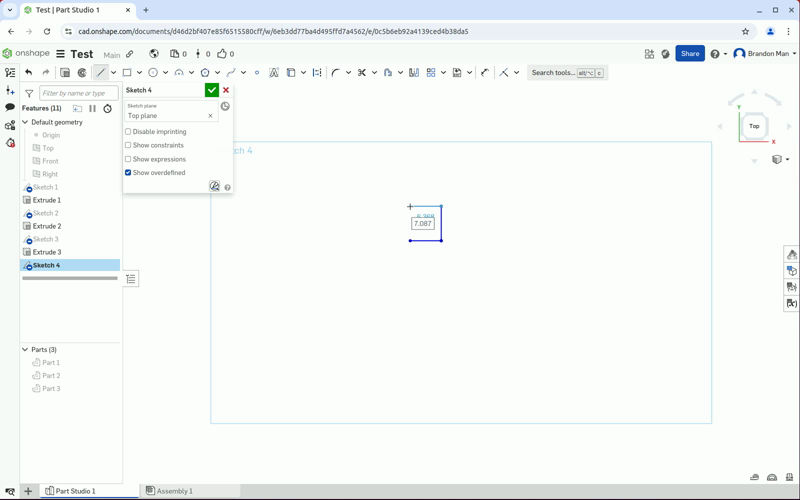
key_up(shift)
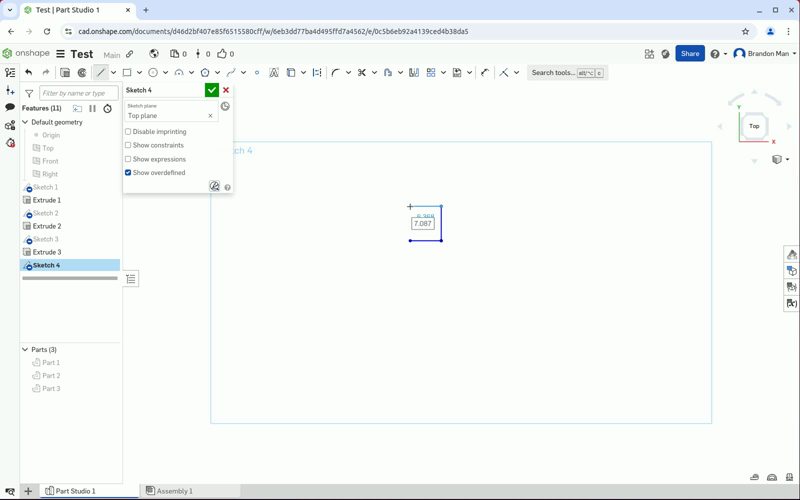
mouse_move(440, 206)
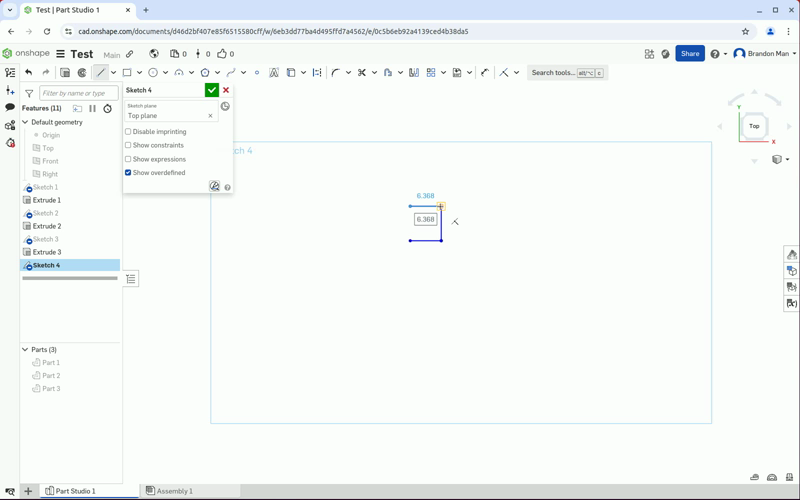
key_down(shift)
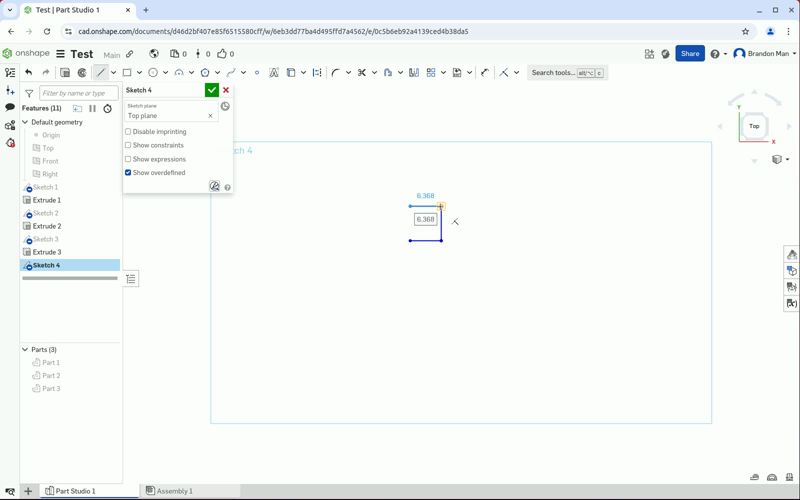
mouse_move(410, 240)
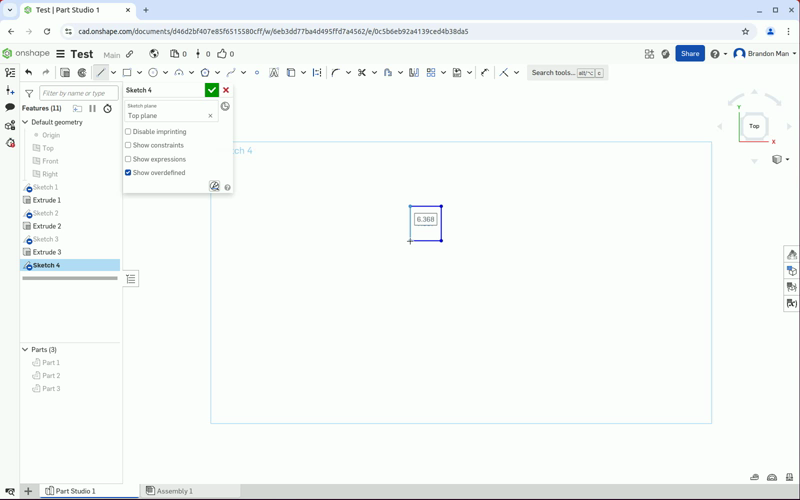
key_up(shift)
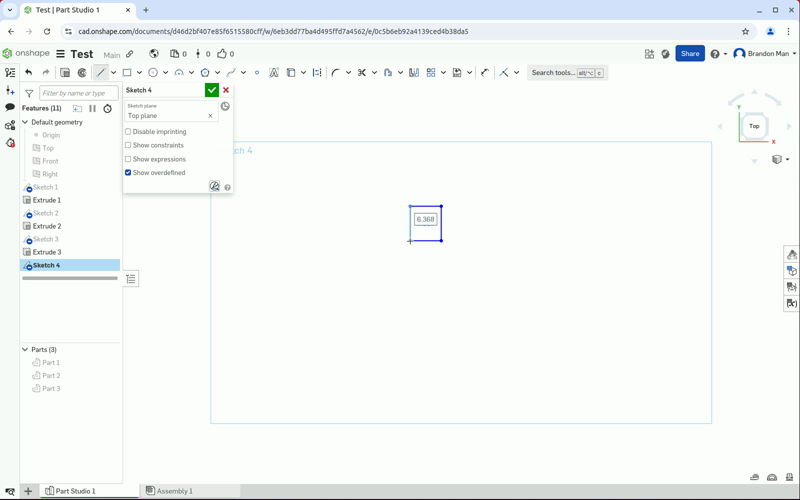
click(410, 240)
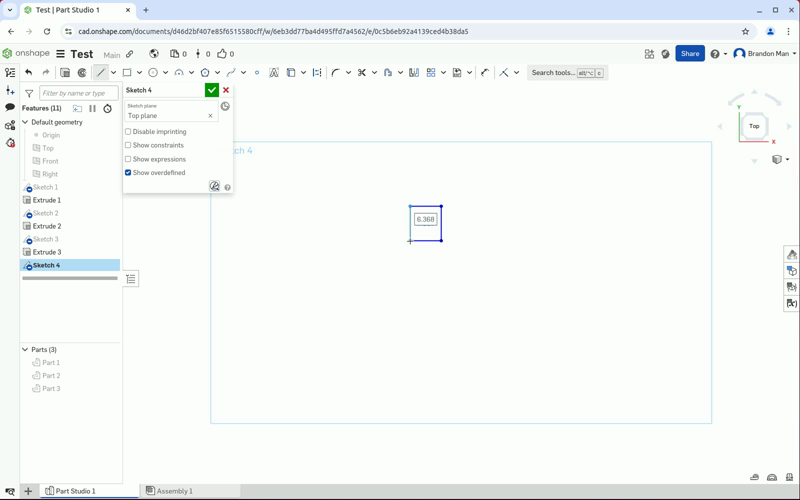
key(esc)
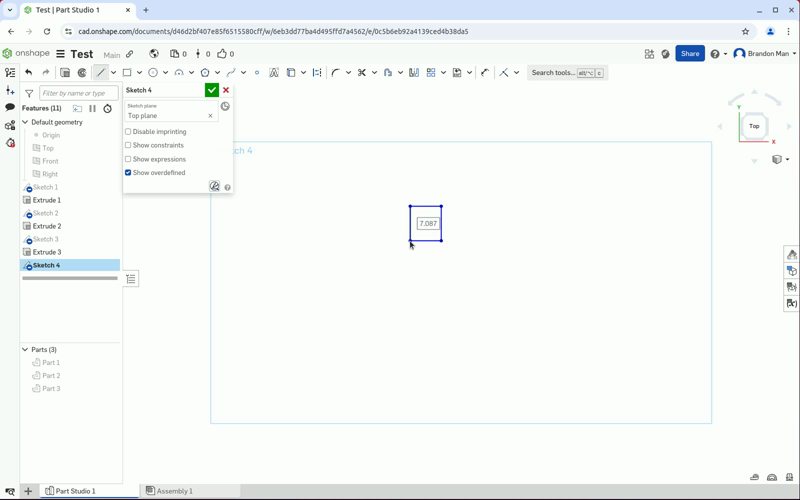
mouse_move(428, 212)
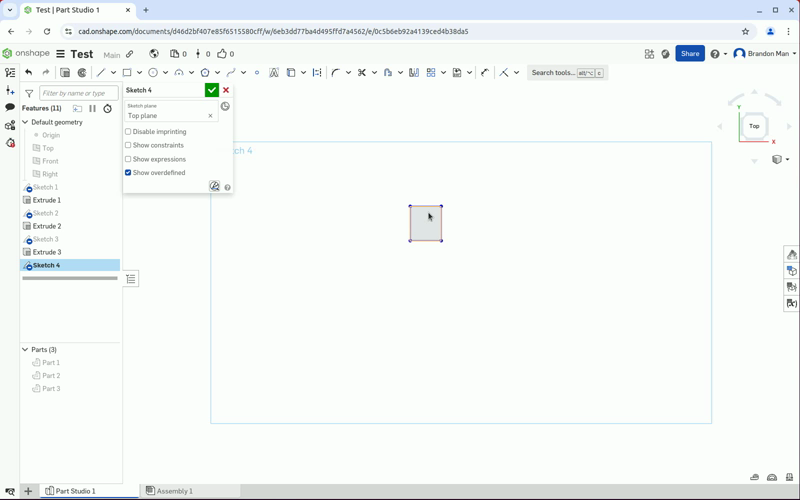
scroll(6)
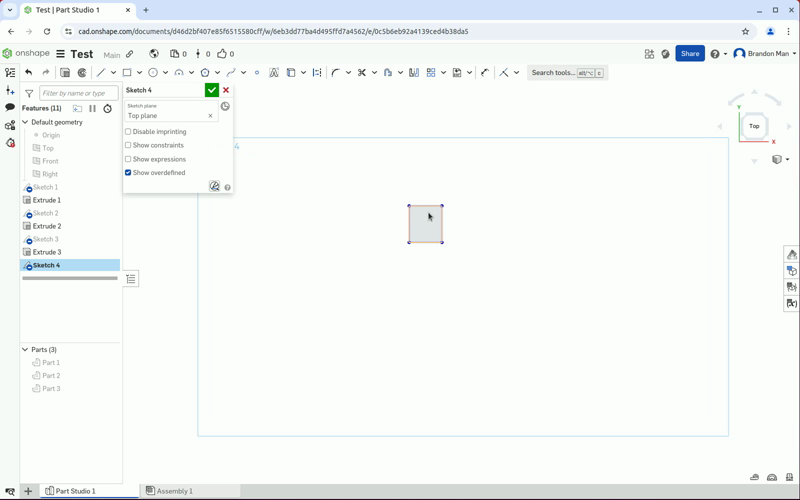
scroll(6)
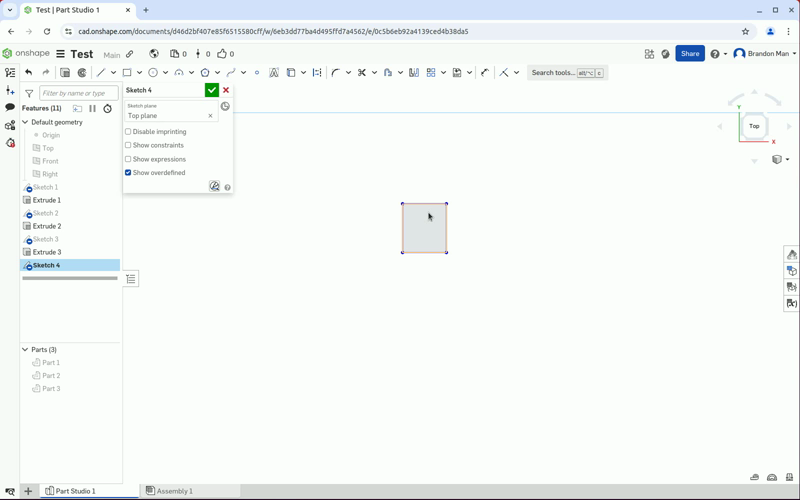
scroll(6)
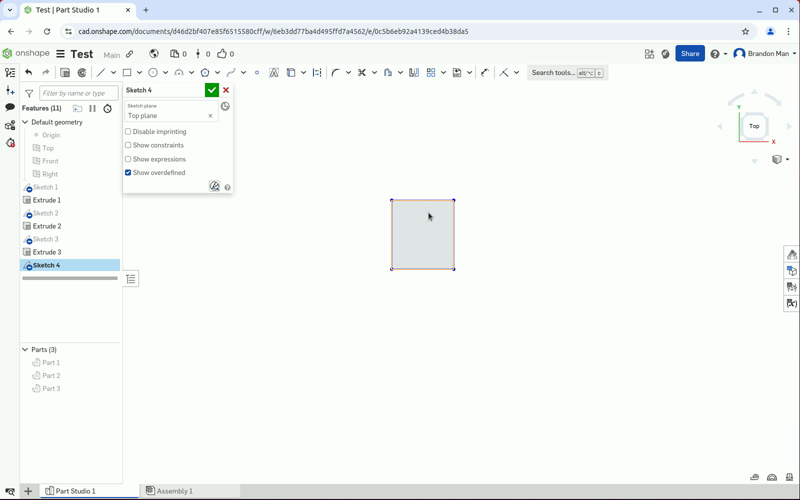
scroll(6)
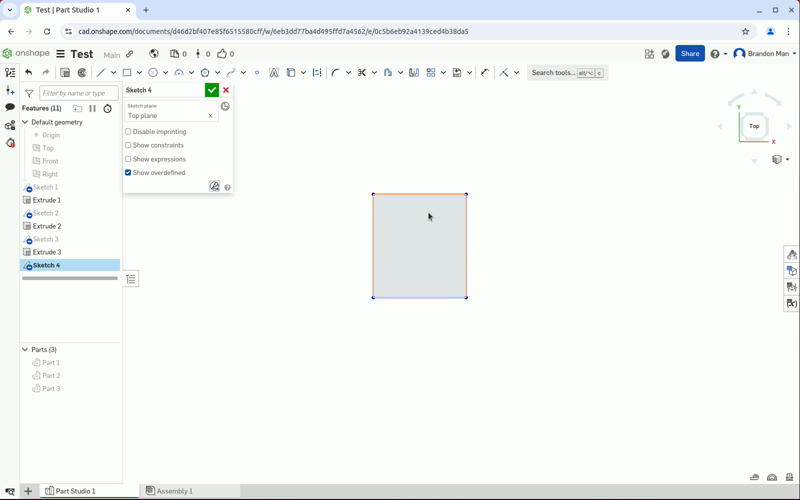
scroll(6)
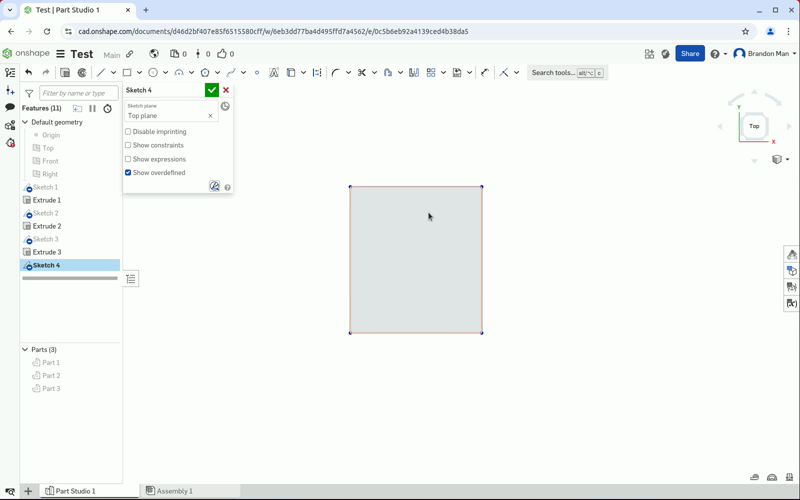
scroll(6)
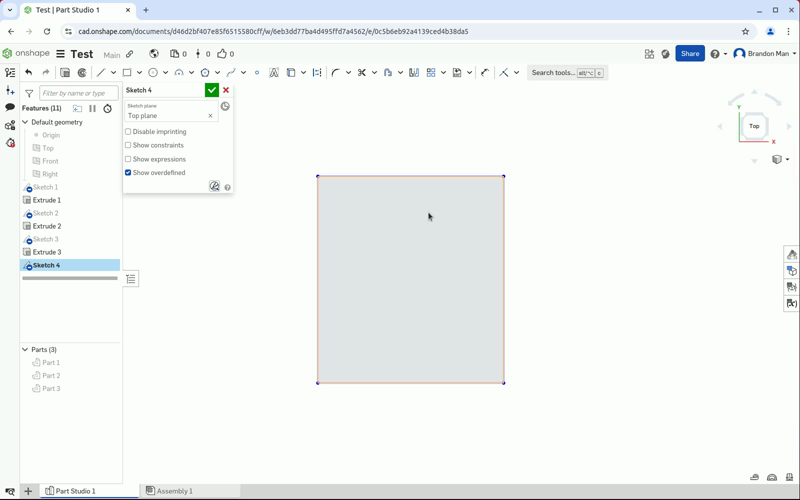
scroll(6)
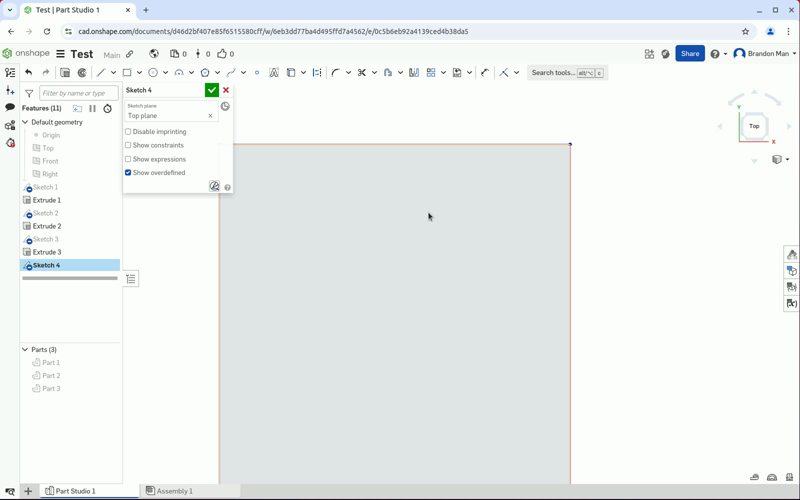
click(428, 212)
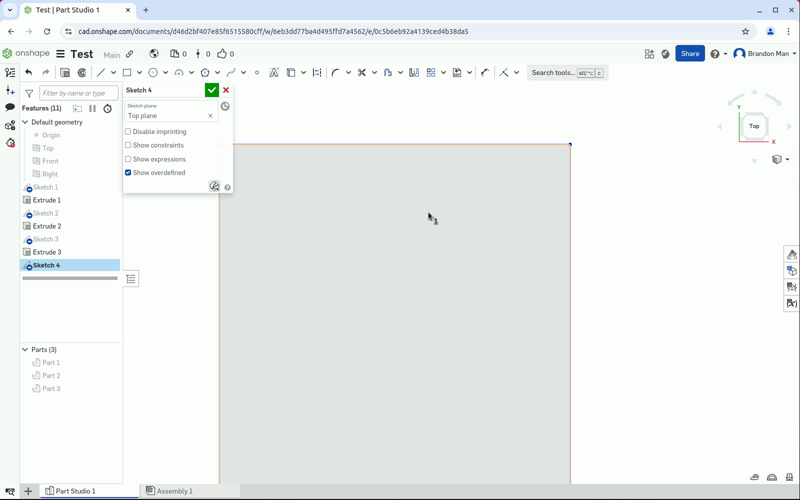
scroll(-6)
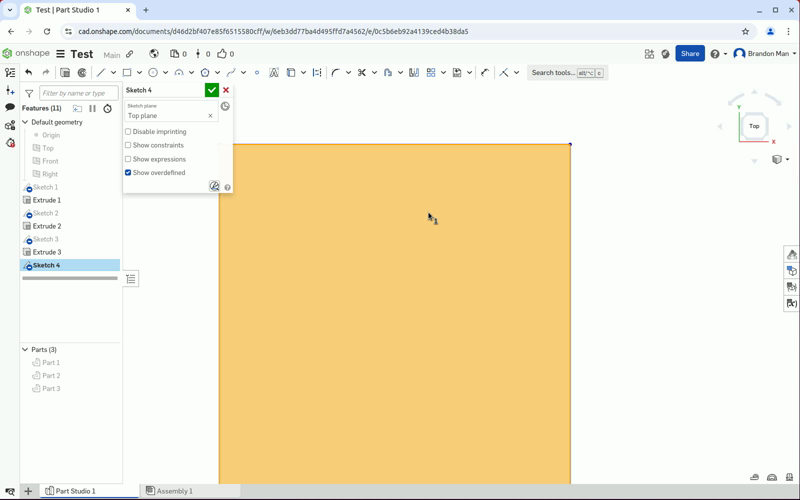
scroll(-6)
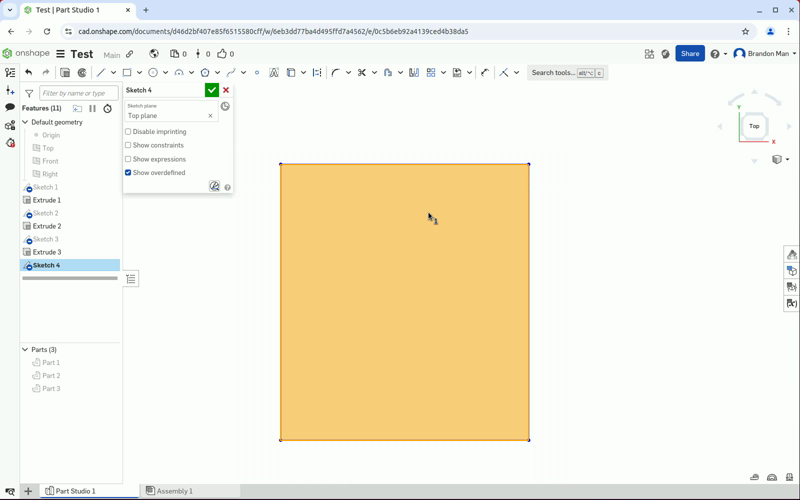
scroll(-6)
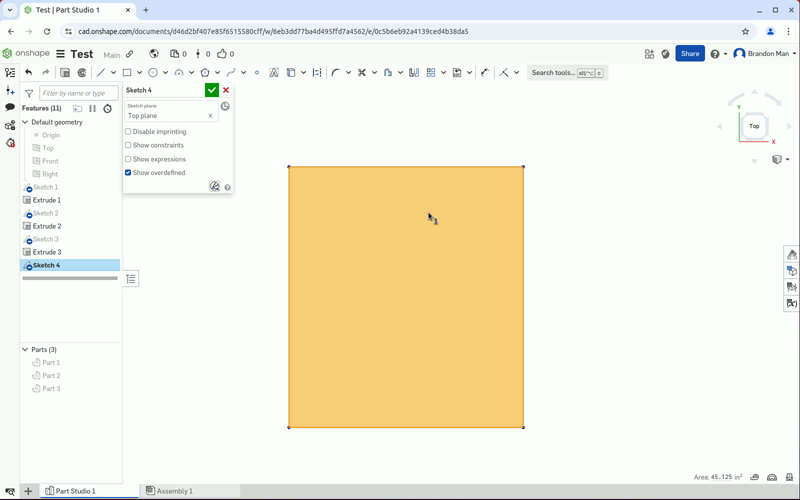
scroll(-6)
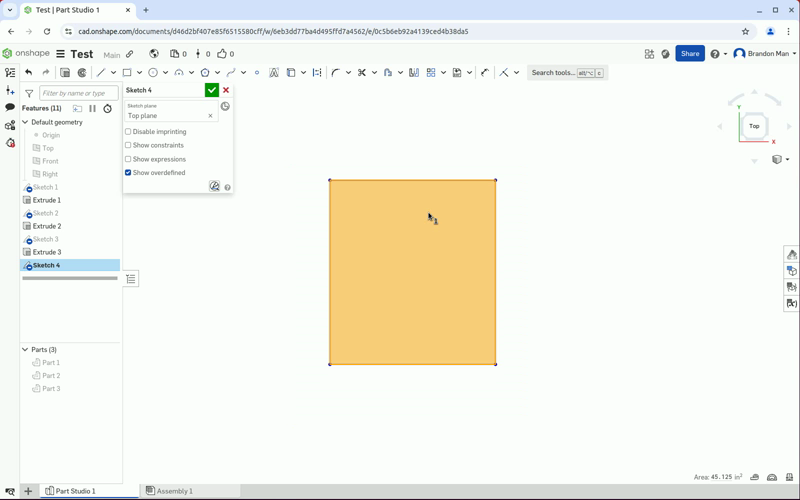
scroll(-6)
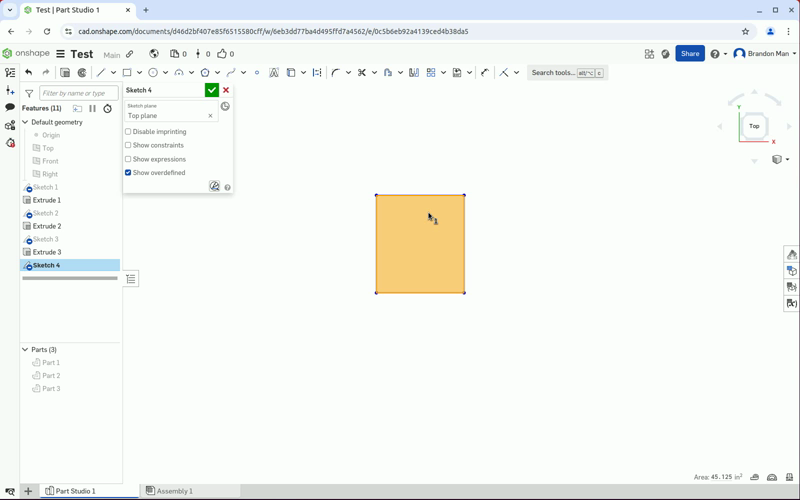
scroll(-6)
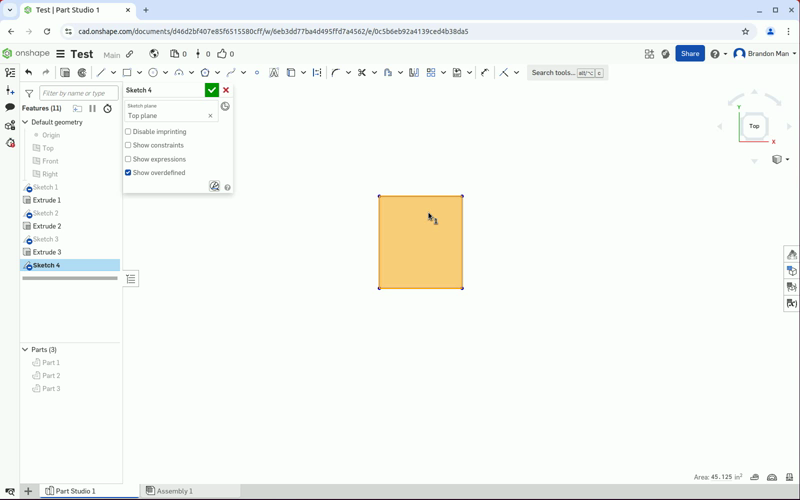
scroll(-6)
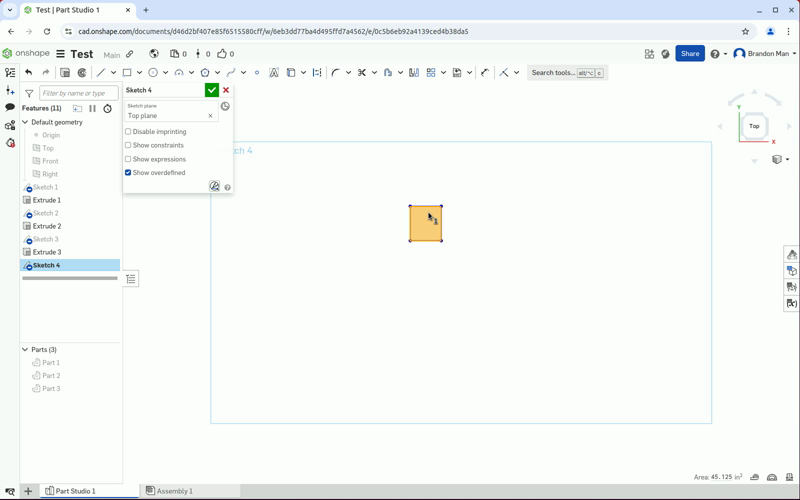
mouse_move(73, 352)
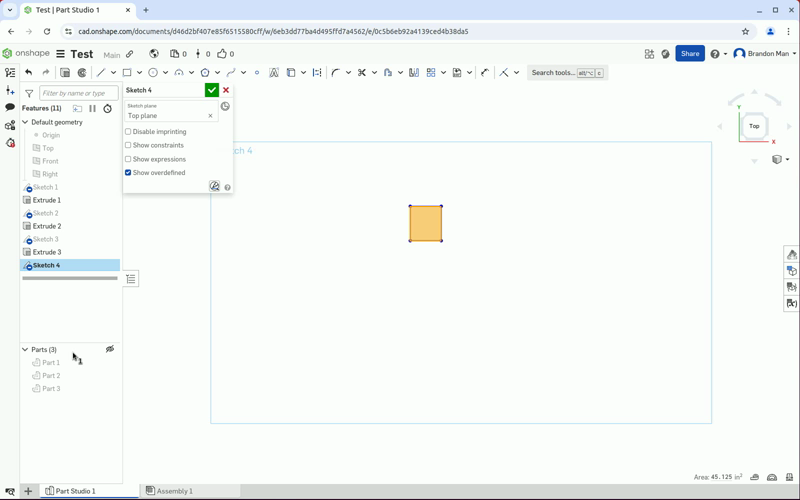
key(shift+y)
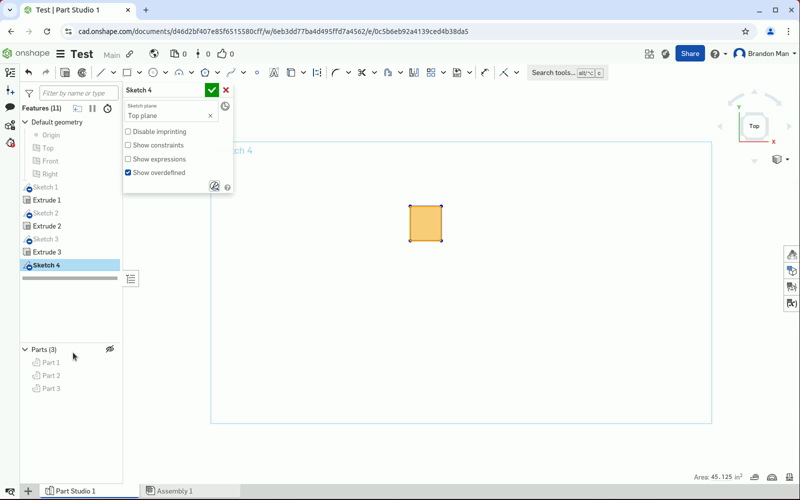
key(shift+e)
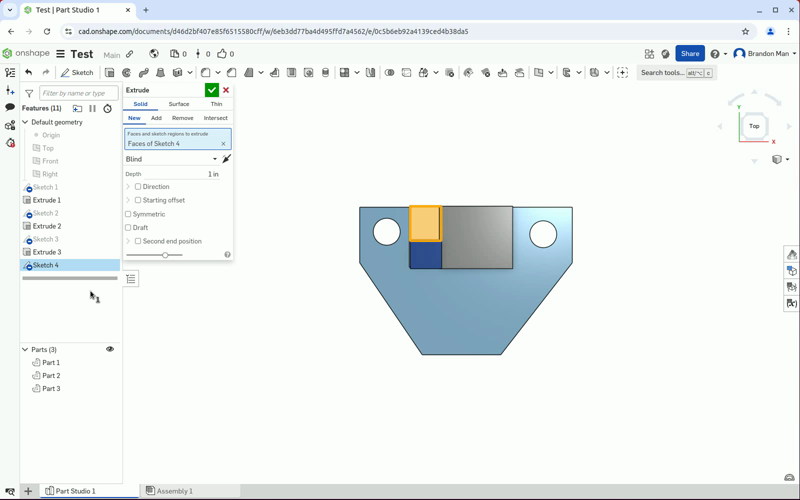
mouse_move(143, 106)
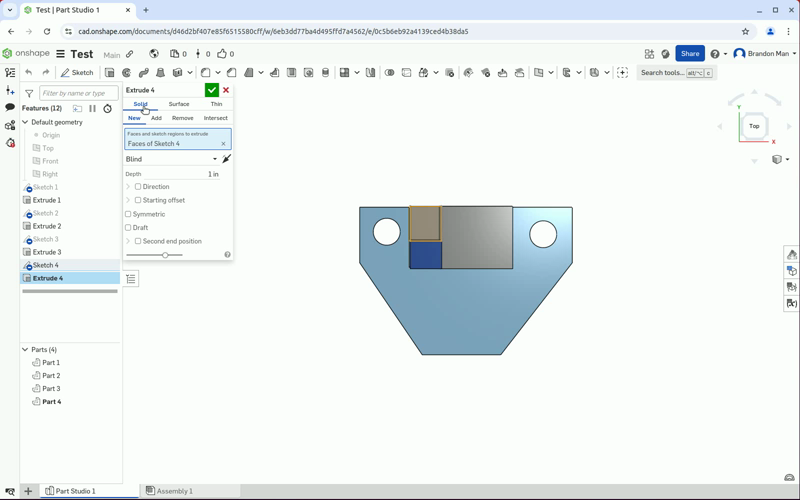
click(143, 106)
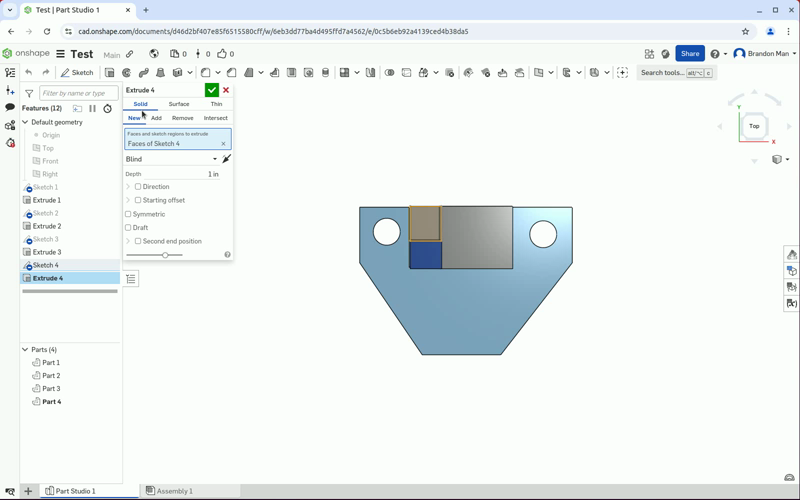
mouse_move(137, 120)
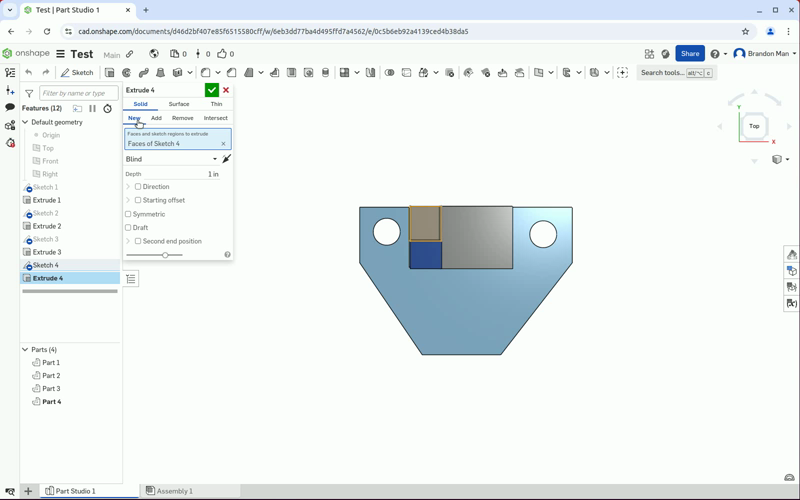
click(137, 120)
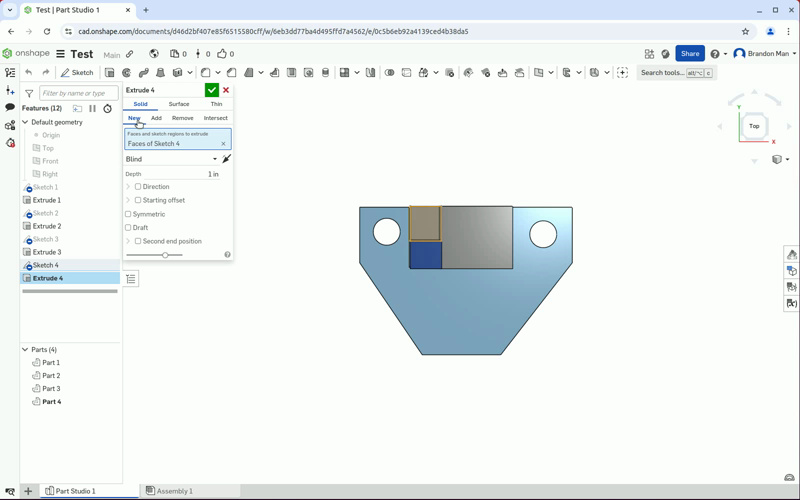
key(tab, 4)
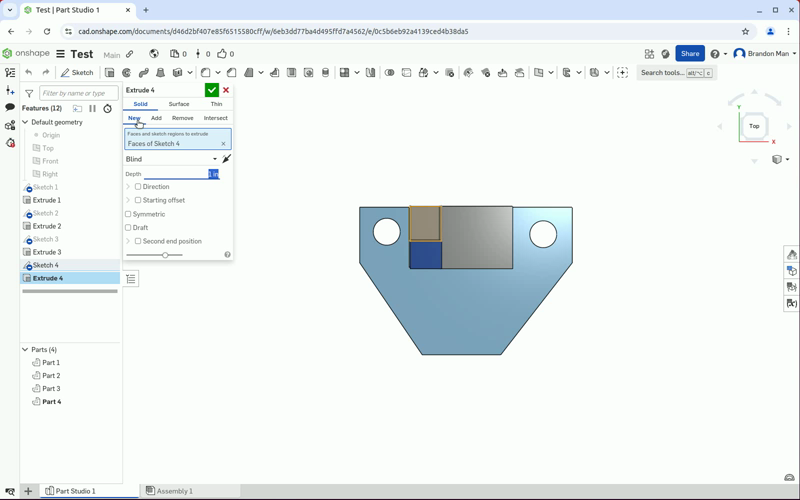
text(12.998)
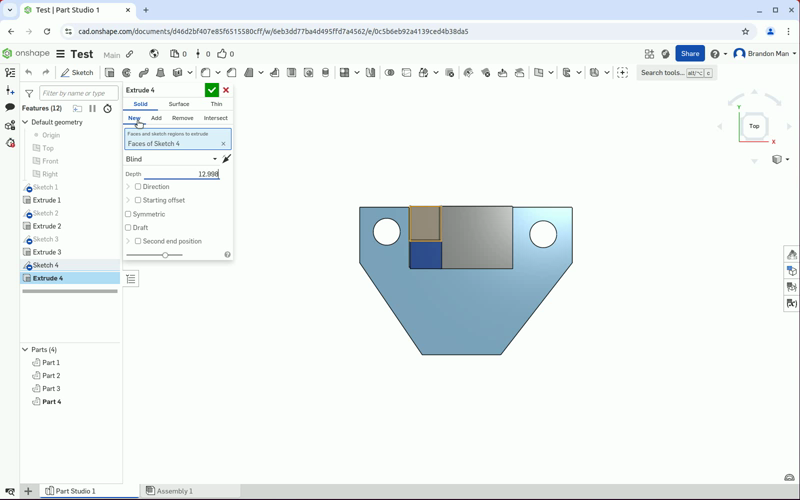
key(enter)
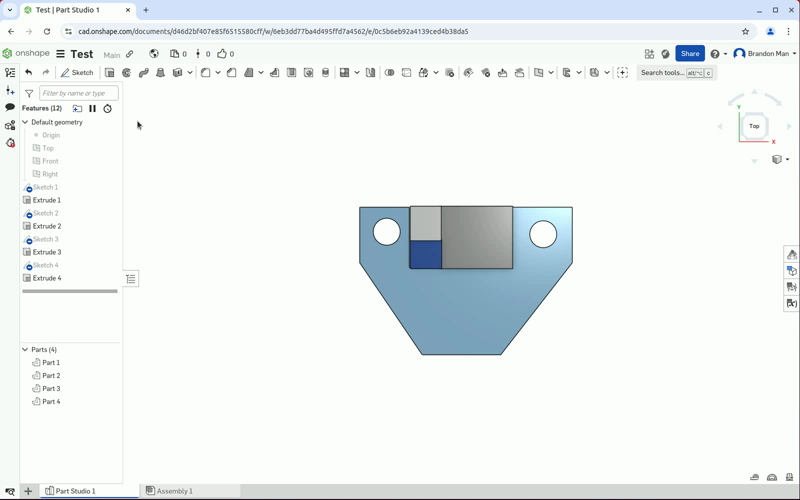
key(shift+h)
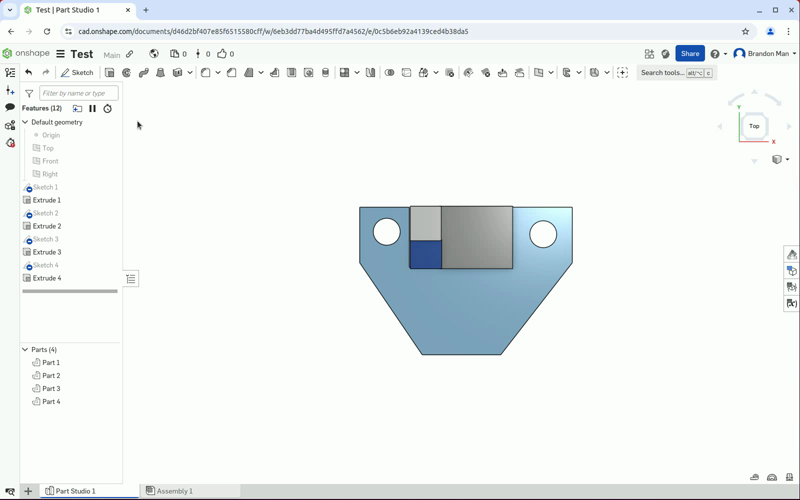
key(shift+h)
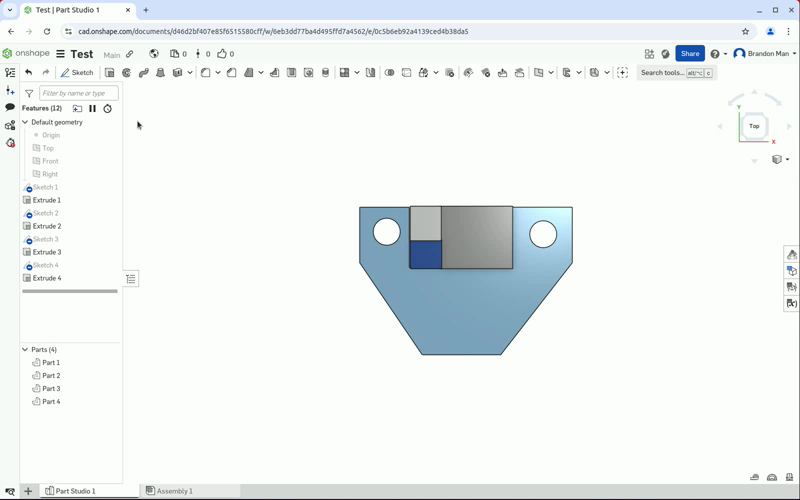
mouse_move(73, 189)
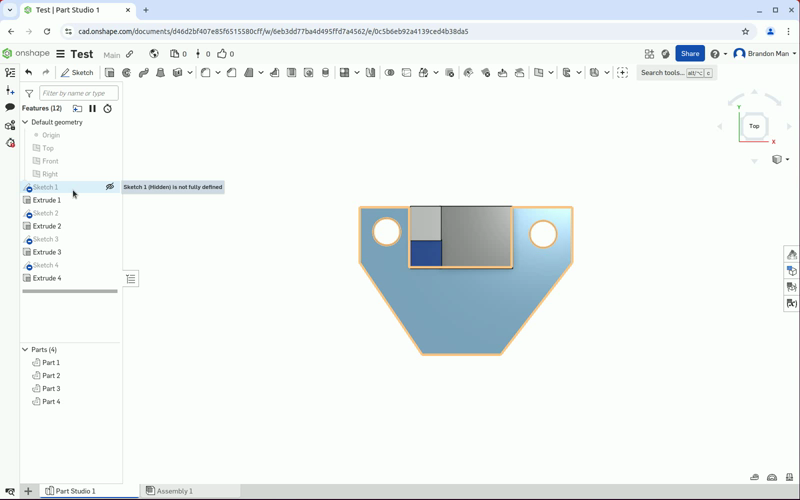
click(73, 189)
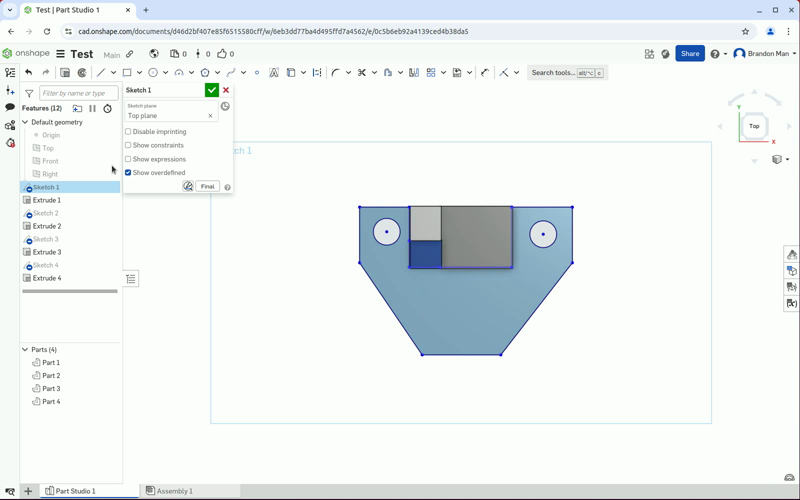
mouse_move(229, 92)
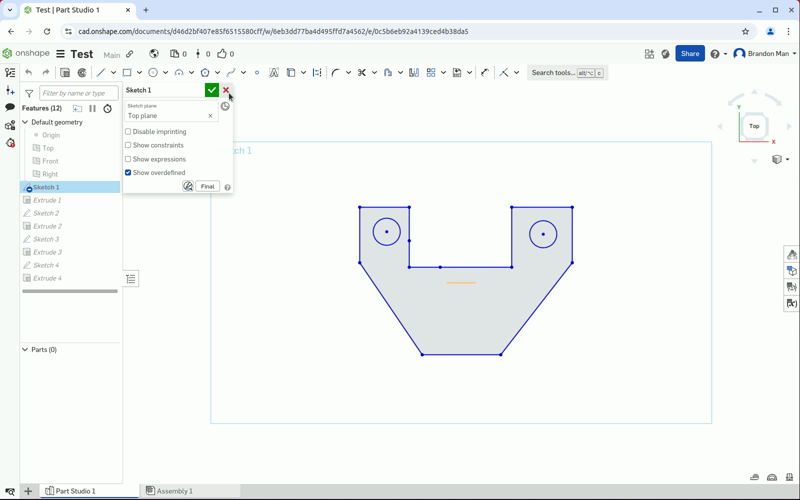
click(229, 92)
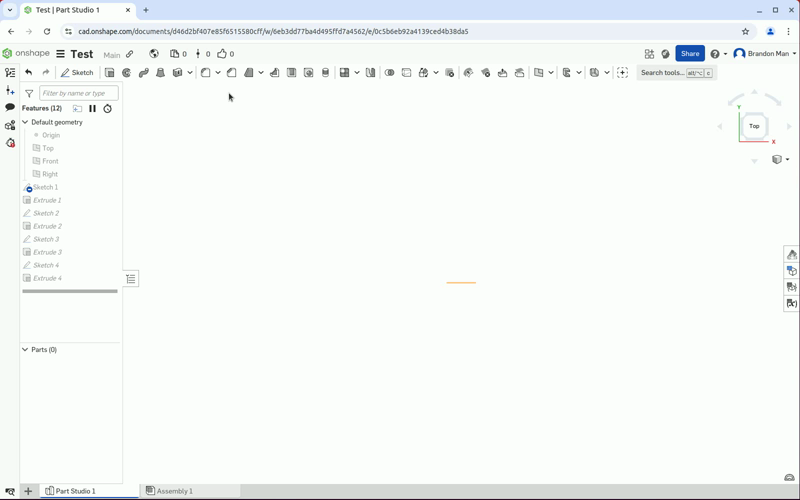
mouse_move(541, 75)
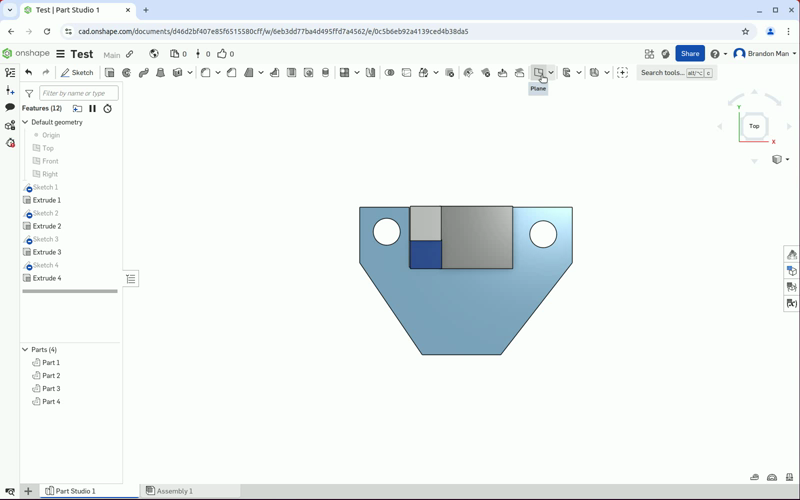
click(541, 75)
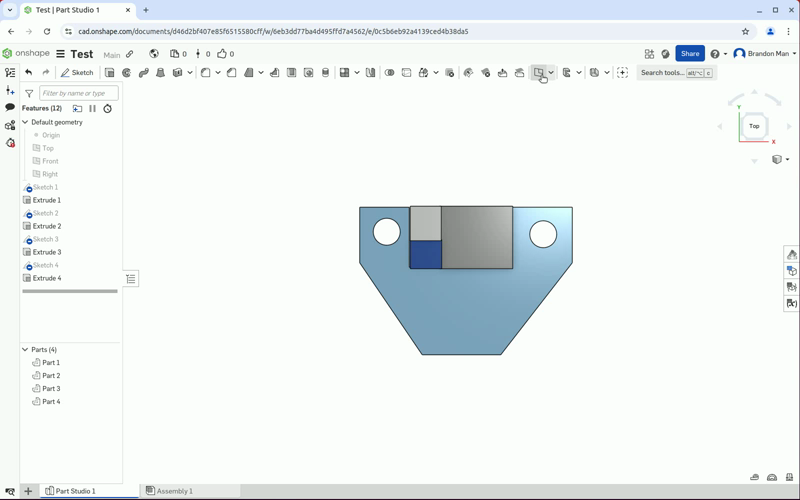
mouse_move(73, 150)
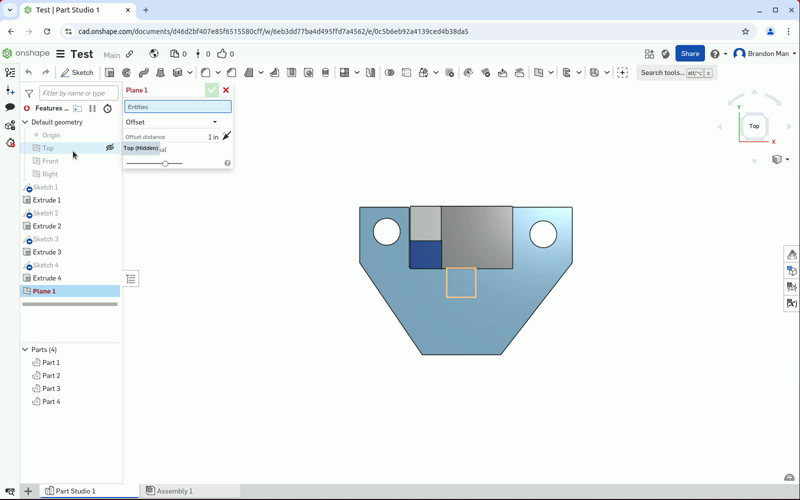
click(73, 150)
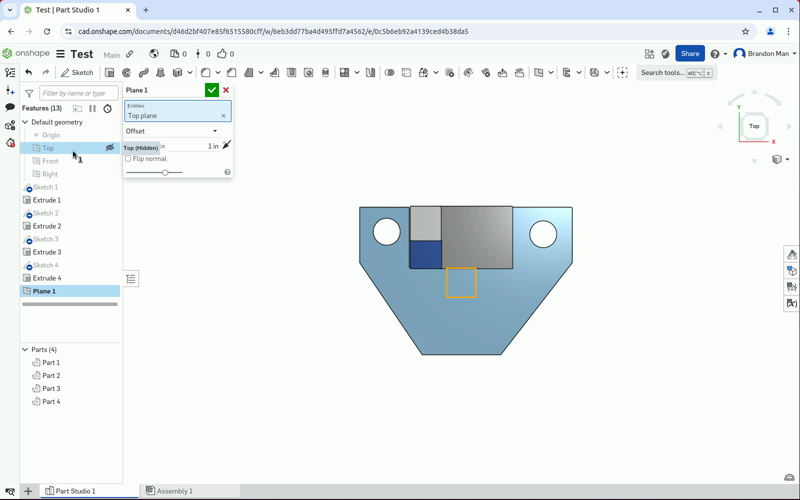
key(tab, 2)
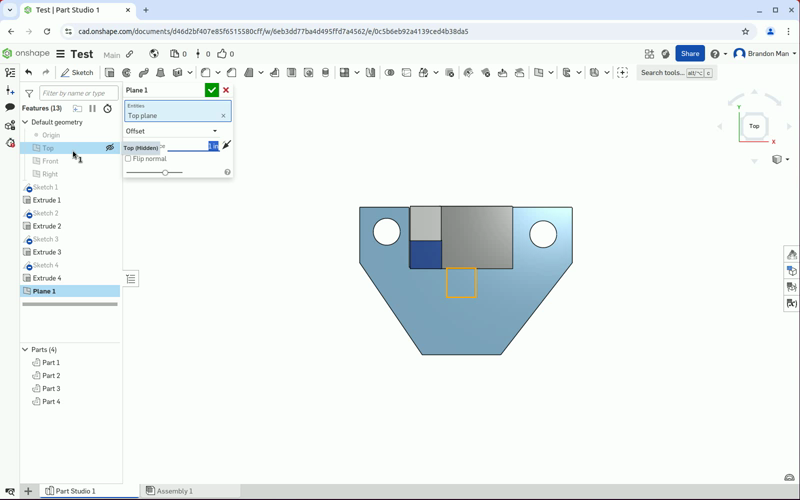
text(13.002)
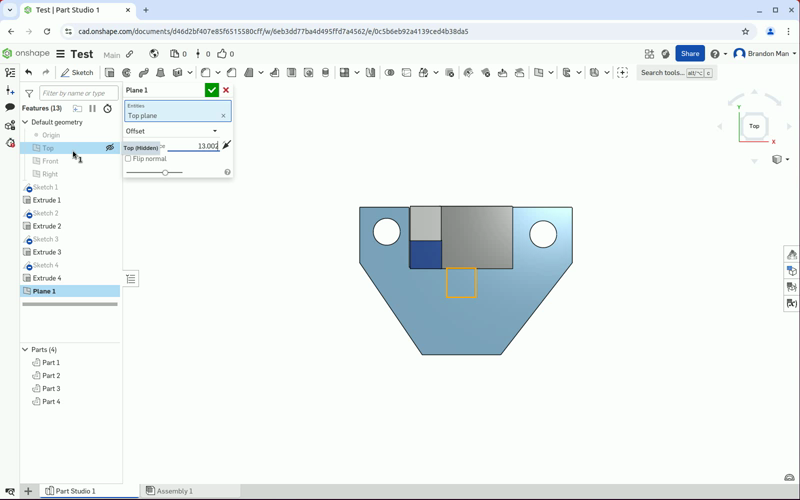
key(enter, 2)
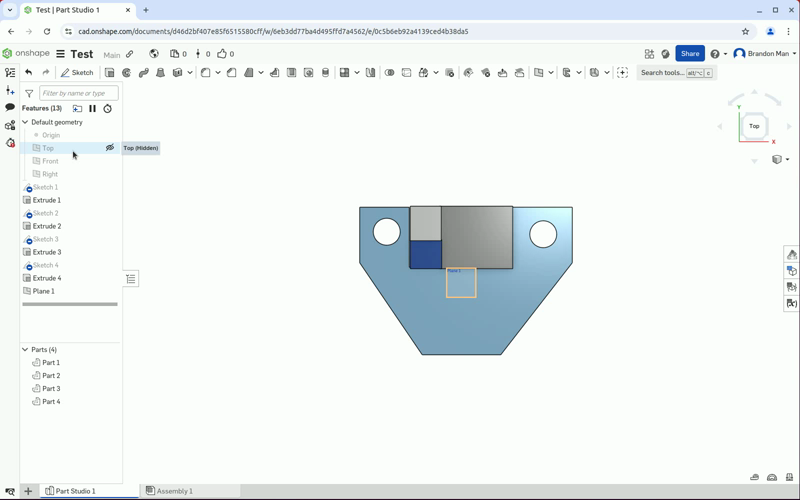
key(shift+s)
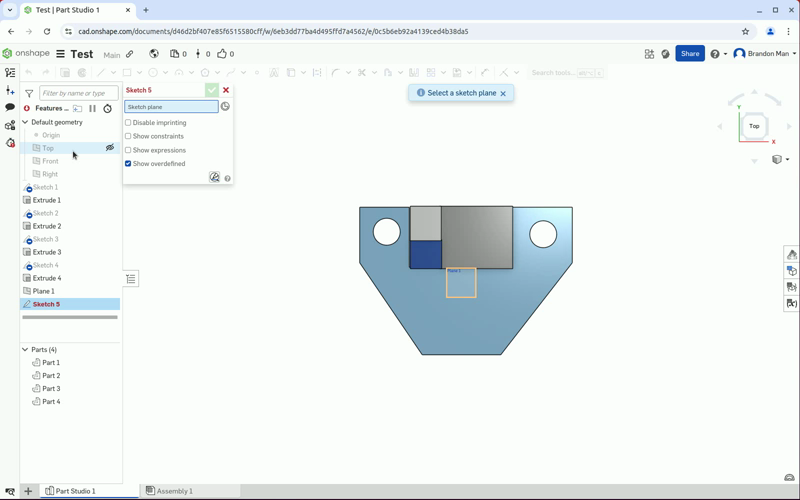
mouse_move(73, 293)
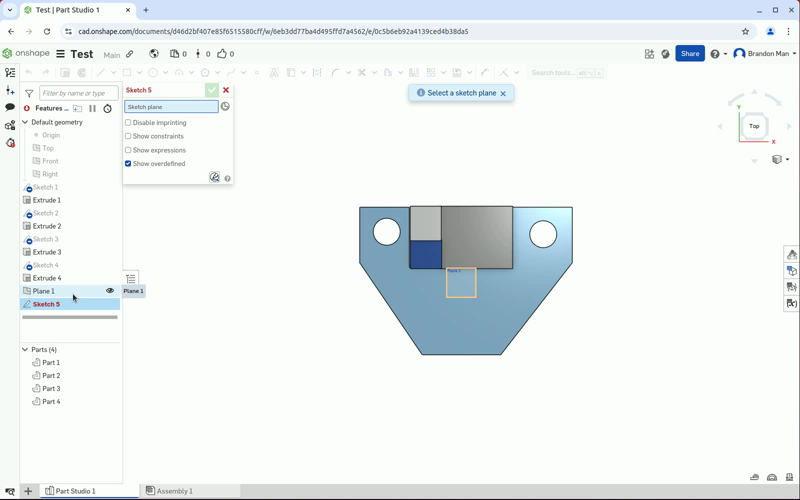
click(73, 293)
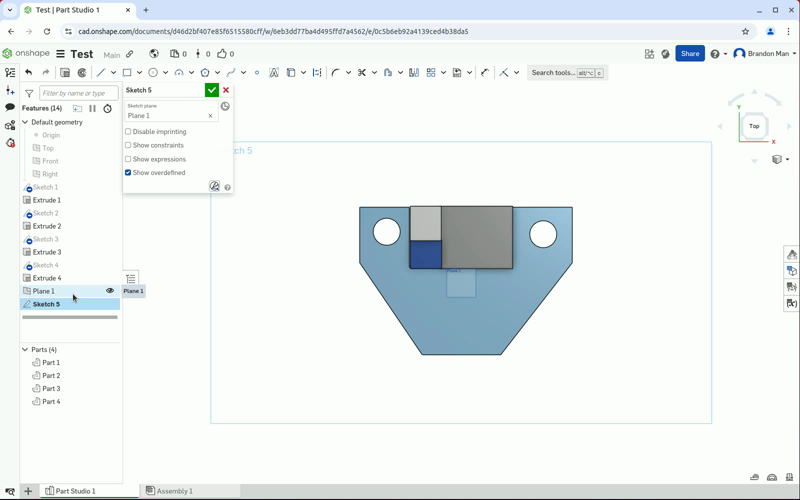
mouse_move(73, 352)
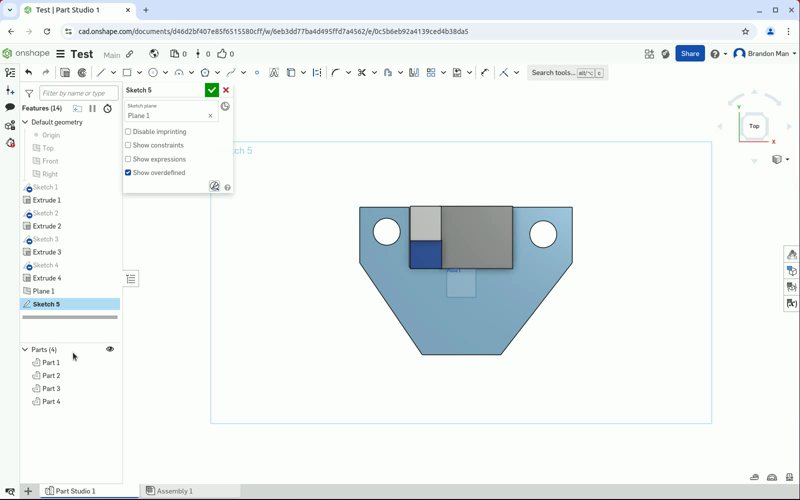
key(y)
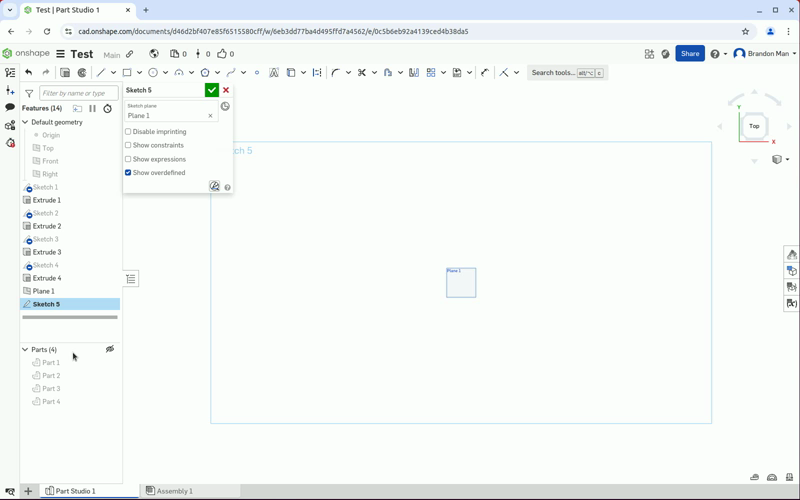
key(l)
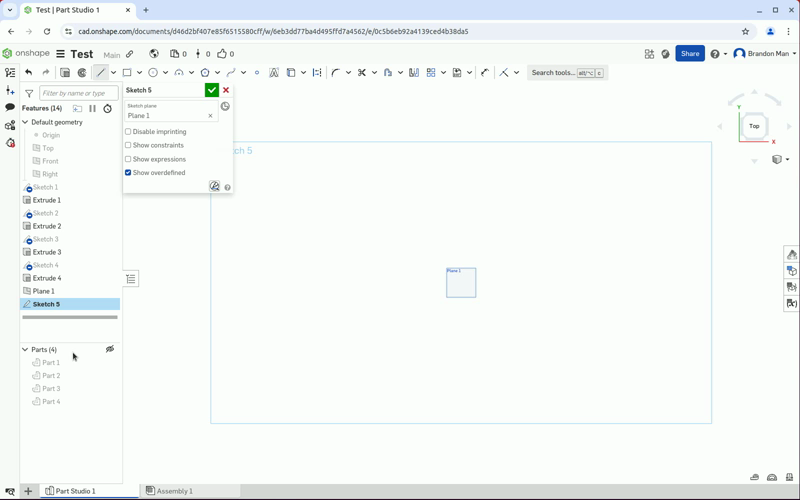
key_down(shift)
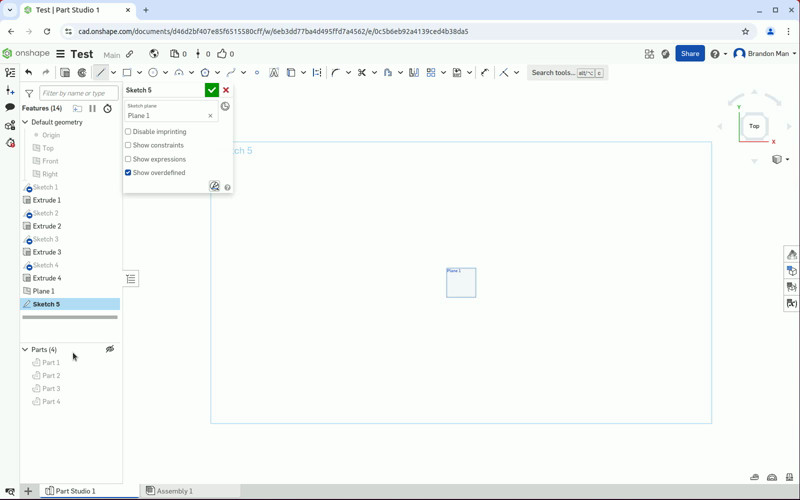
mouse_move(439, 240)
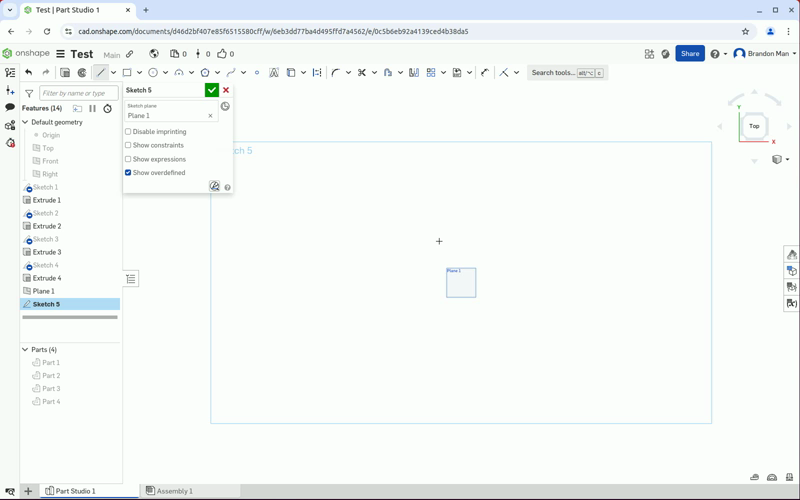
click(439, 240)
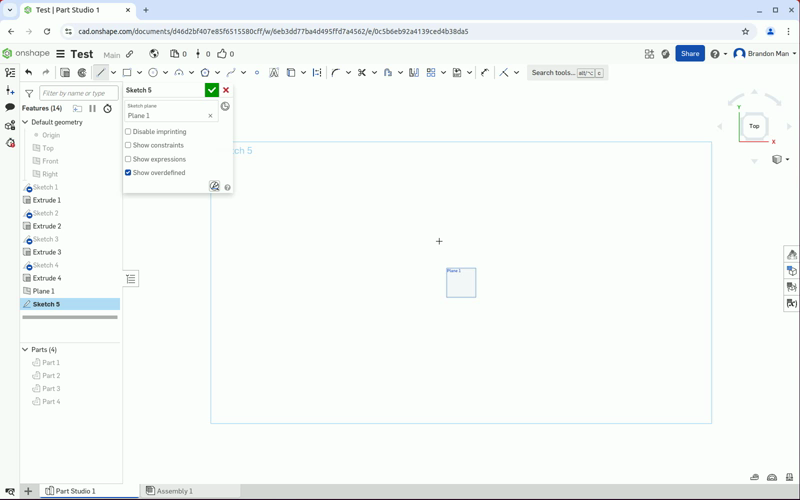
key_up(shift)
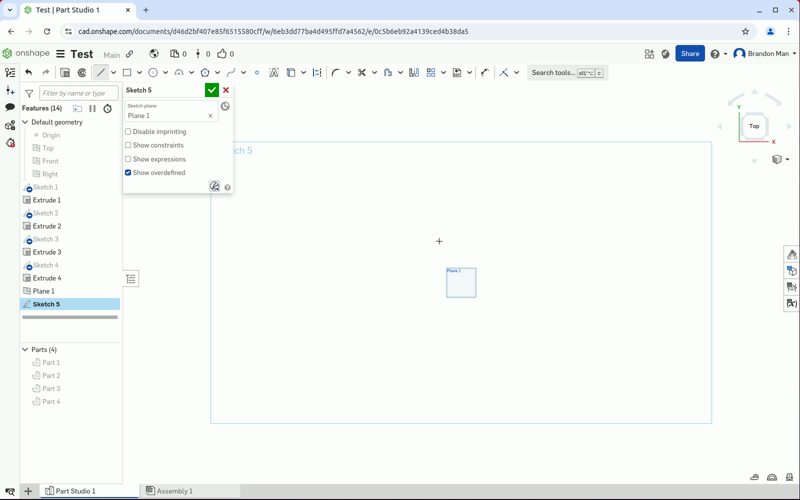
key_down(shift)
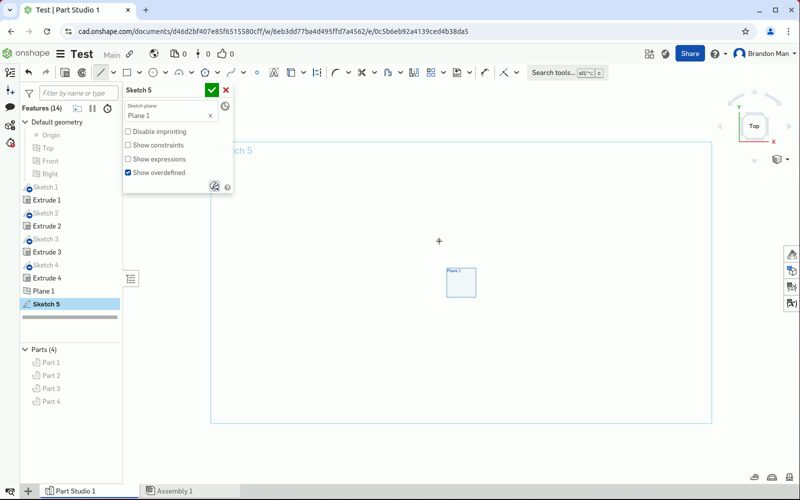
mouse_move(511, 240)
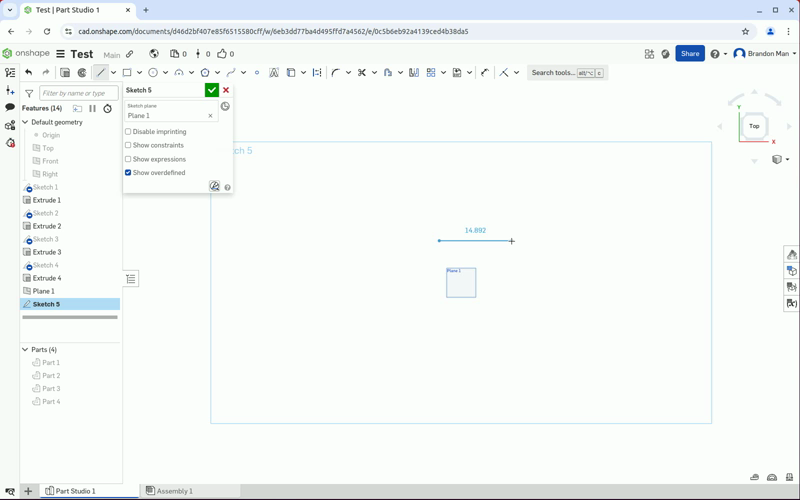
click(511, 240)
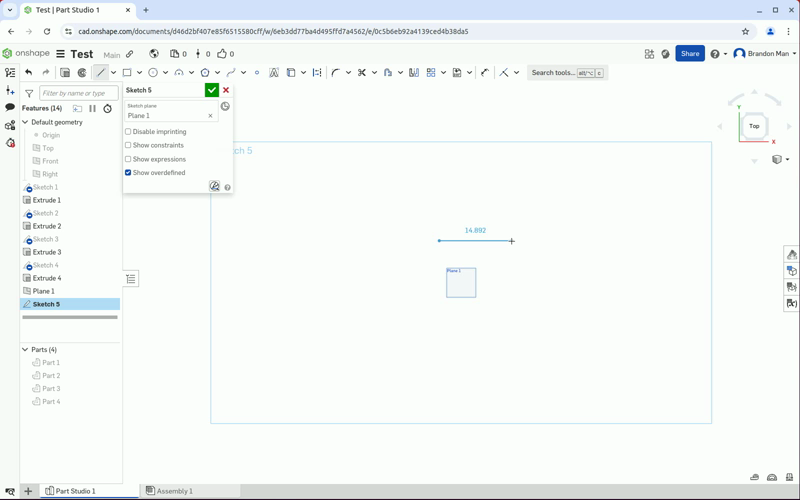
key_up(shift)
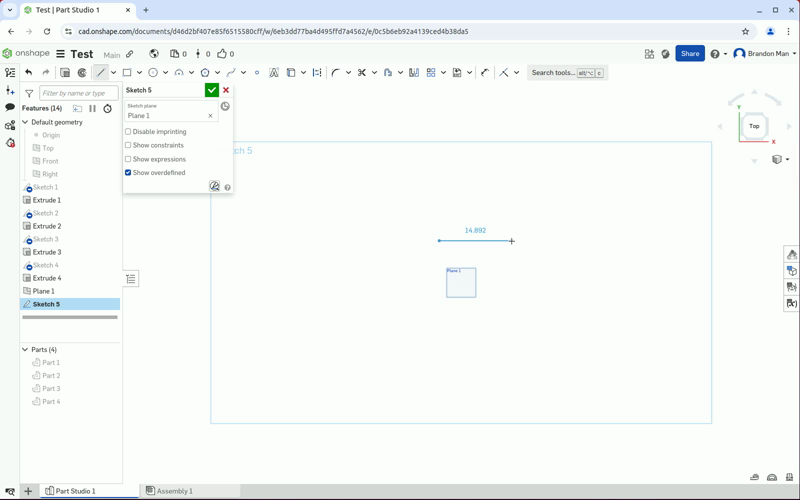
key_down(shift)
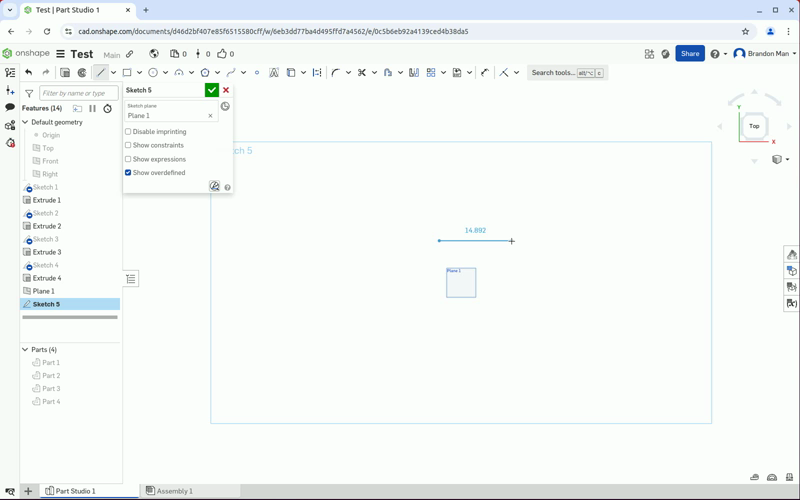
mouse_move(541, 240)
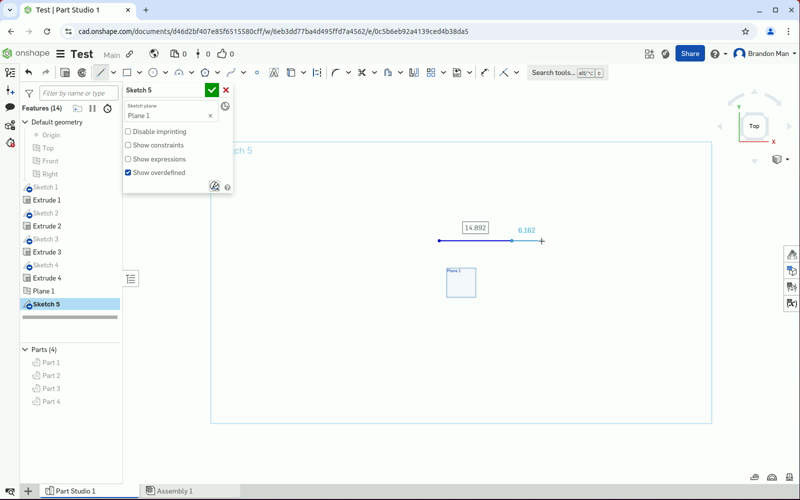
mouse_move(511, 207)
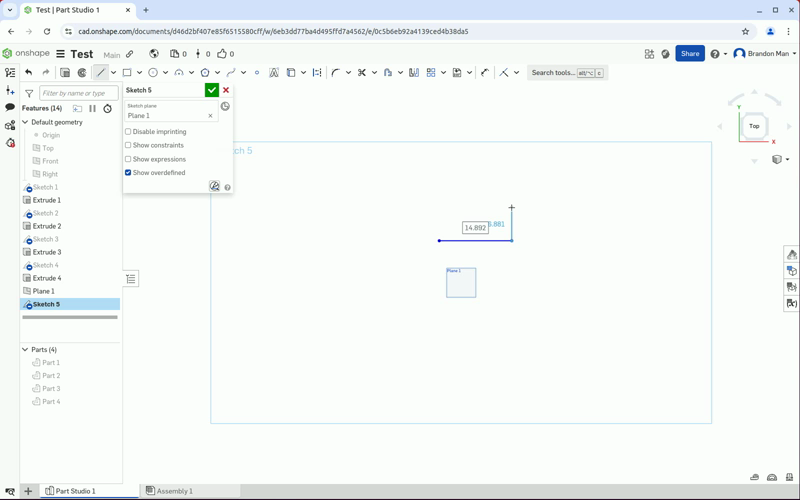
click(511, 207)
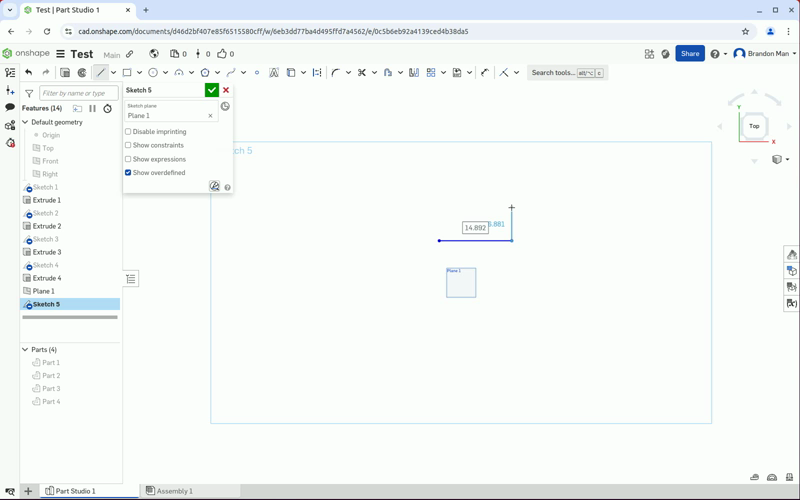
key_up(shift)
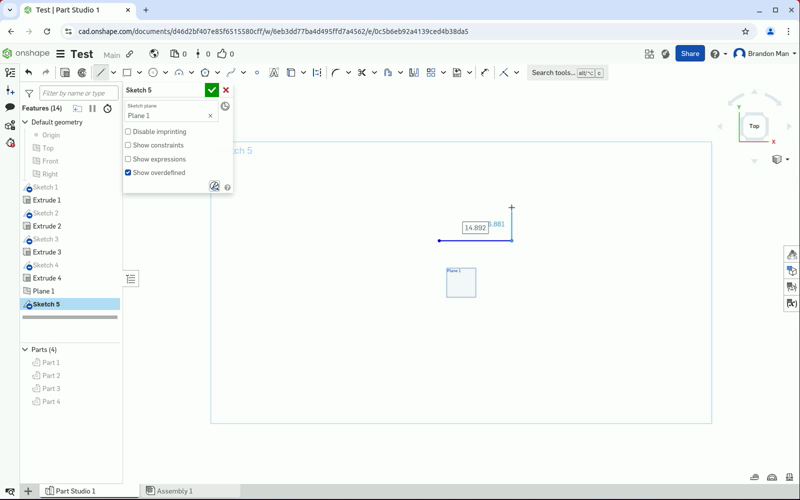
key_down(shift)
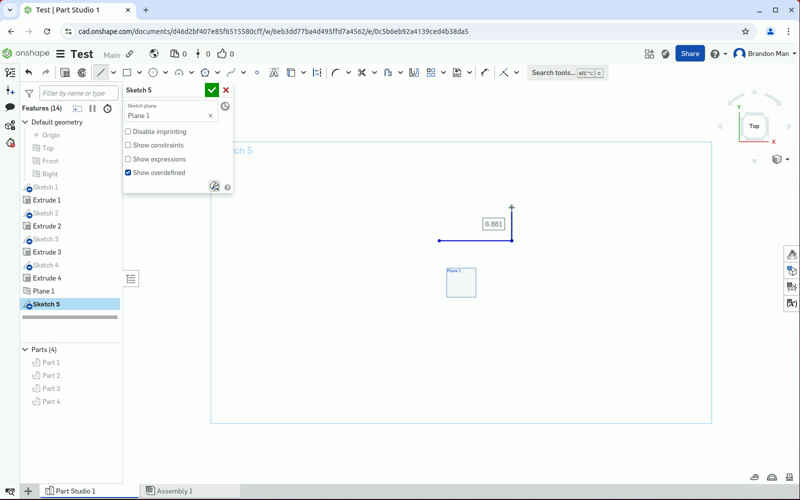
mouse_move(439, 207)
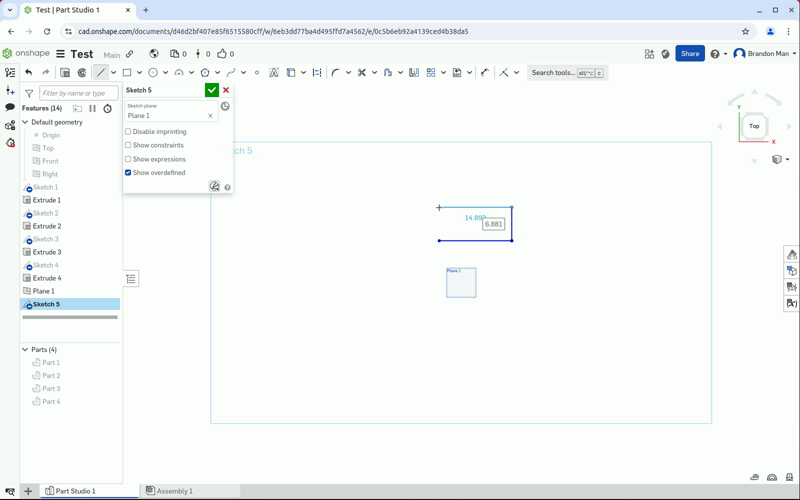
click(439, 207)
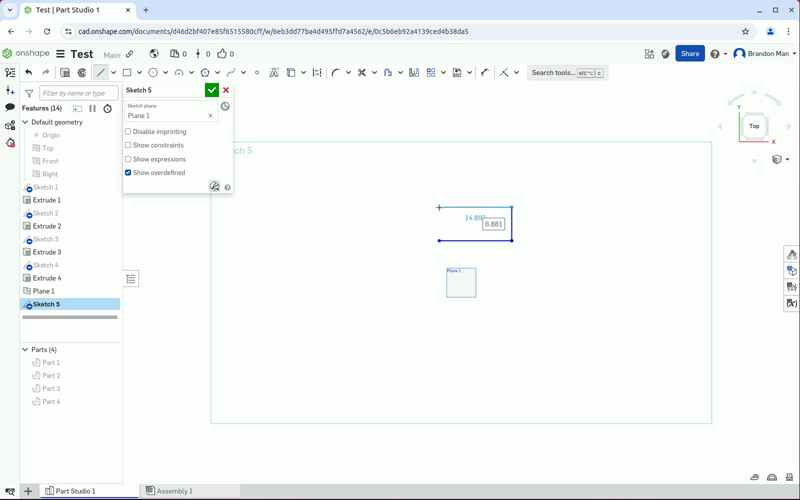
key_up(shift)
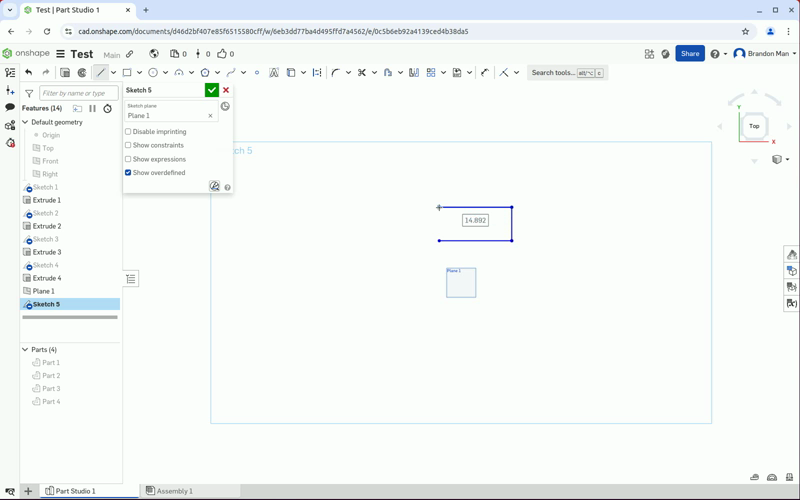
mouse_move(469, 207)
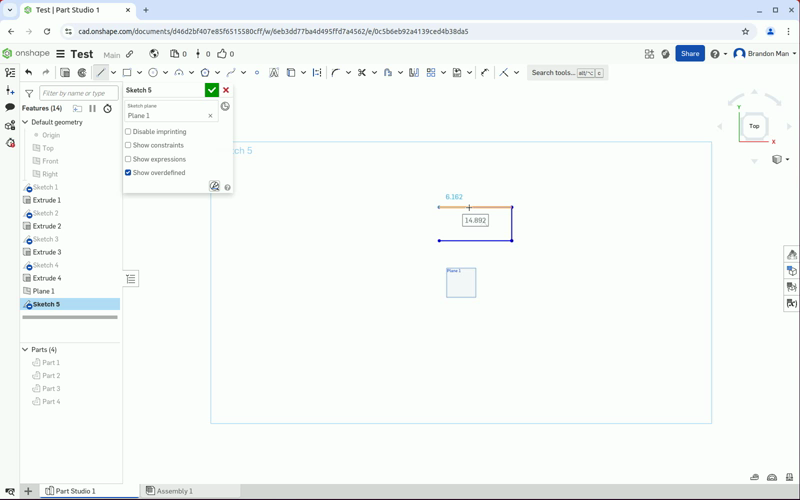
key_down(shift)
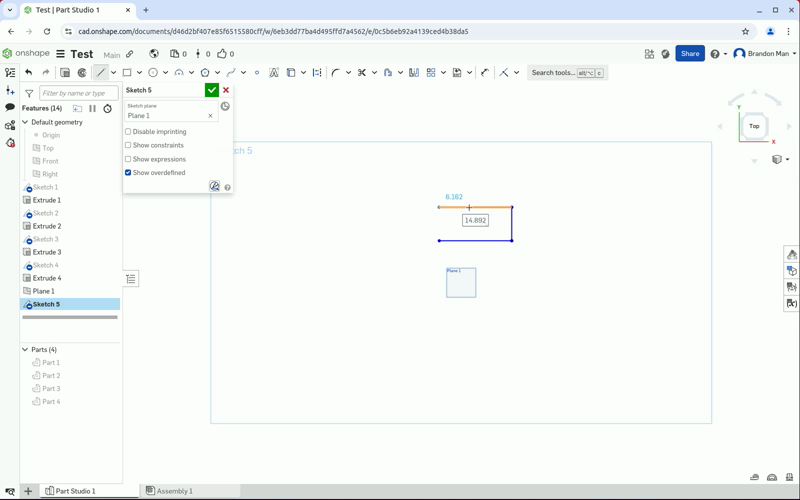
mouse_move(439, 240)
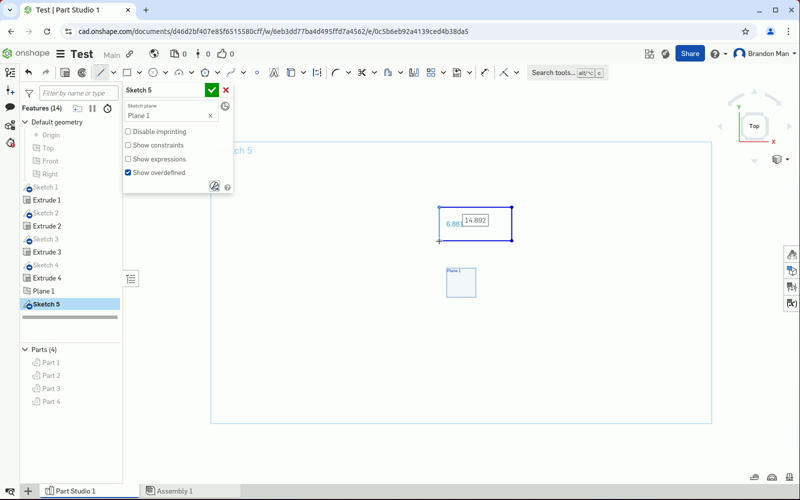
key_up(shift)
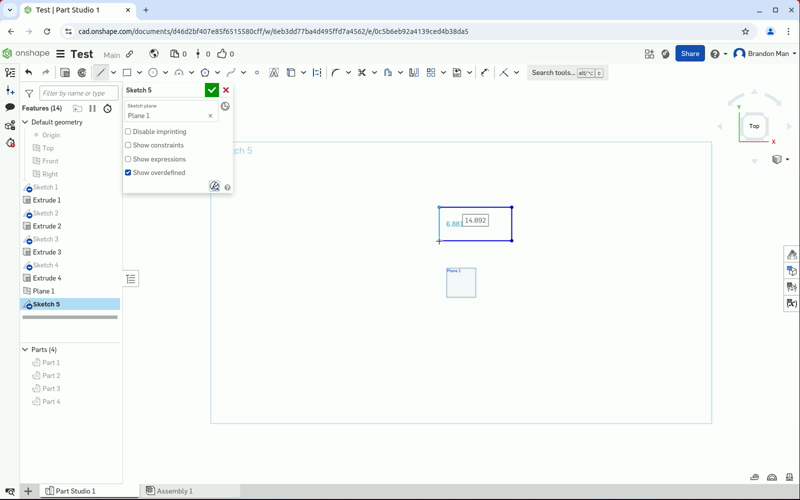
click(439, 240)
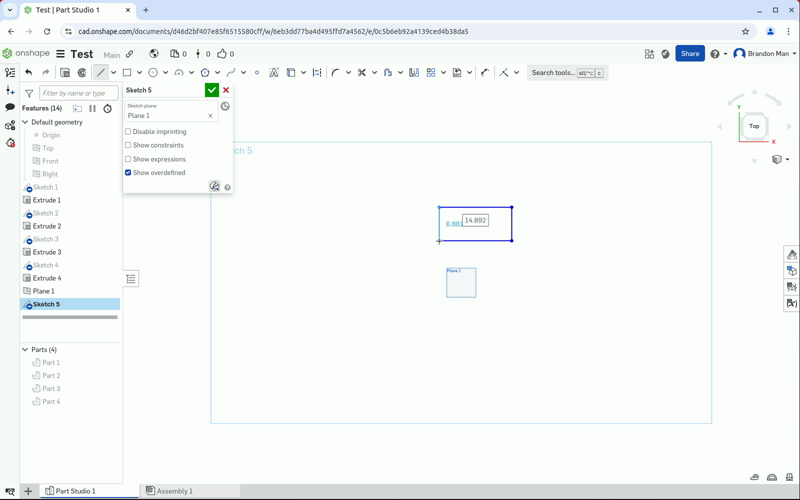
key(esc)
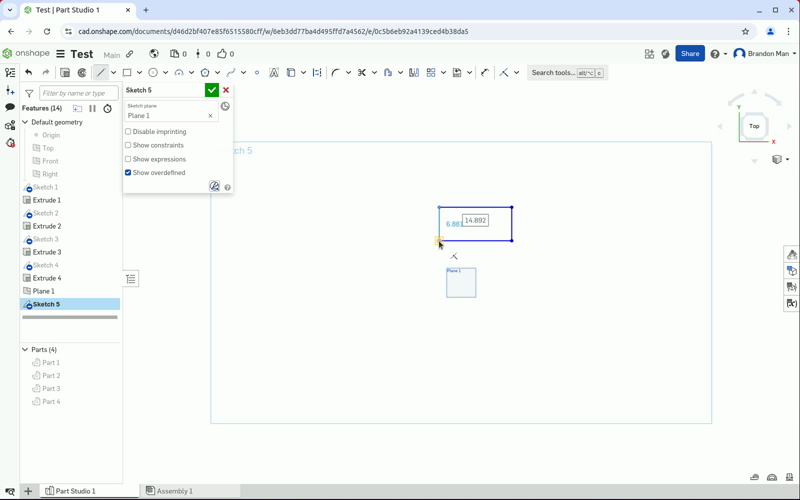
mouse_move(491, 217)
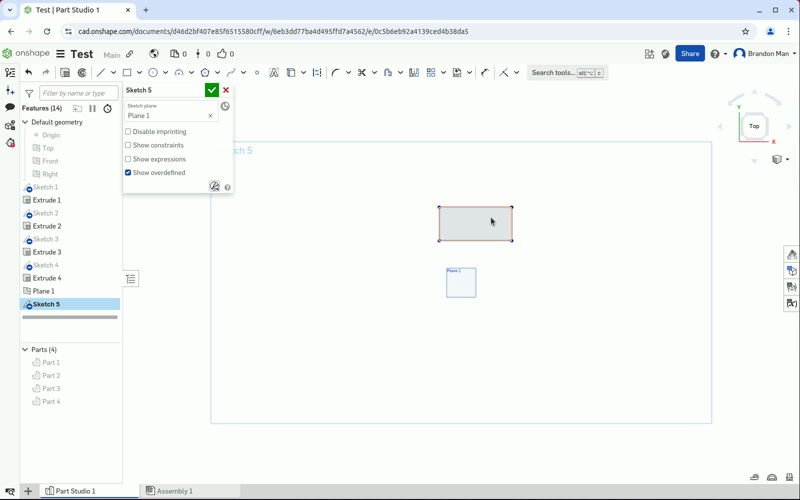
click(491, 217)
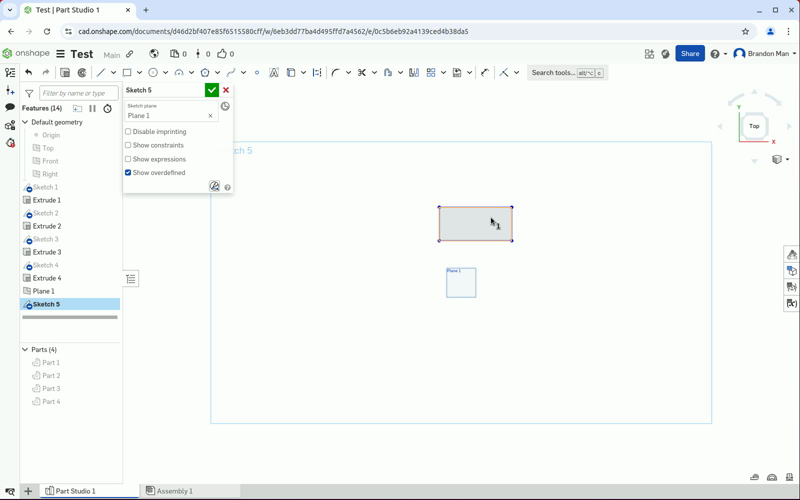
mouse_move(73, 352)
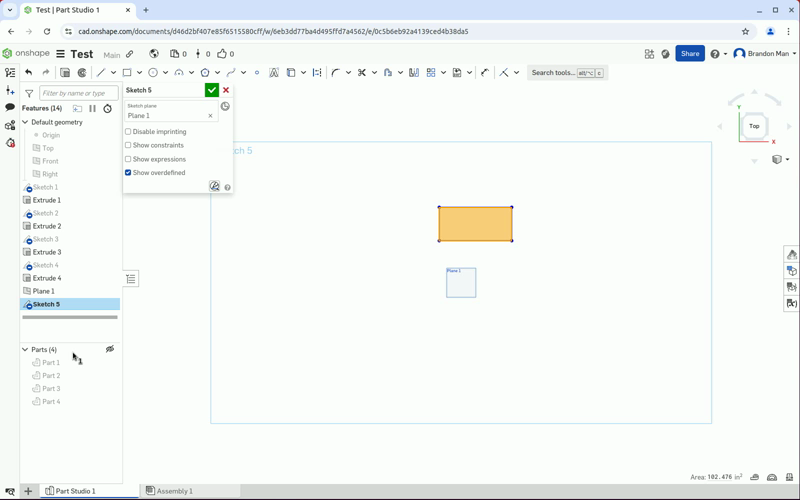
key(shift+y)
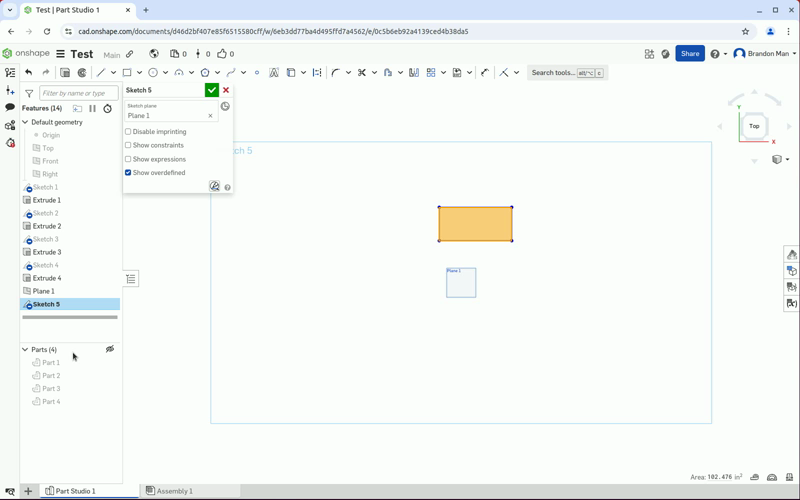
key(shift+e)
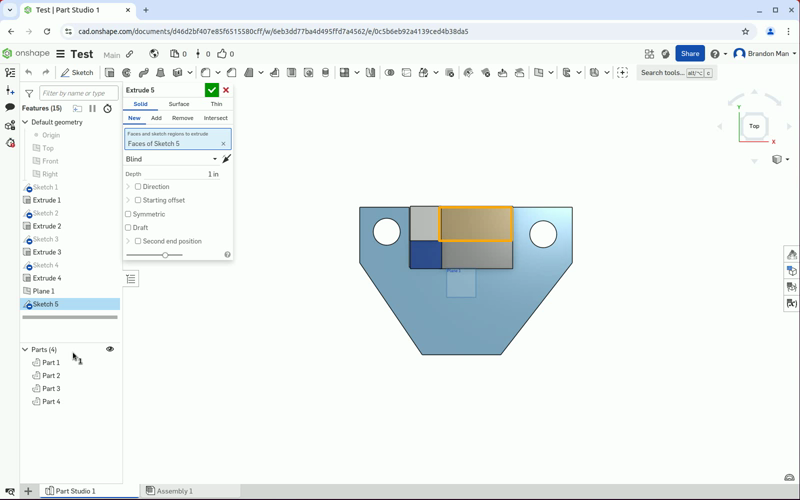
mouse_move(143, 106)
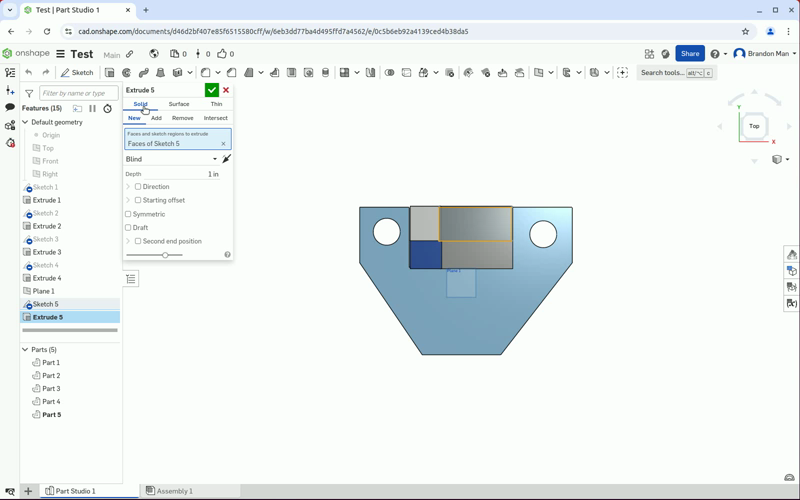
click(143, 106)
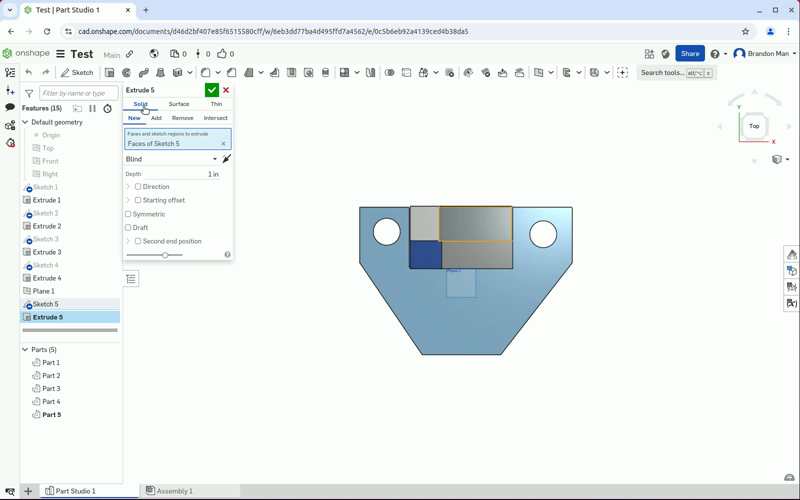
mouse_move(137, 120)
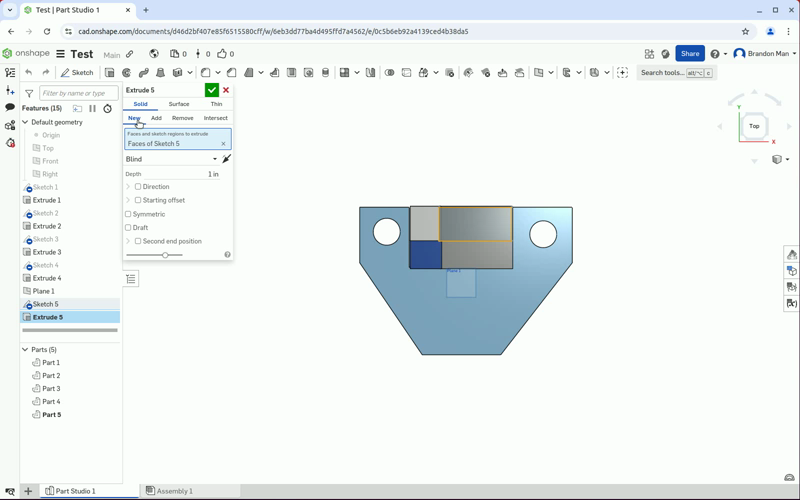
click(137, 120)
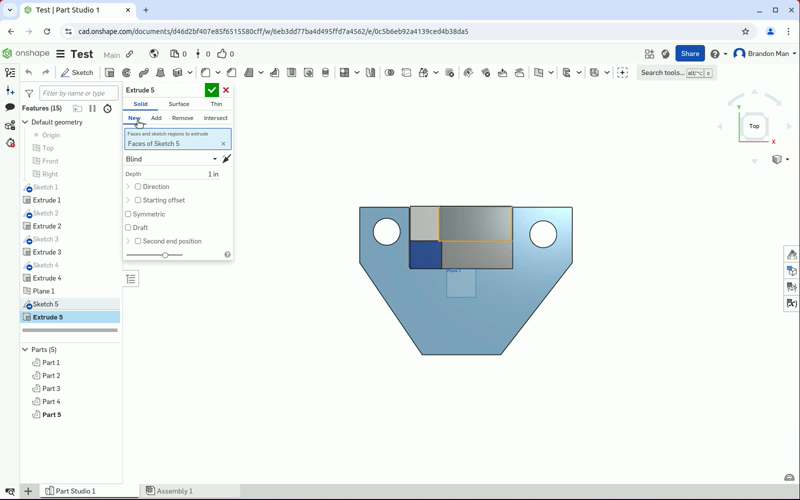
key(tab, 4)
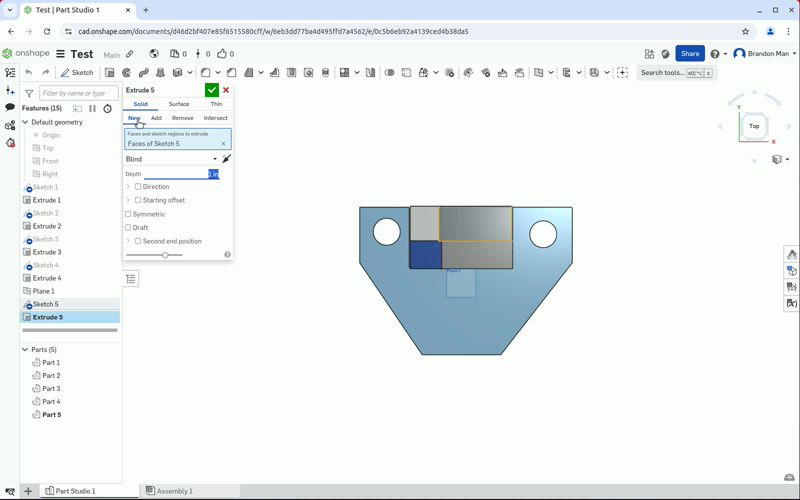
text(-1.926)
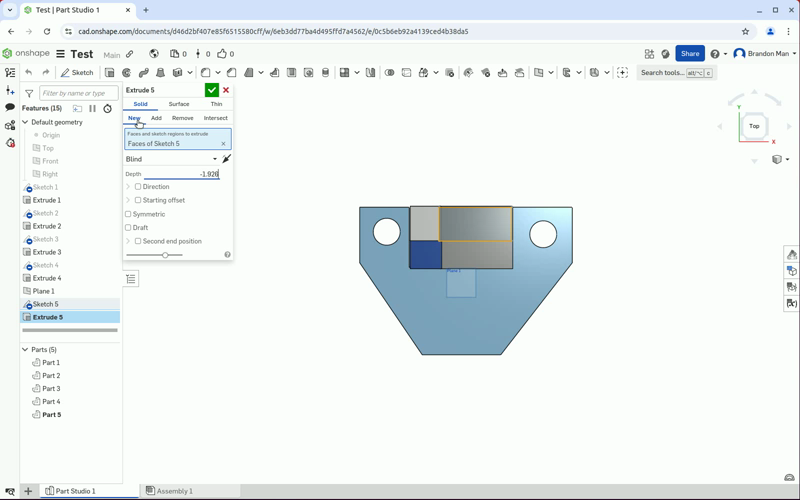
key(enter)
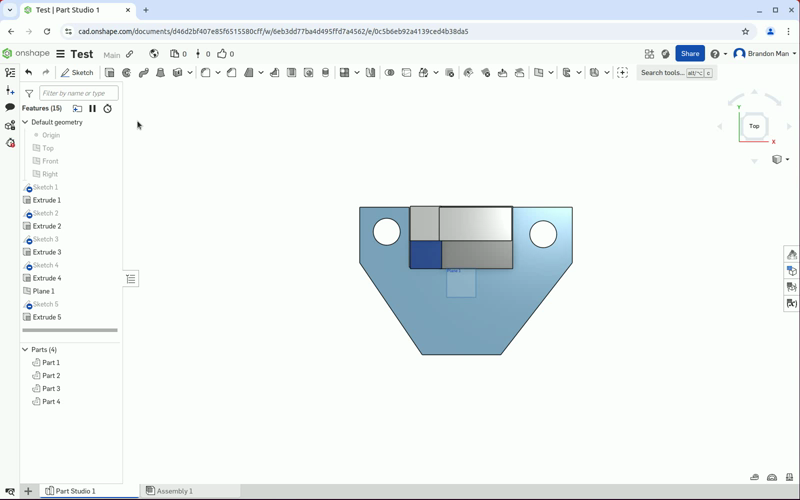
key(shift+h)
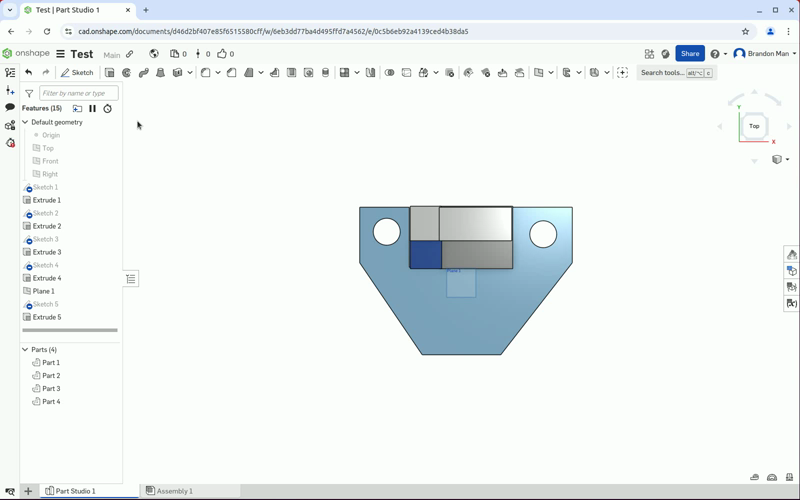
key(shift+h)
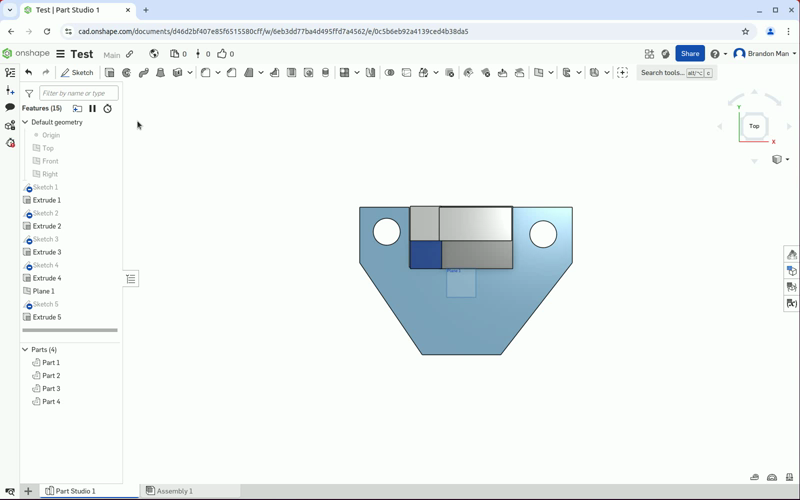
mouse_move(73, 189)
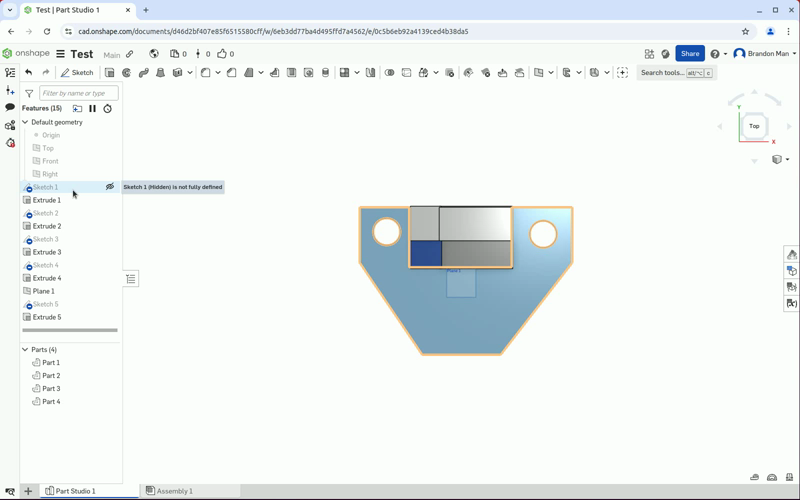
click(73, 189)
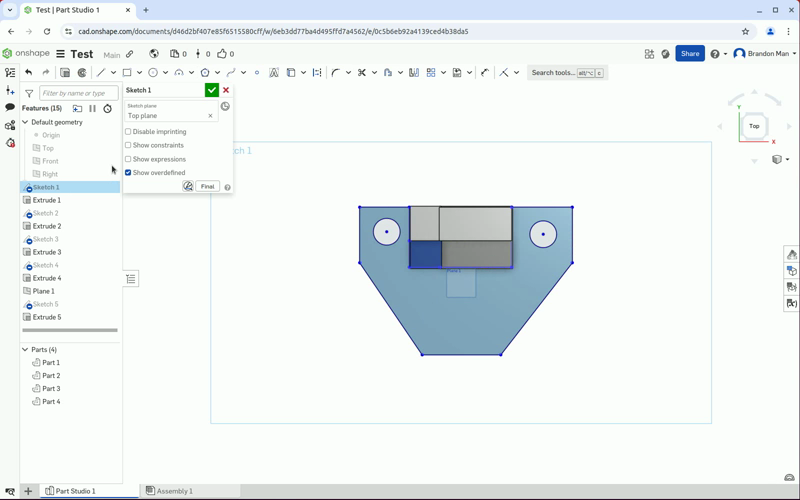
mouse_move(229, 92)
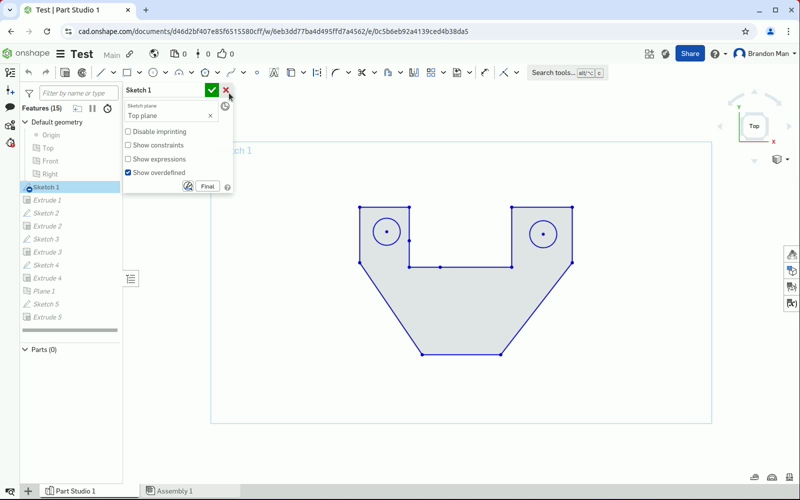
click(229, 92)
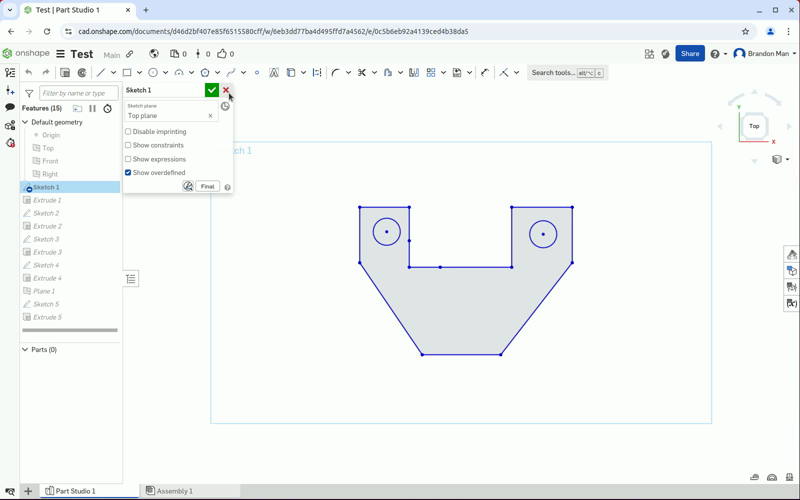
key(shift+s)
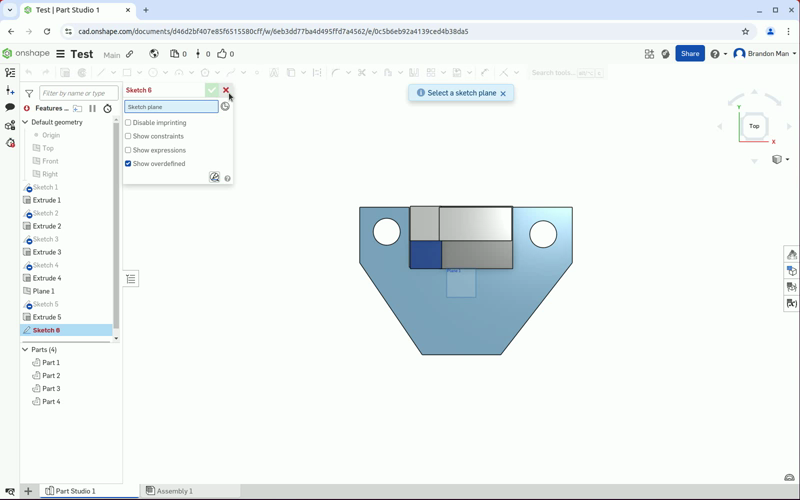
mouse_move(69, 293)
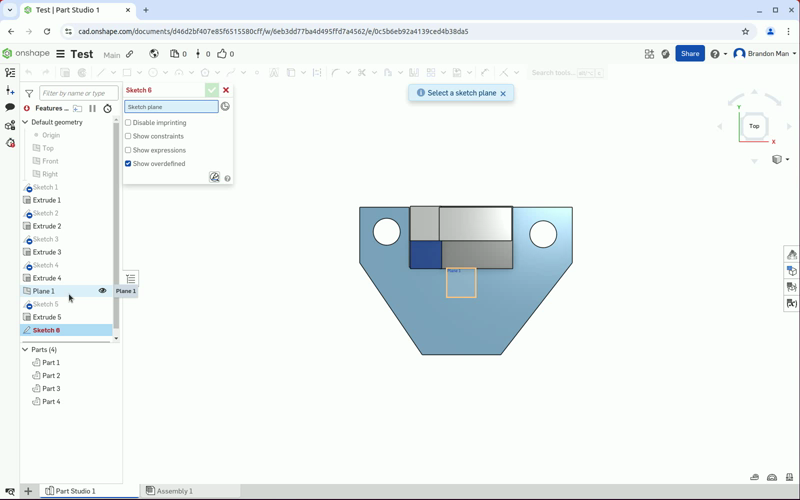
click(69, 293)
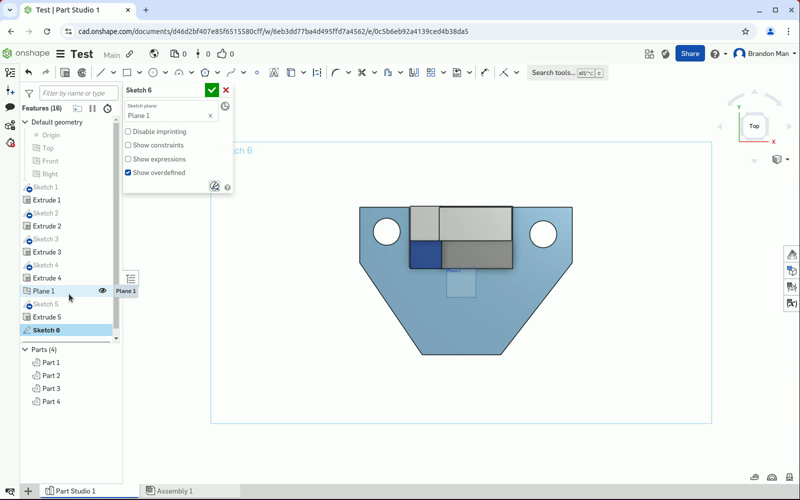
mouse_move(73, 352)
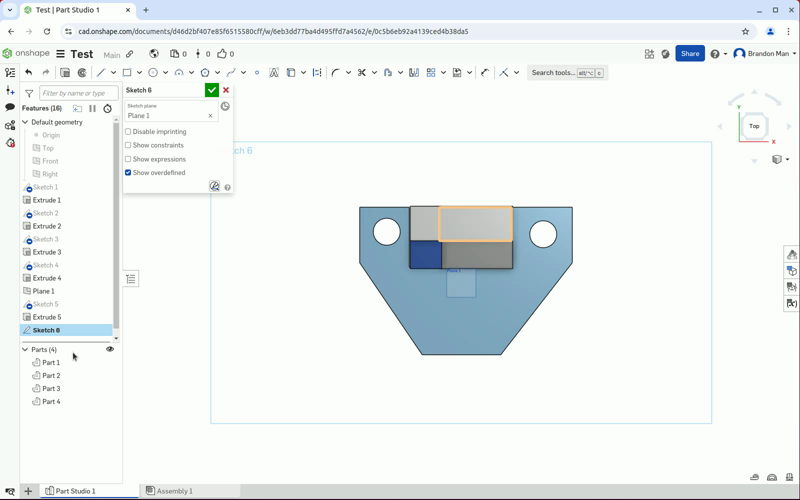
key(y)
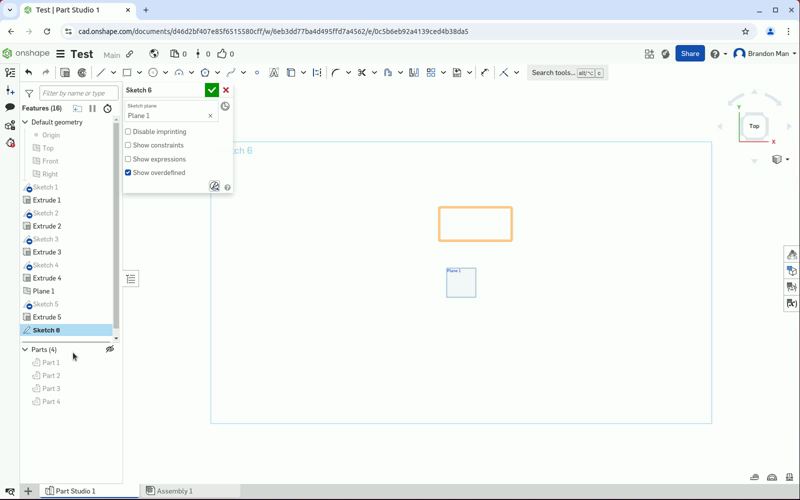
key(l)
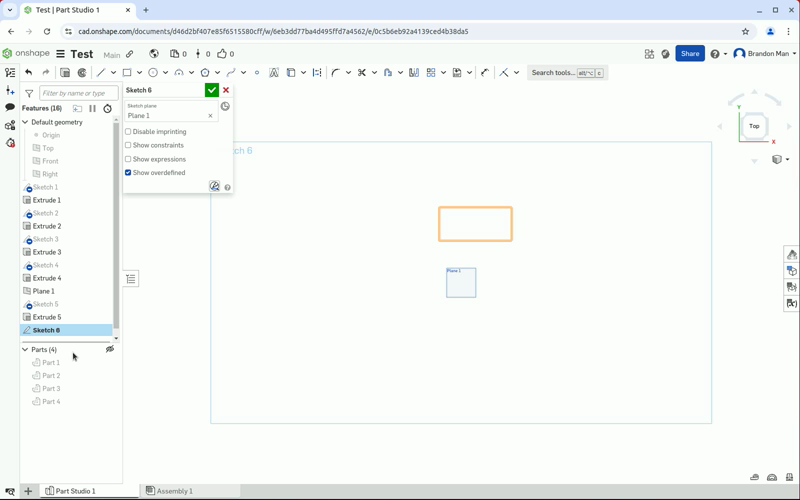
key_down(shift)
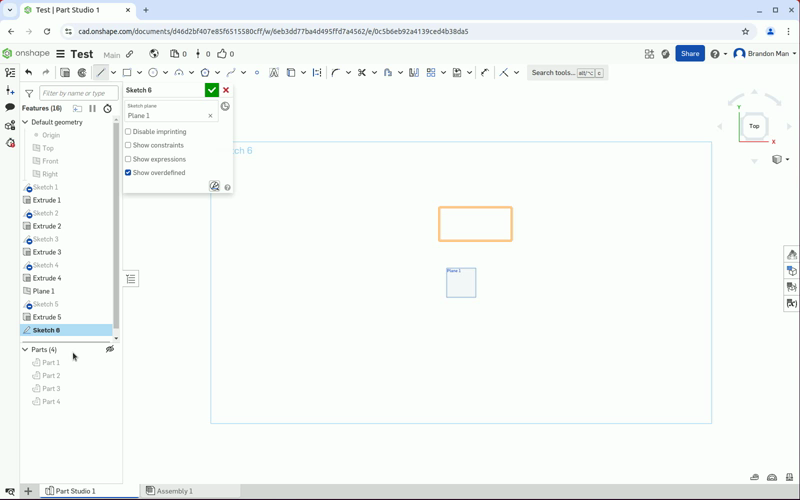
mouse_move(410, 240)
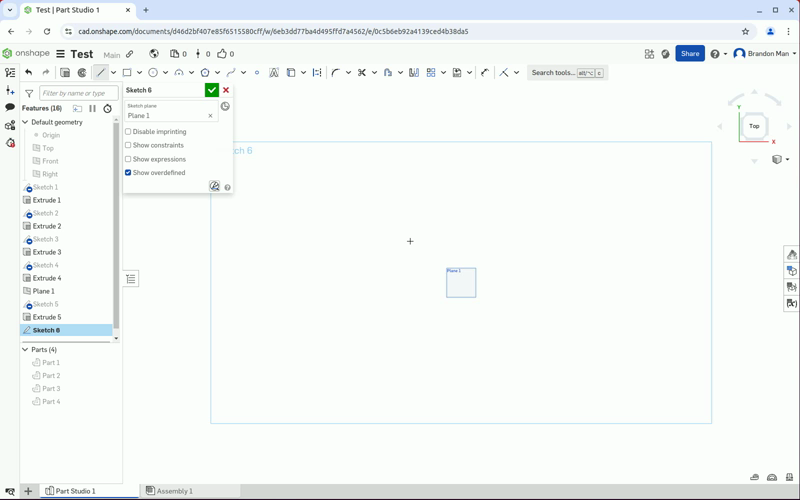
click(410, 240)
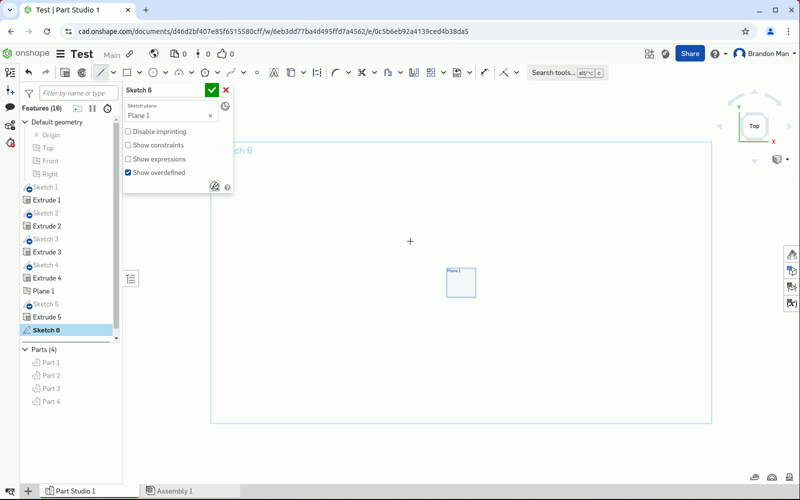
key_up(shift)
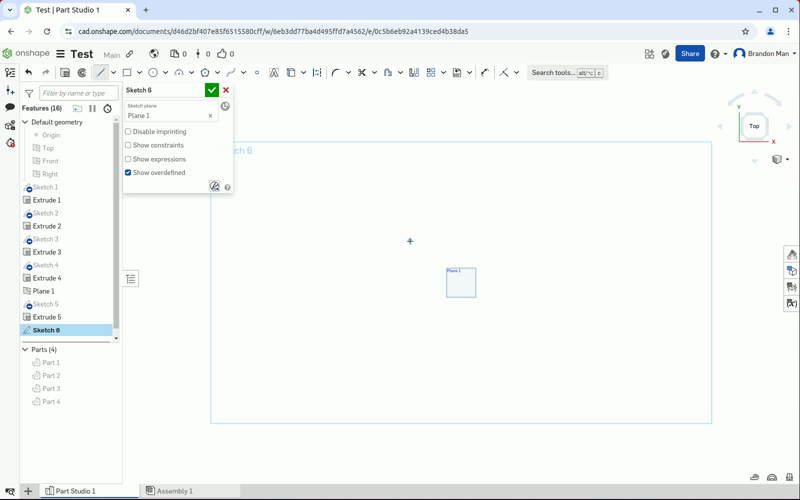
key_down(shift)
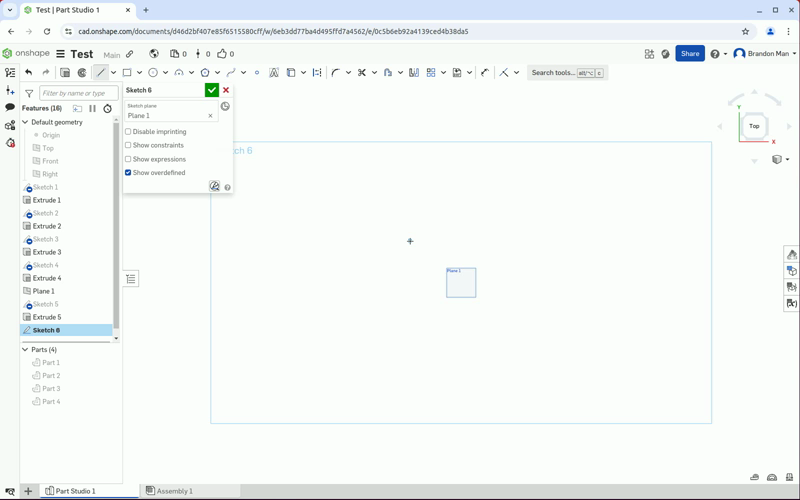
mouse_move(440, 240)
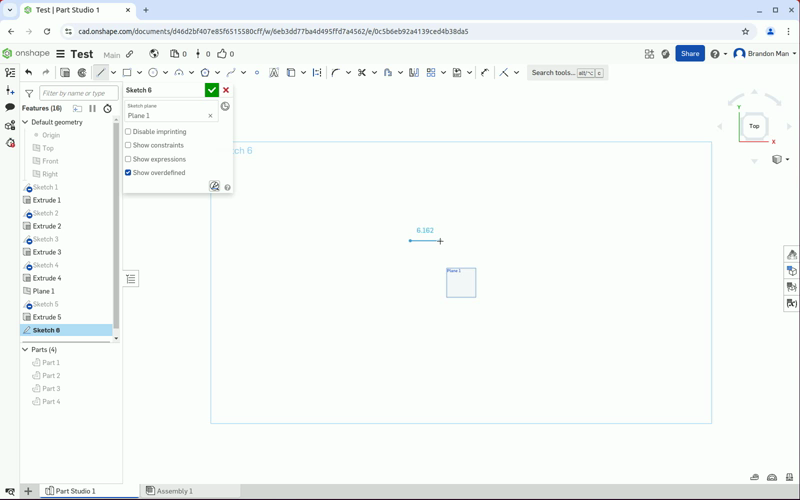
mouse_move(441, 240)
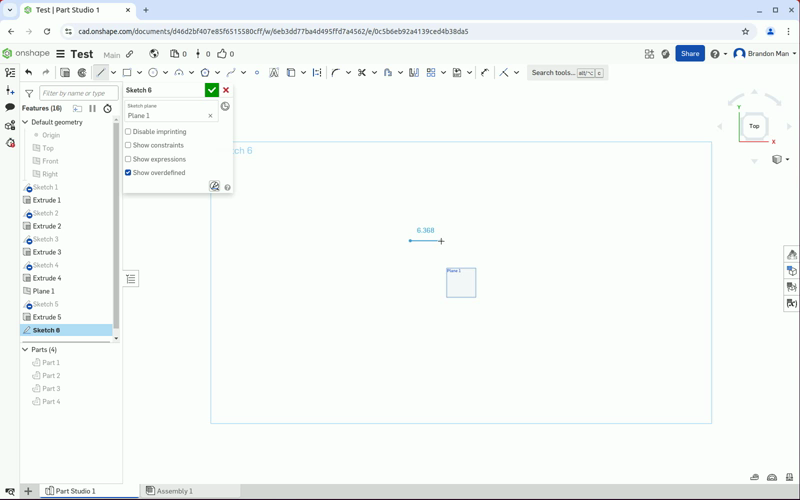
click(441, 240)
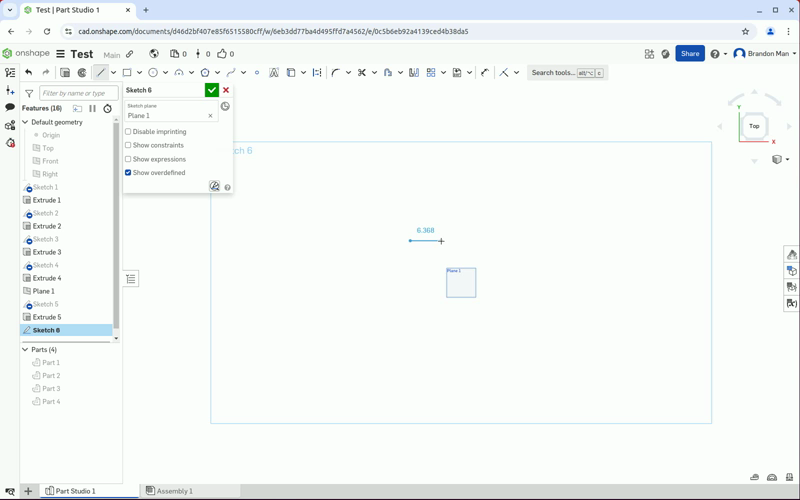
key_up(shift)
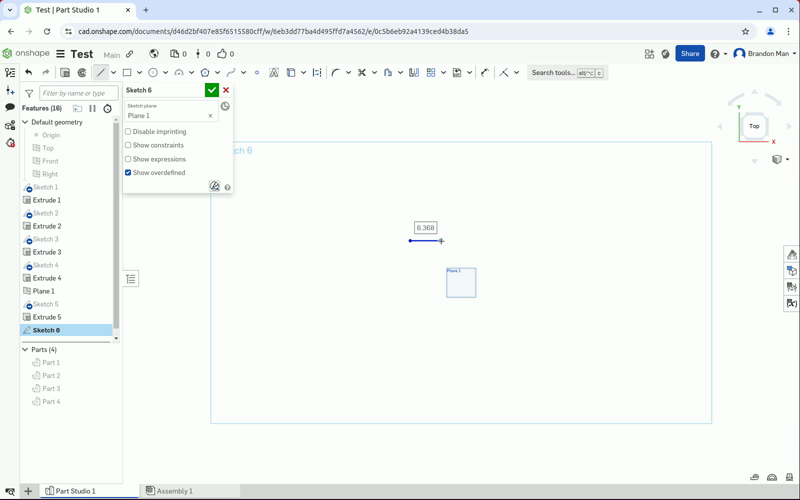
key_down(shift)
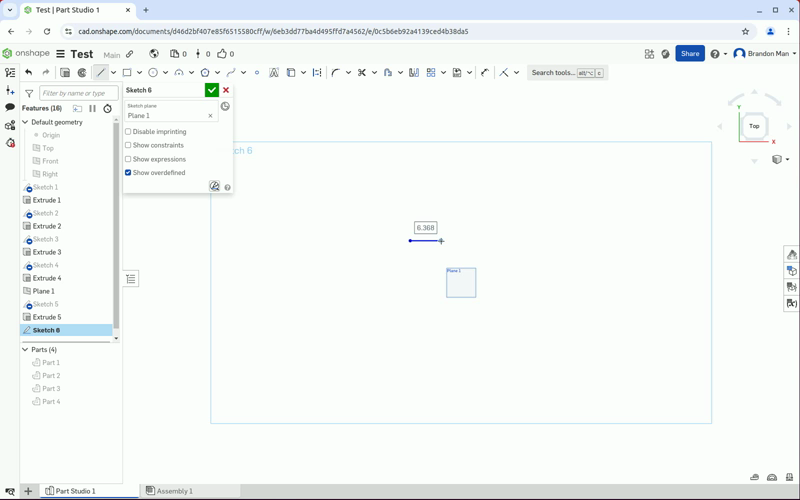
mouse_move(471, 240)
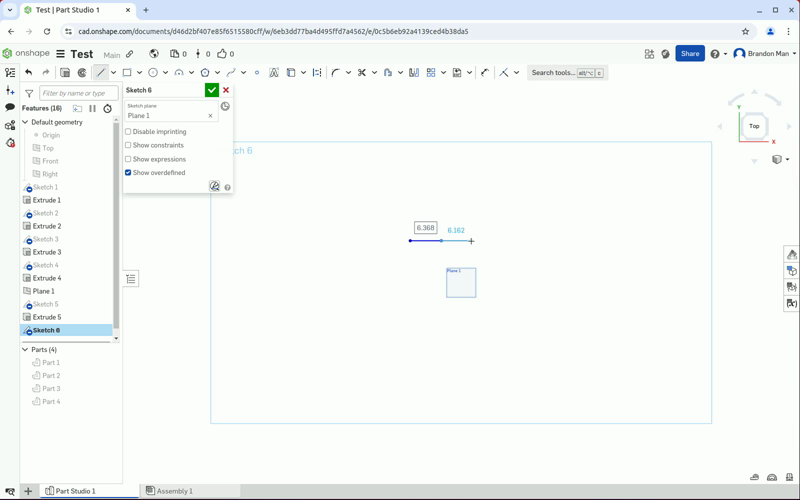
mouse_move(441, 206)
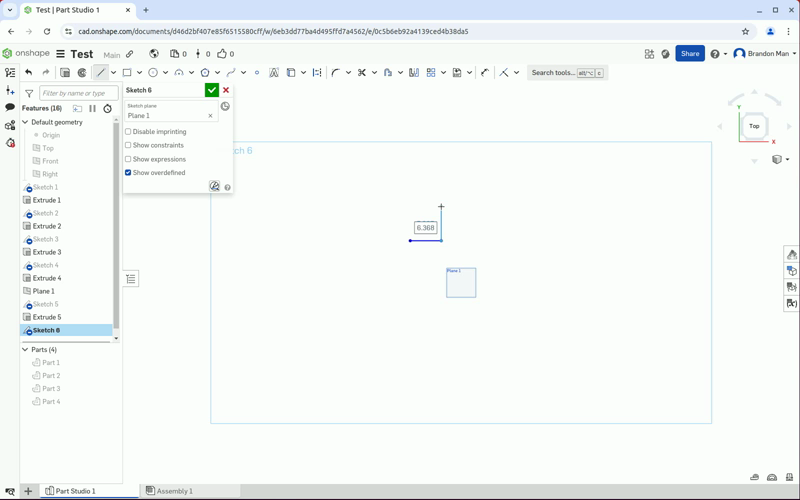
click(441, 206)
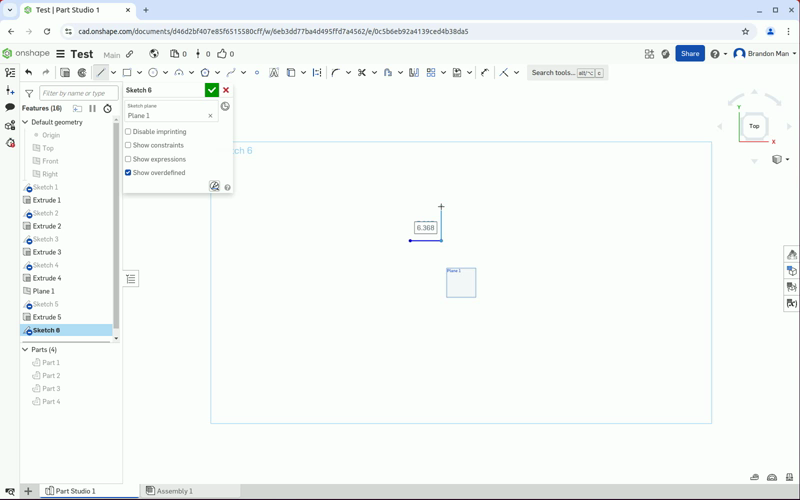
key_up(shift)
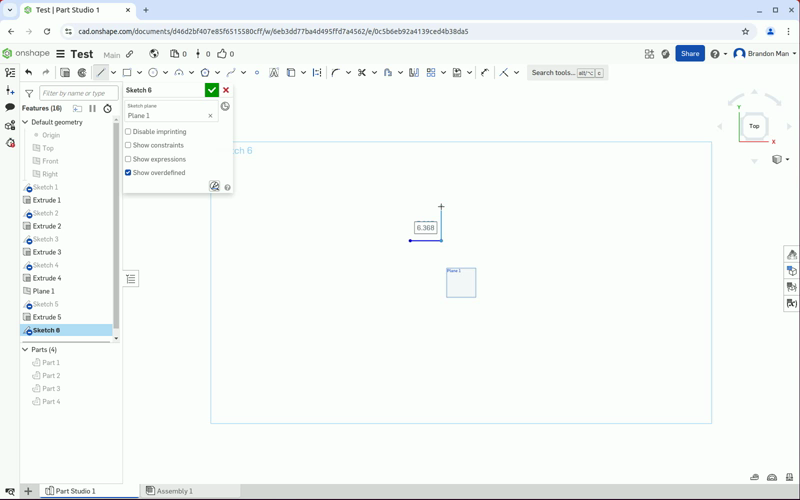
key_down(shift)
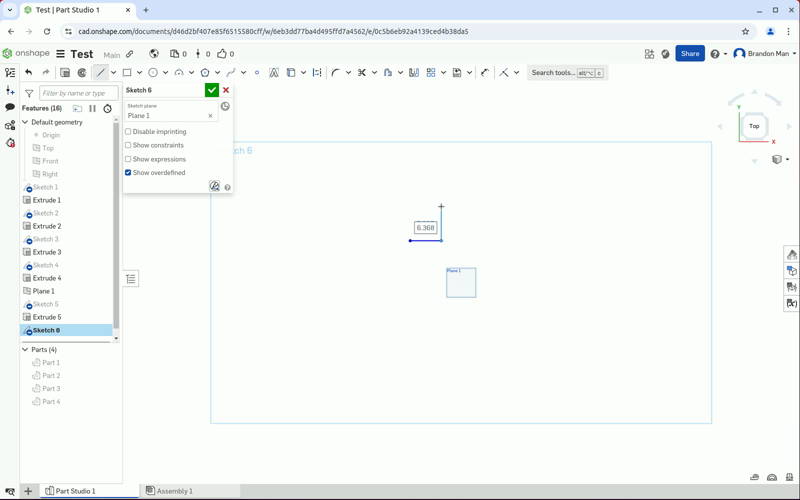
mouse_move(471, 206)
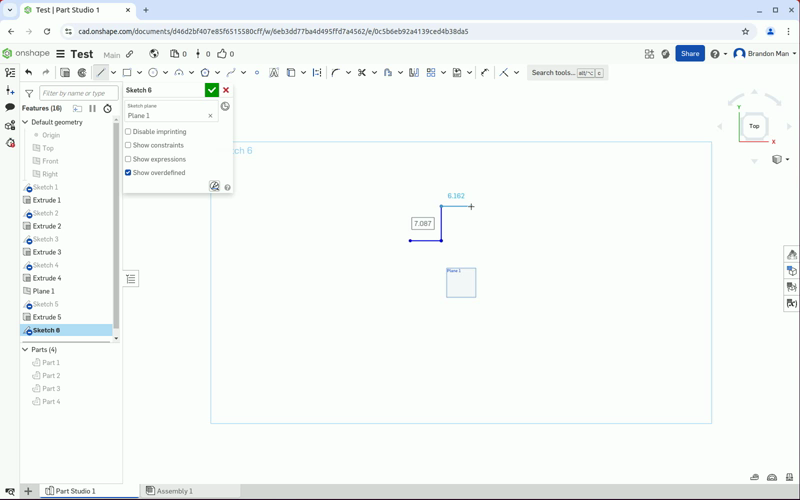
mouse_move(410, 206)
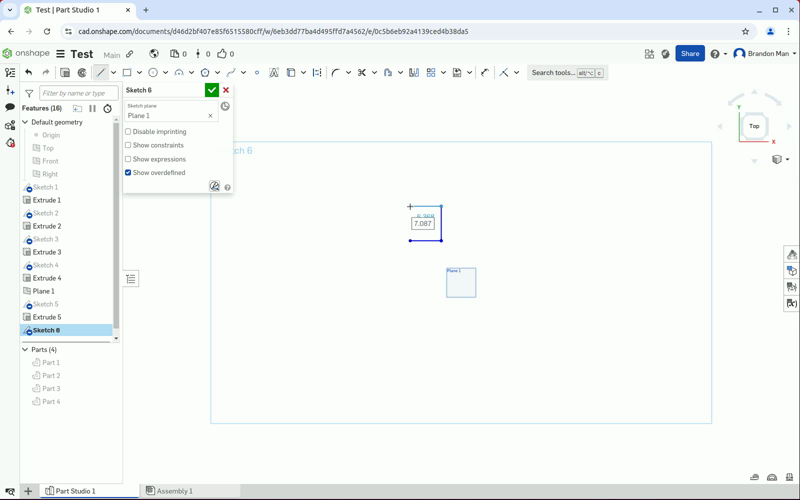
click(410, 206)
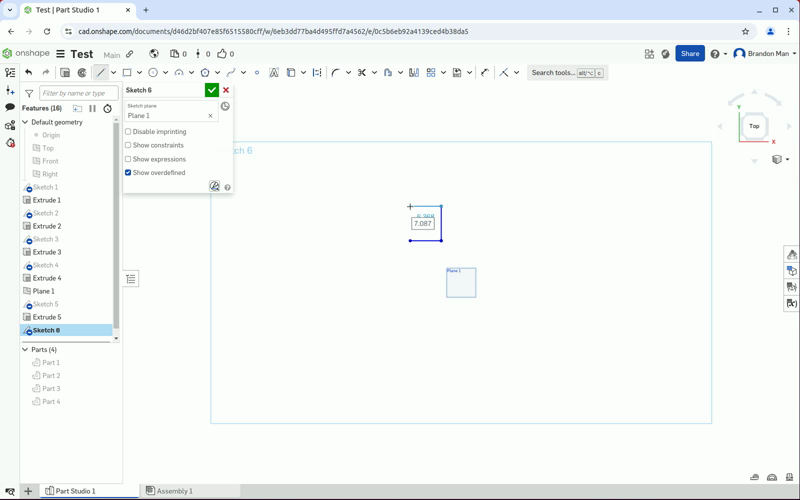
key_up(shift)
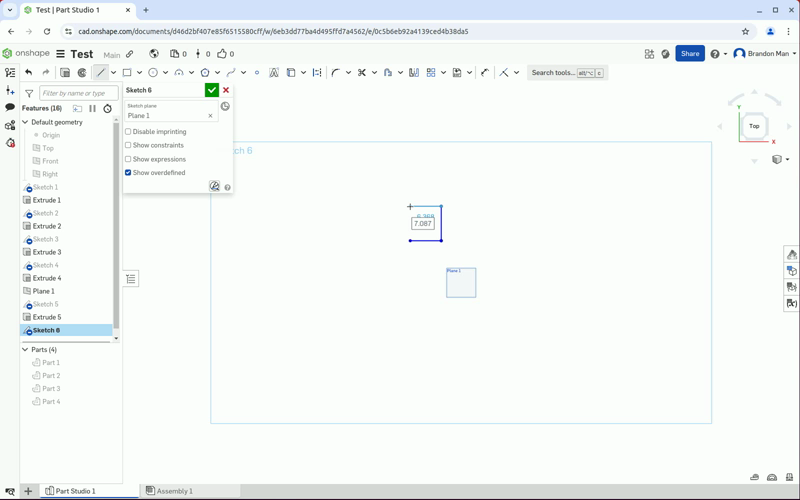
mouse_move(440, 206)
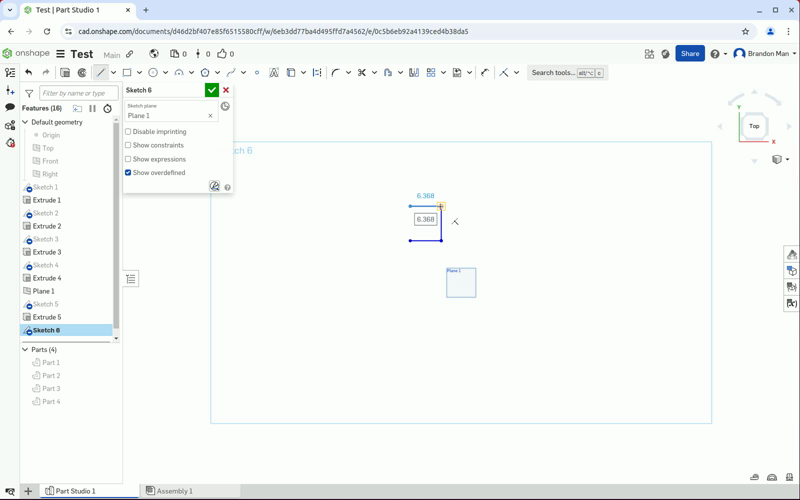
key_down(shift)
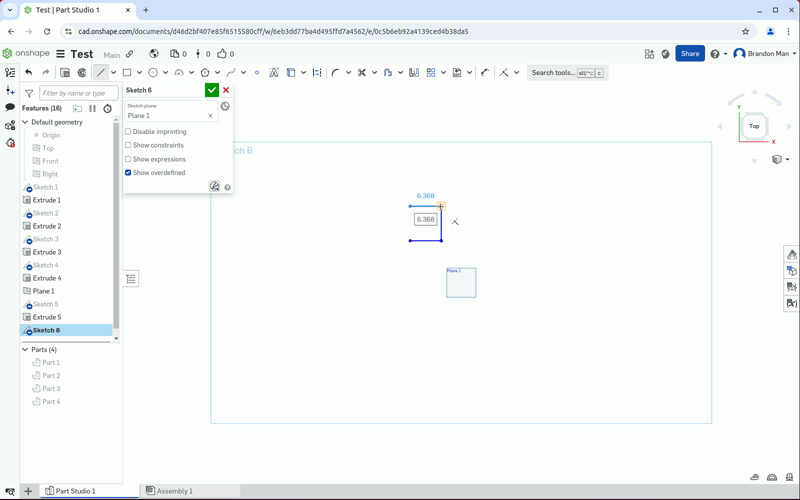
mouse_move(410, 240)
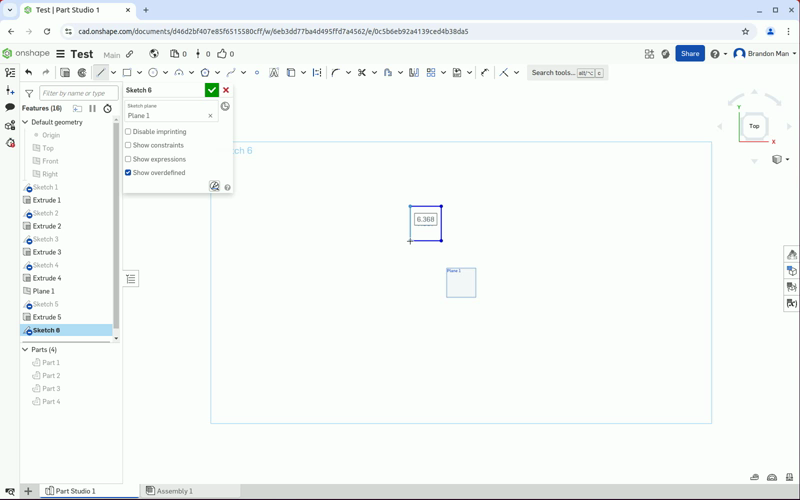
key_up(shift)
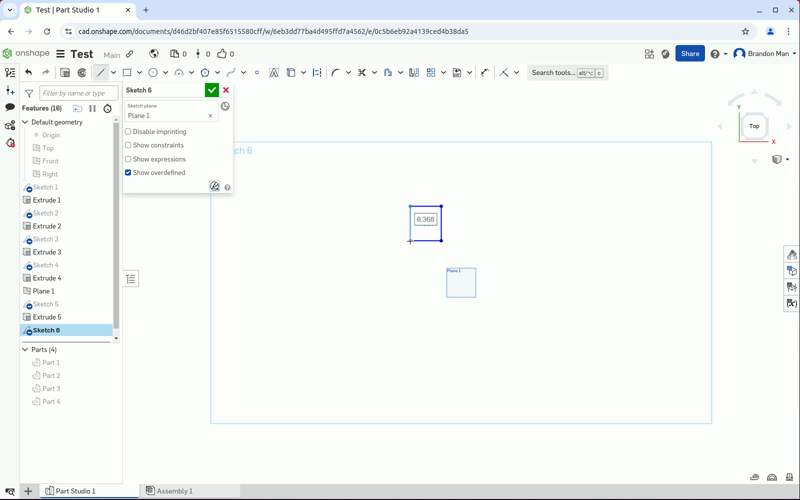
click(410, 240)
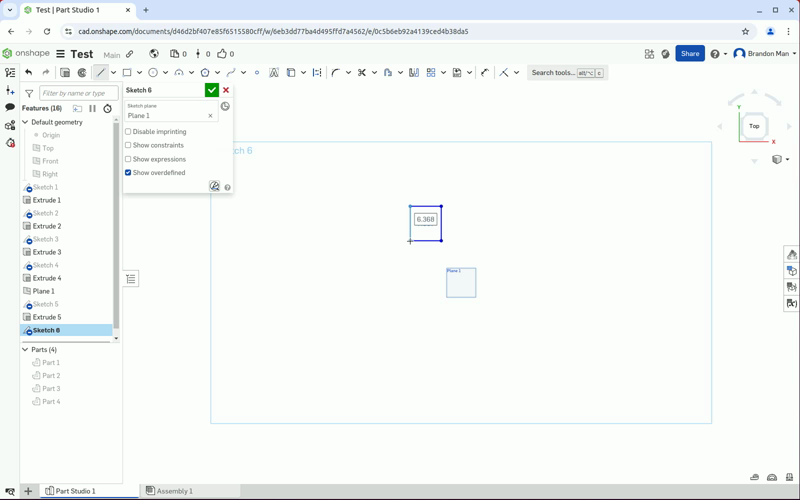
key(esc)
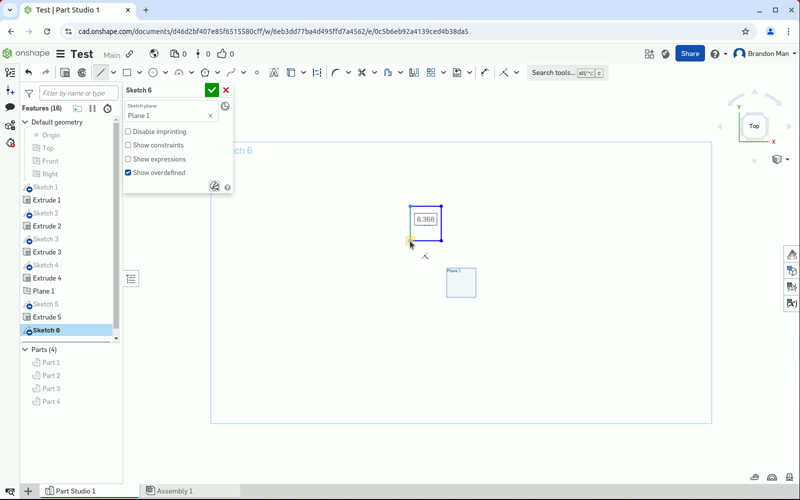
mouse_move(421, 238)
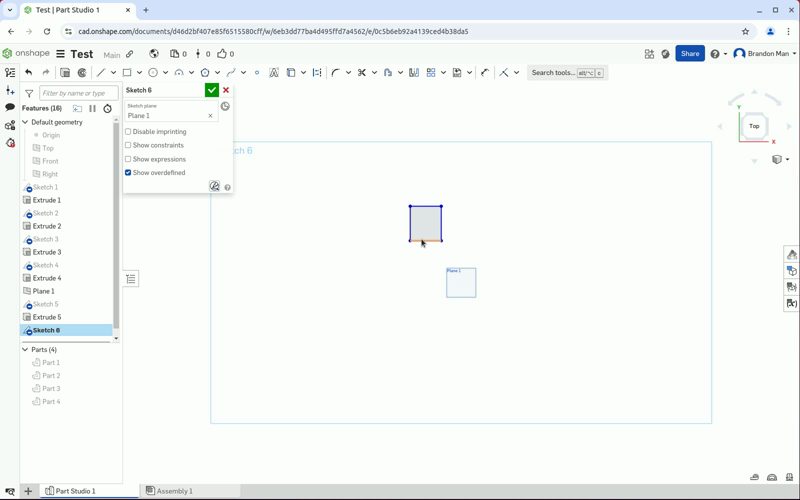
scroll(6)
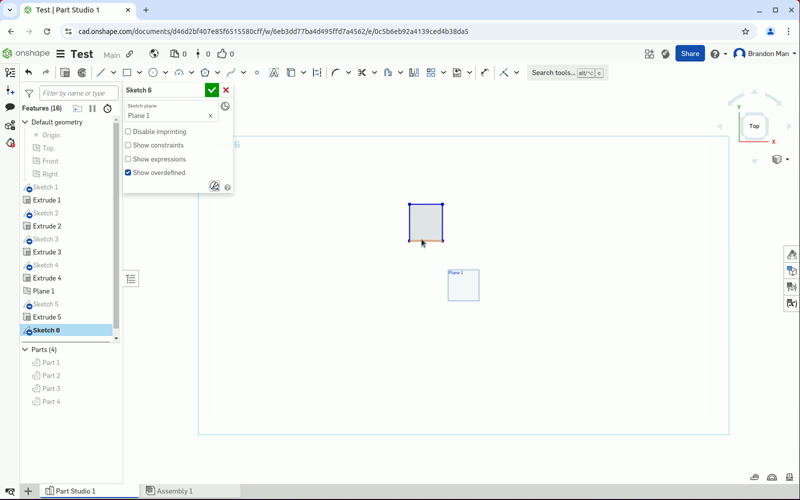
scroll(6)
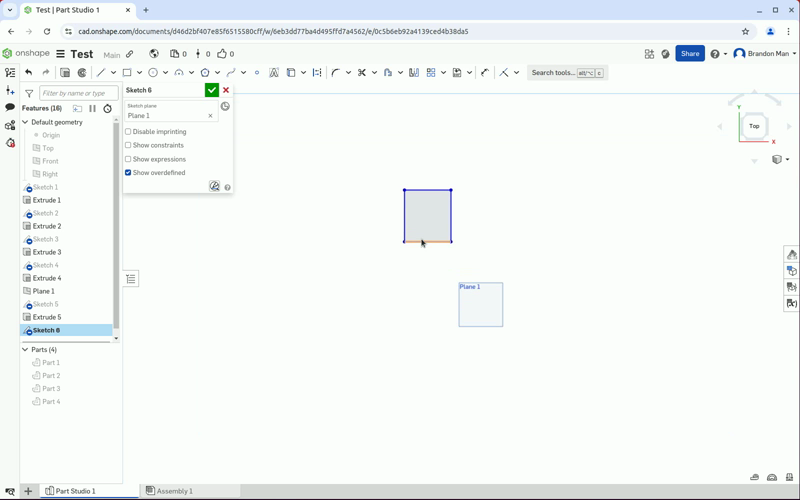
scroll(6)
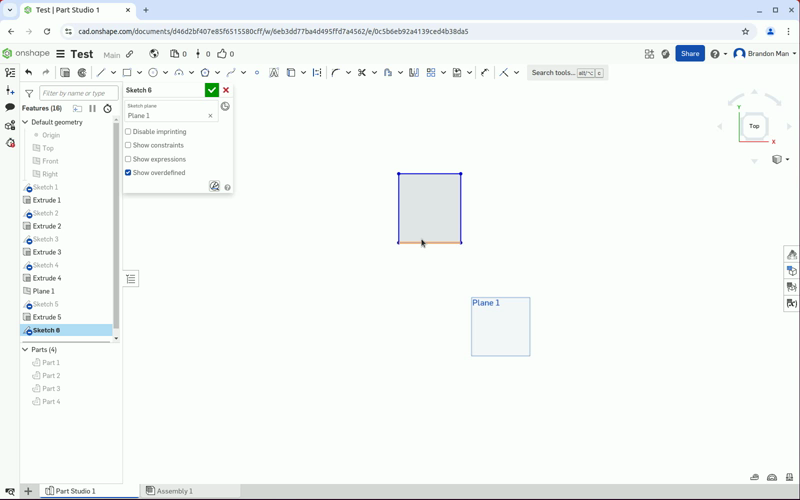
scroll(6)
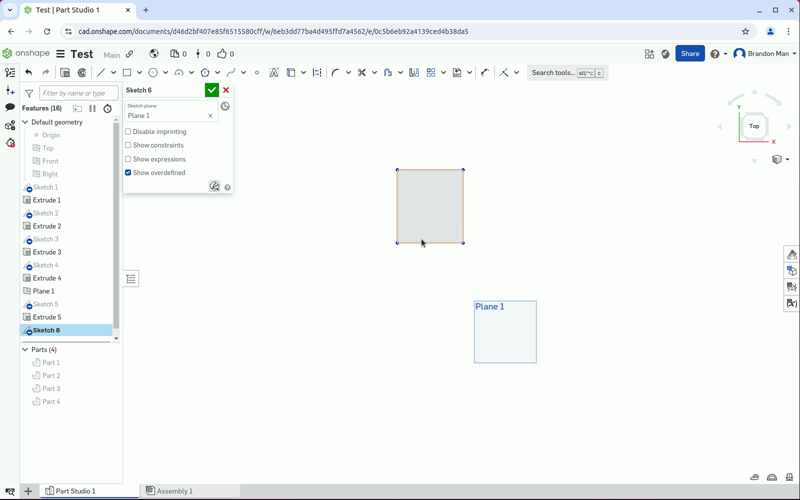
scroll(6)
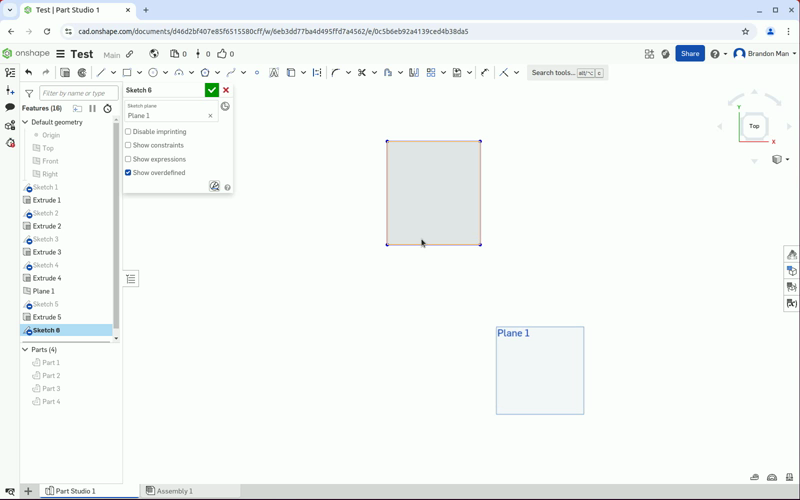
scroll(6)
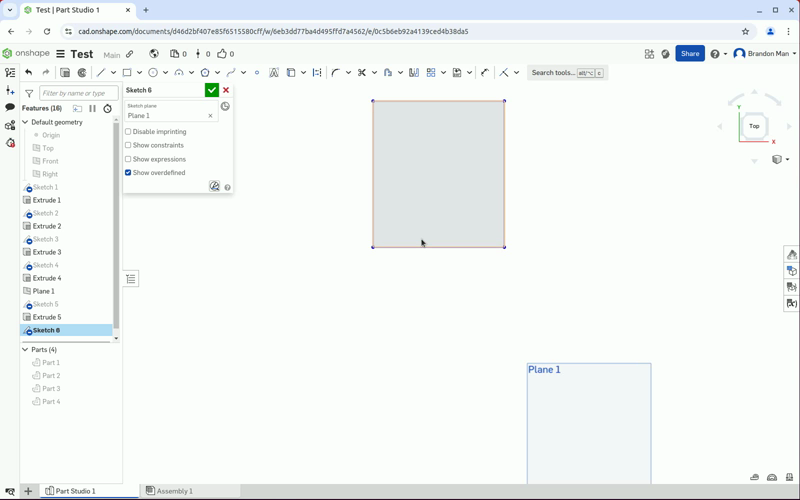
scroll(6)
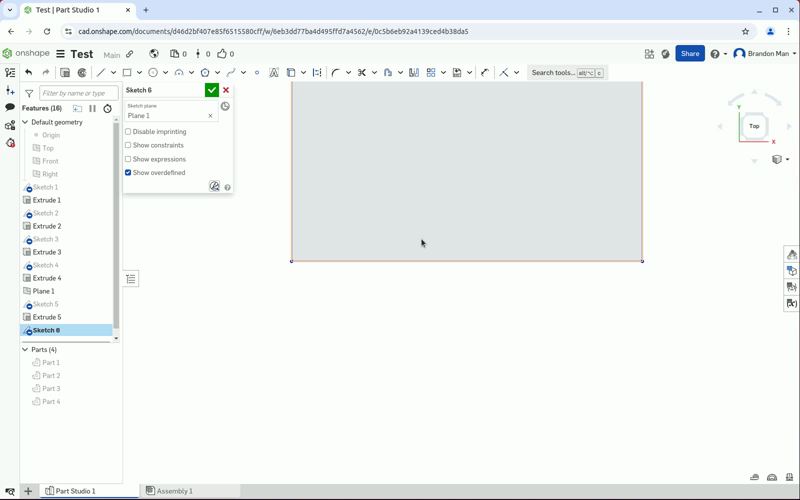
click(421, 238)
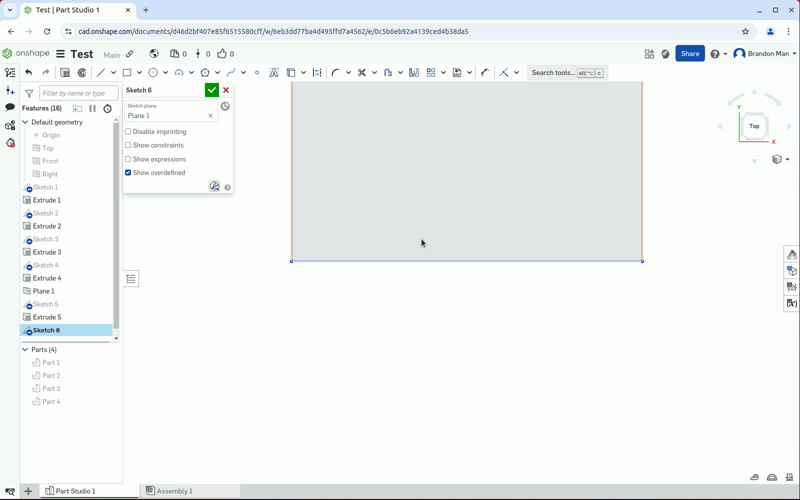
scroll(-6)
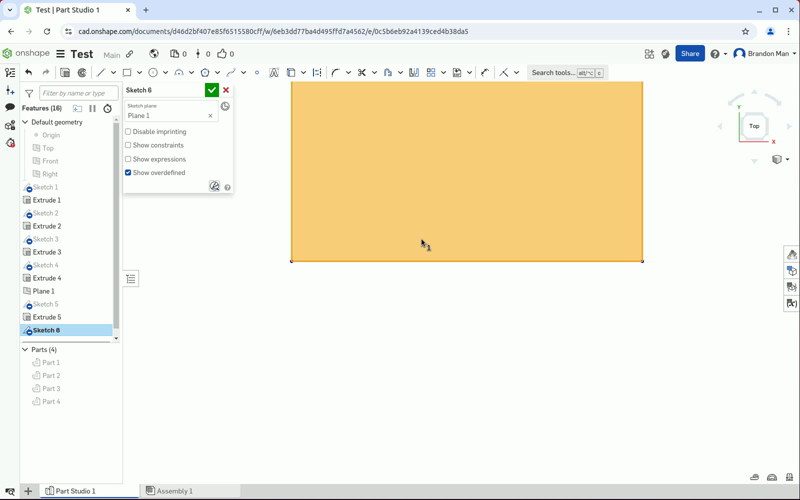
scroll(-6)
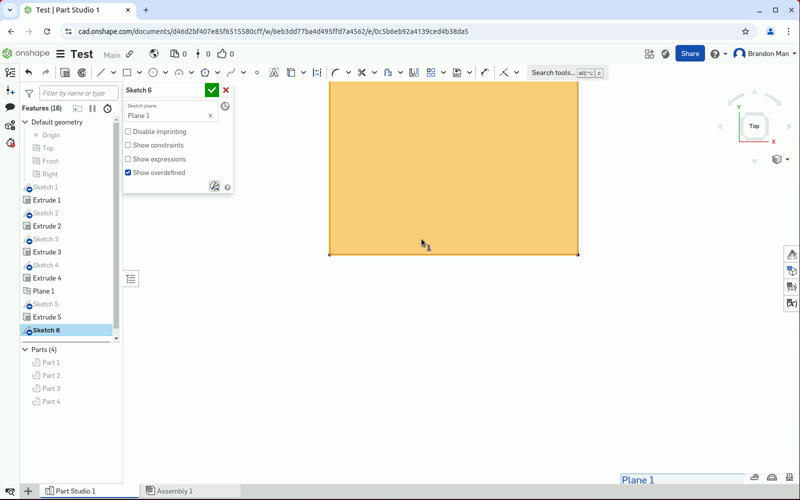
scroll(-6)
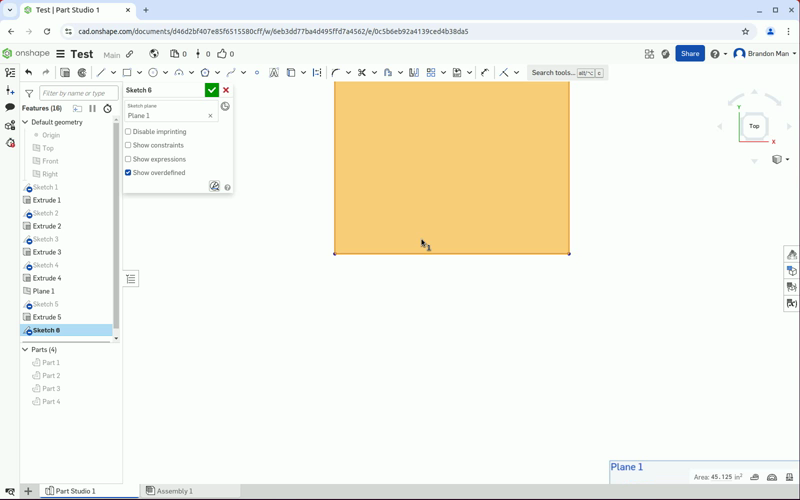
scroll(-6)
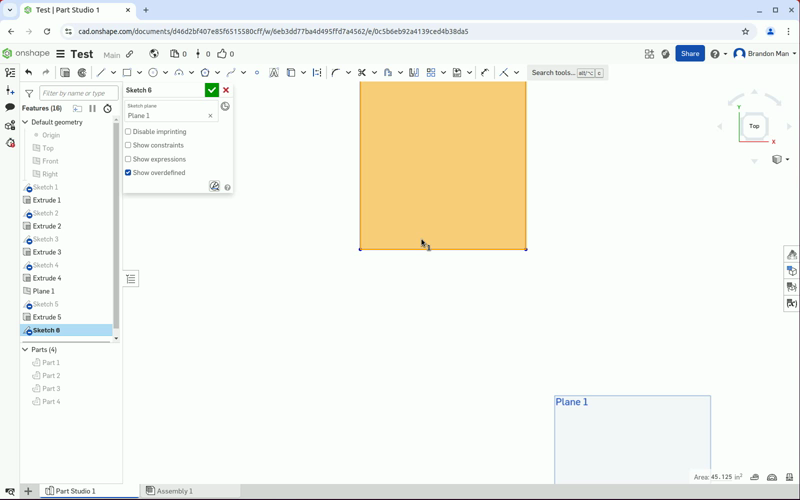
scroll(-6)
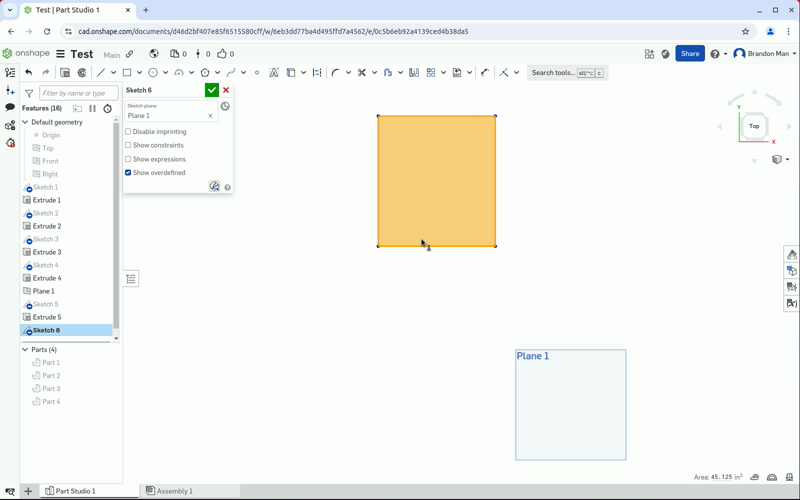
scroll(-6)
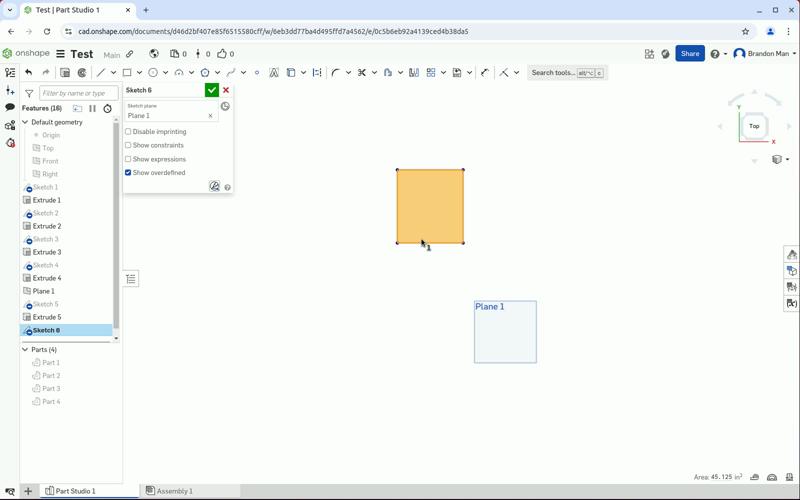
scroll(-6)
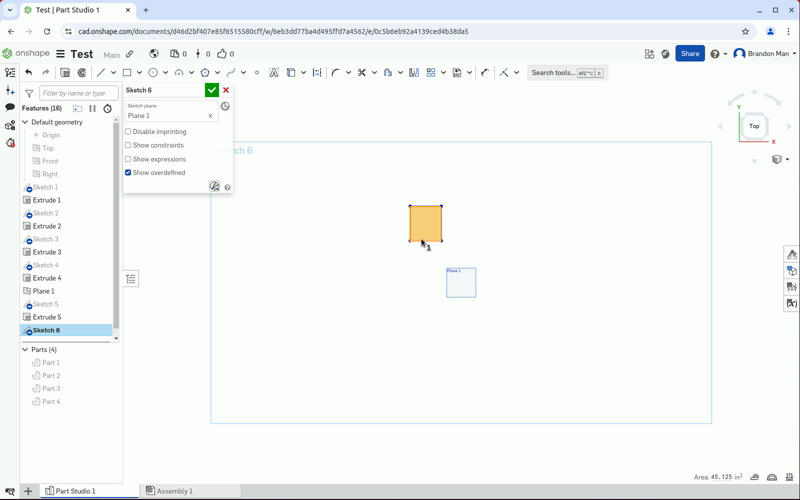
mouse_move(73, 352)
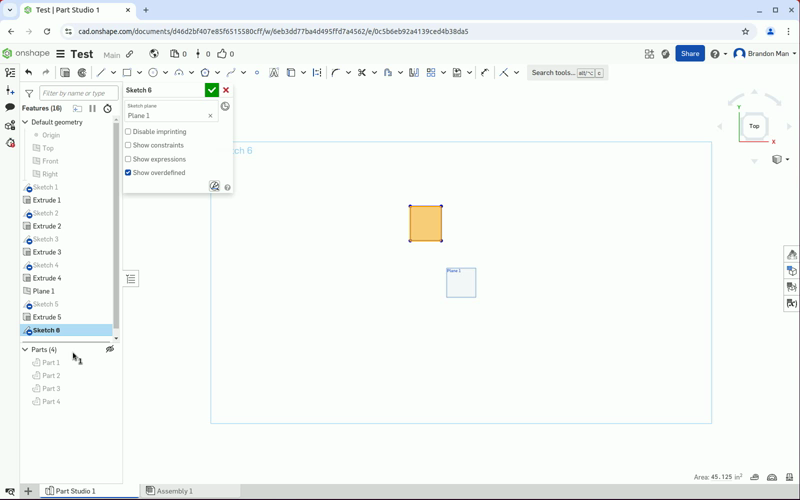
key(shift+y)
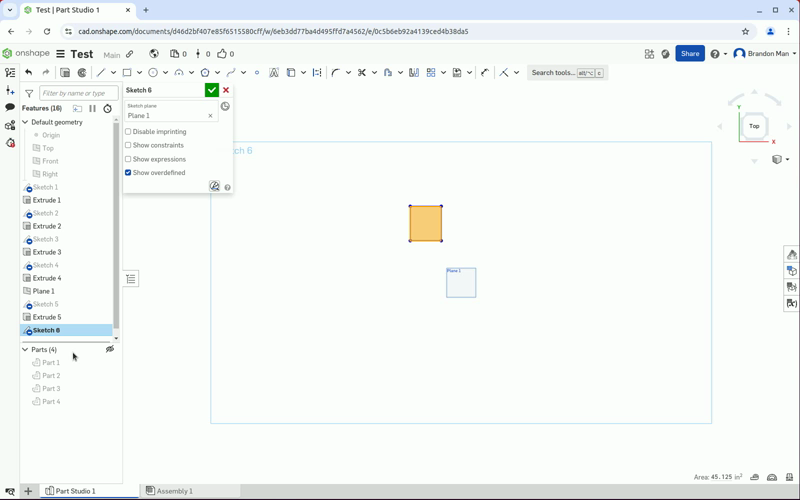
key(shift+e)
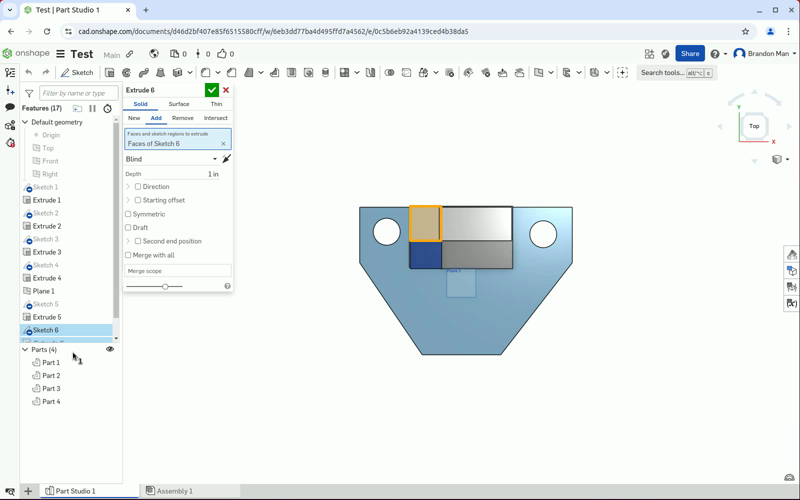
mouse_move(143, 106)
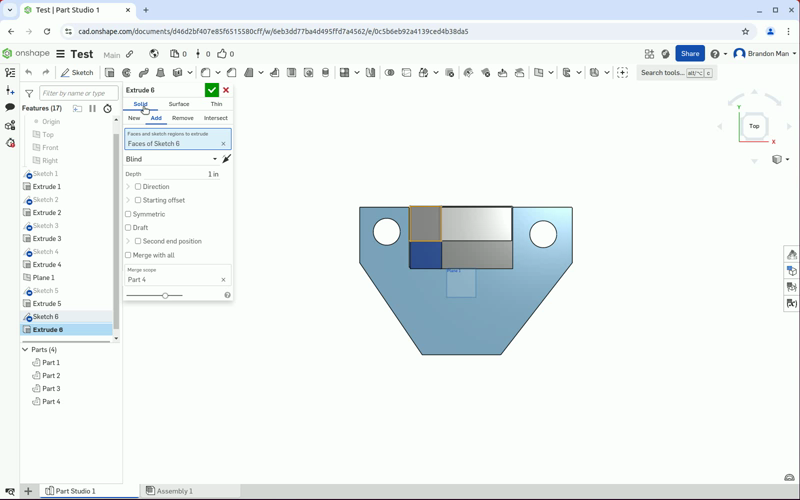
click(143, 106)
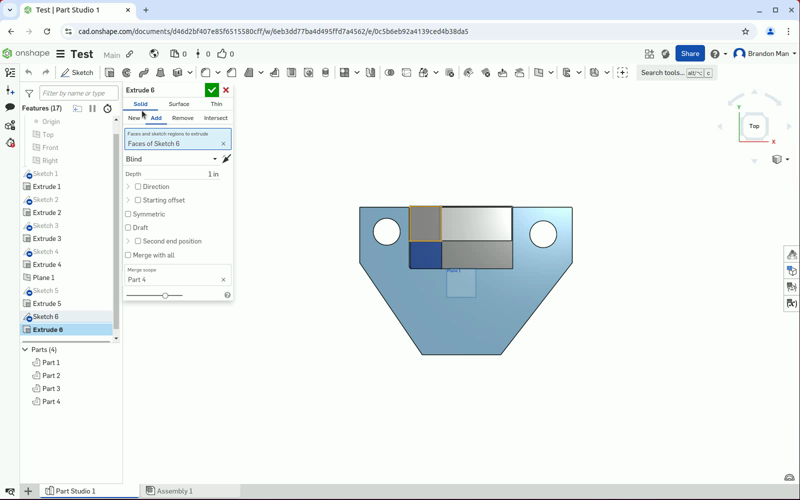
mouse_move(137, 120)
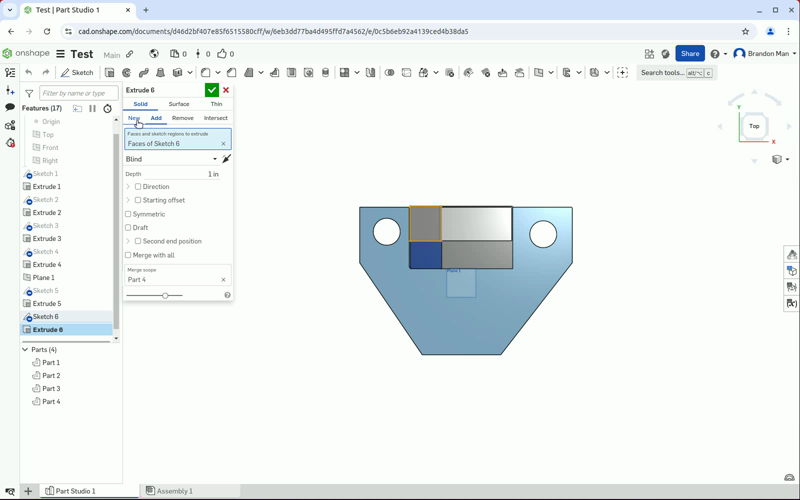
click(137, 120)
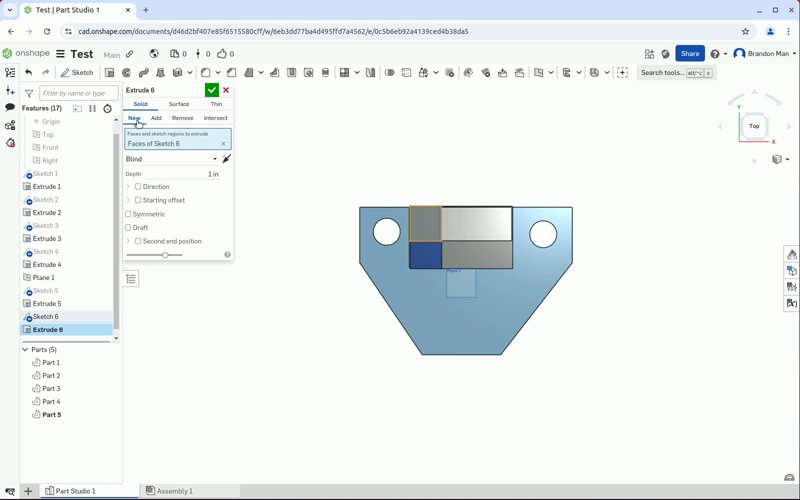
key(tab, 4)
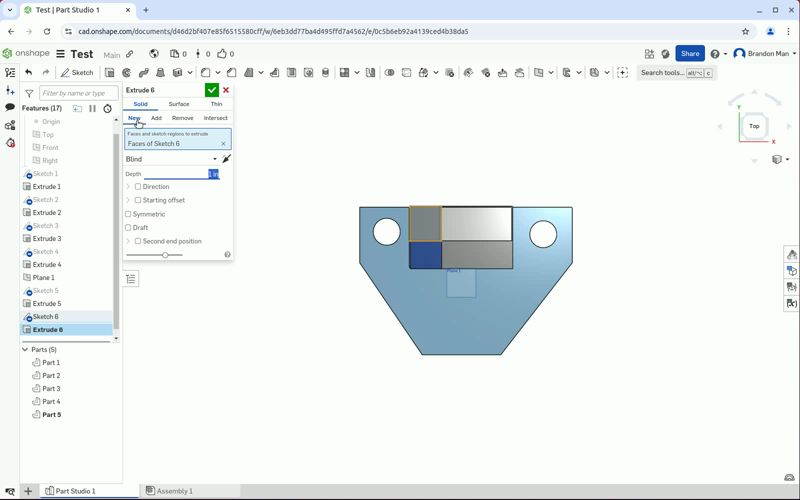
text(-1.926)
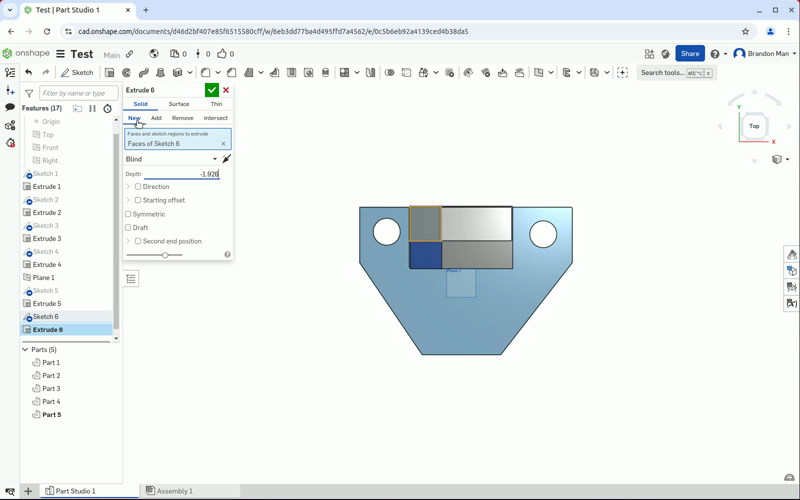
key(enter)
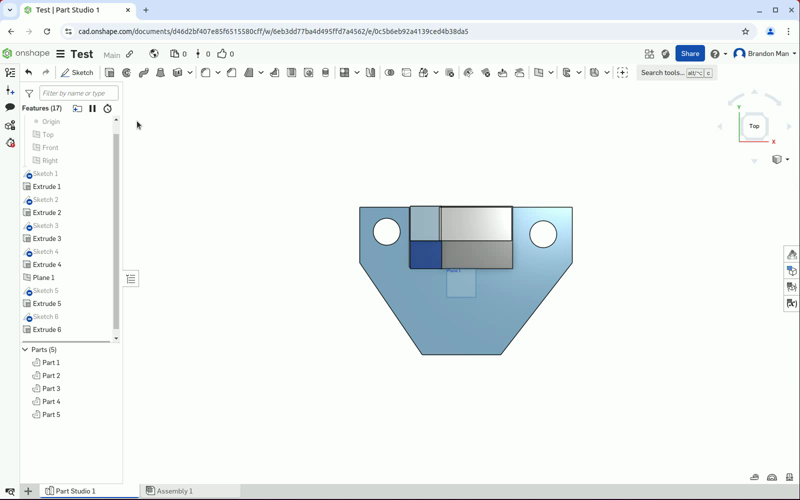
key(shift+h)
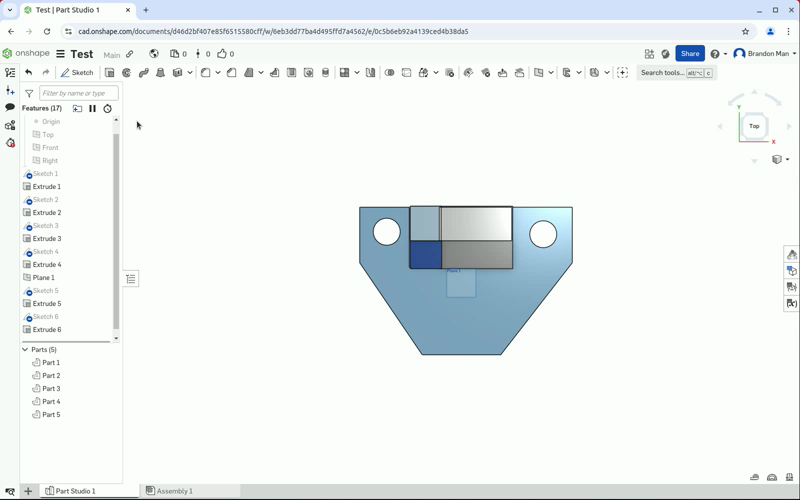
key(shift+h)
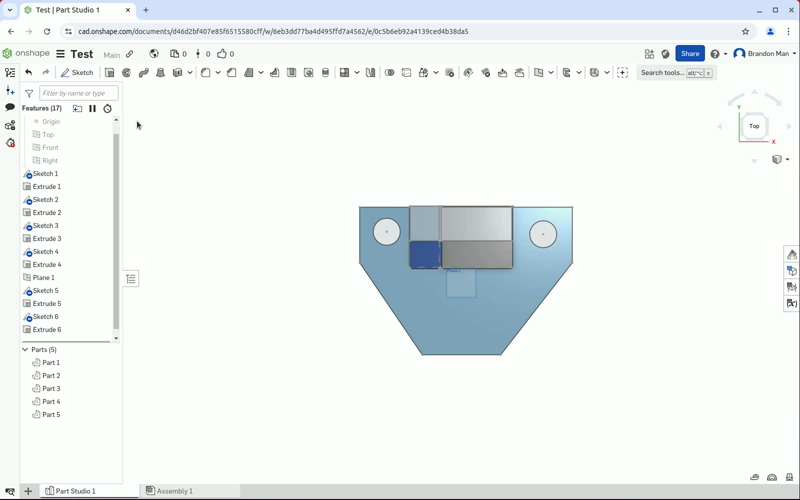
key(shift+7)
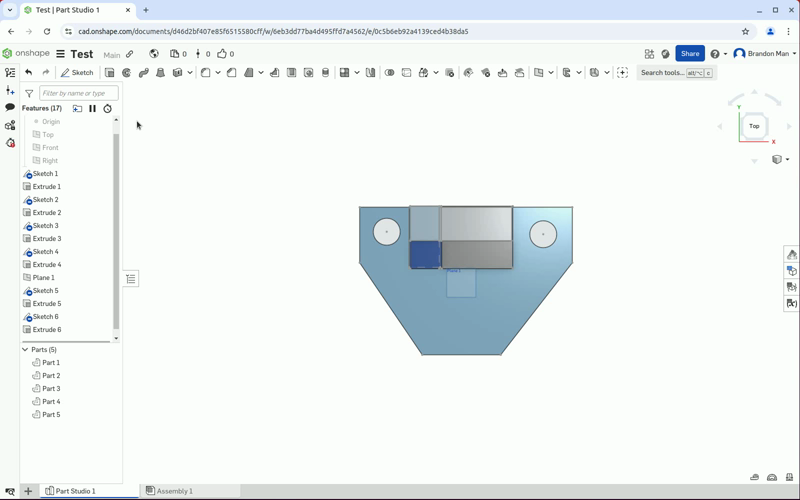
key(up, 3)
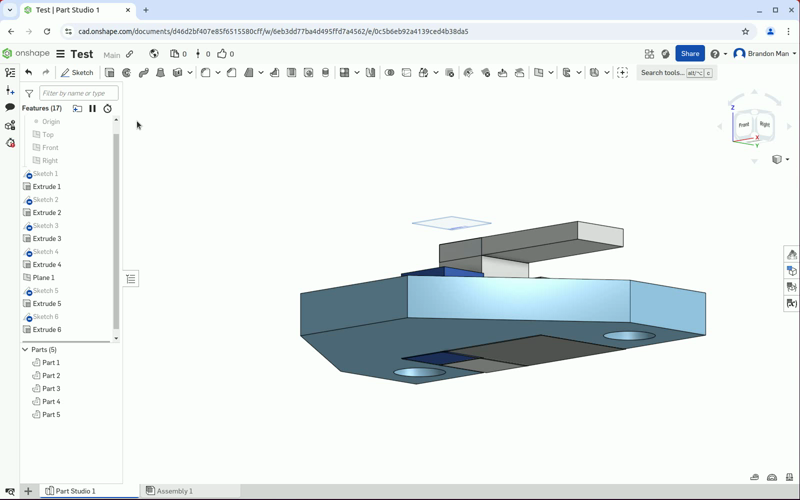
key(left, 3)
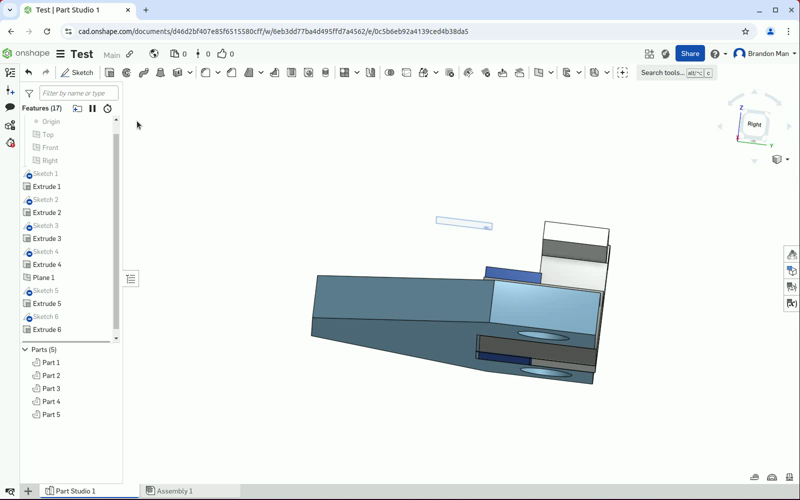
key(right, 3)
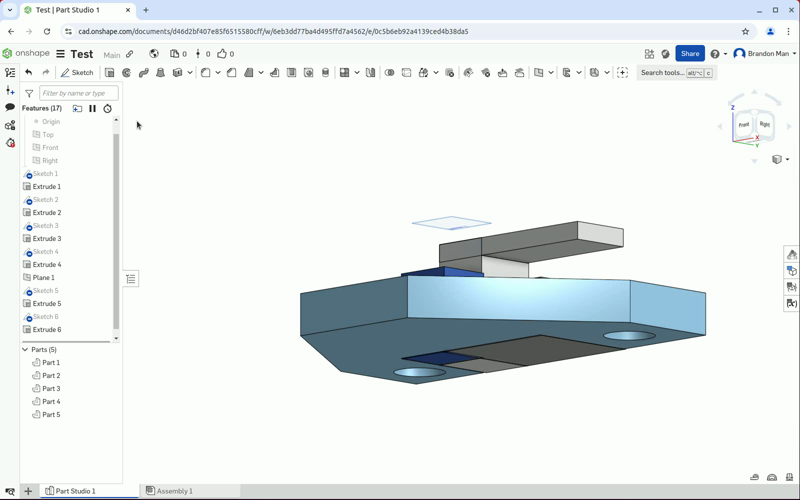
key(down, 3)
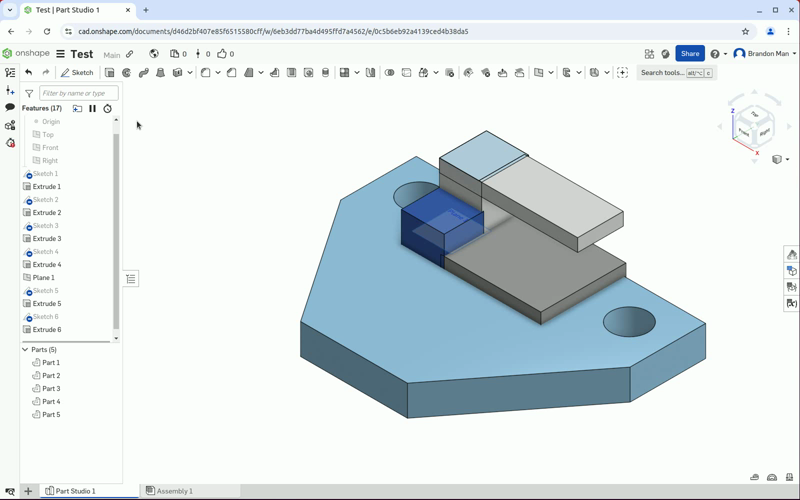
mouse_move(69, 176)
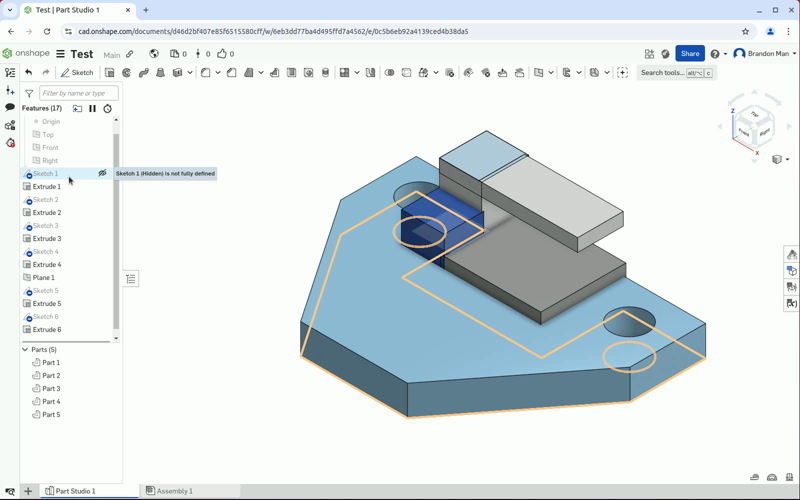
click(69, 176)